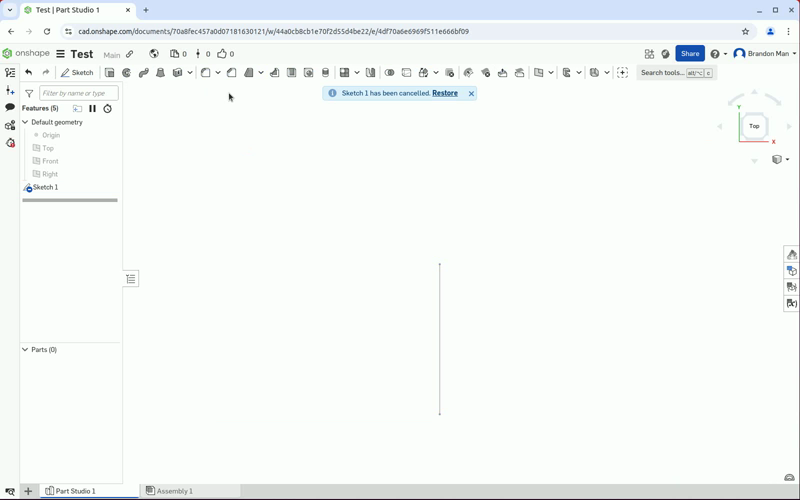
key(shift+h)
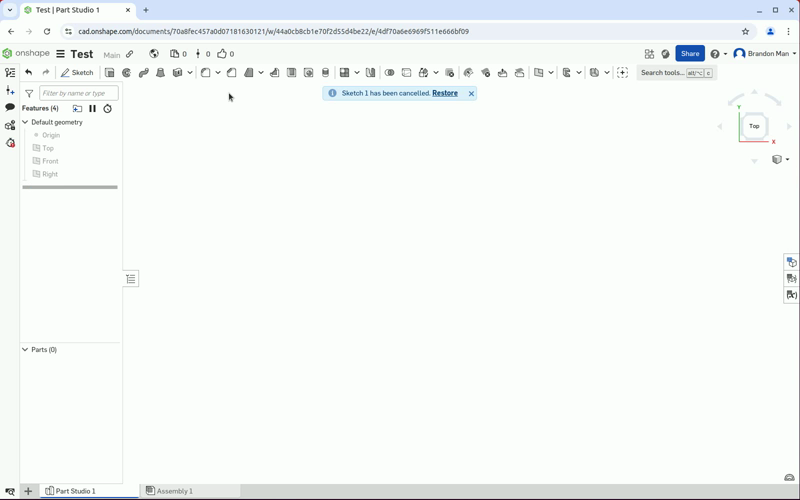
mouse_move(73, 352)
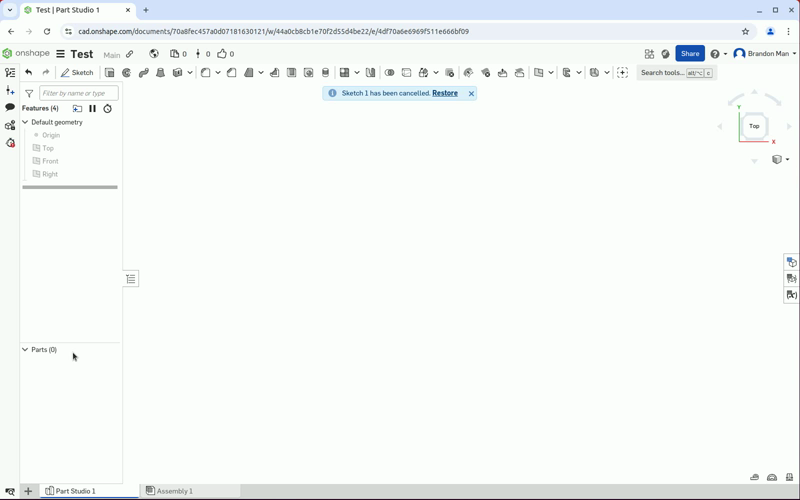
key(y)
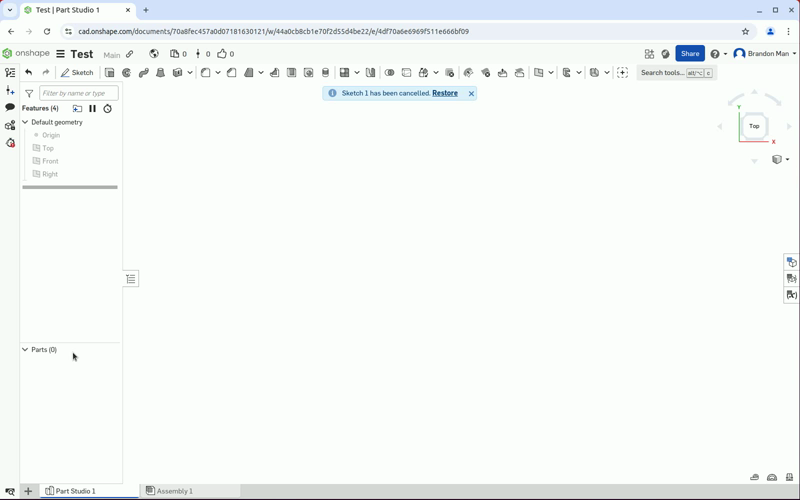
key(shift+p)
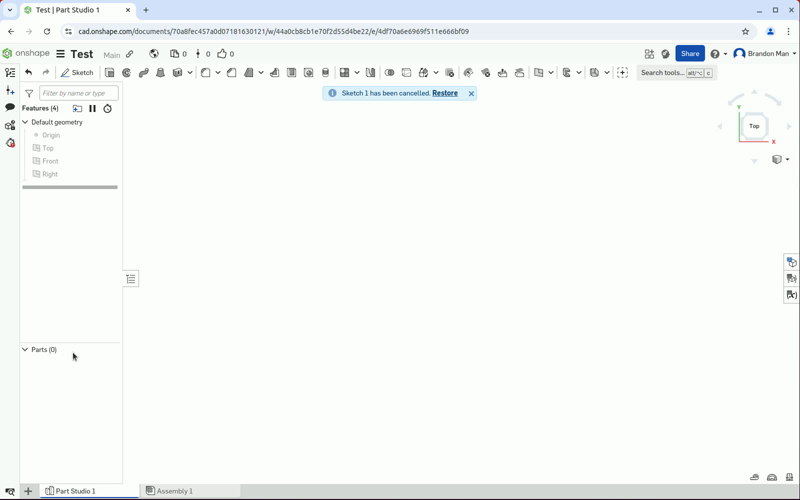
key(space)
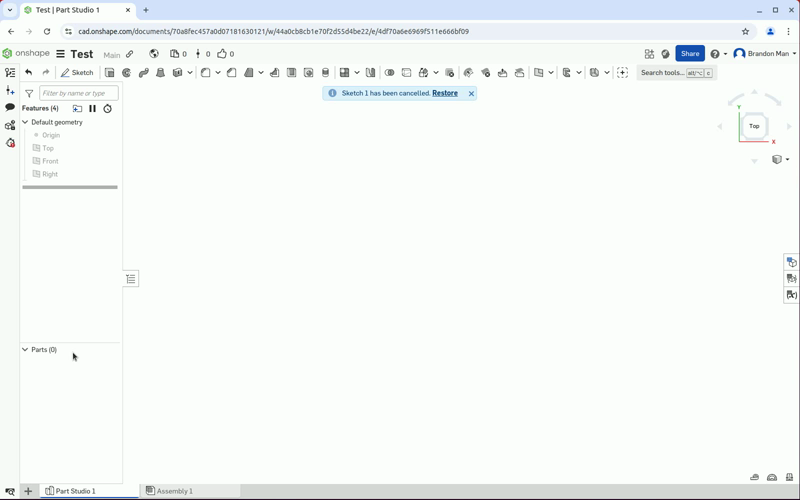
key_down(shift)
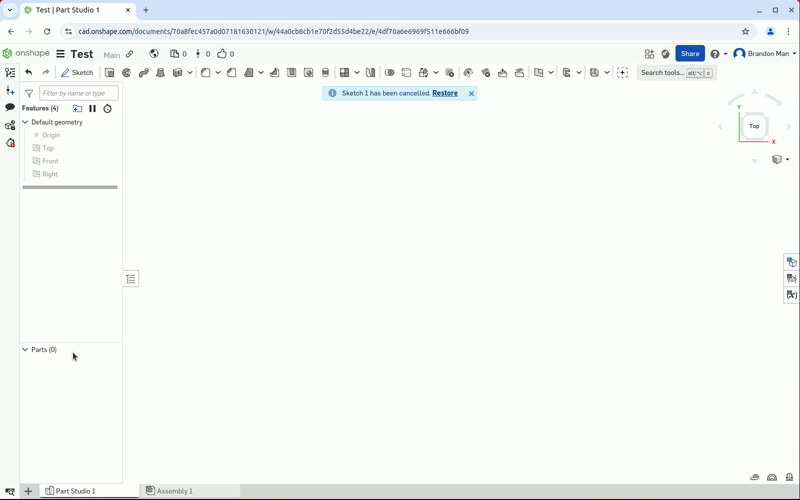
key(up)
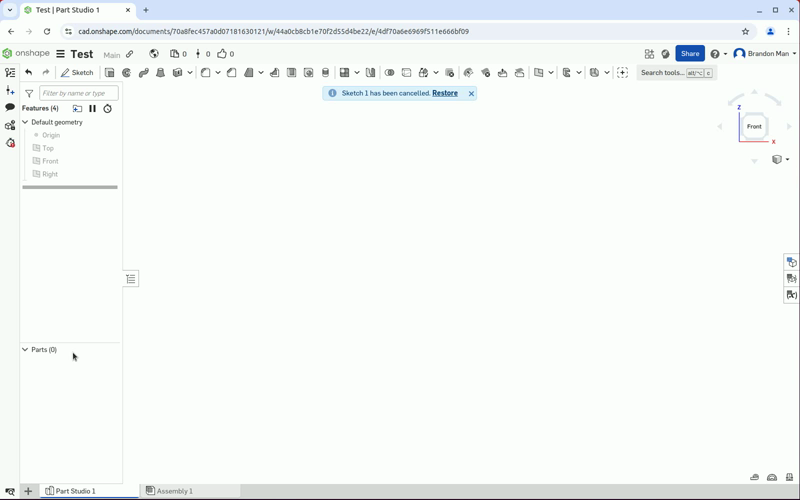
key_up(shift)
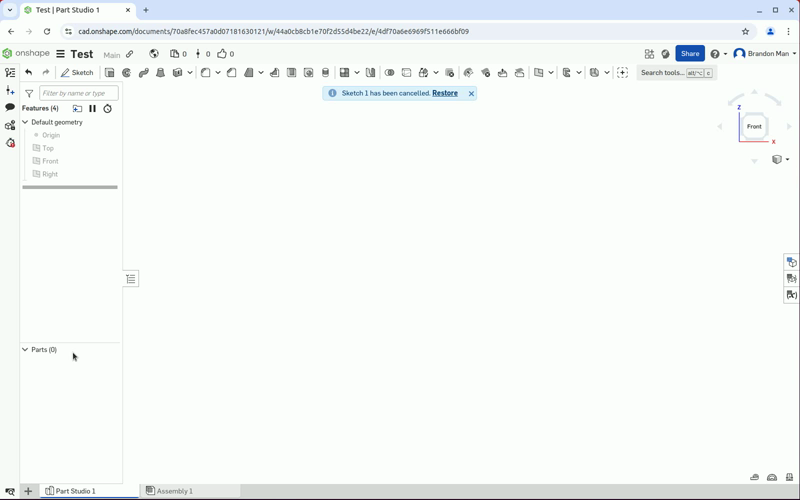
mouse_move(73, 352)
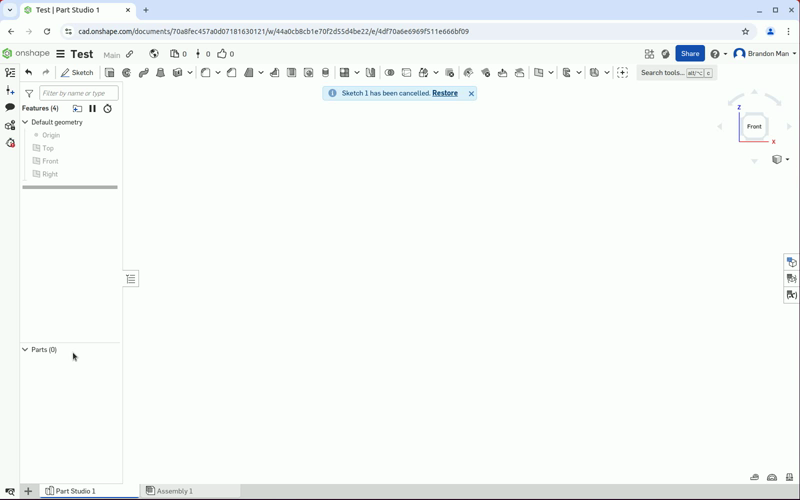
key(shift+y)
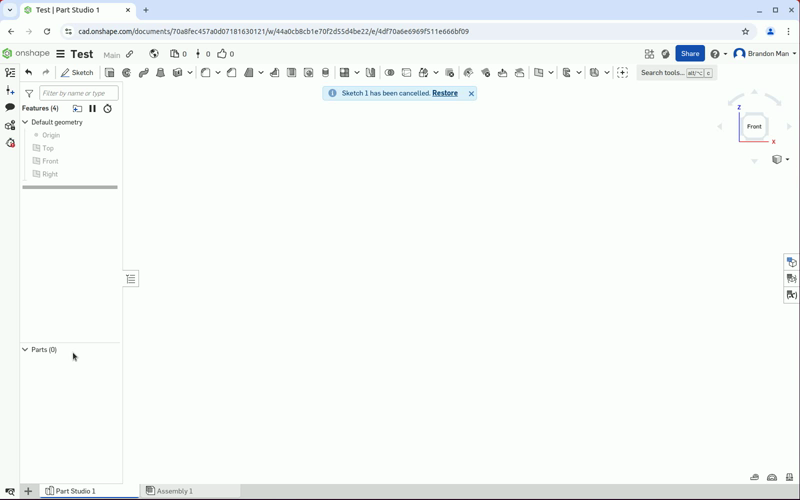
key(shift+s)
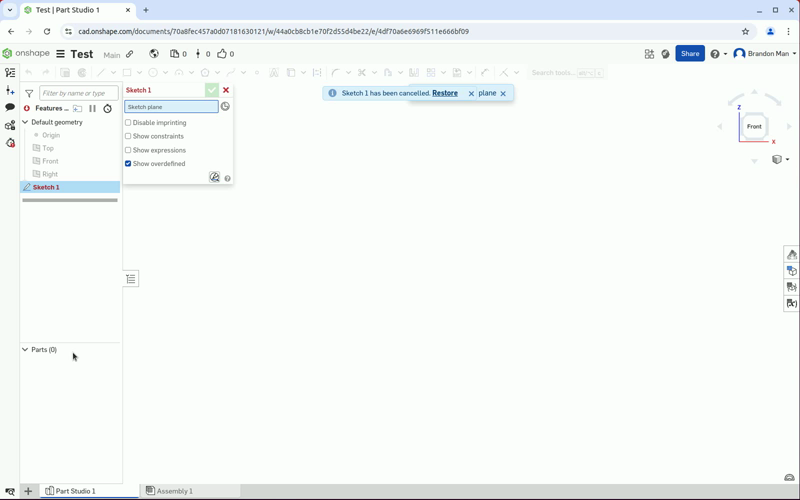
mouse_move(73, 163)
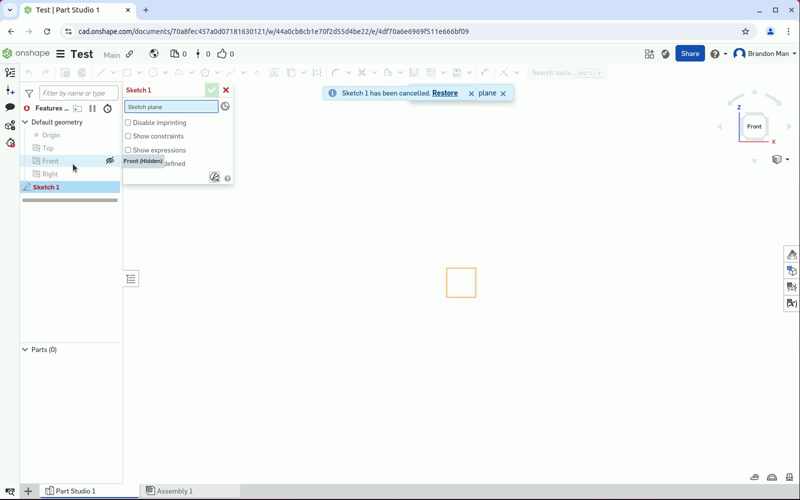
click(73, 163)
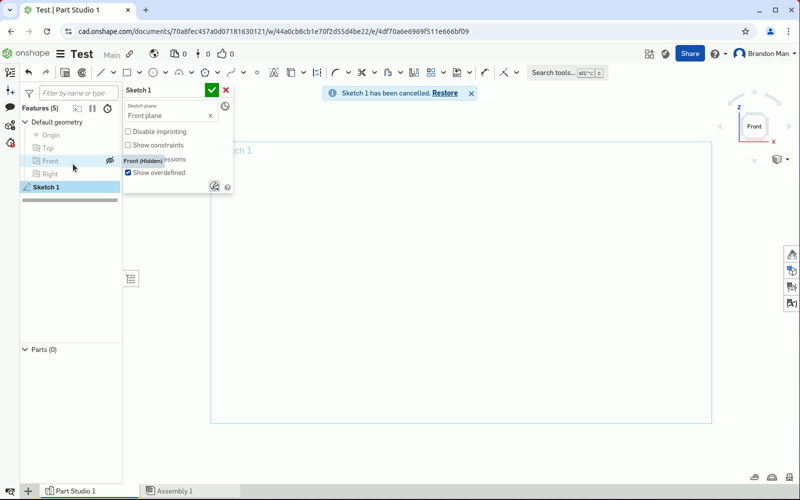
mouse_move(73, 352)
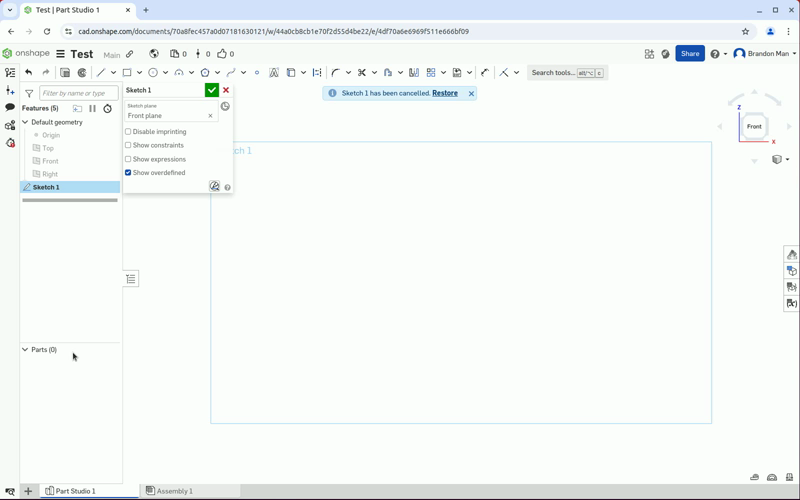
key(y)
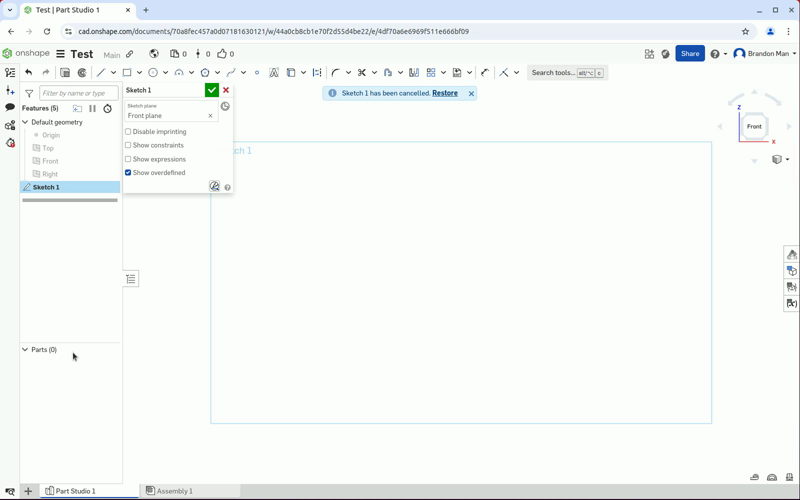
key(l)
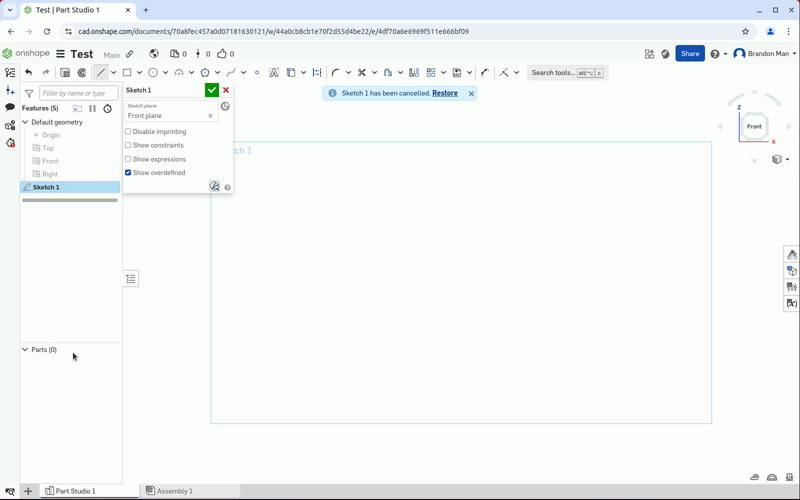
key_down(shift)
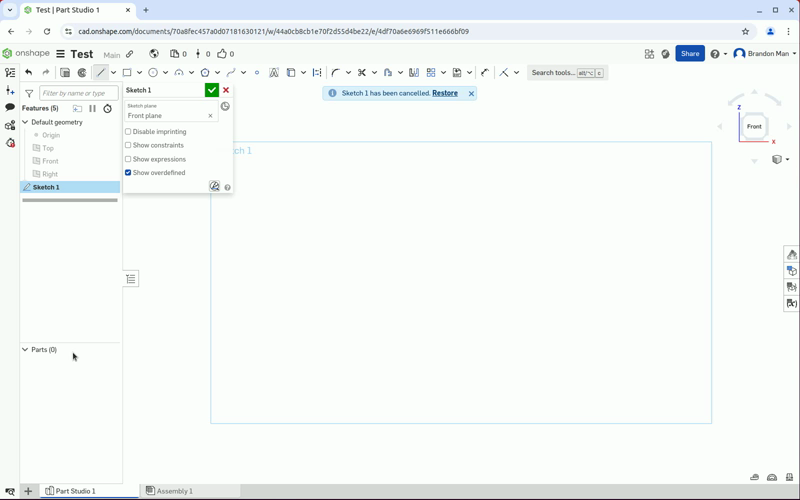
mouse_move(363, 255)
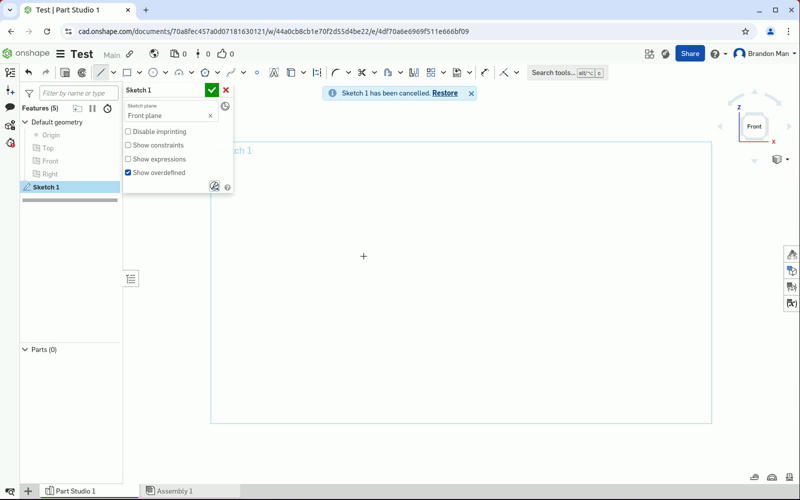
click(363, 255)
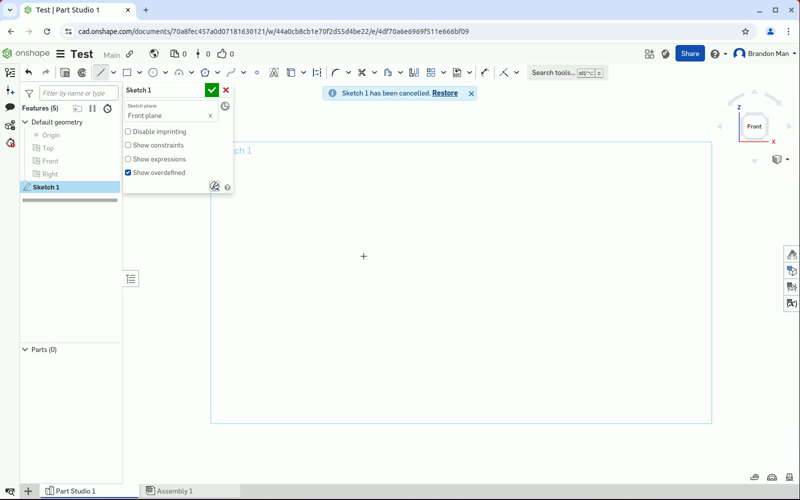
key_up(shift)
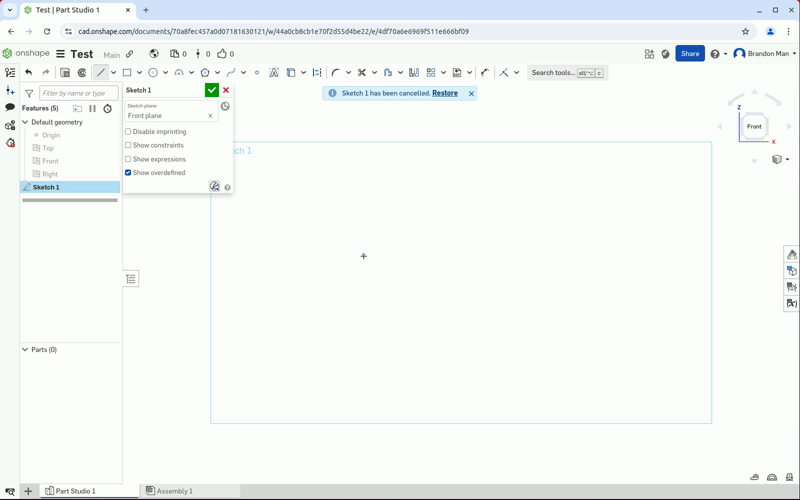
key_down(shift)
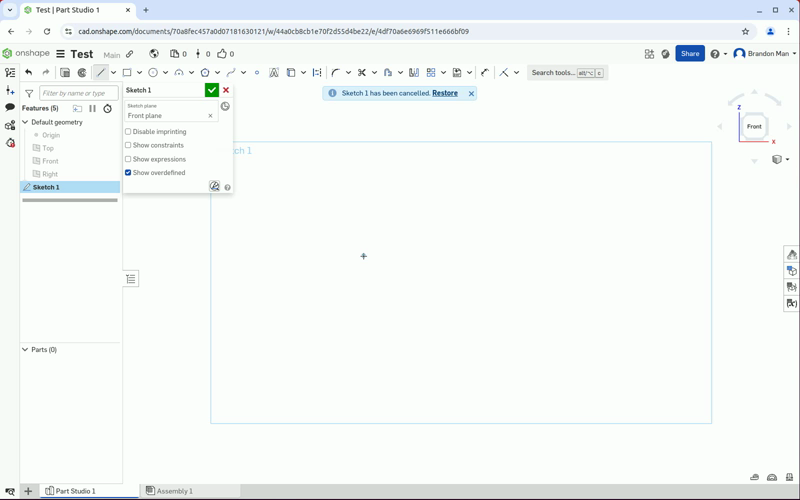
mouse_move(393, 255)
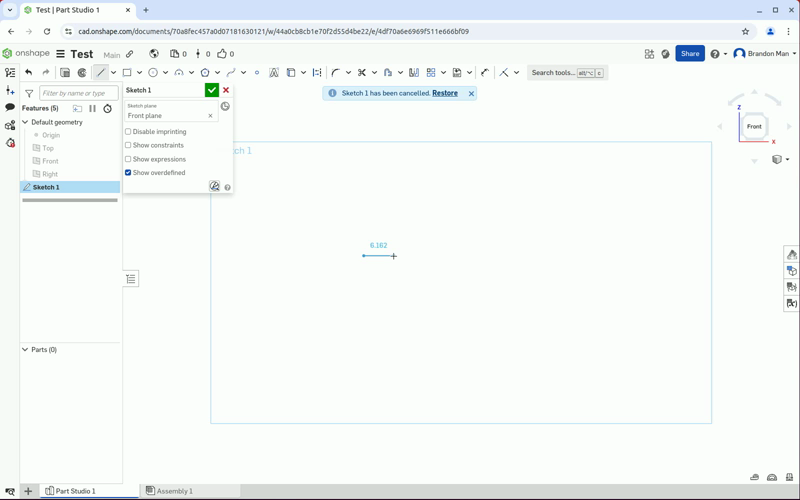
mouse_move(371, 255)
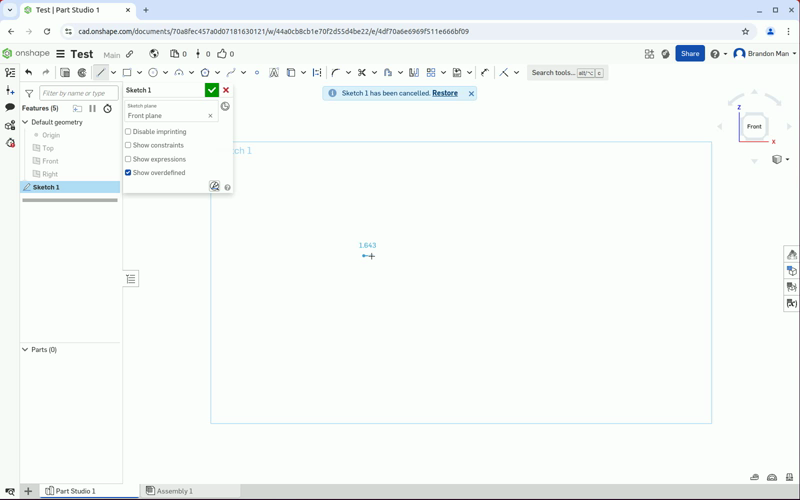
click(371, 255)
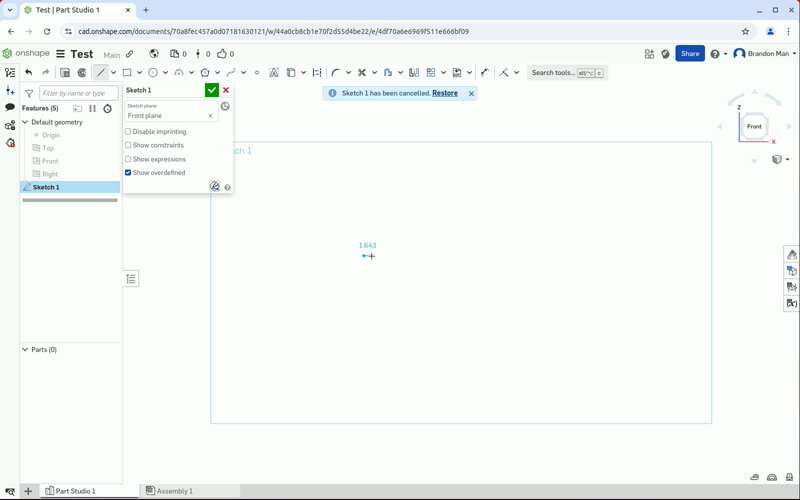
key_up(shift)
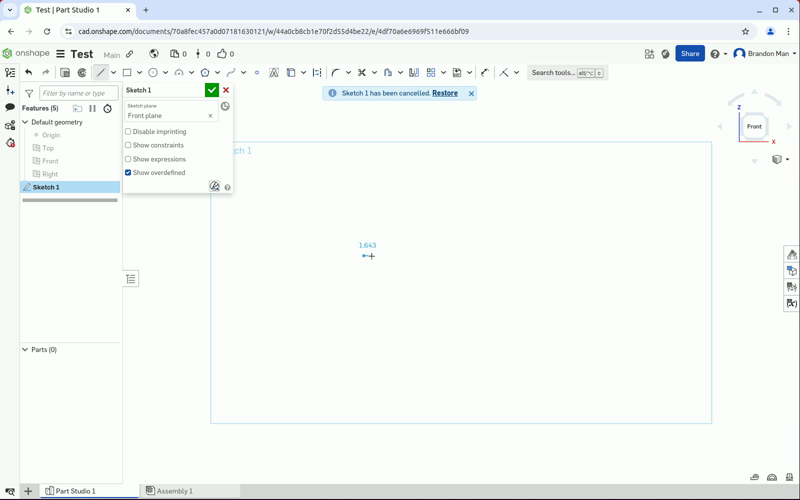
key_down(shift)
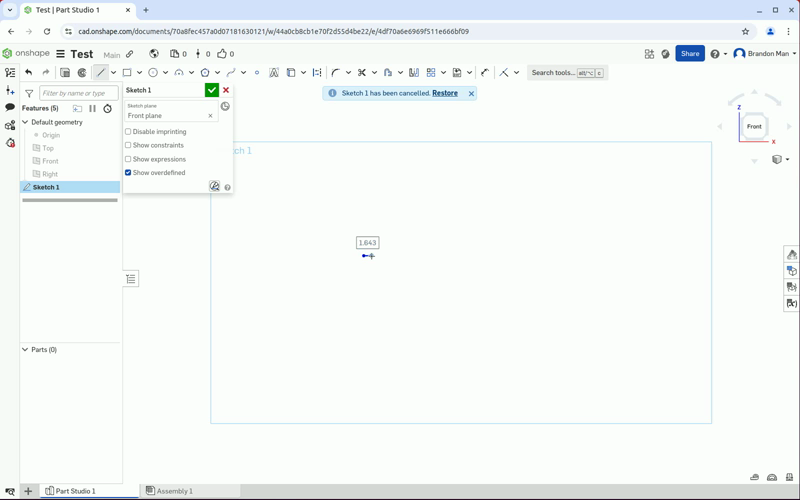
mouse_move(549, 255)
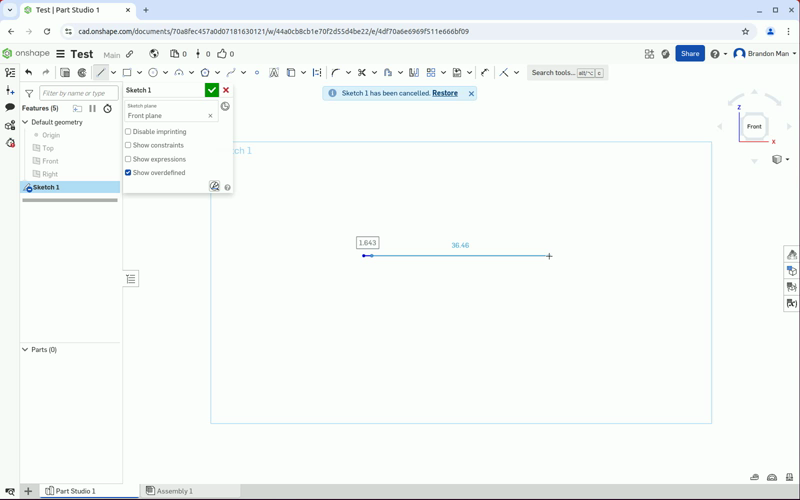
click(549, 255)
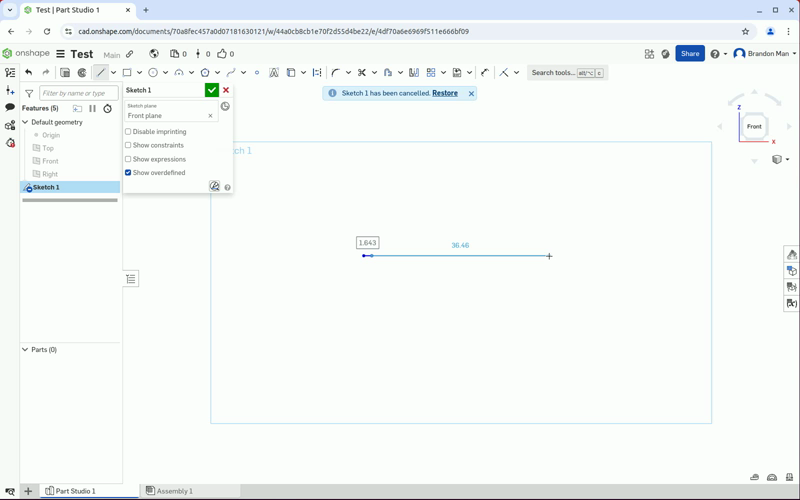
key_up(shift)
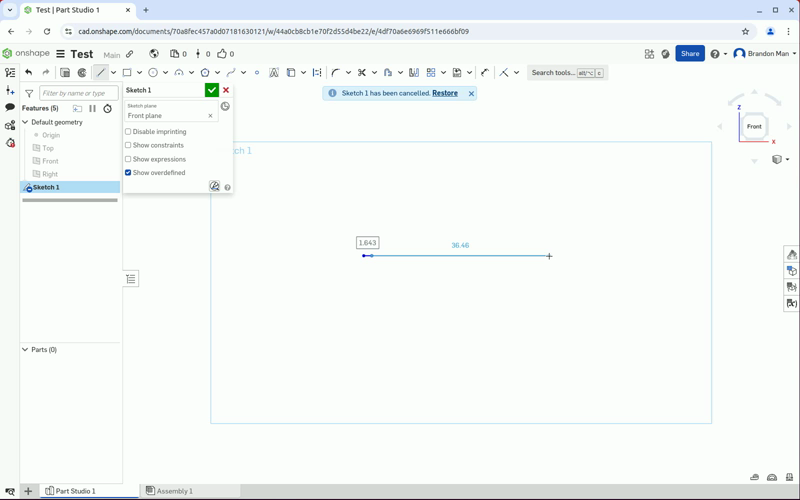
key_down(shift)
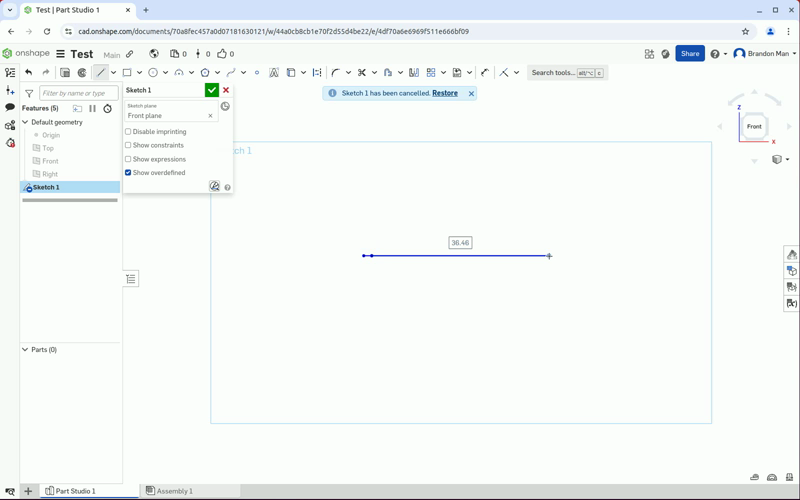
mouse_move(579, 255)
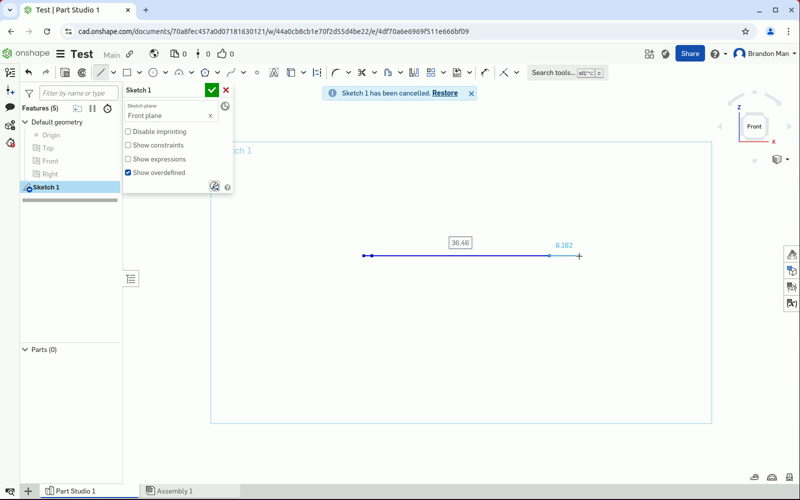
mouse_move(557, 255)
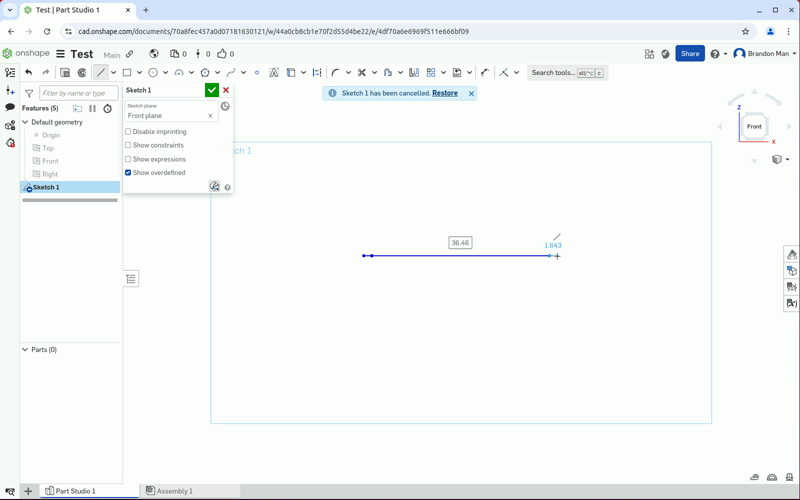
click(557, 255)
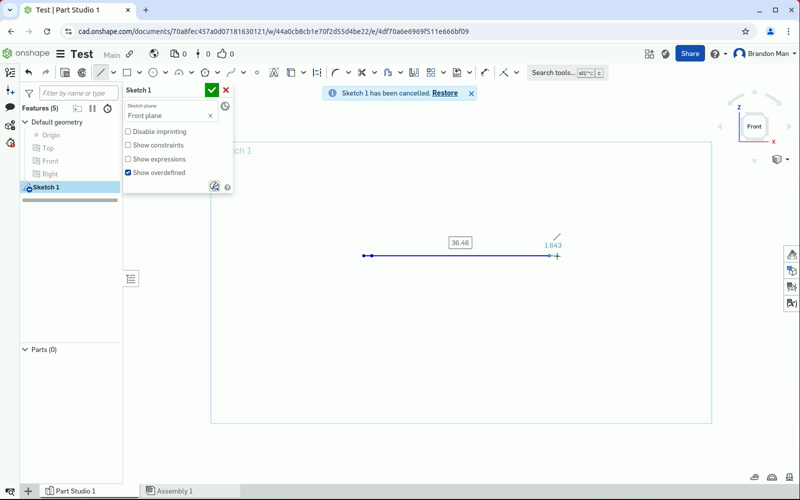
key_up(shift)
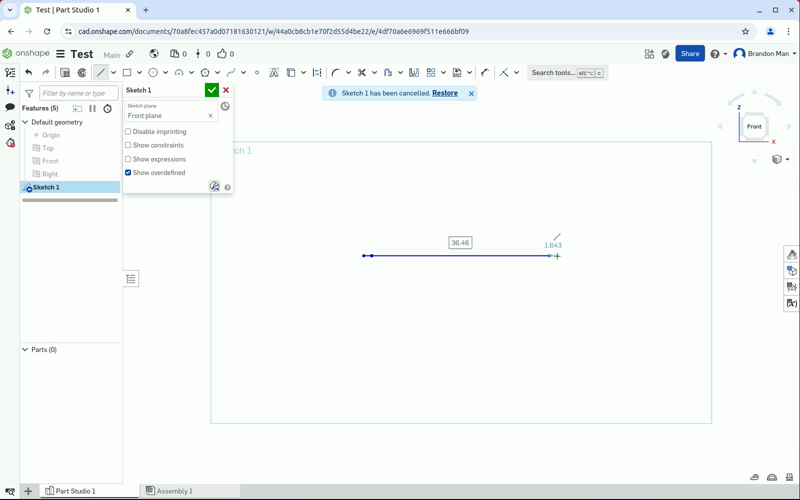
key_down(shift)
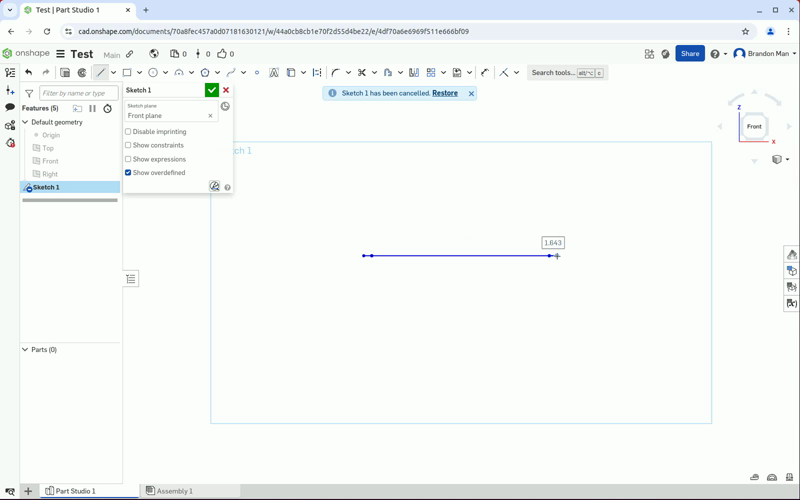
mouse_move(587, 255)
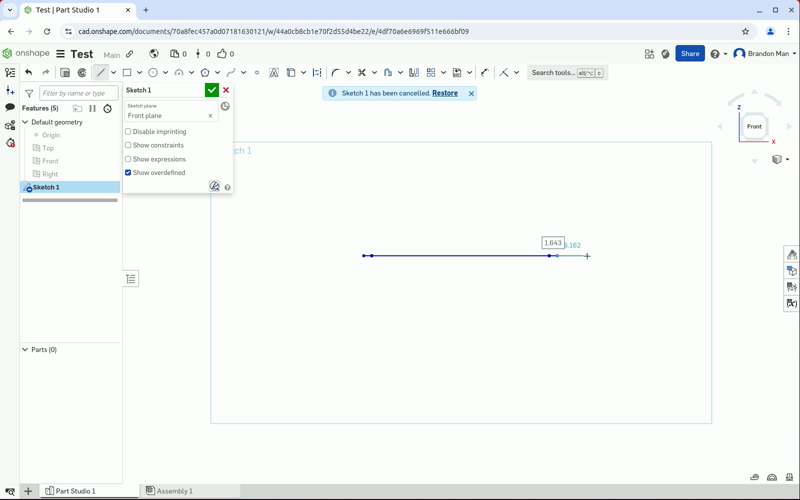
mouse_move(557, 241)
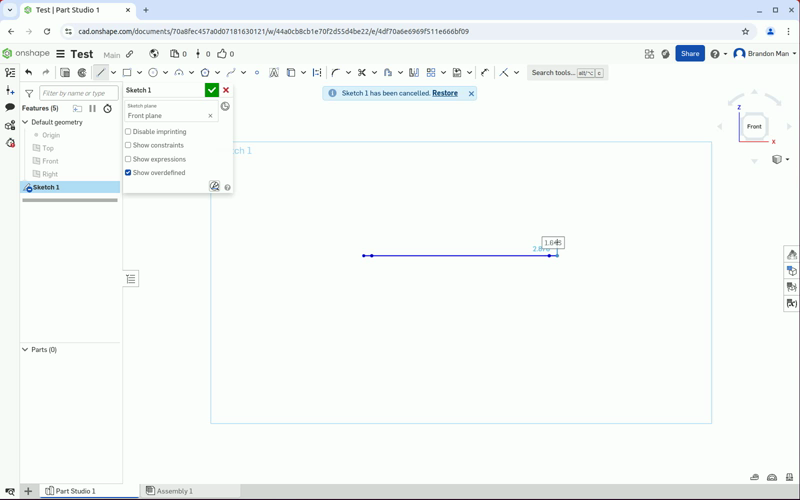
click(557, 241)
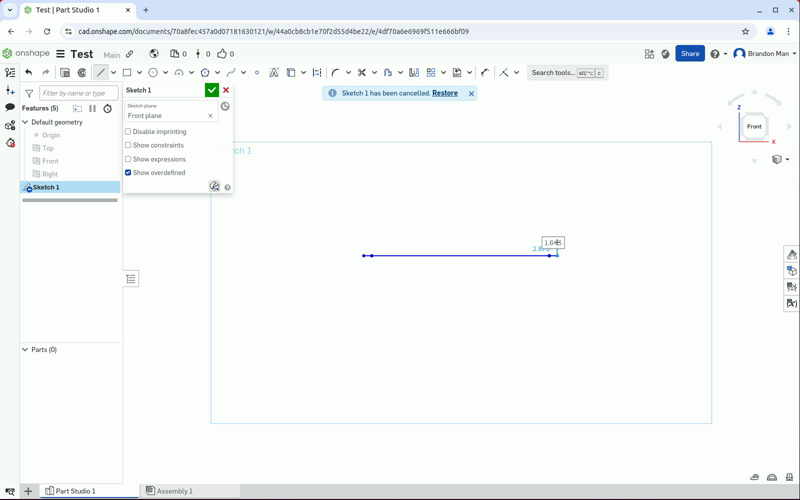
key_up(shift)
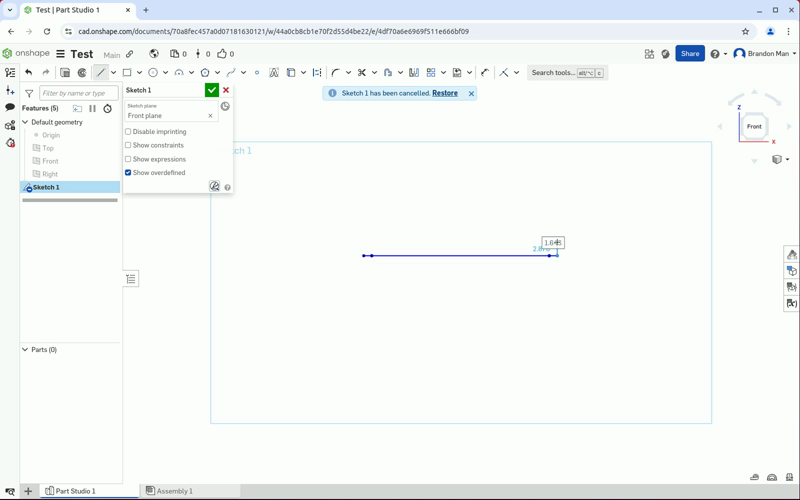
key_down(shift)
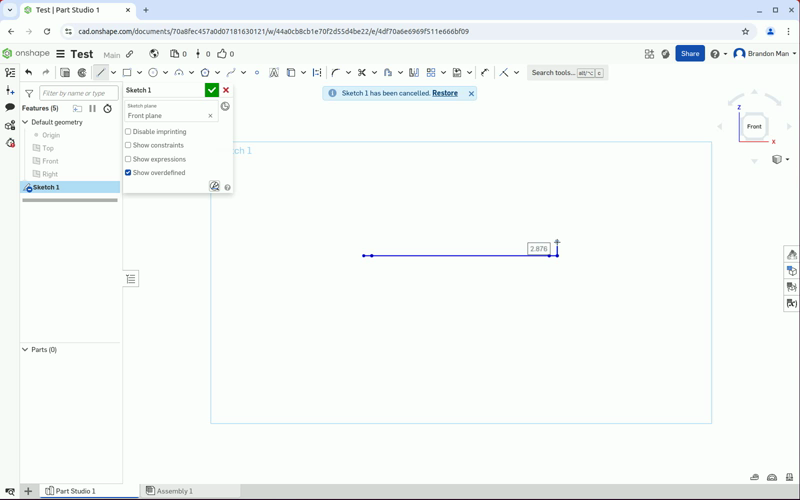
mouse_move(363, 241)
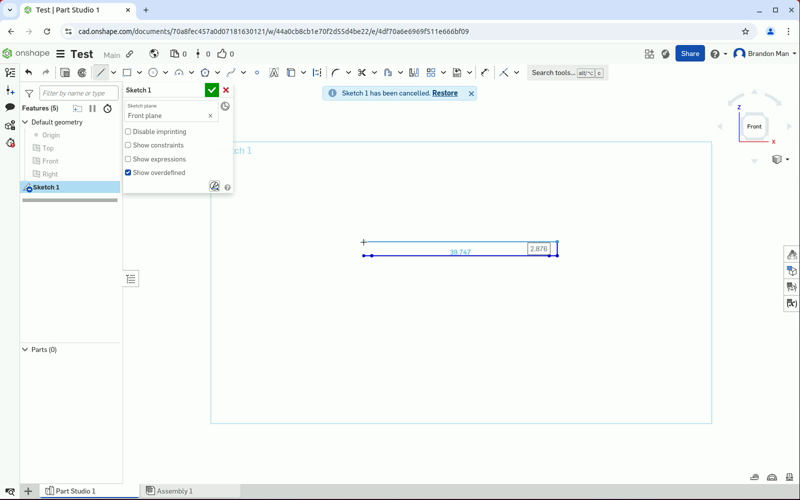
click(363, 241)
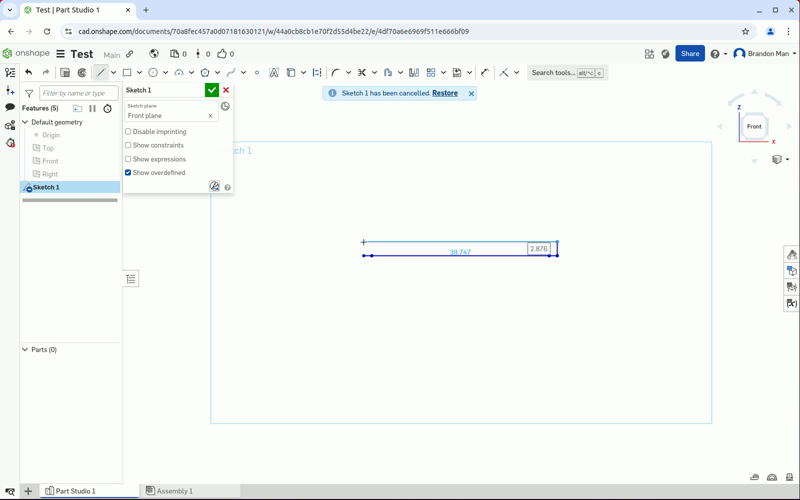
key_up(shift)
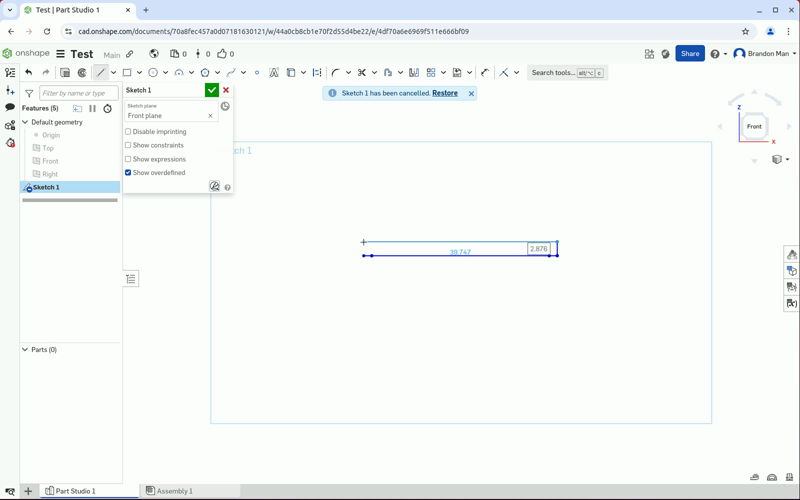
mouse_move(393, 241)
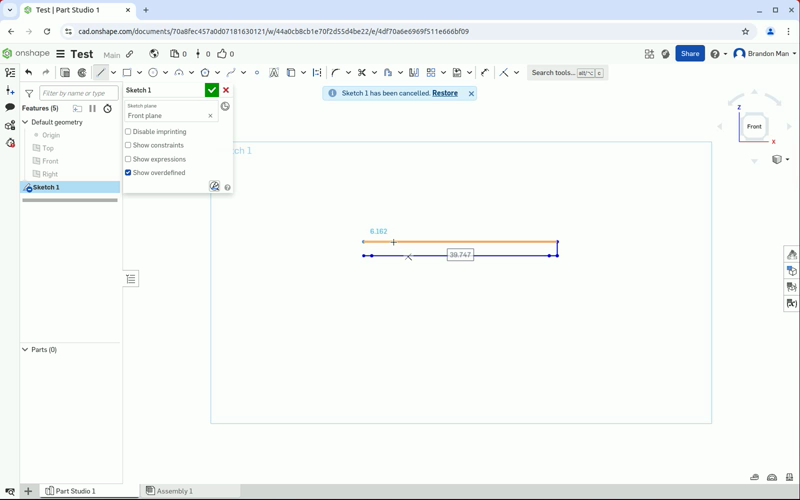
key_down(shift)
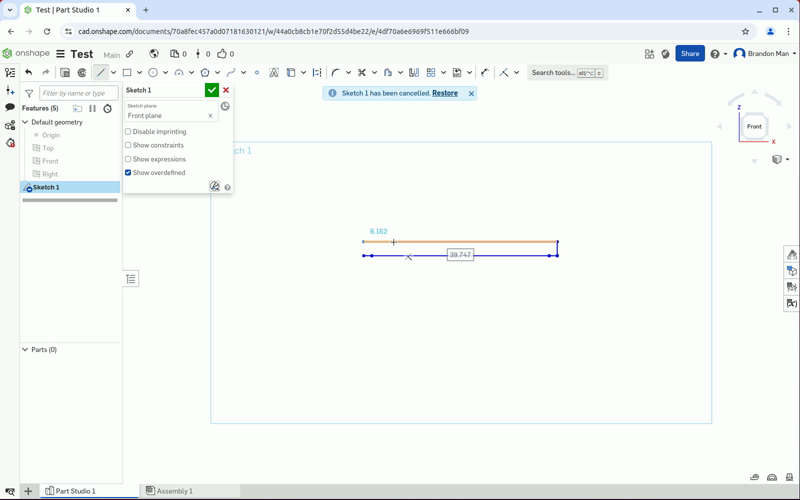
mouse_move(363, 255)
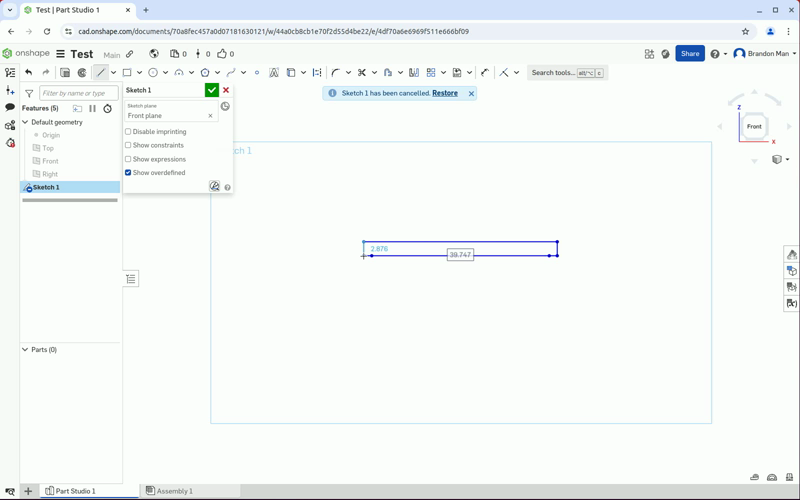
key_up(shift)
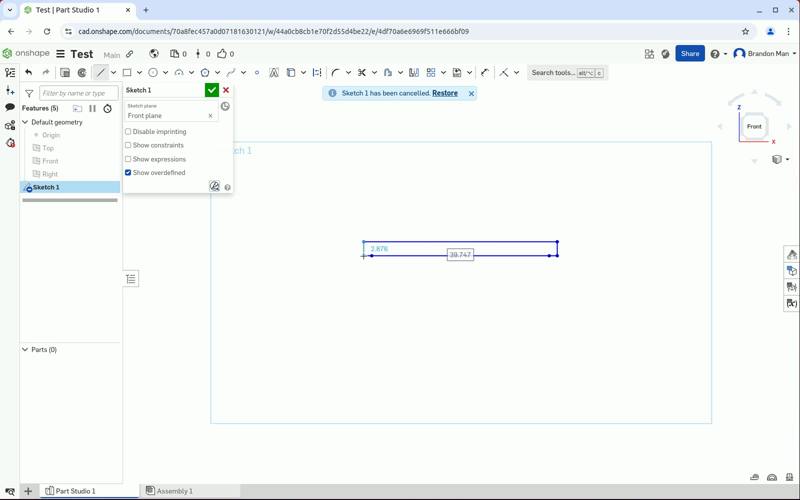
click(363, 255)
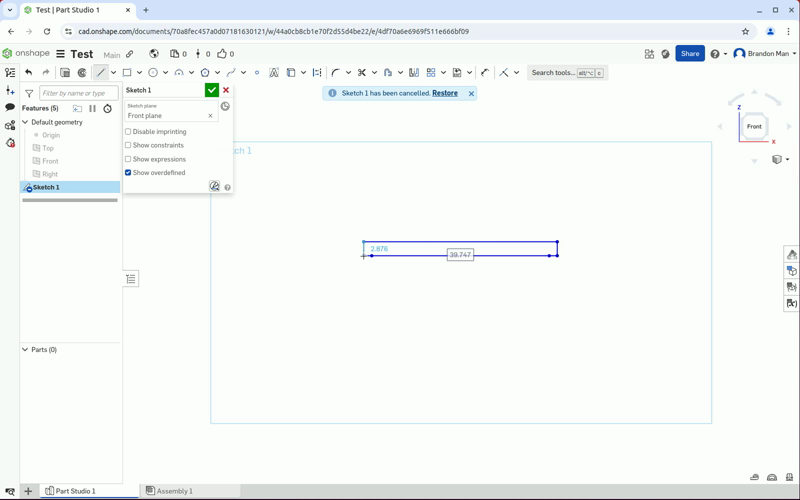
key(esc)
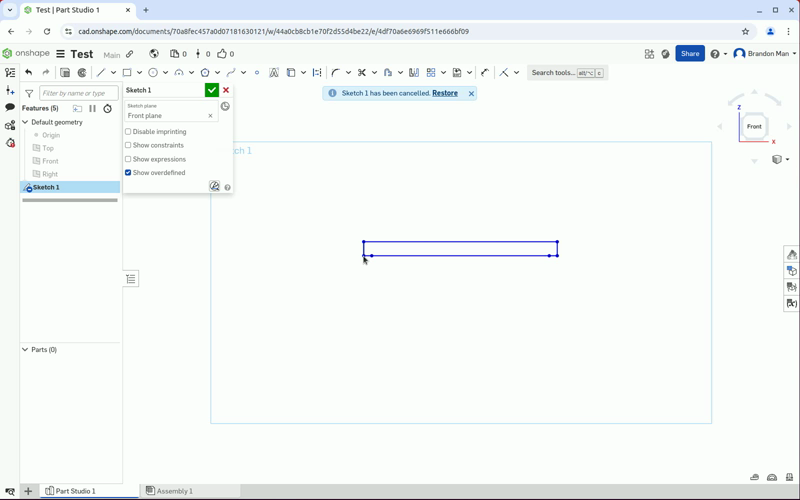
mouse_move(512, 244)
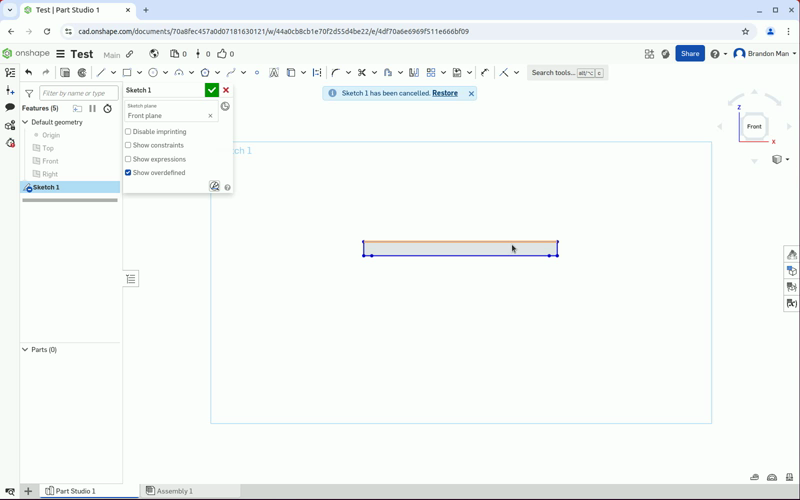
click(512, 244)
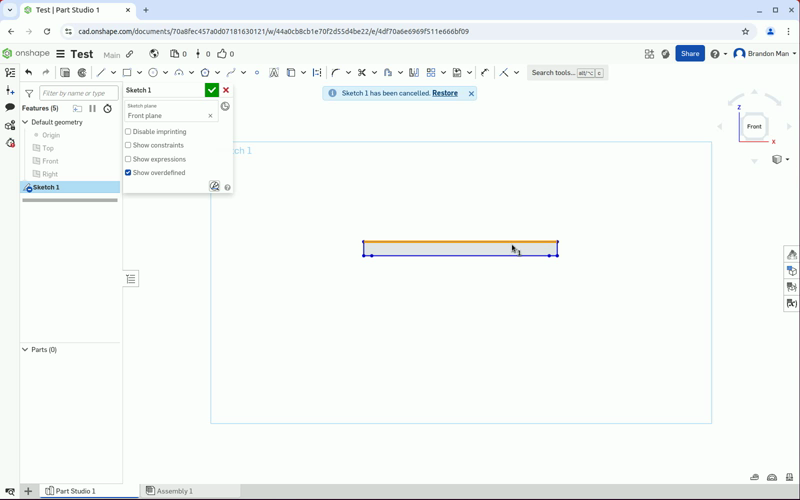
mouse_move(73, 352)
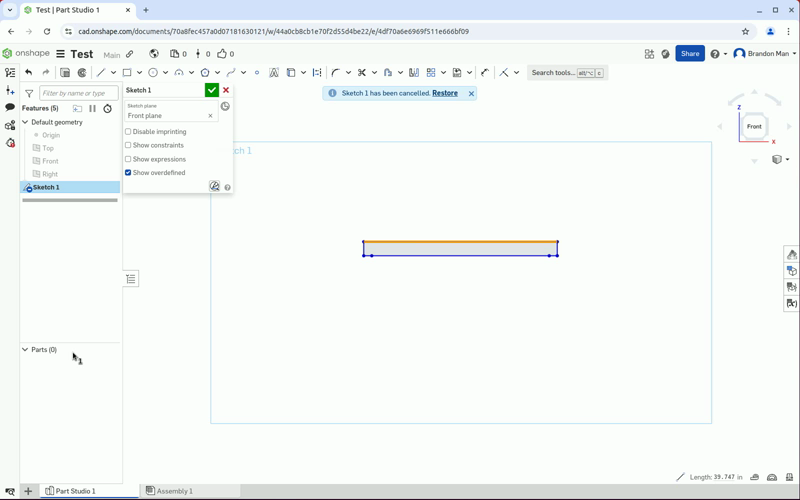
key(shift+y)
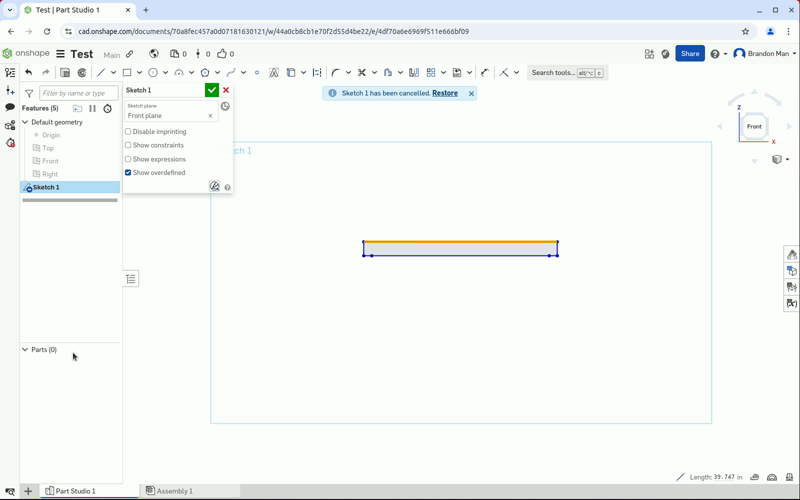
key(shift+e)
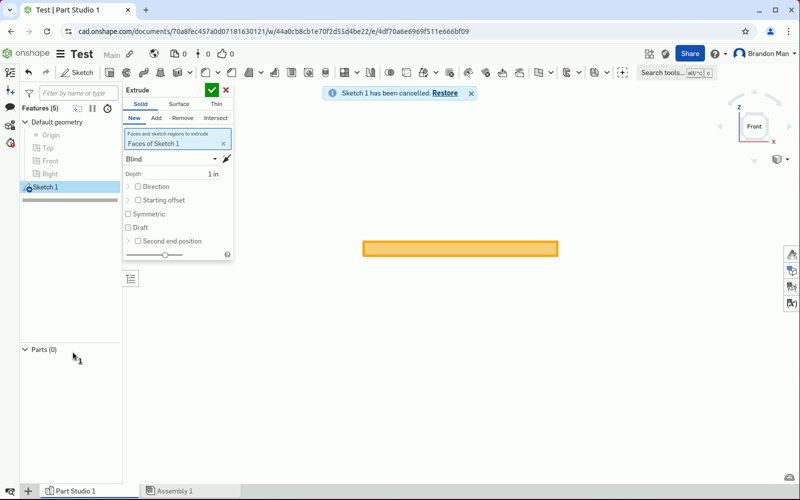
mouse_move(143, 106)
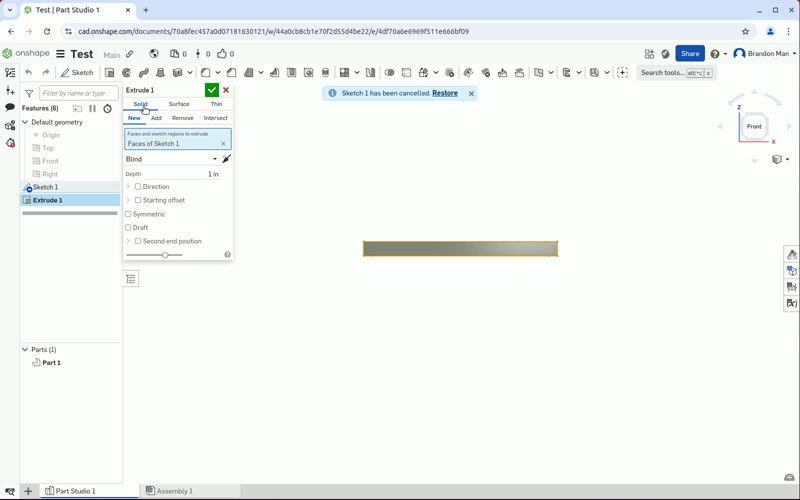
click(143, 106)
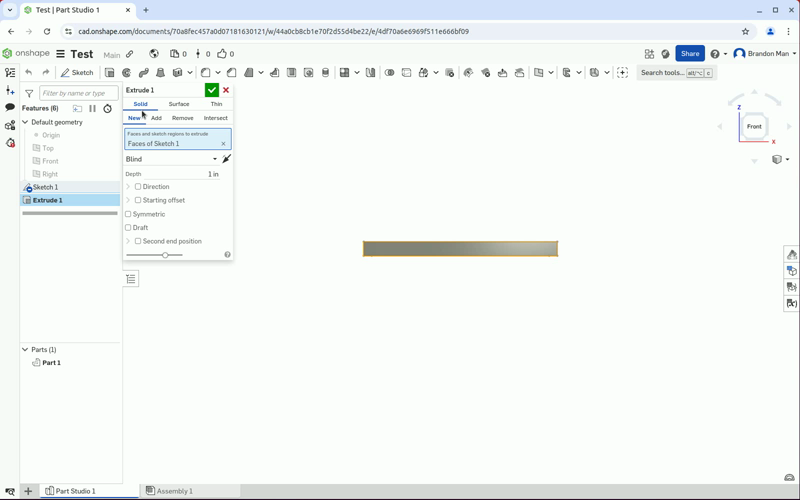
mouse_move(137, 120)
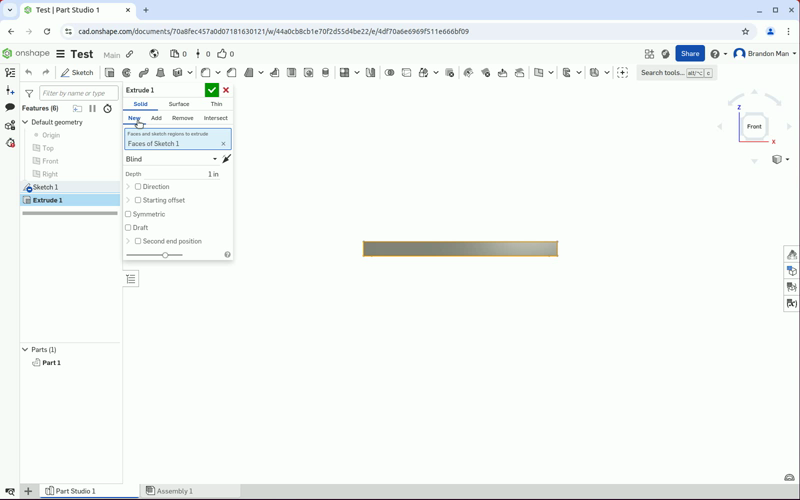
click(137, 120)
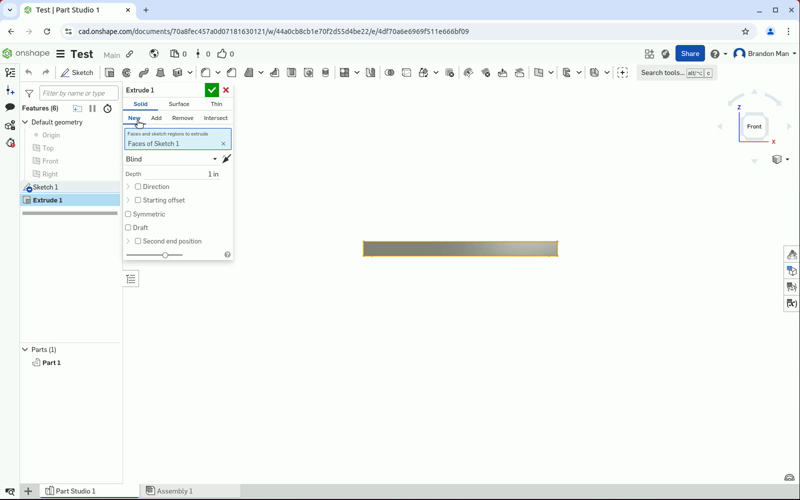
key(tab, 4)
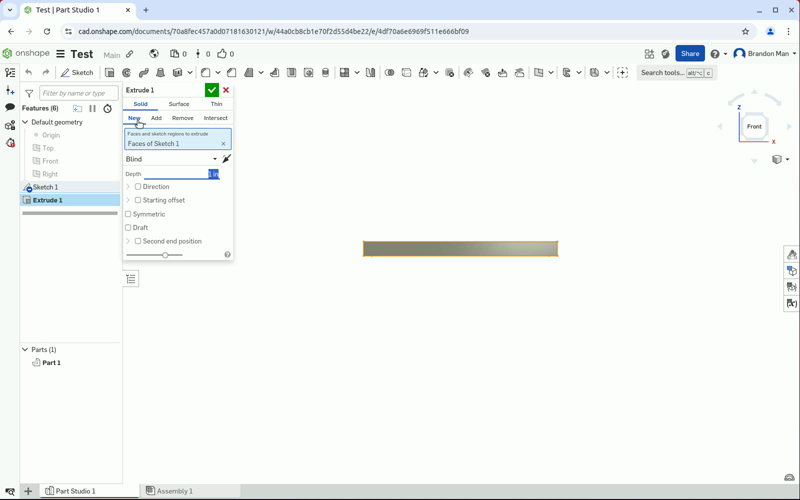
text(1.685)
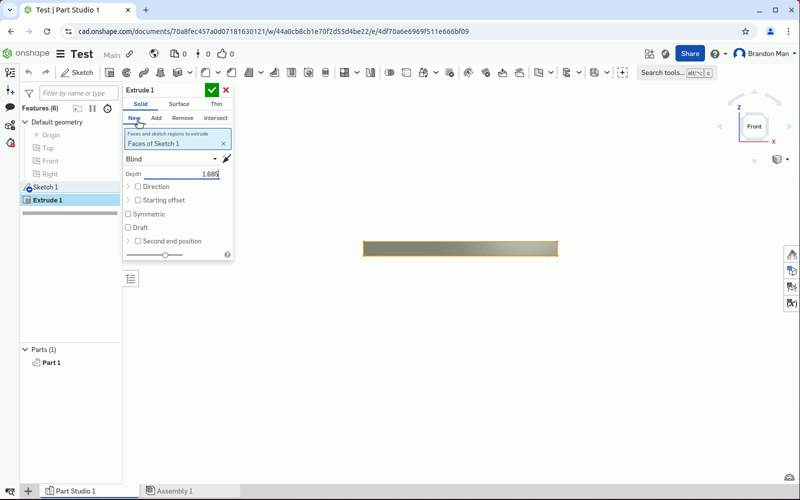
key(enter)
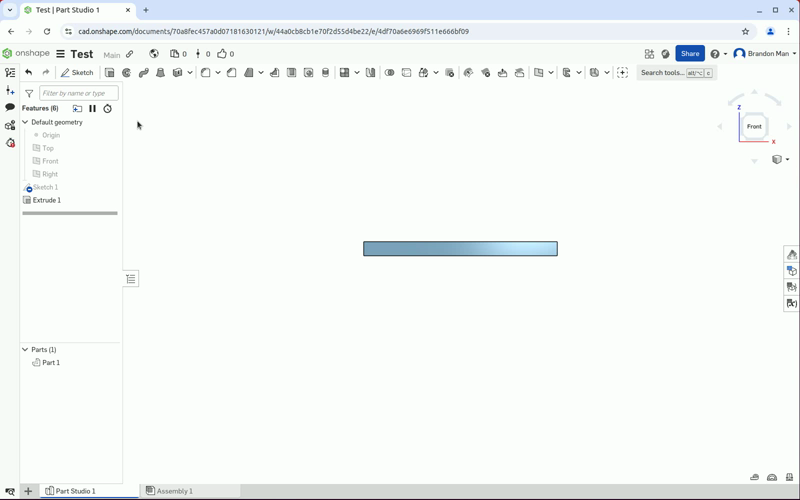
key(shift+h)
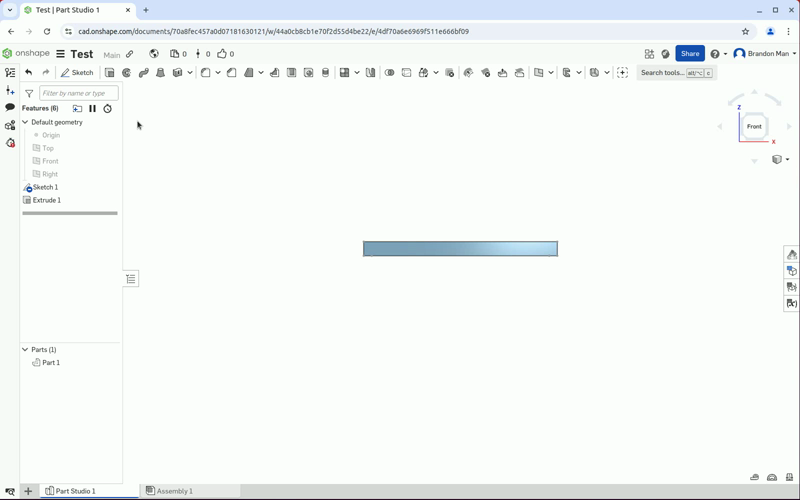
key(shift+h)
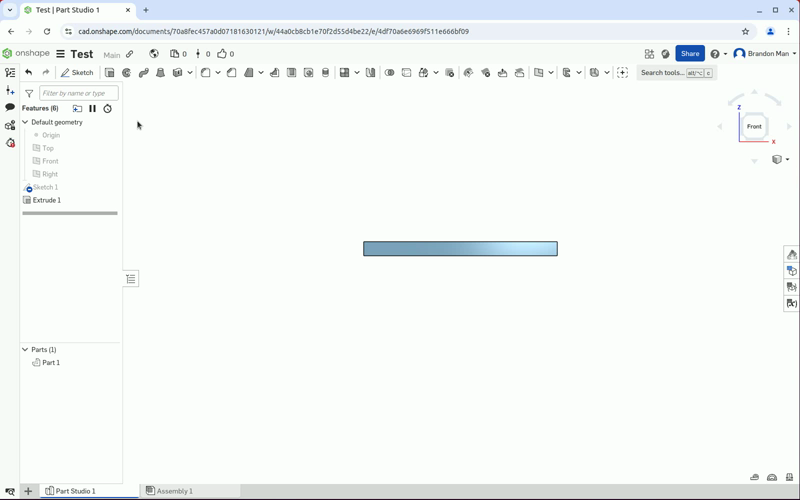
mouse_move(73, 189)
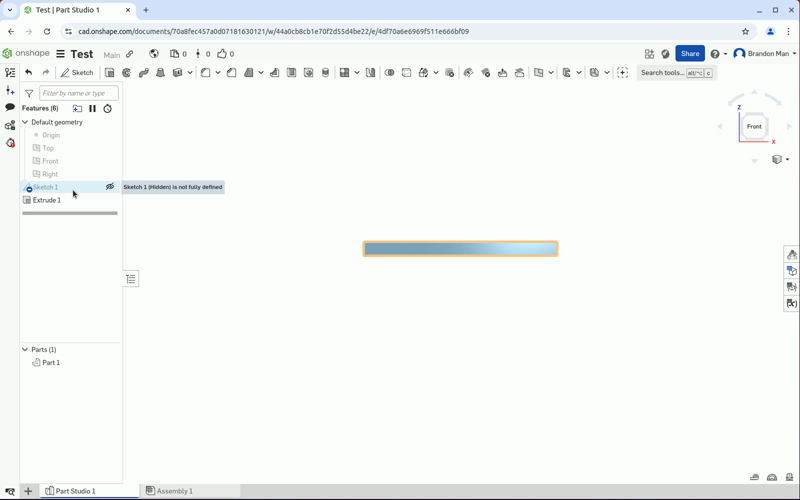
click(73, 189)
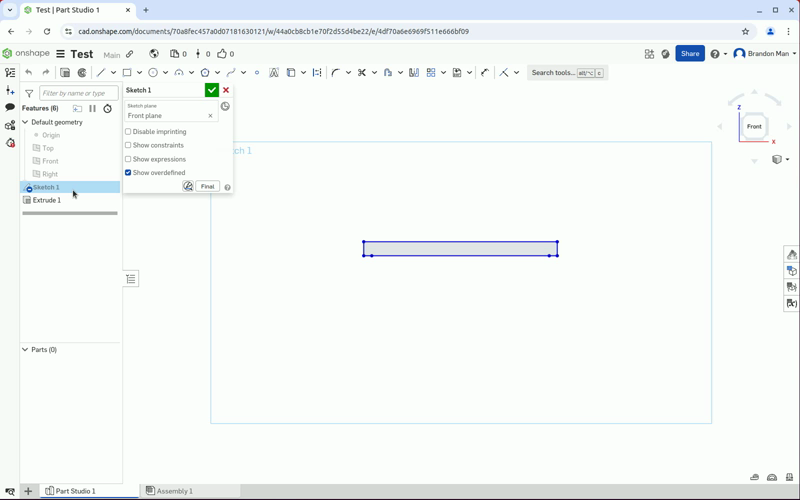
mouse_move(229, 92)
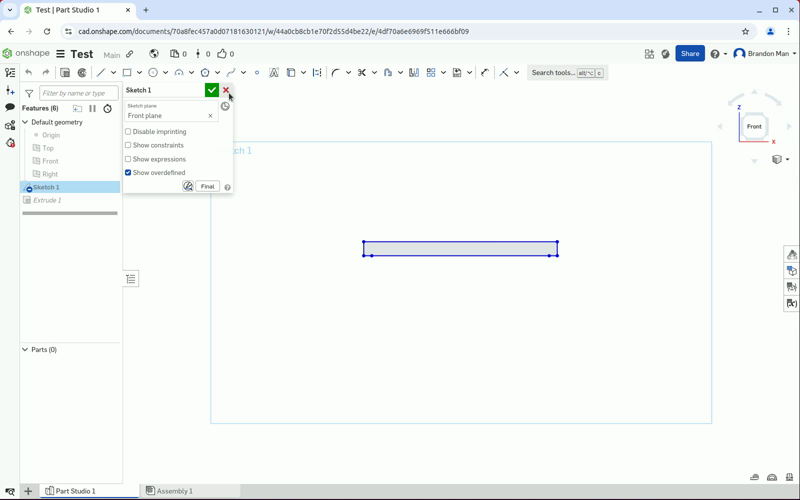
click(229, 92)
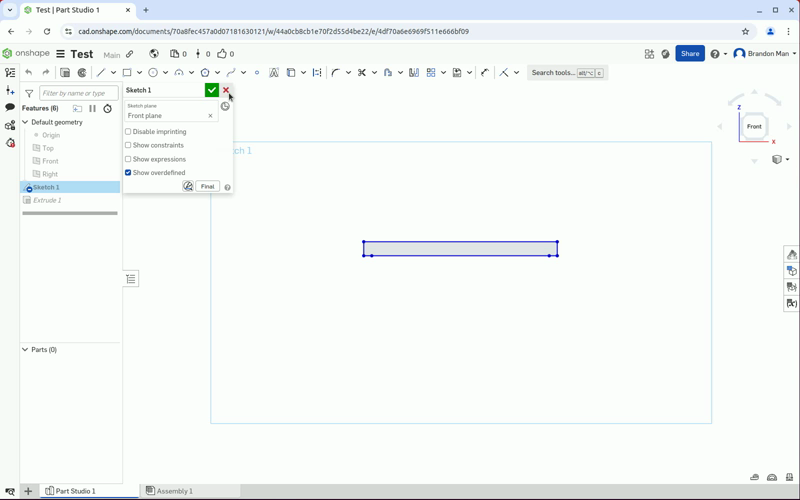
key(shift+s)
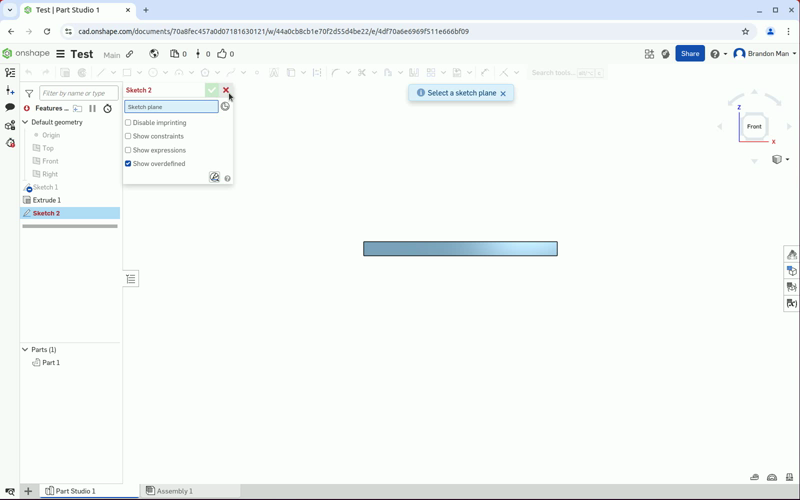
mouse_move(73, 163)
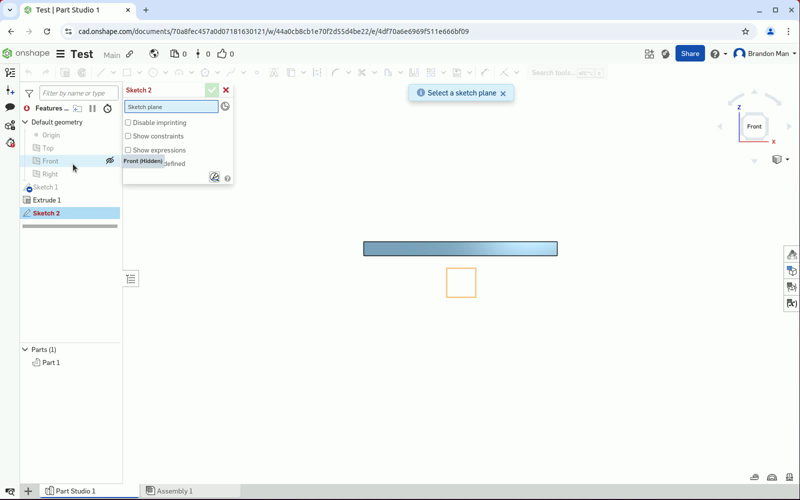
click(73, 163)
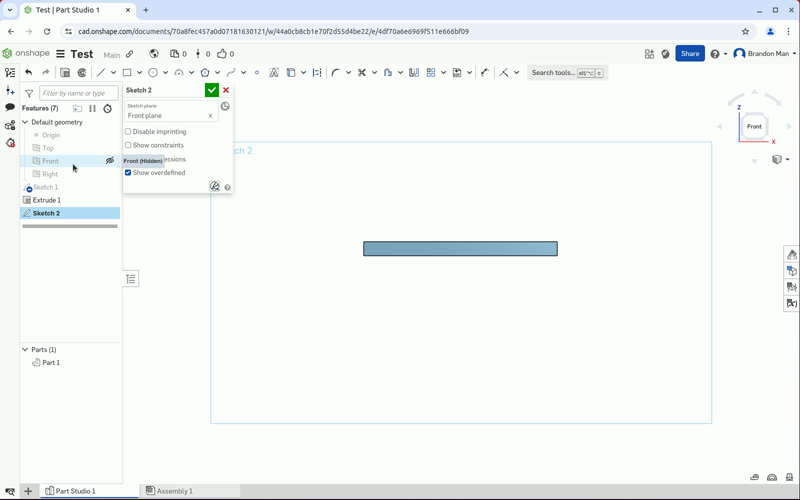
mouse_move(73, 352)
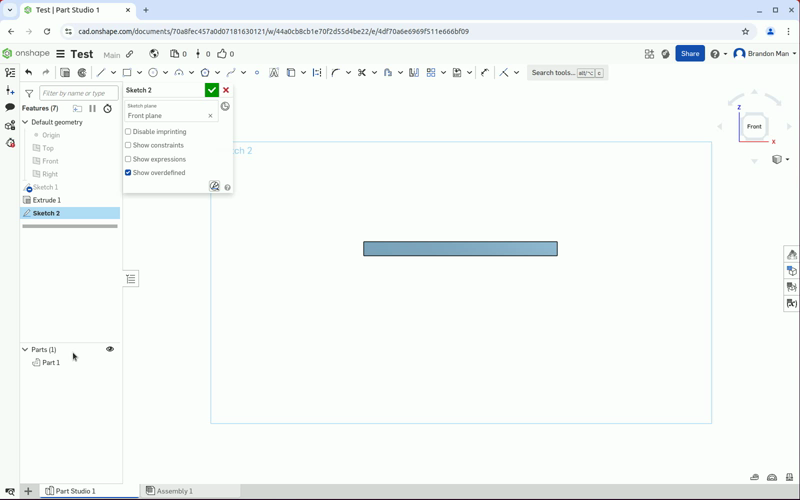
key(y)
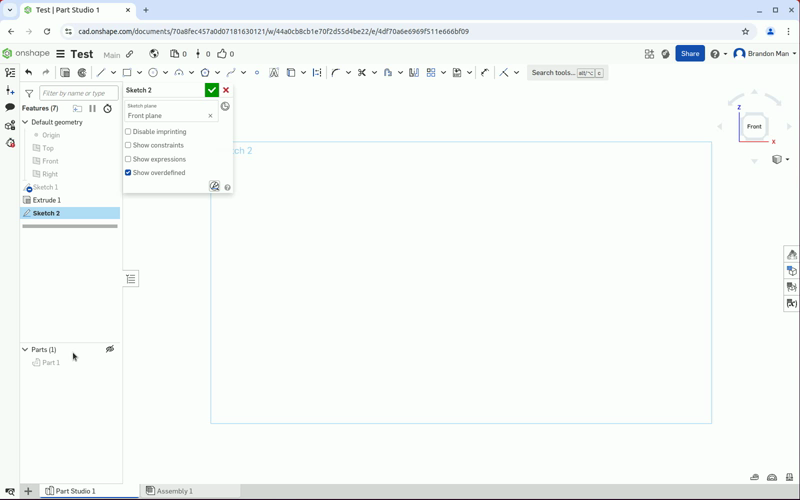
key(l)
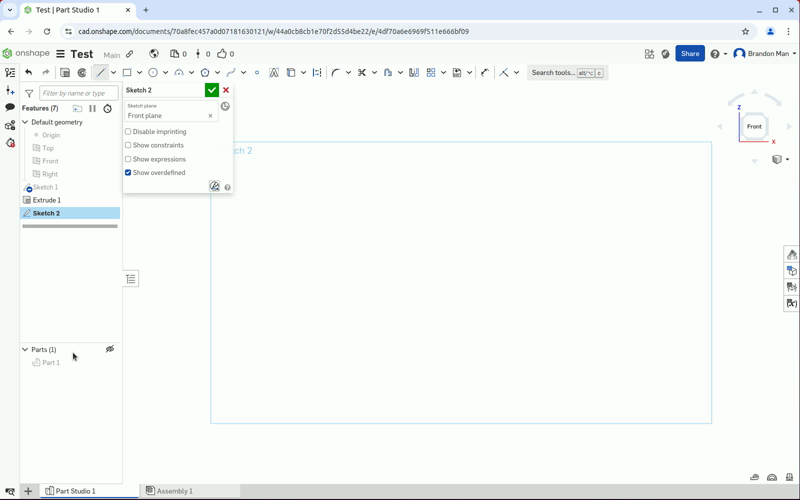
key_down(shift)
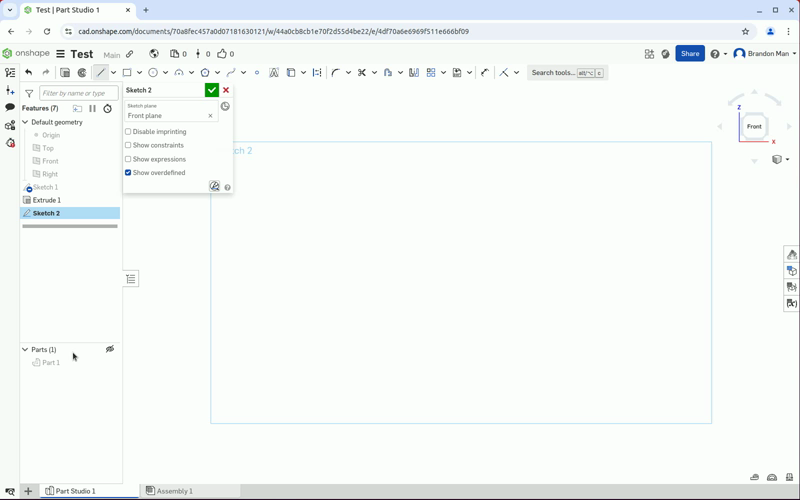
mouse_move(363, 339)
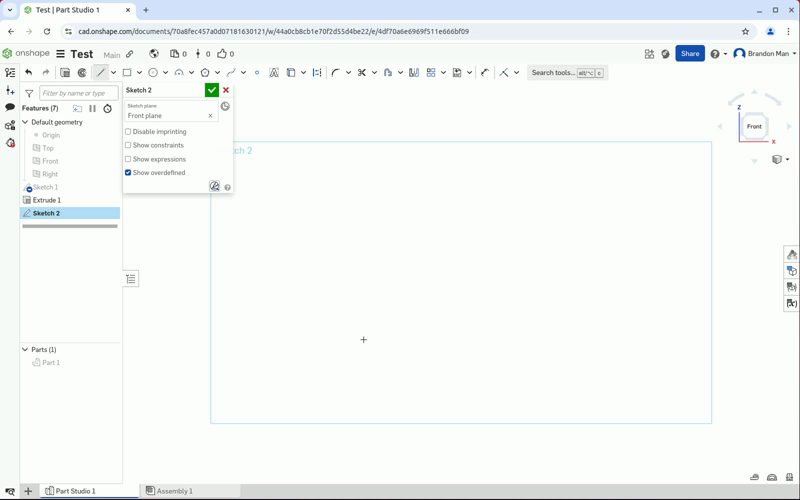
click(363, 339)
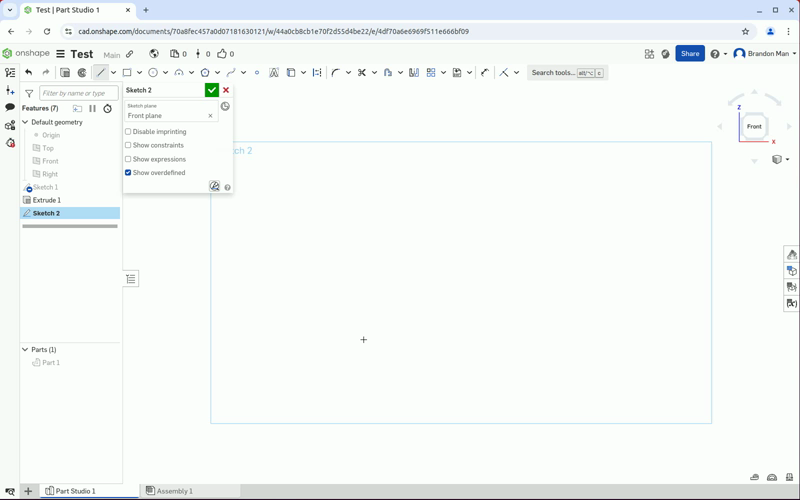
key_up(shift)
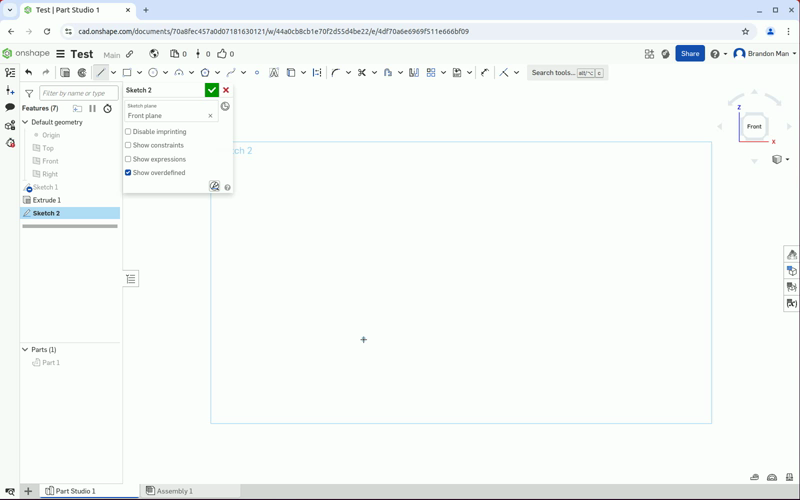
key_down(shift)
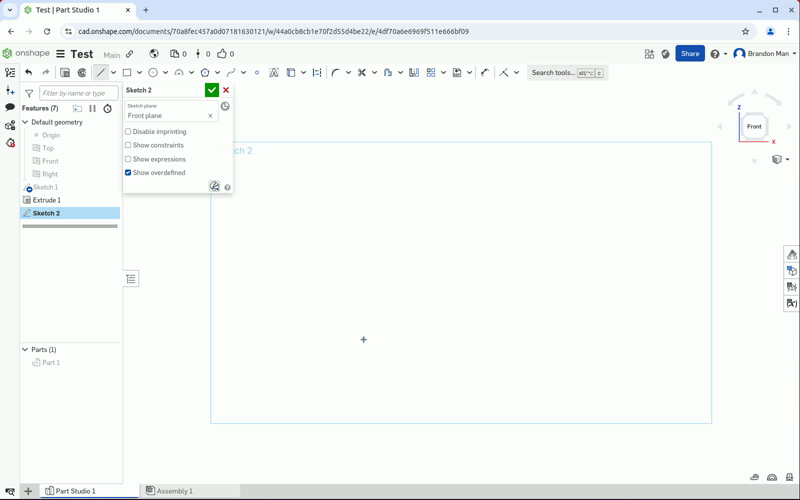
mouse_move(557, 339)
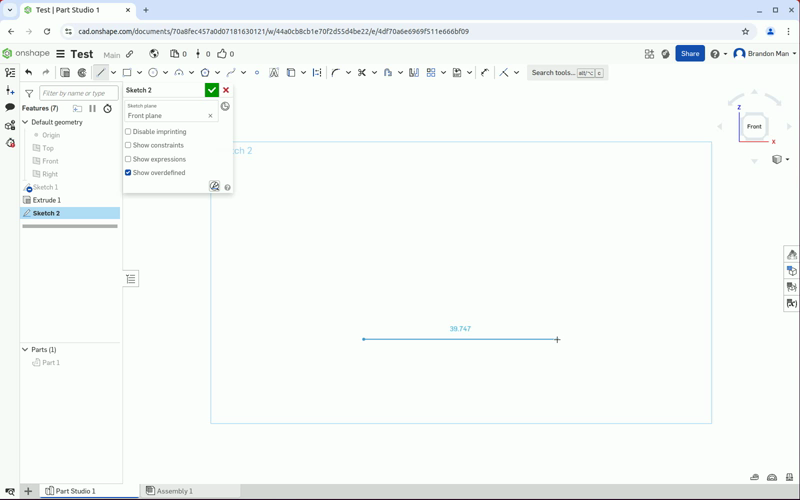
click(557, 339)
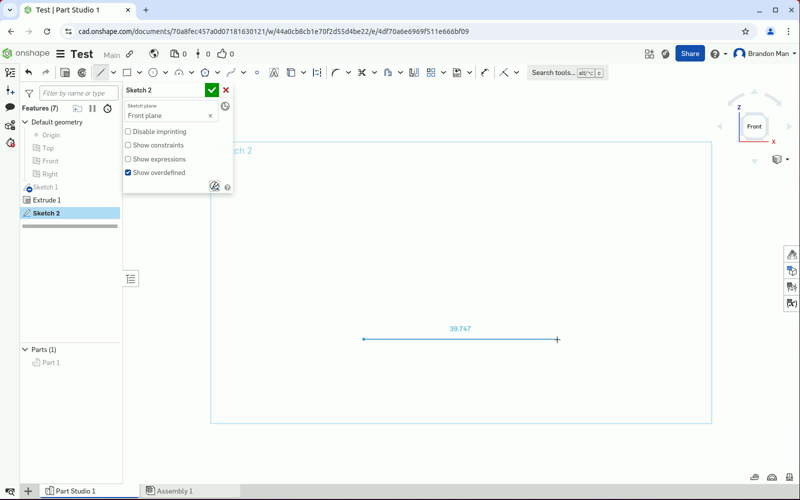
key_up(shift)
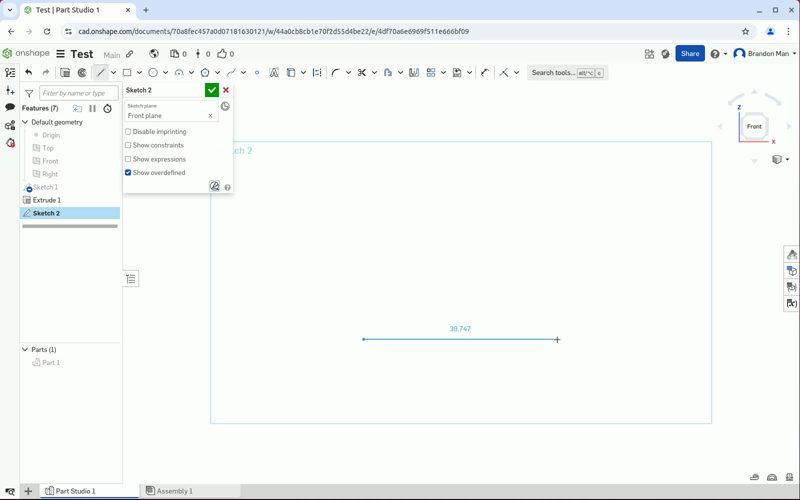
key_down(shift)
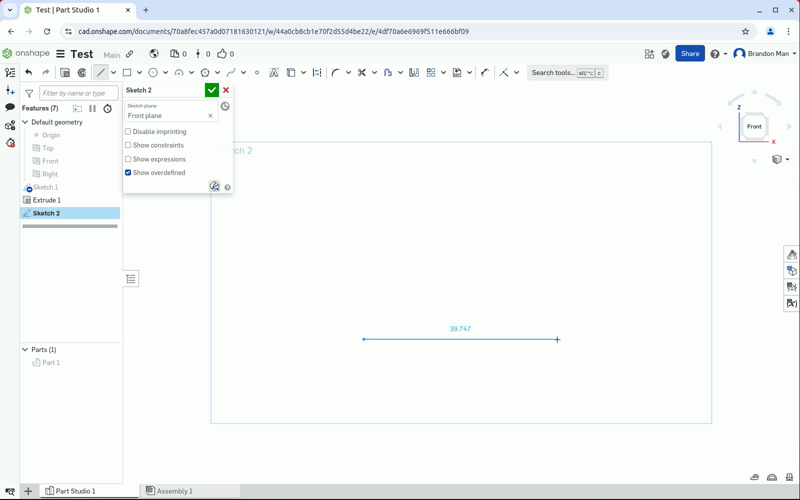
mouse_move(557, 255)
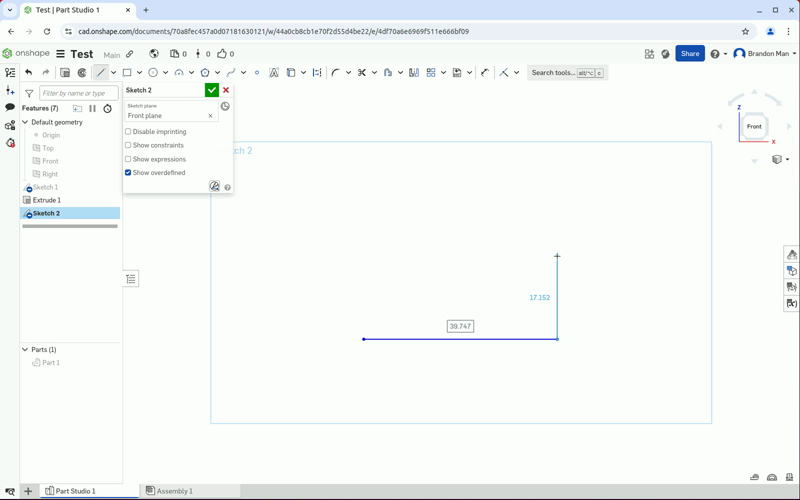
click(557, 255)
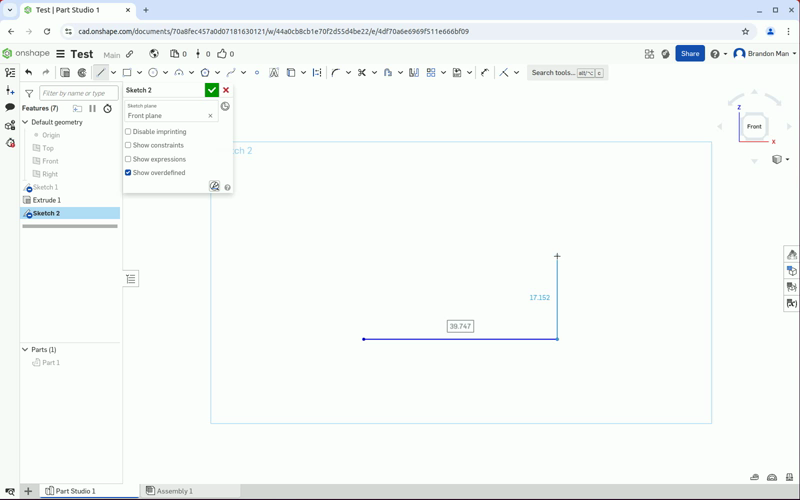
key_up(shift)
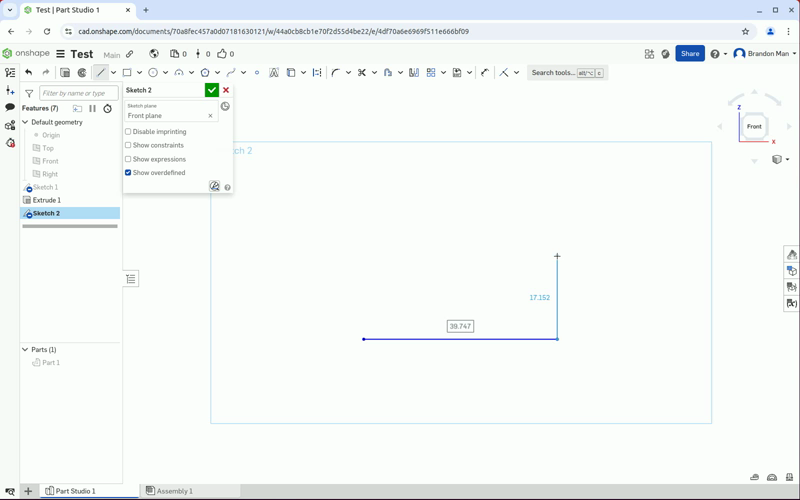
key_down(shift)
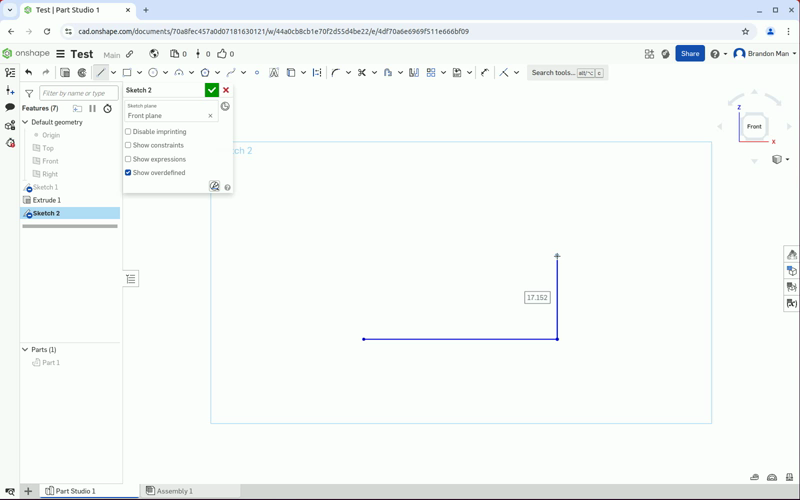
mouse_move(587, 255)
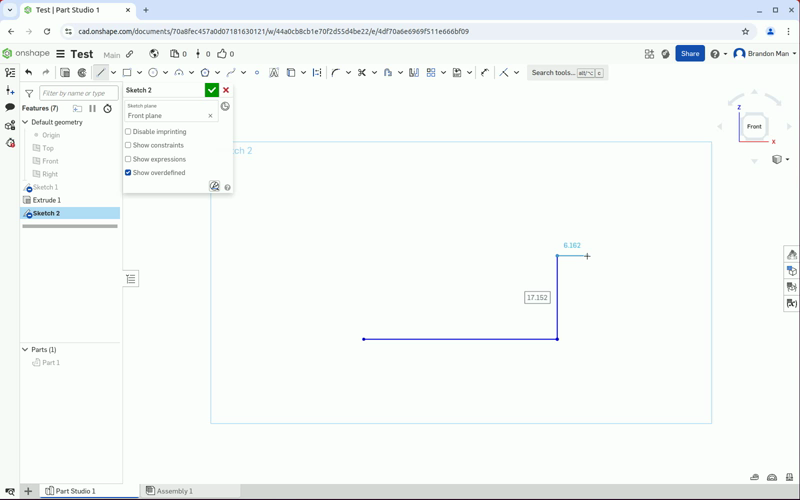
mouse_move(549, 255)
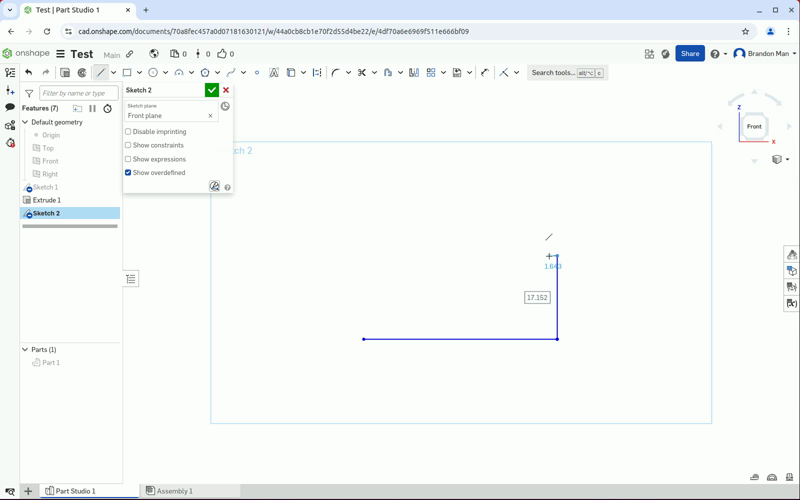
click(549, 255)
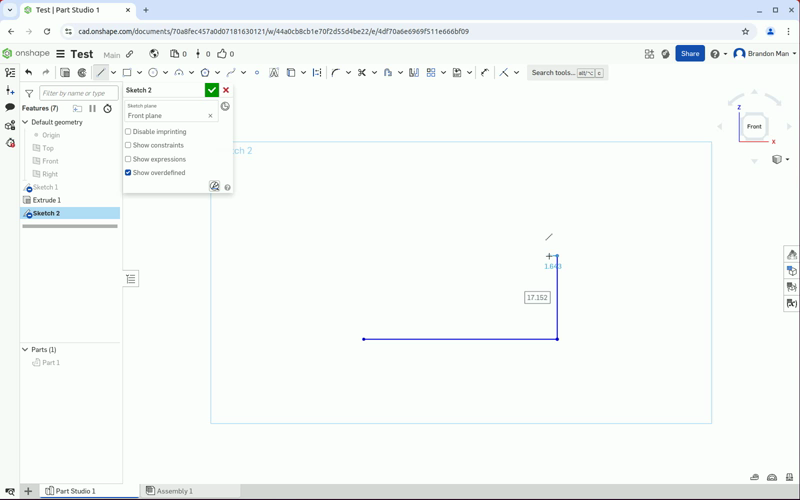
key_up(shift)
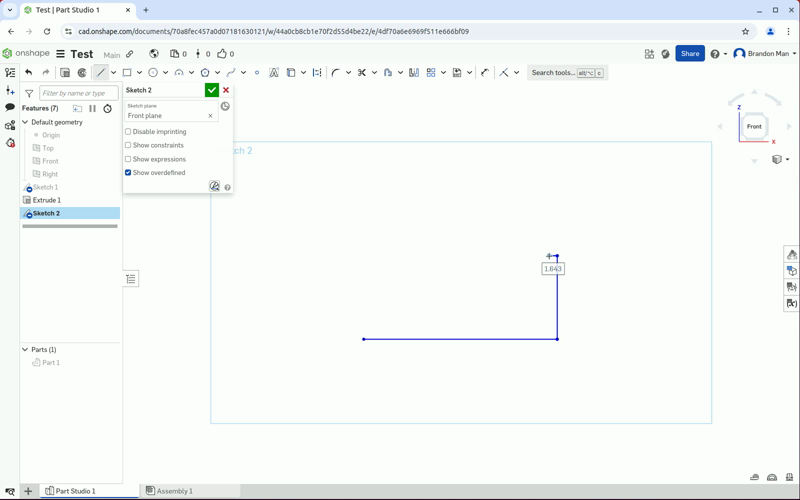
key_down(shift)
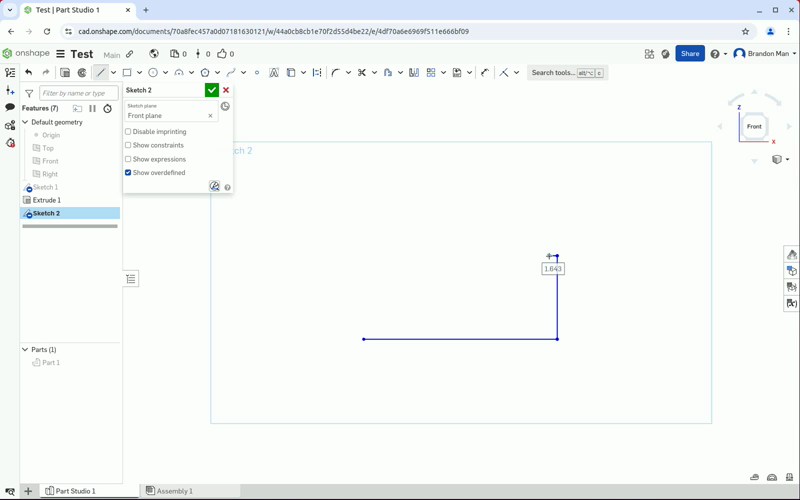
mouse_move(549, 330)
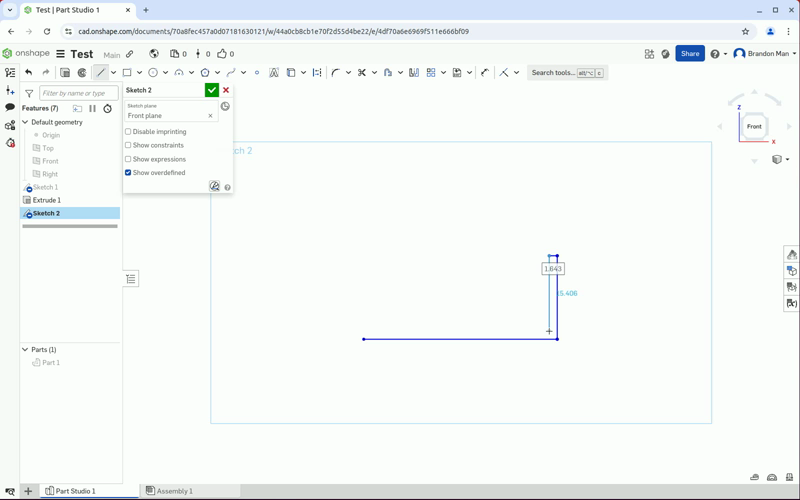
click(549, 330)
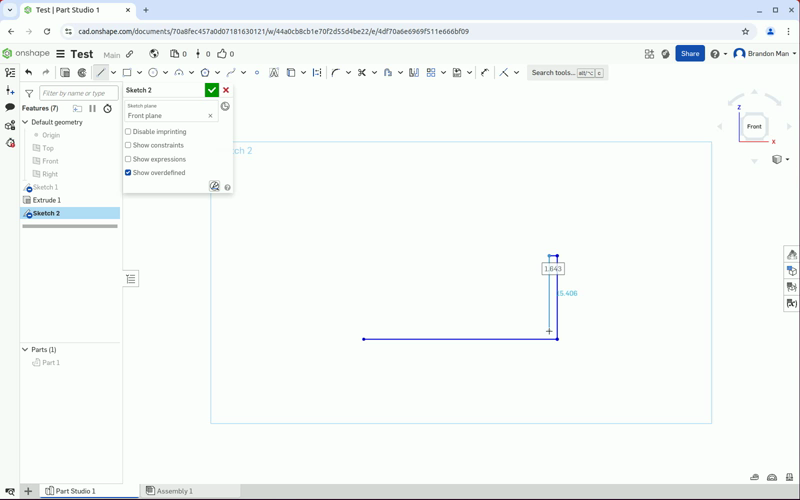
key_up(shift)
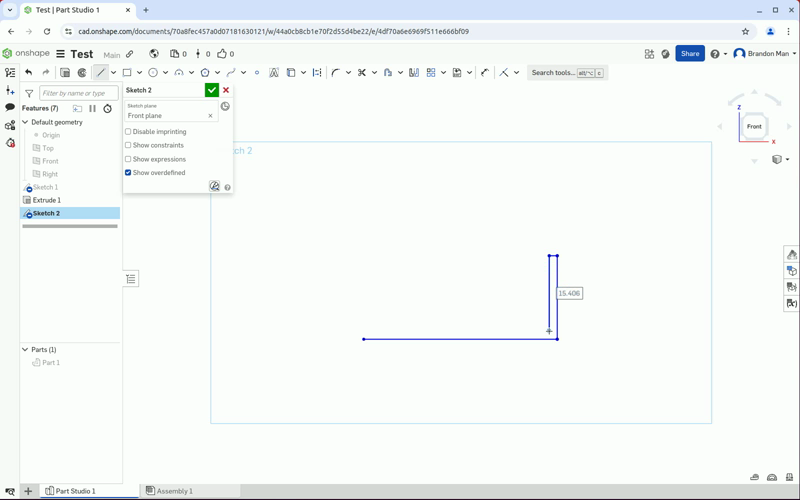
key_down(shift)
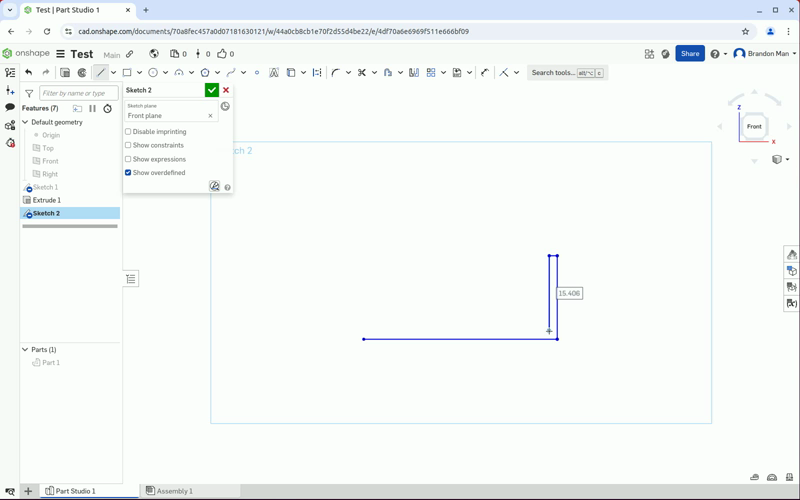
mouse_move(371, 330)
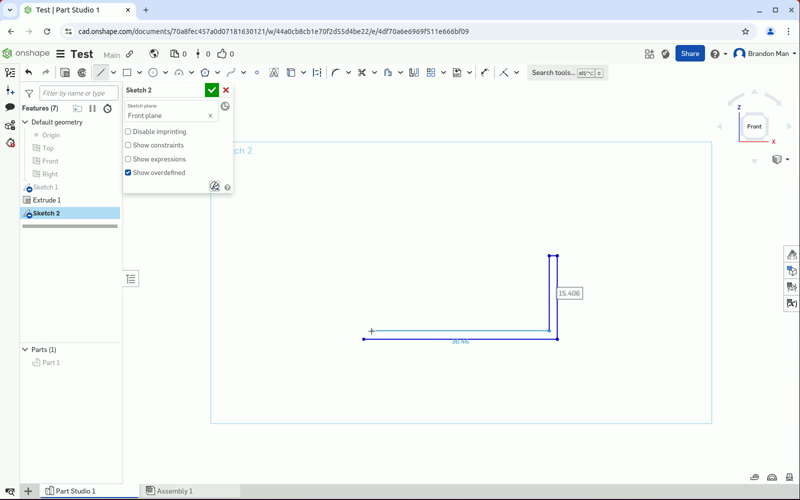
click(371, 330)
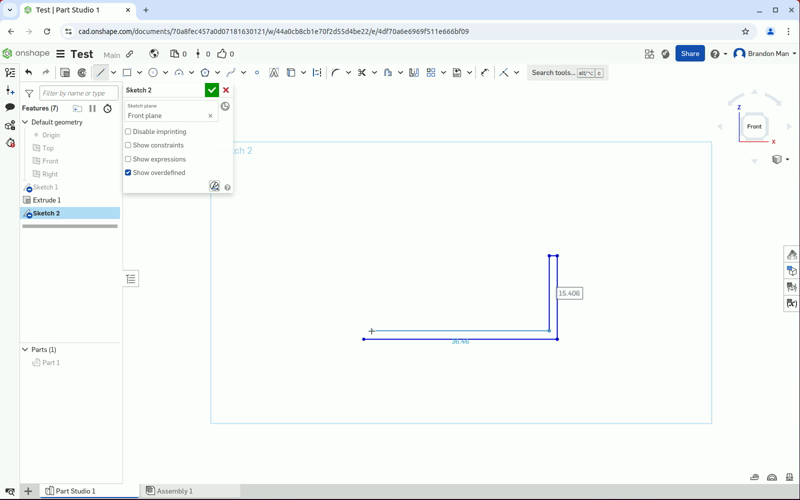
key_up(shift)
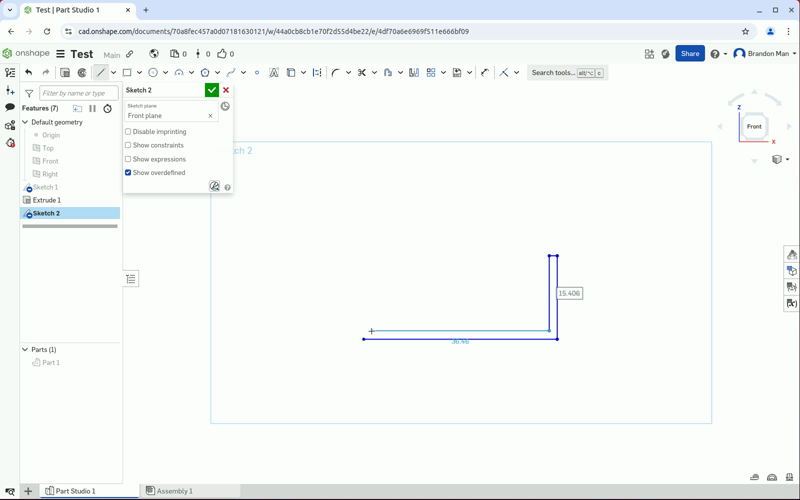
key_down(shift)
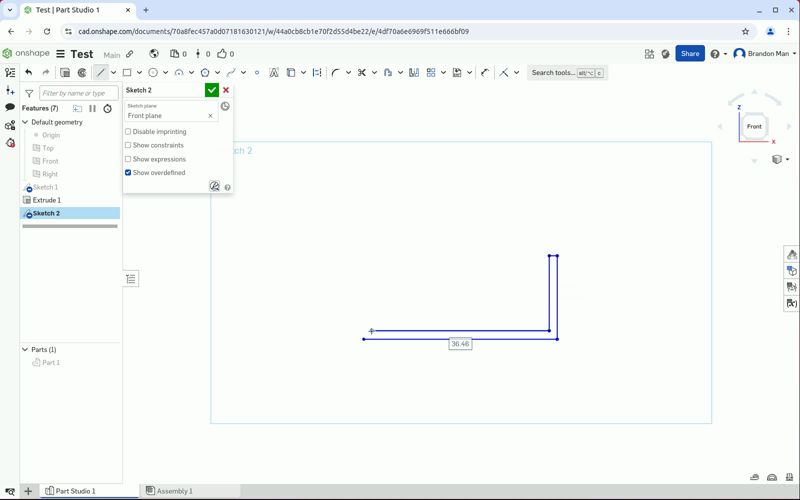
mouse_move(371, 255)
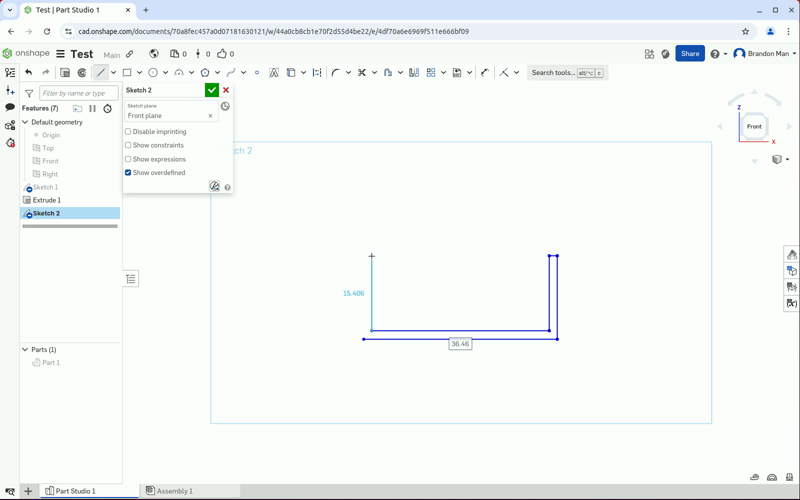
click(371, 255)
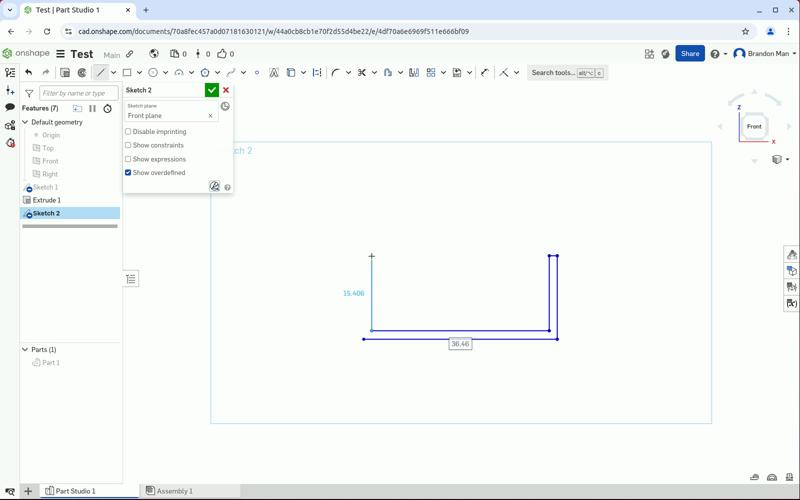
key_up(shift)
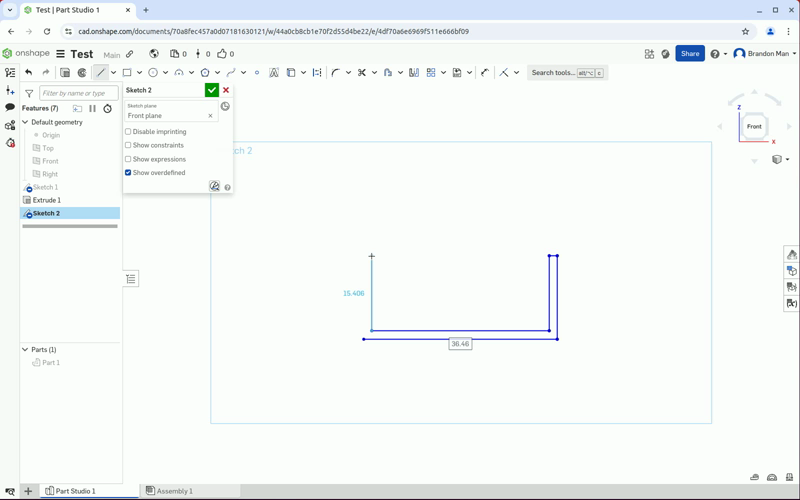
key_down(shift)
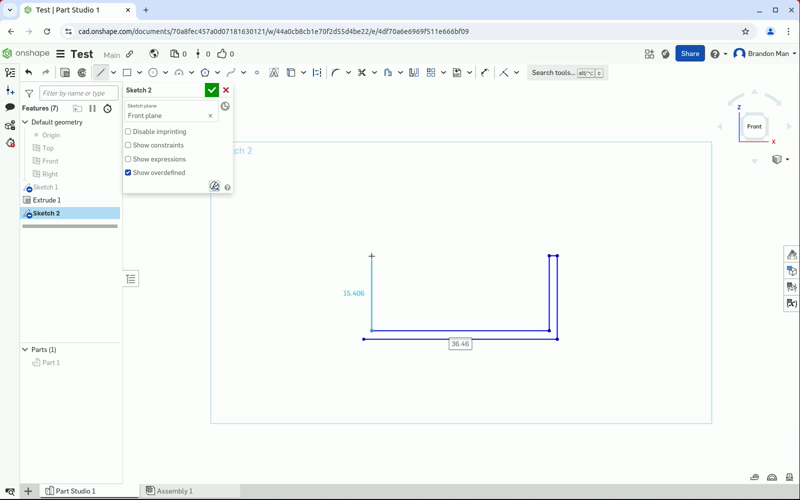
mouse_move(401, 255)
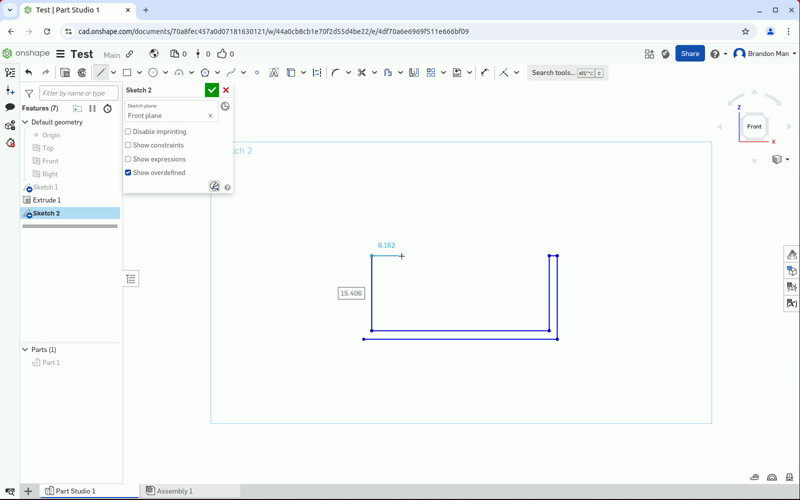
mouse_move(363, 255)
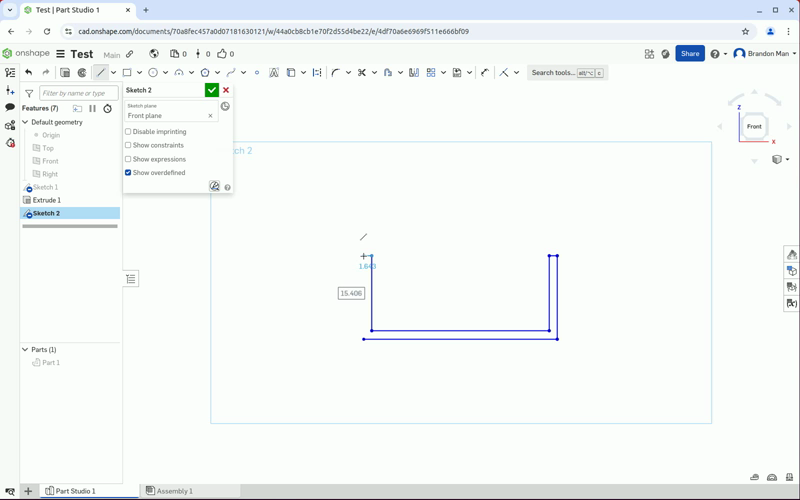
click(363, 255)
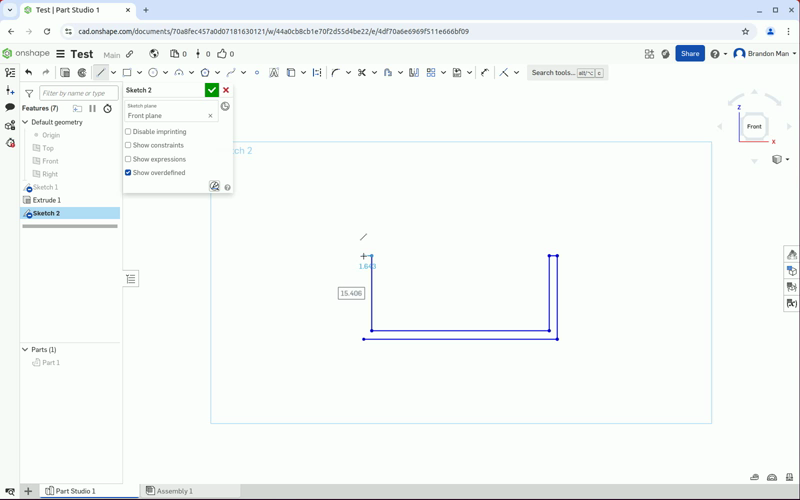
key_up(shift)
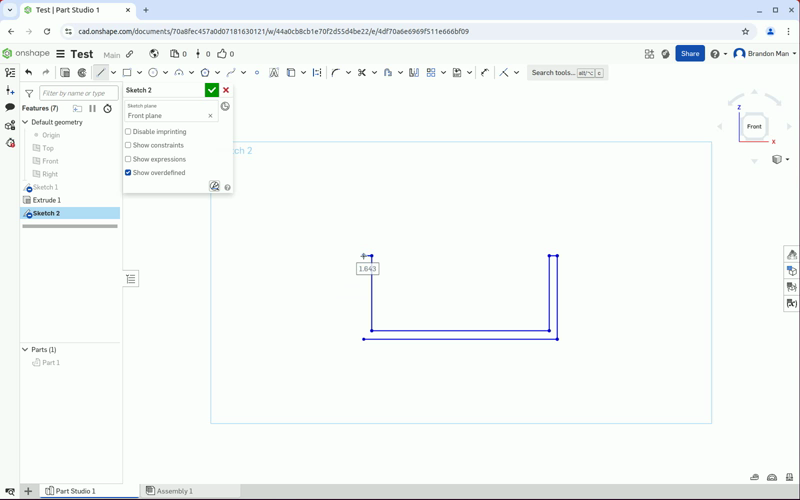
key_down(shift)
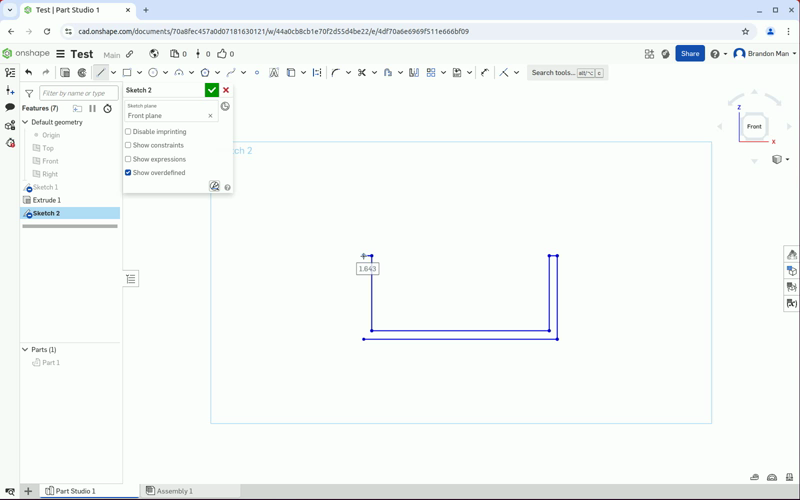
mouse_move(363, 339)
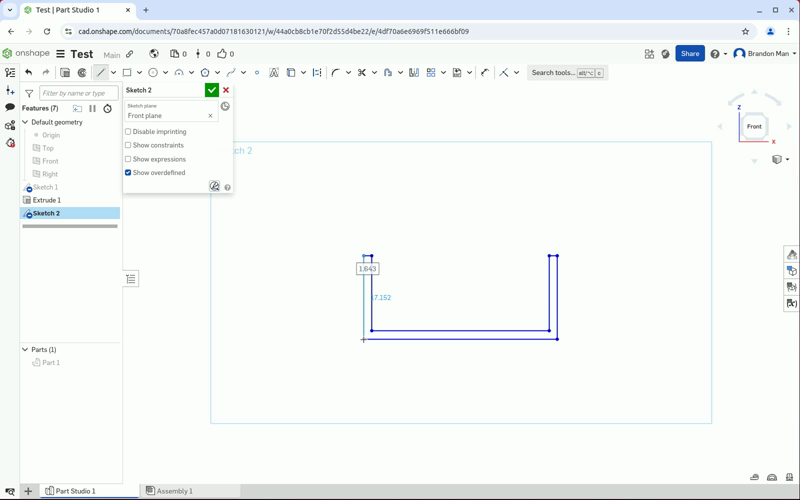
key_up(shift)
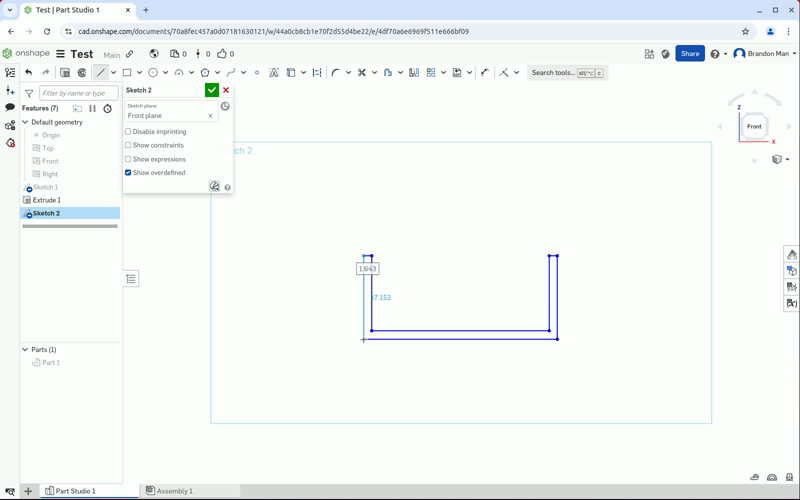
click(363, 339)
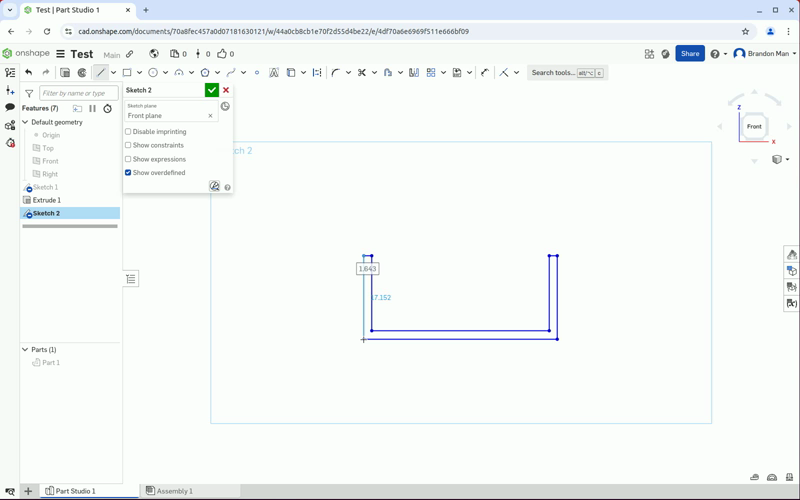
key(esc)
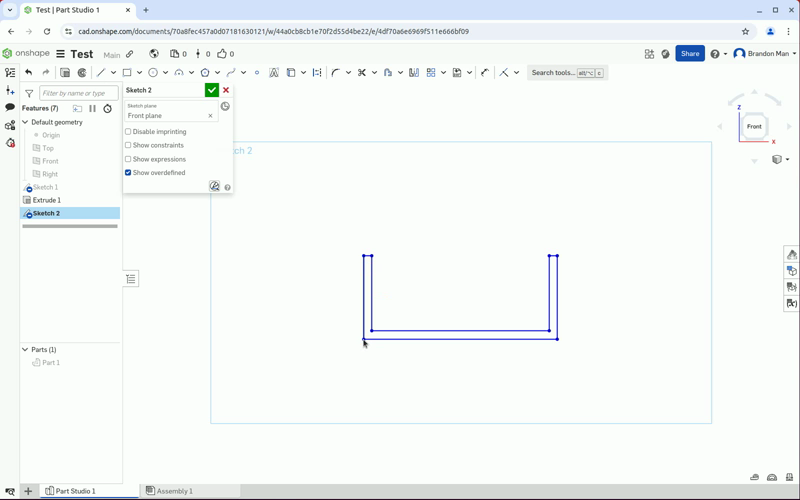
mouse_move(555, 329)
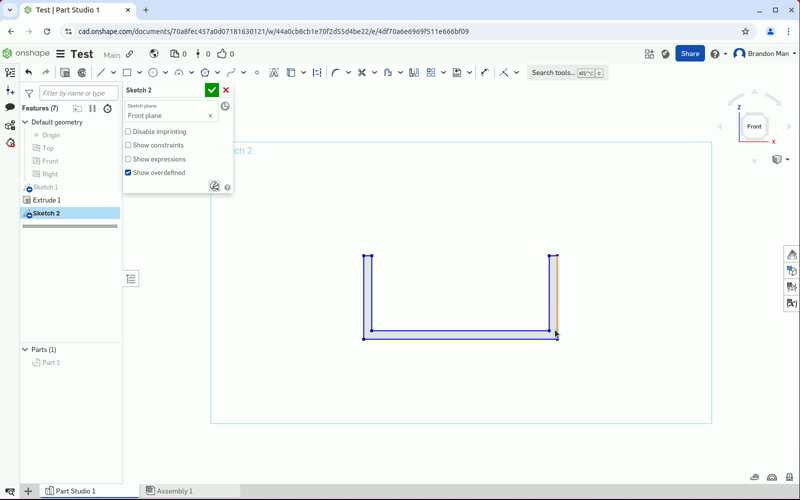
click(555, 329)
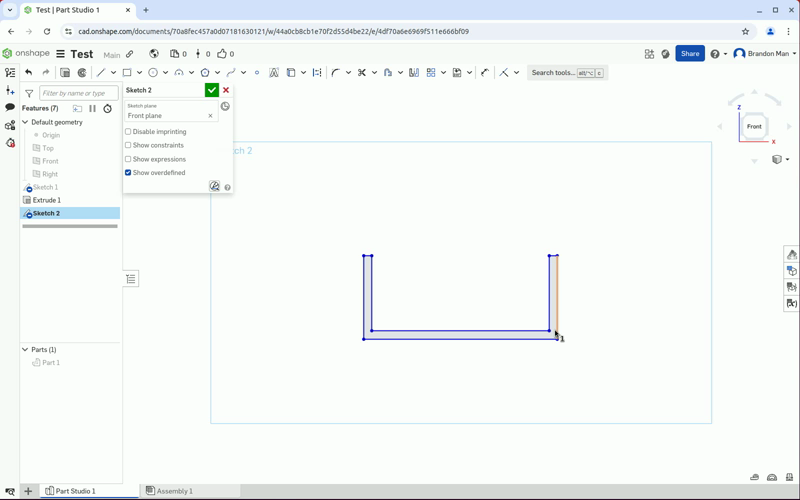
mouse_move(73, 352)
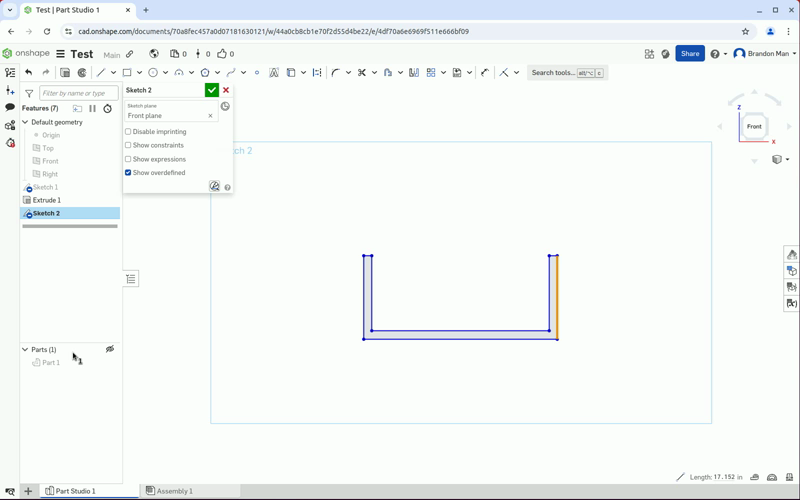
key(shift+y)
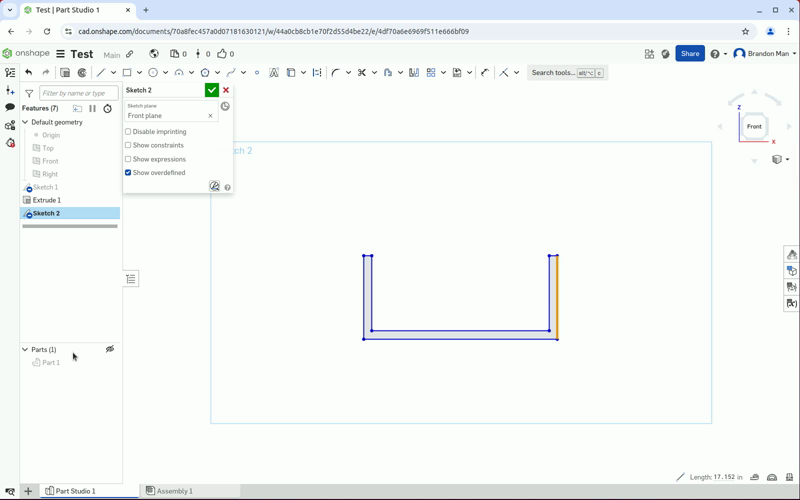
key(shift+e)
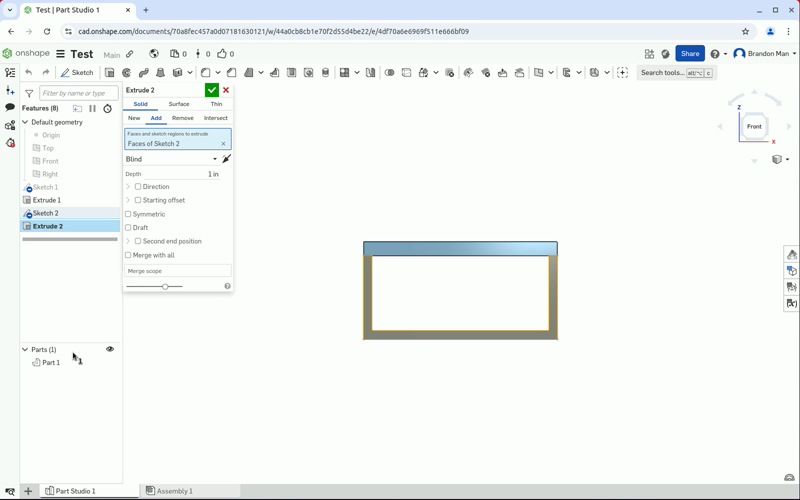
mouse_move(143, 106)
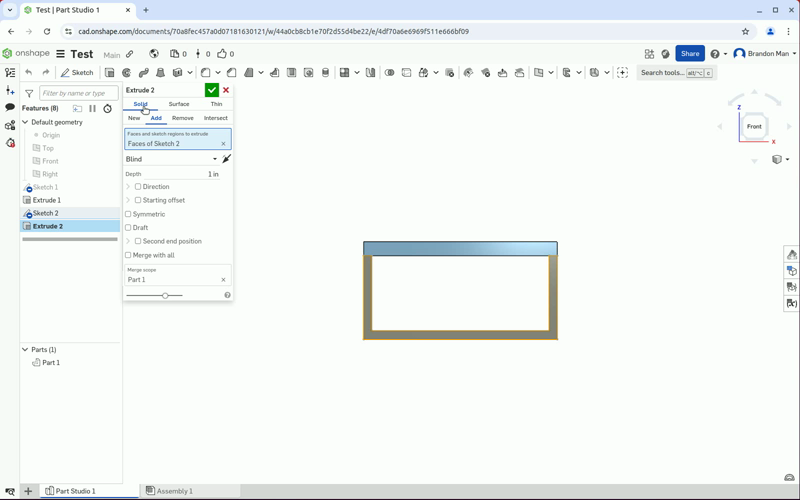
click(143, 106)
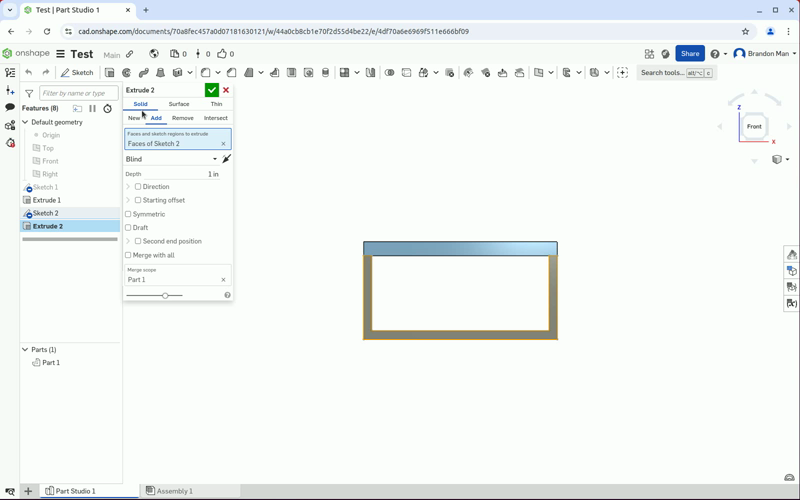
mouse_move(137, 120)
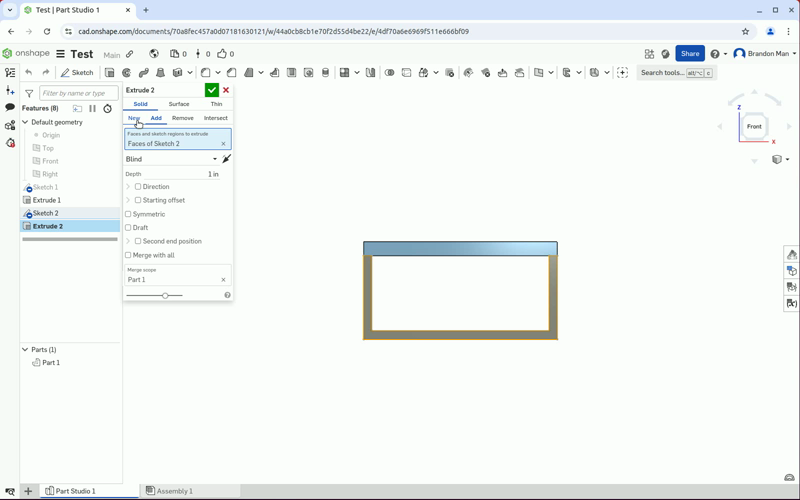
click(137, 120)
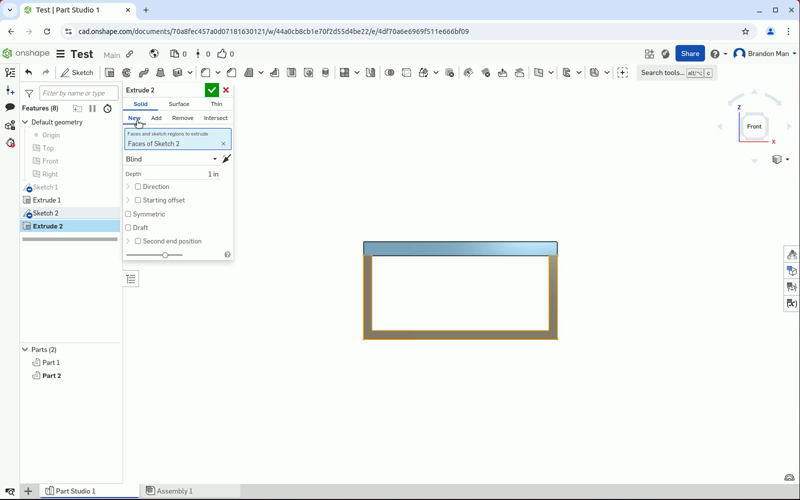
key(tab, 4)
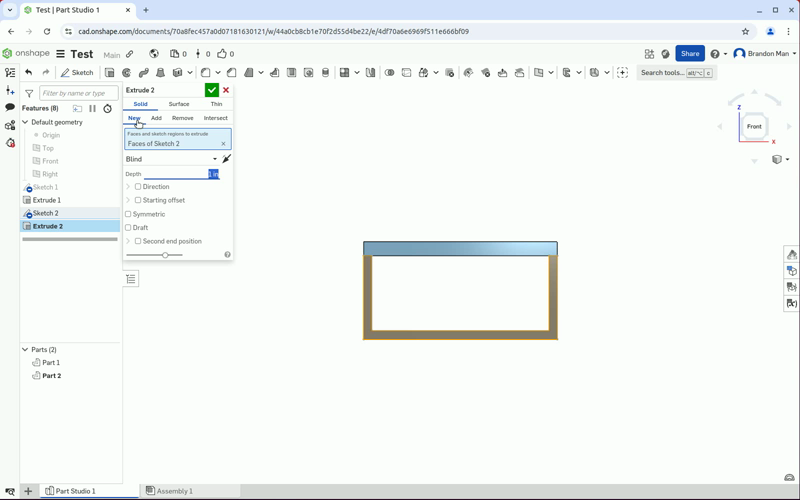
text(1.685)
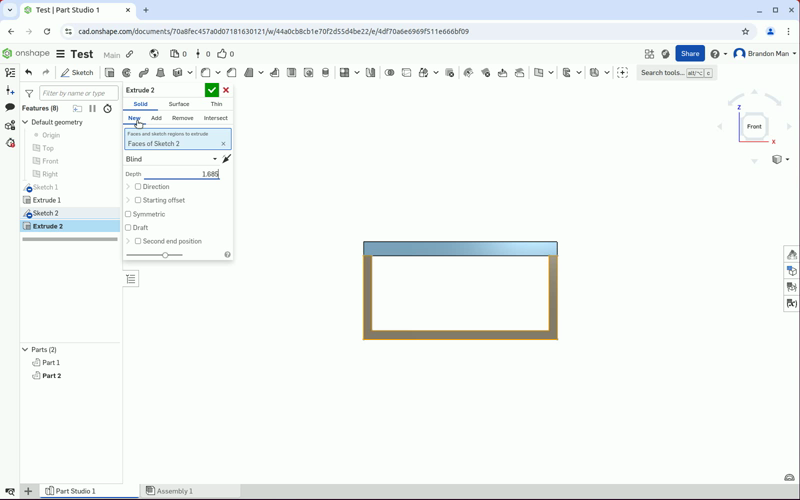
key(enter)
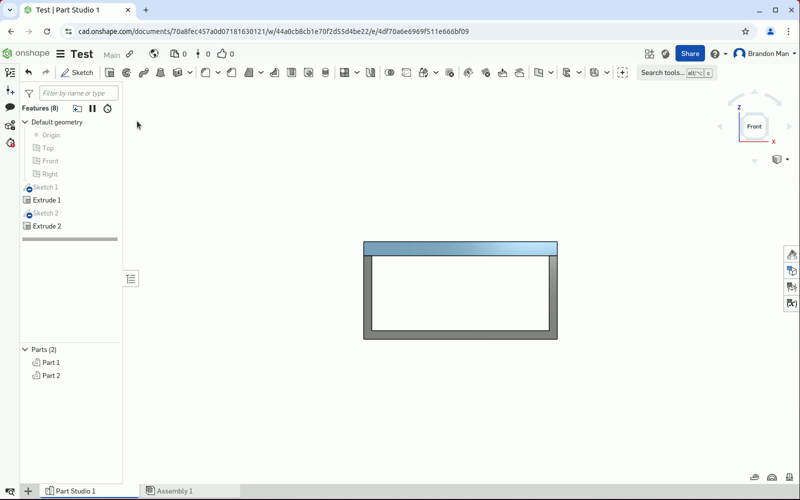
key(shift+h)
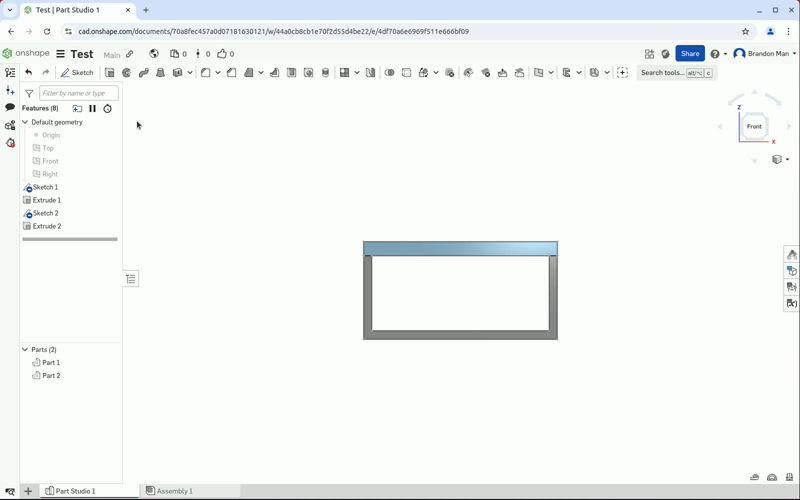
key(shift+h)
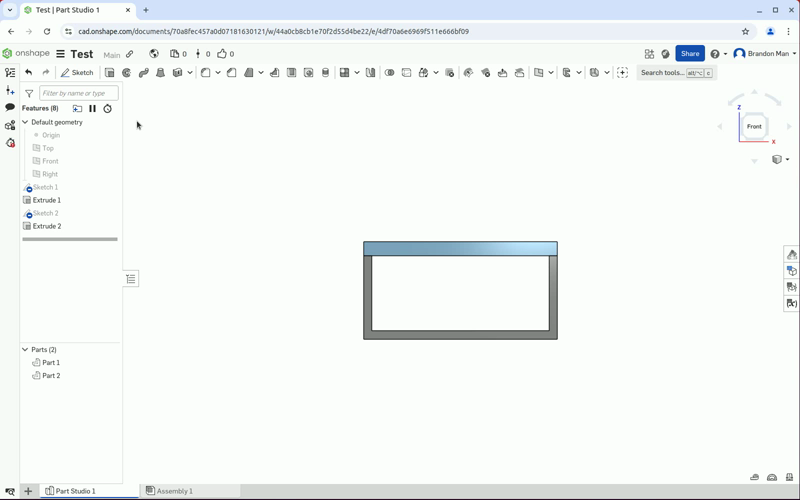
mouse_move(73, 189)
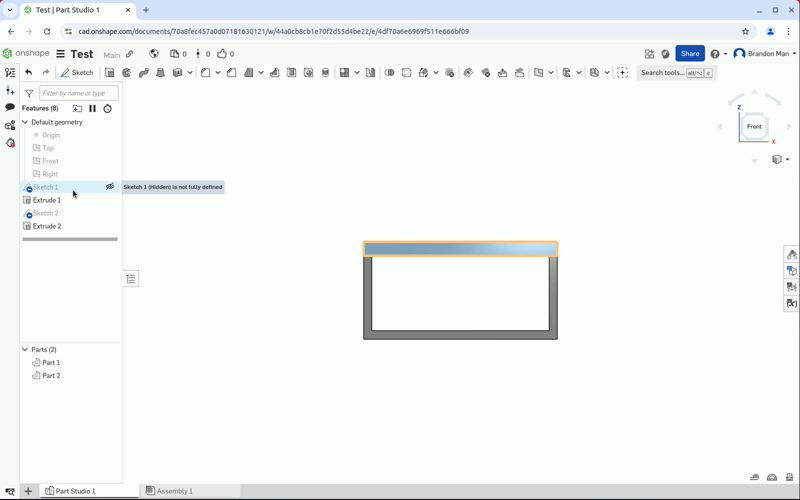
click(73, 189)
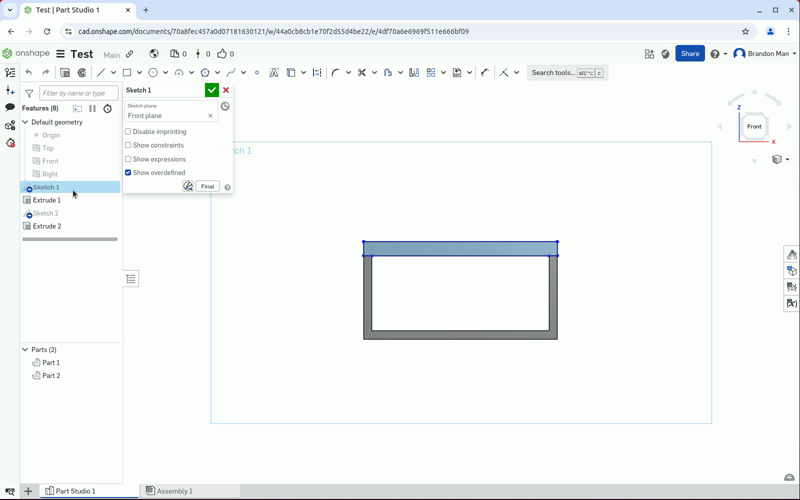
mouse_move(229, 92)
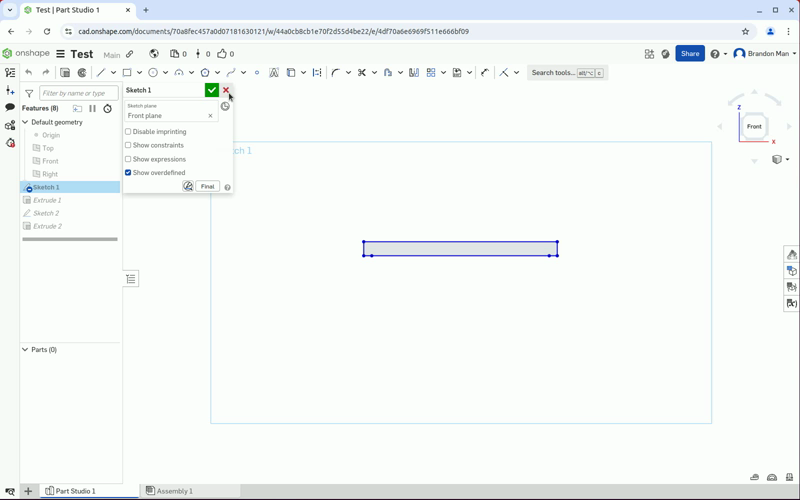
click(229, 92)
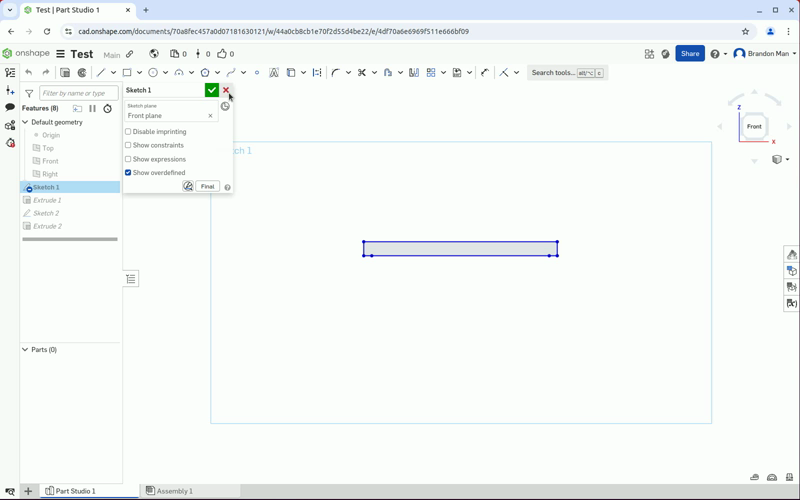
key(shift+s)
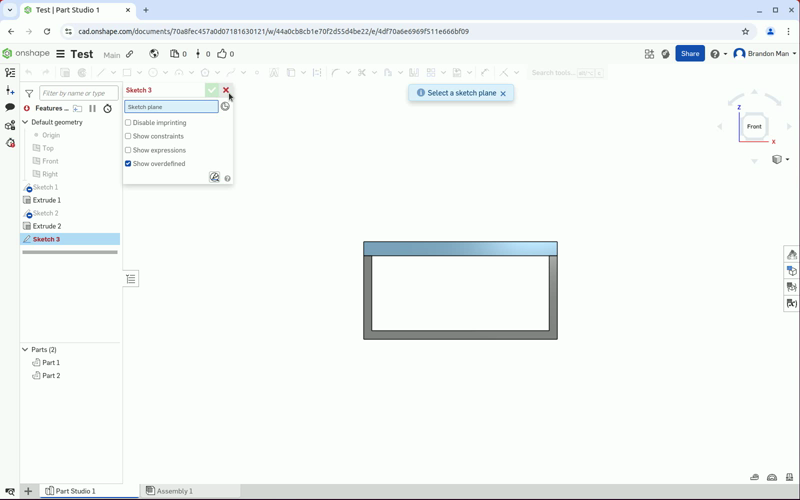
mouse_move(73, 163)
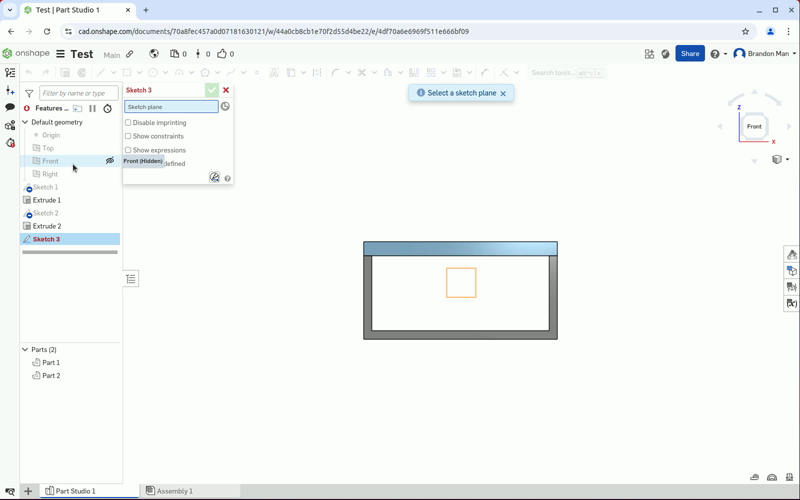
click(73, 163)
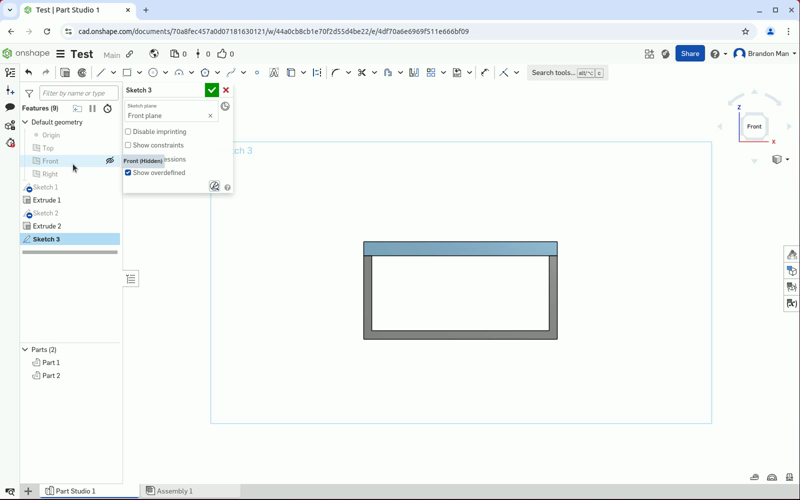
mouse_move(73, 352)
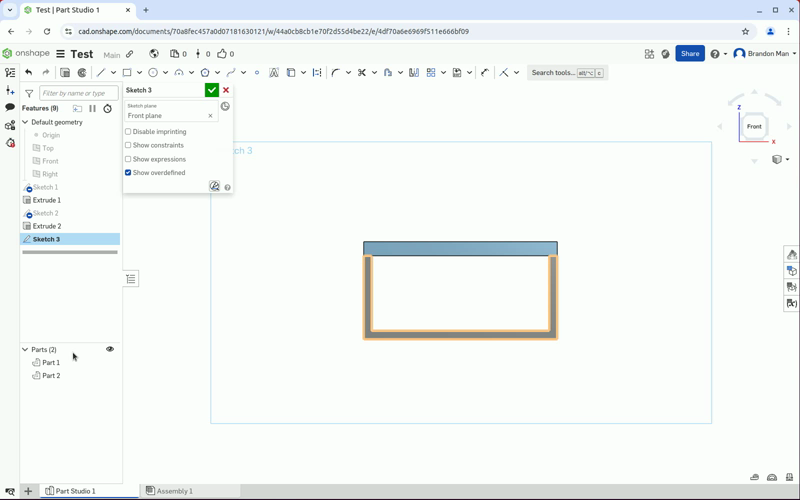
key(y)
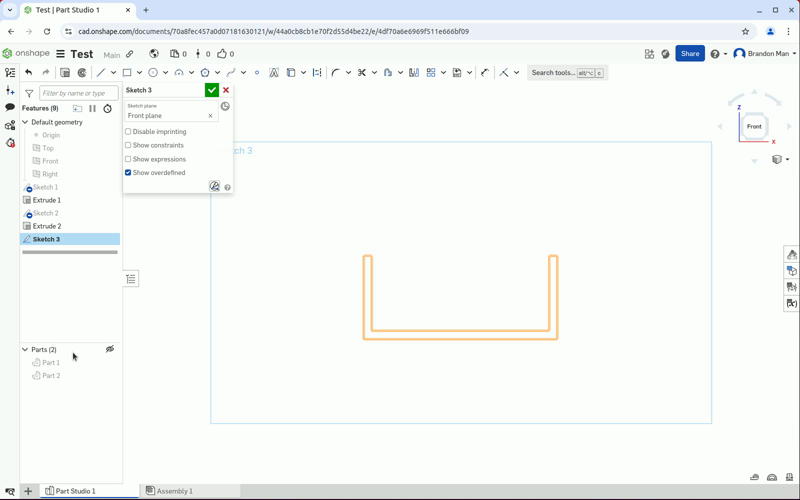
key(l)
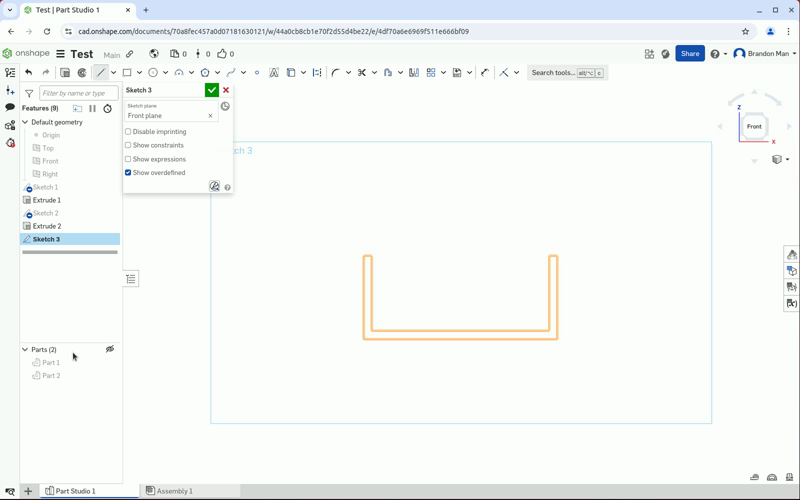
key_down(shift)
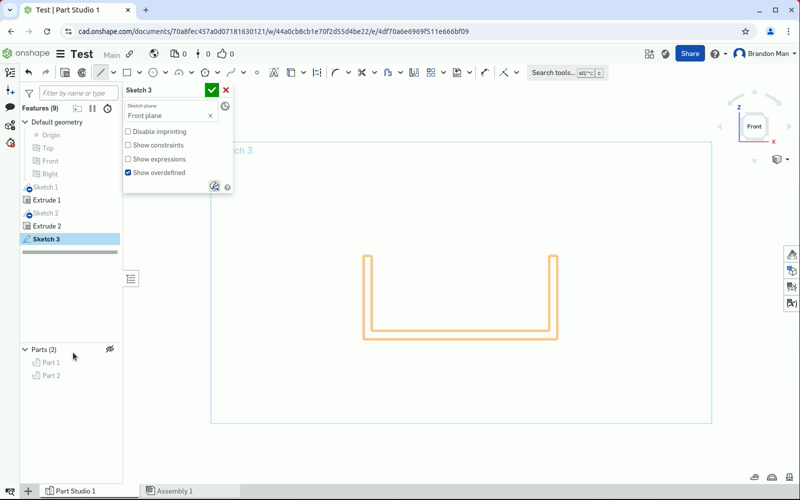
mouse_move(363, 339)
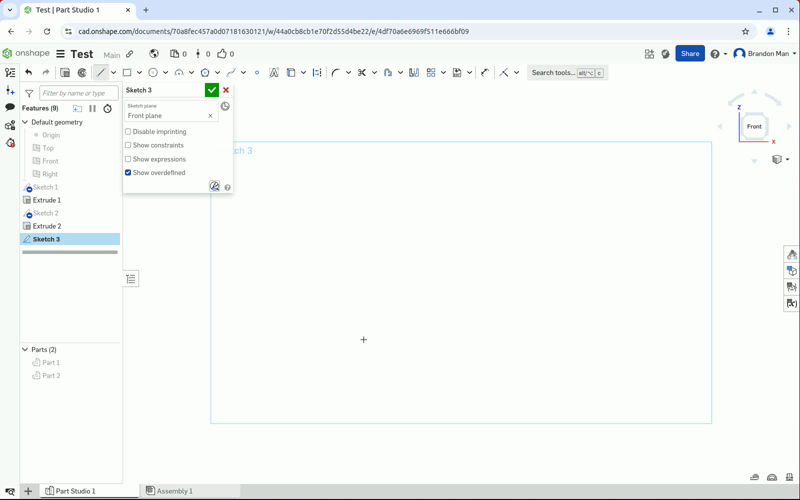
click(363, 339)
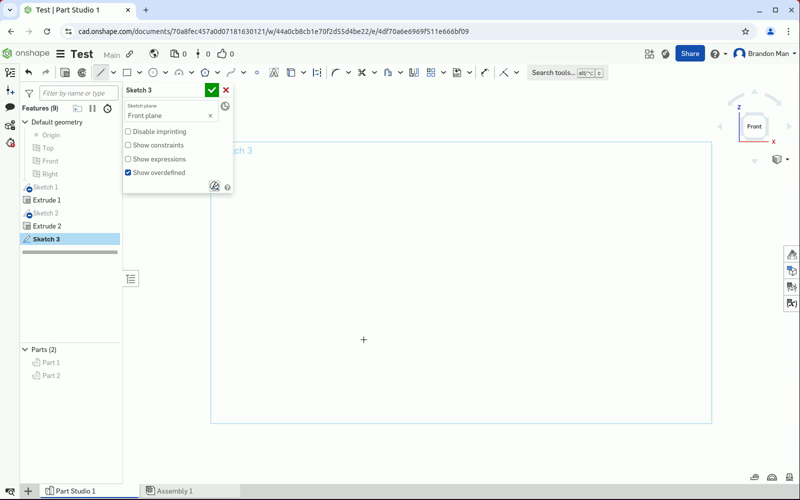
key_up(shift)
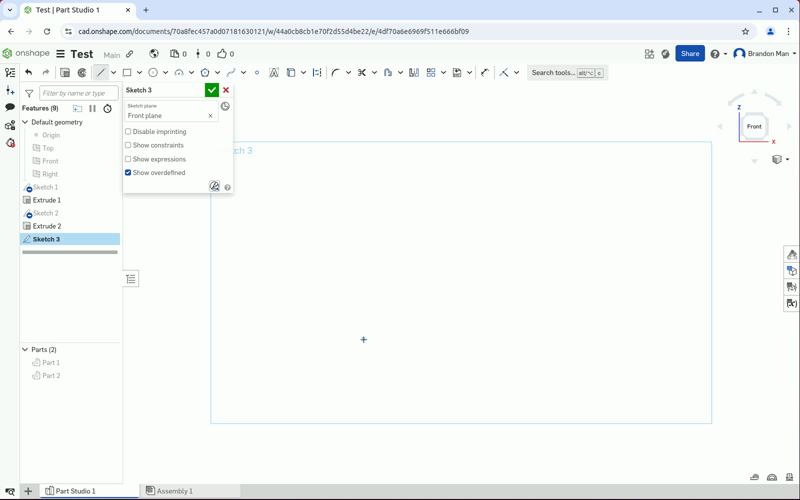
key_down(shift)
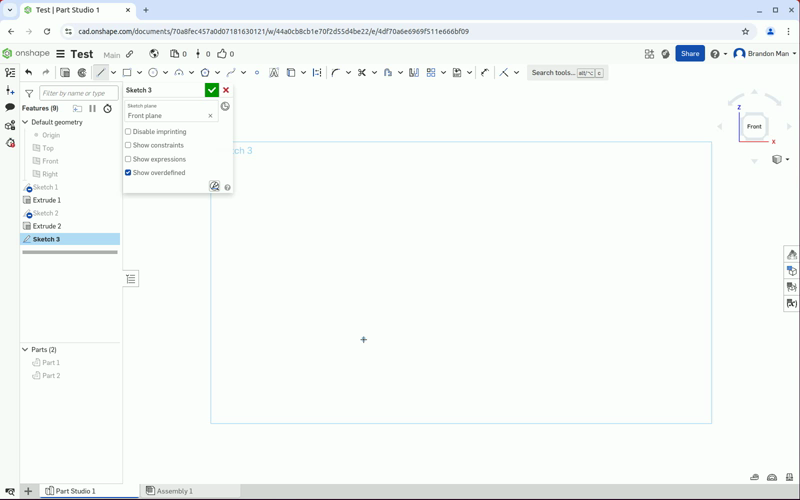
mouse_move(557, 339)
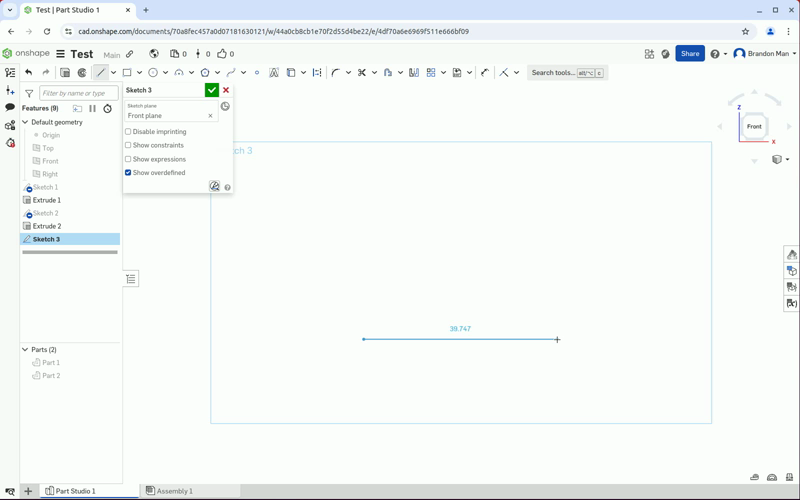
click(557, 339)
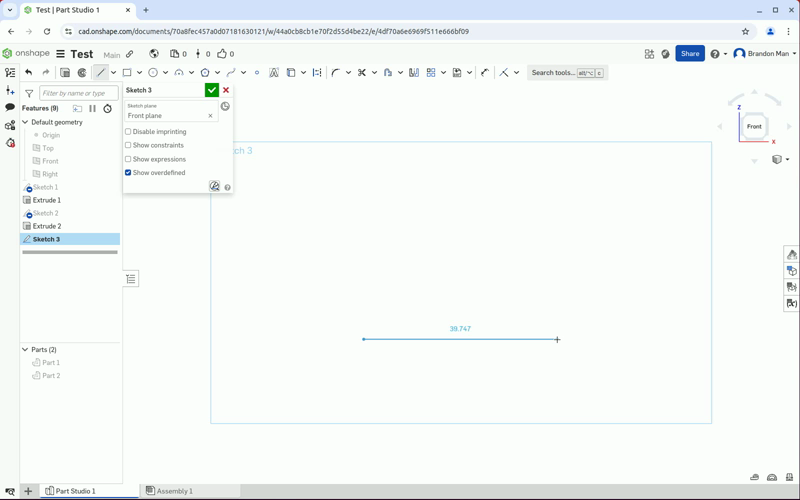
key_up(shift)
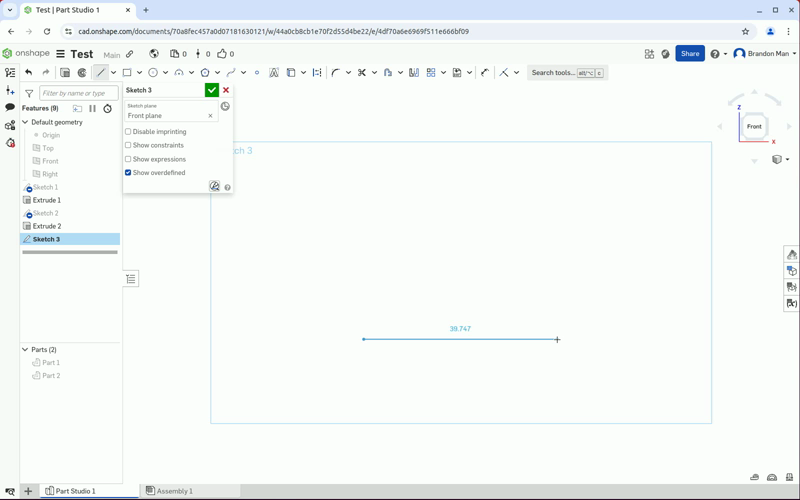
key_down(shift)
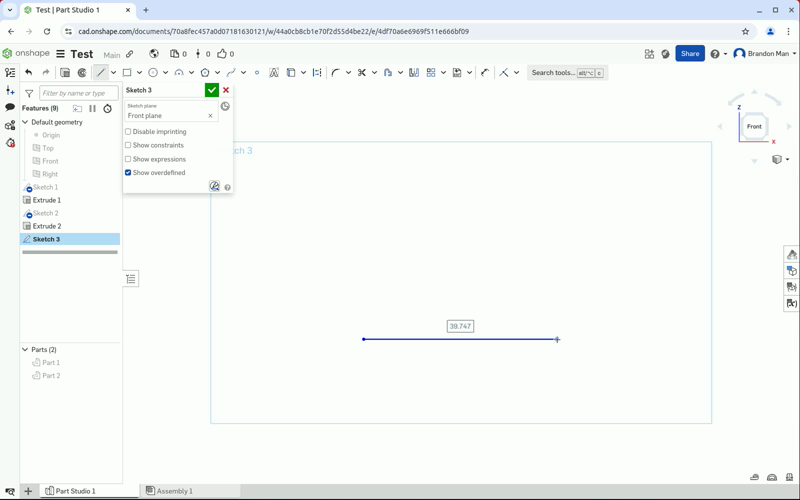
mouse_move(557, 255)
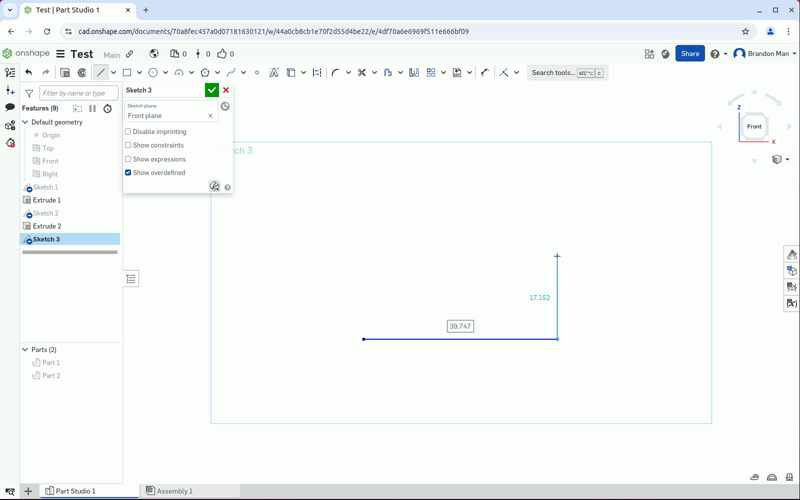
click(557, 255)
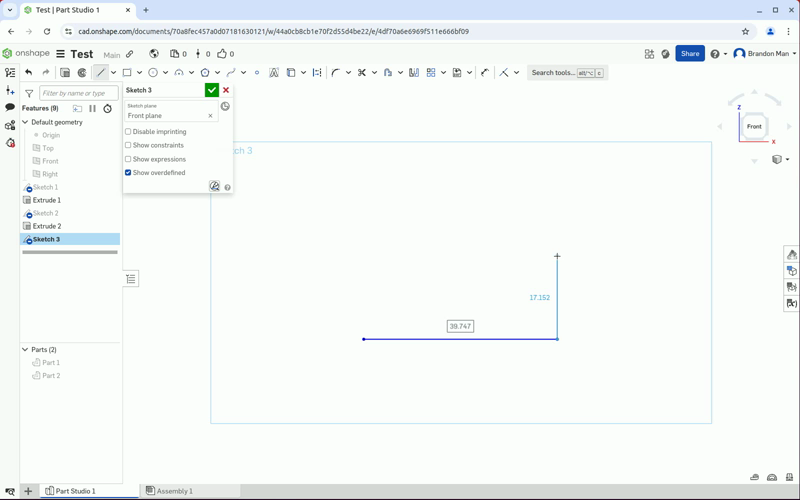
key_up(shift)
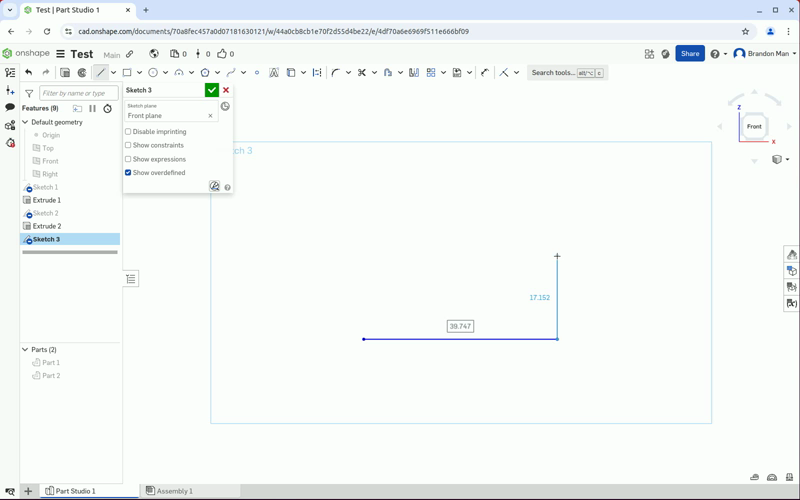
key_down(shift)
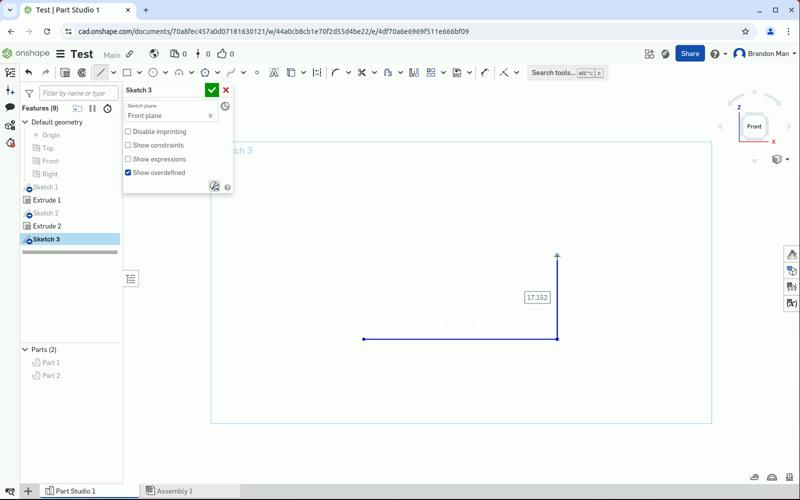
mouse_move(587, 255)
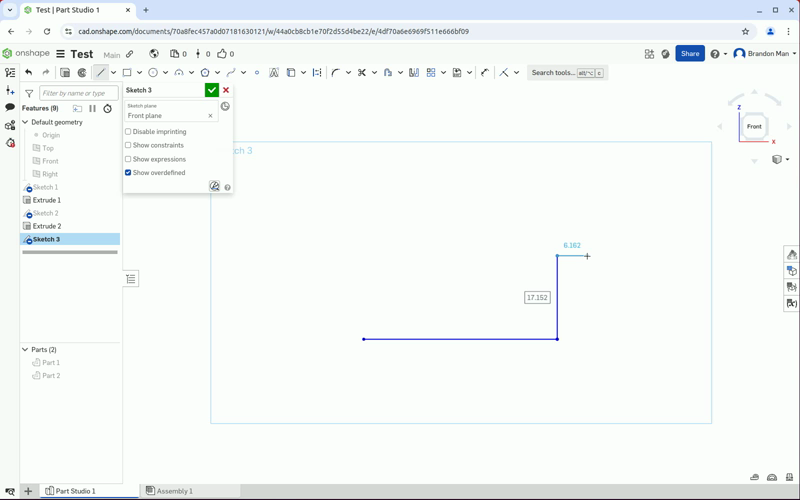
mouse_move(549, 255)
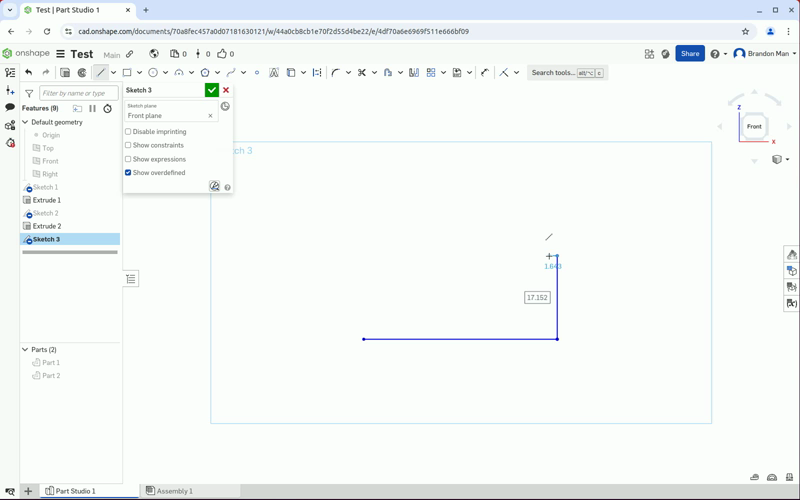
click(549, 255)
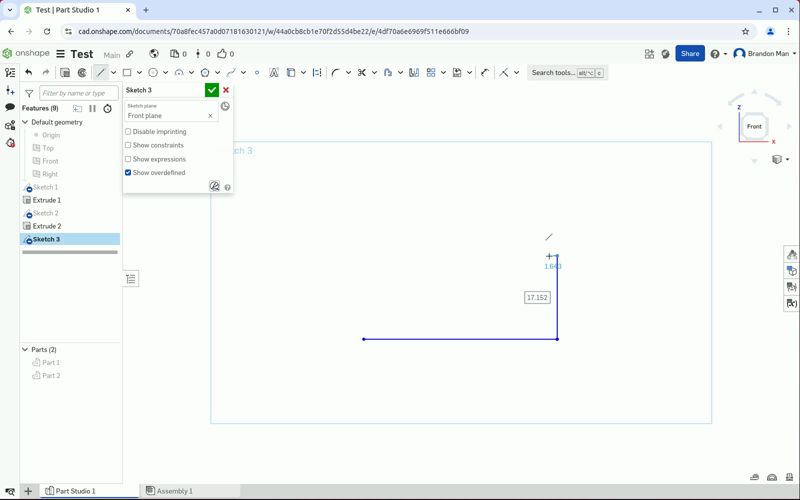
key_up(shift)
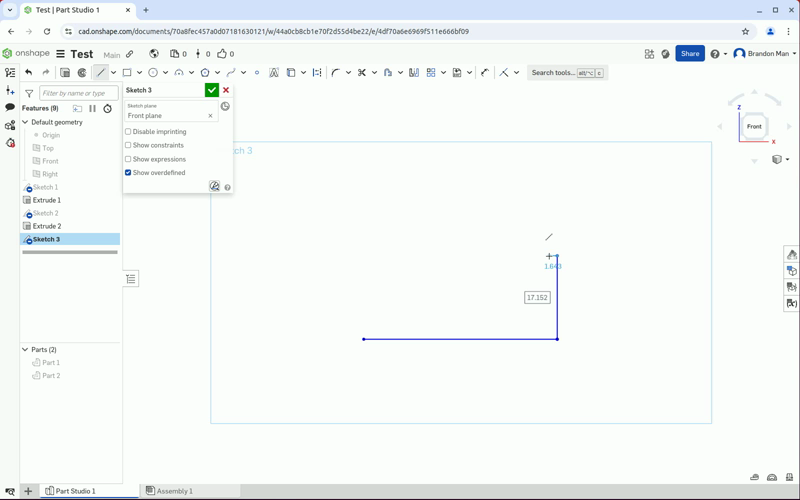
key_down(shift)
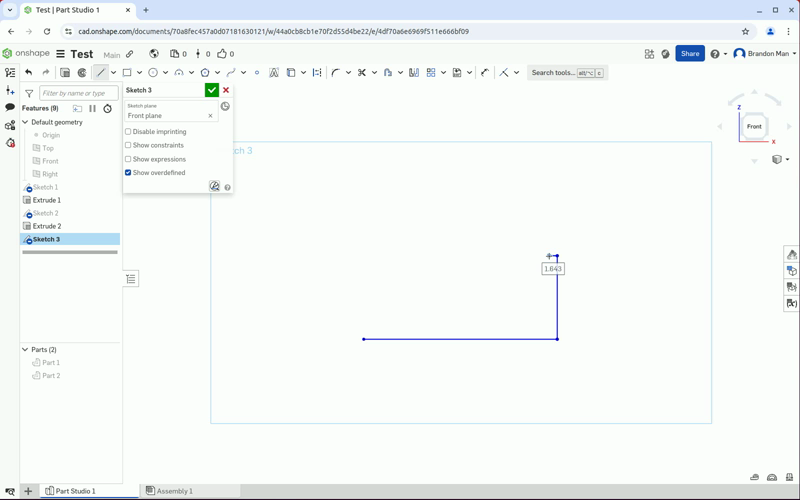
mouse_move(549, 330)
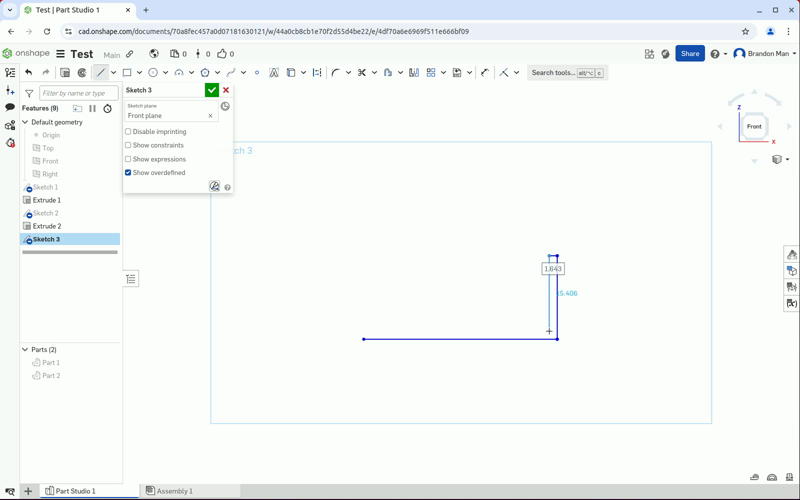
click(549, 330)
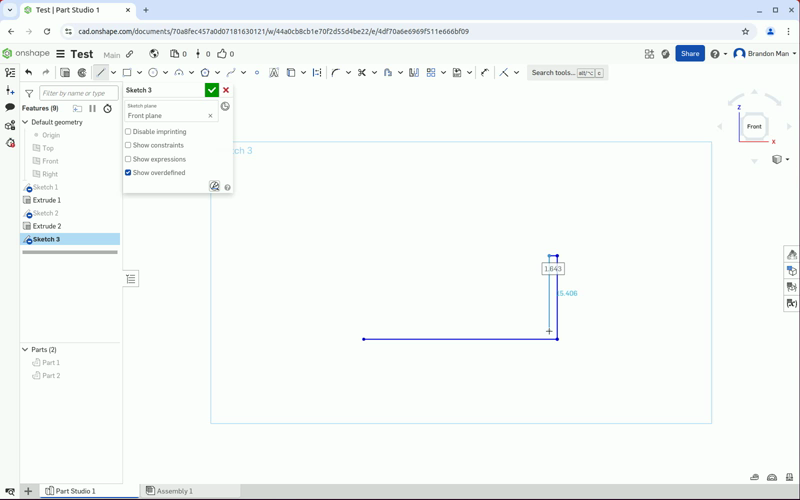
key_up(shift)
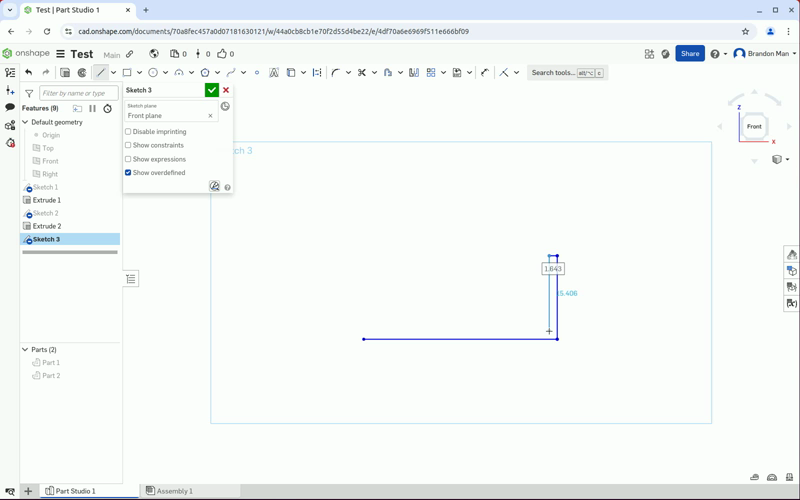
key_down(shift)
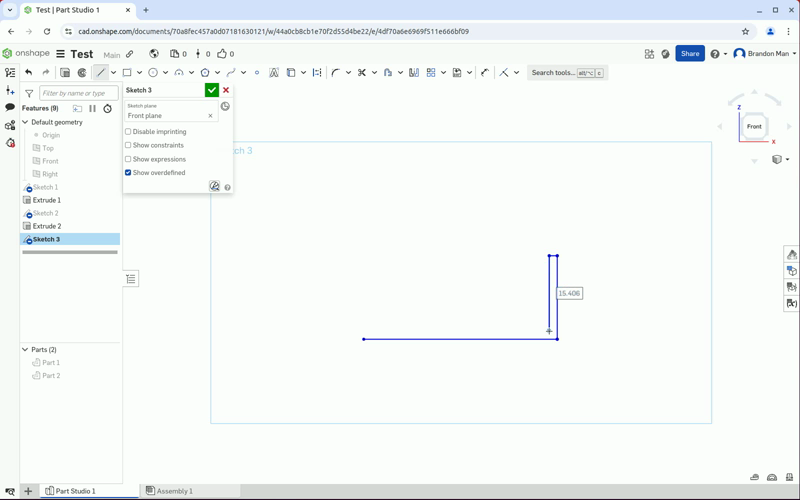
mouse_move(371, 330)
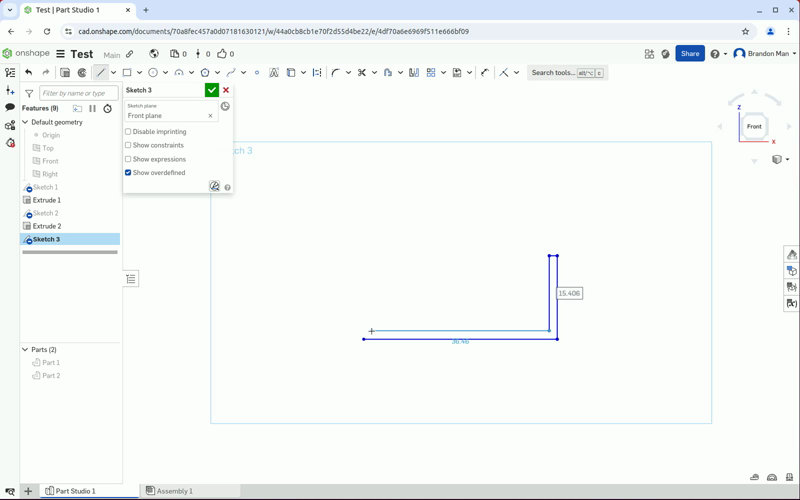
click(371, 330)
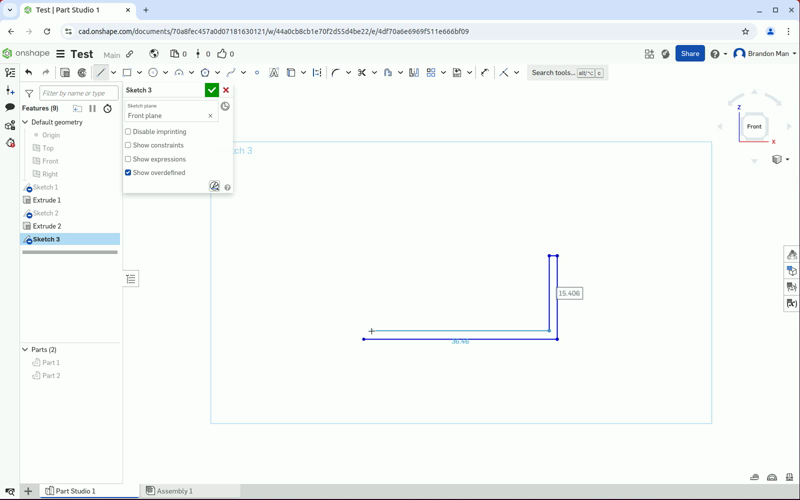
key_up(shift)
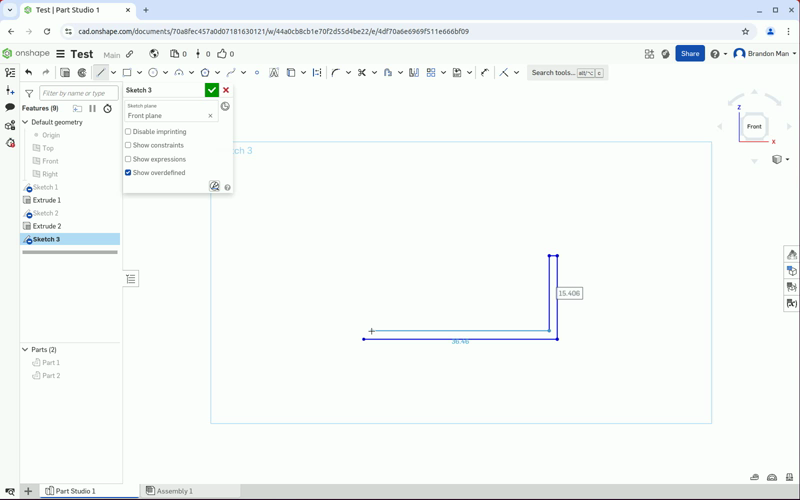
key_down(shift)
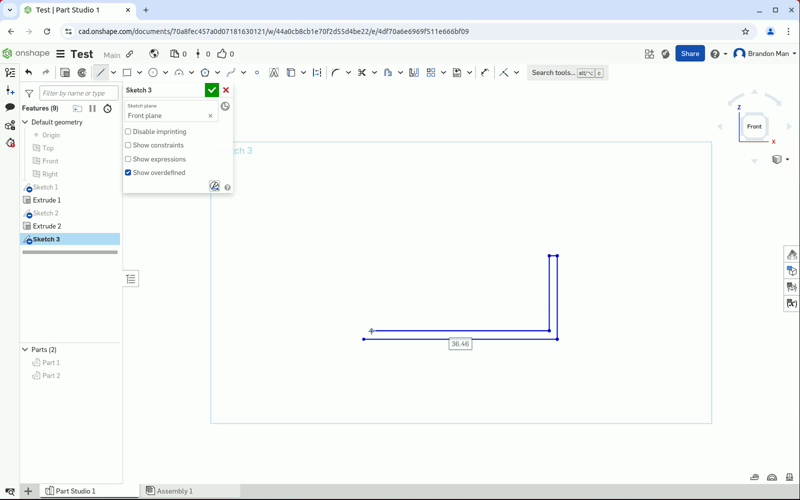
mouse_move(371, 255)
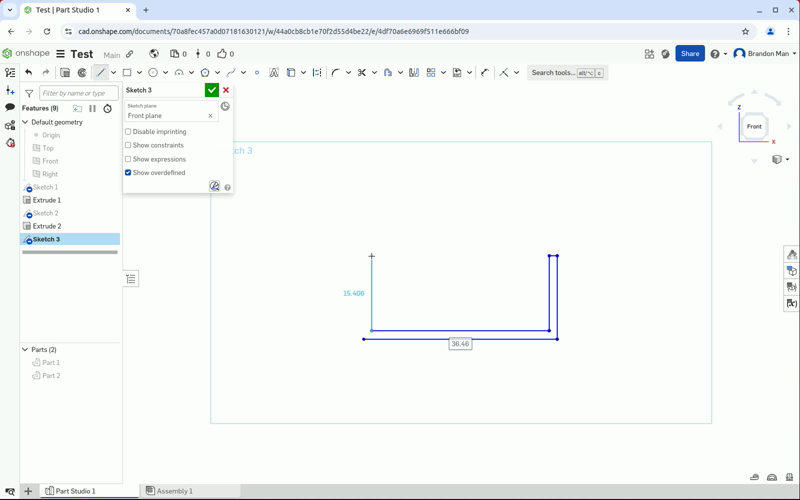
click(371, 255)
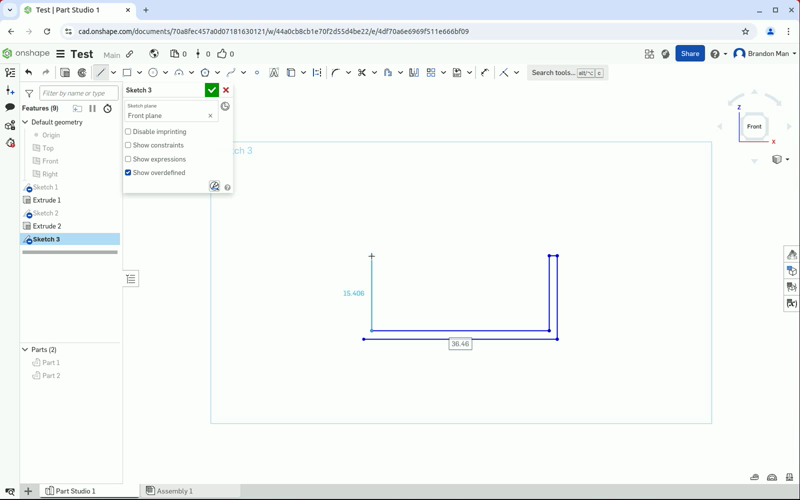
key_up(shift)
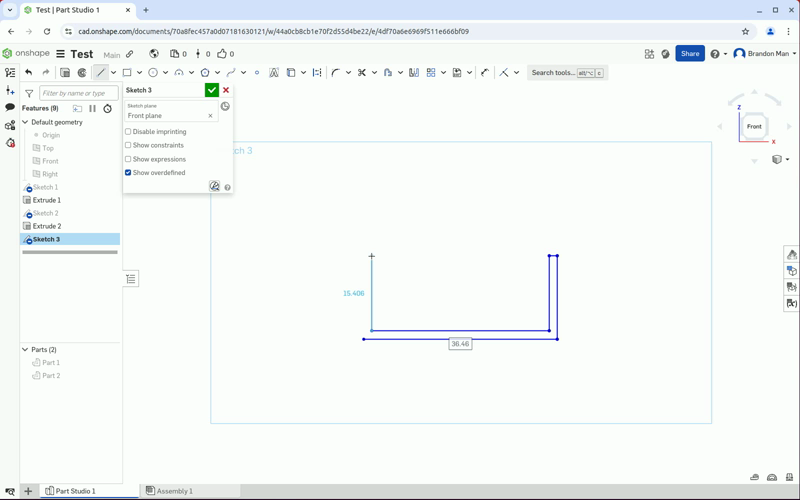
key_down(shift)
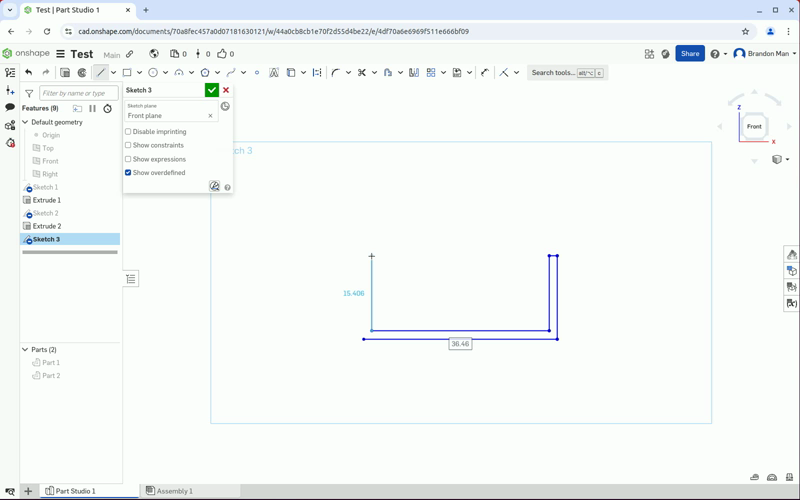
mouse_move(401, 255)
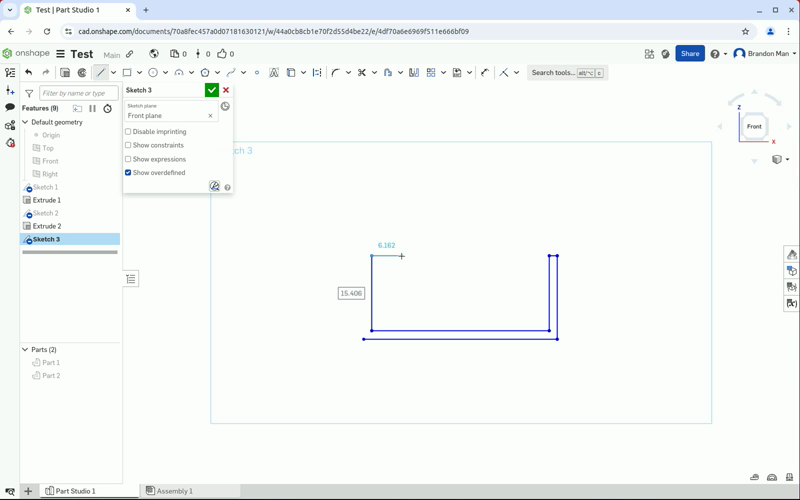
mouse_move(363, 255)
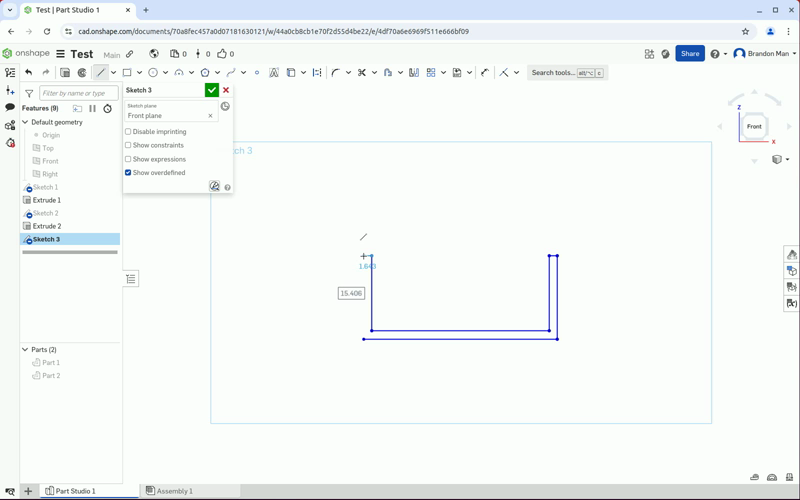
click(363, 255)
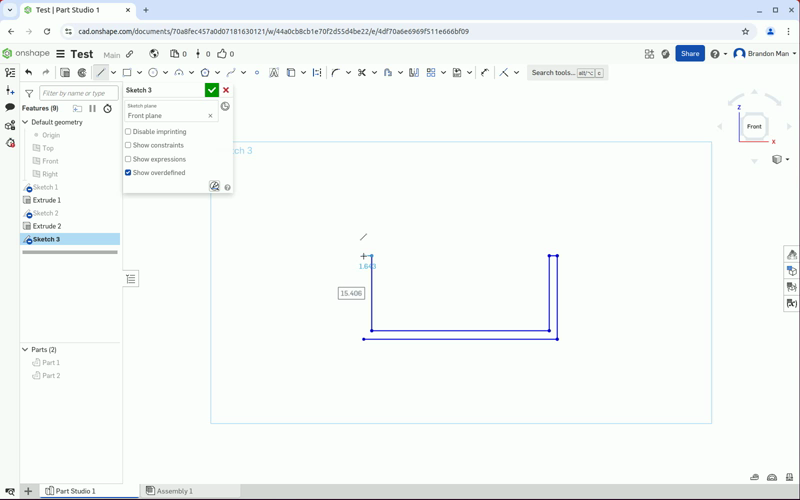
key_up(shift)
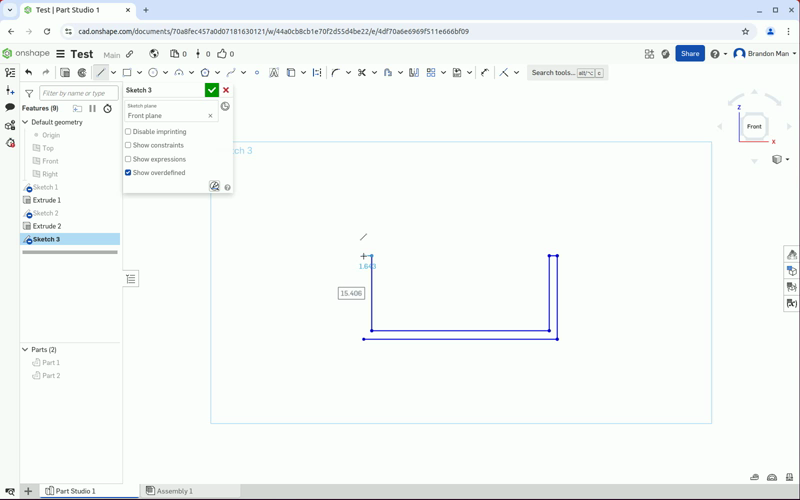
key_down(shift)
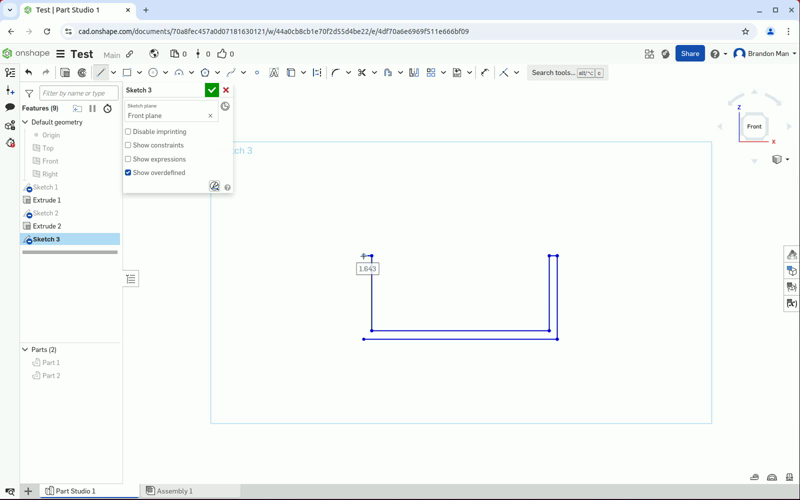
mouse_move(363, 339)
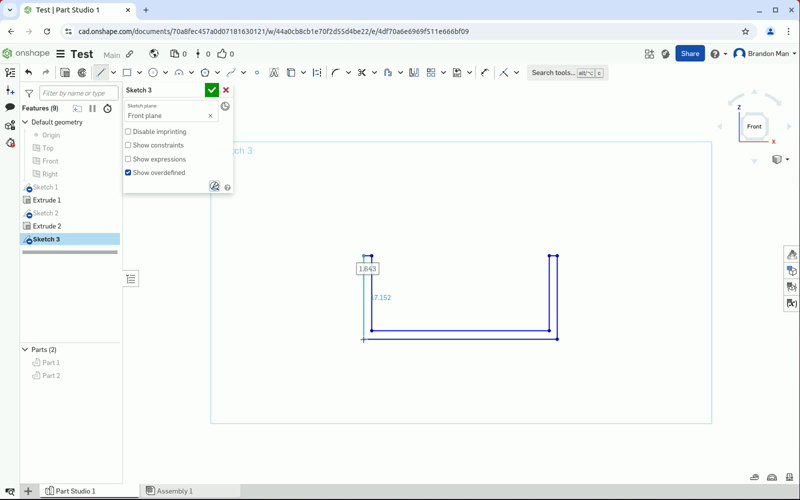
key_up(shift)
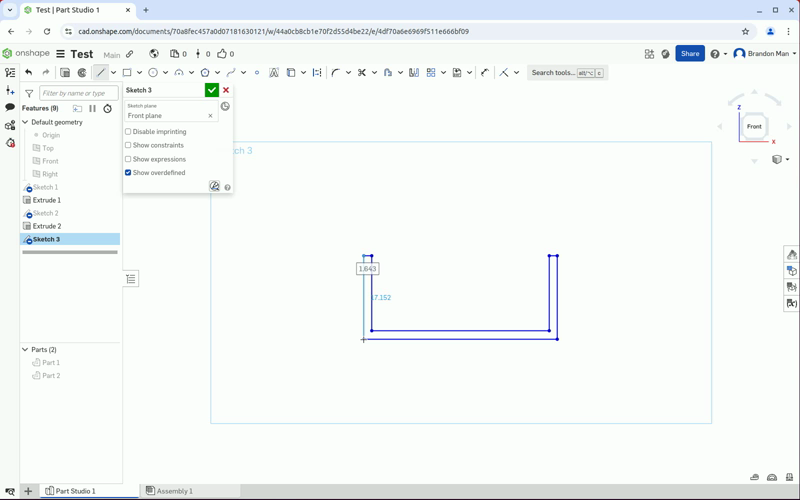
click(363, 339)
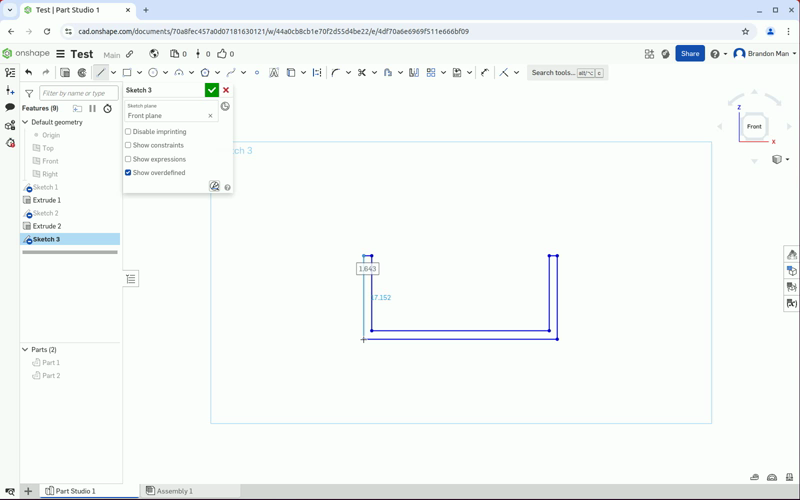
key(esc)
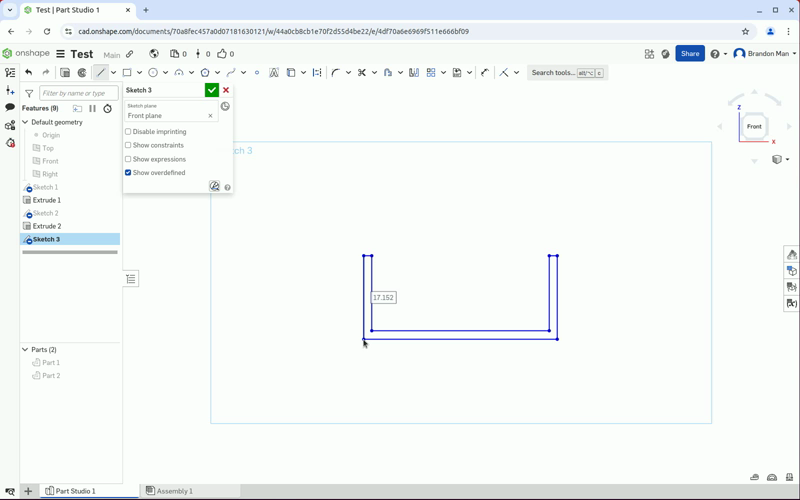
mouse_move(553, 276)
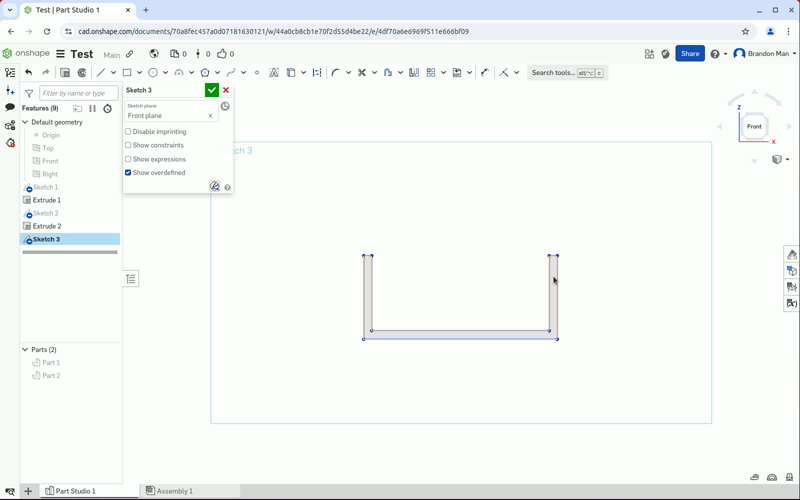
click(553, 276)
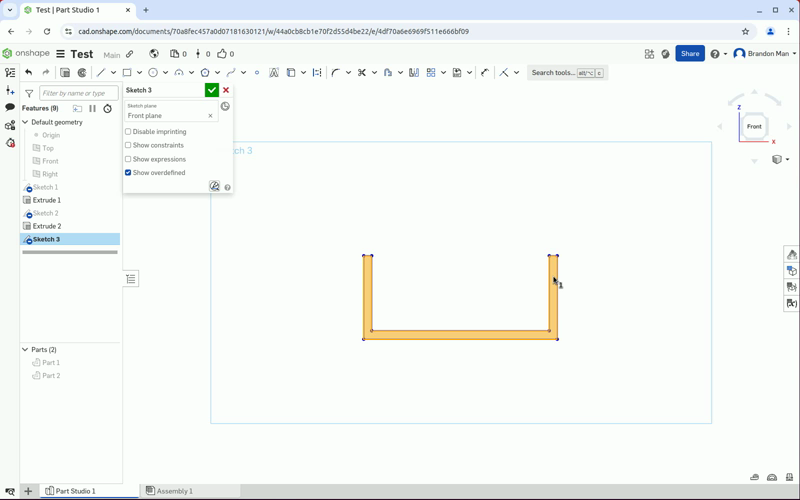
mouse_move(73, 352)
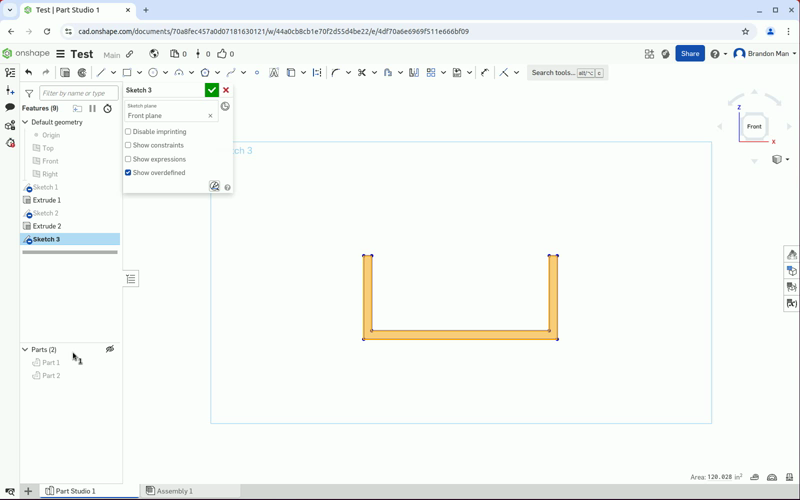
key(shift+y)
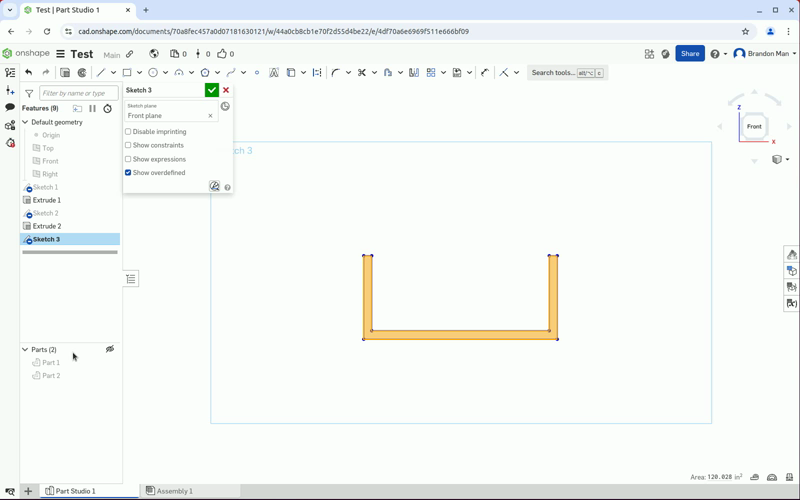
key(shift+e)
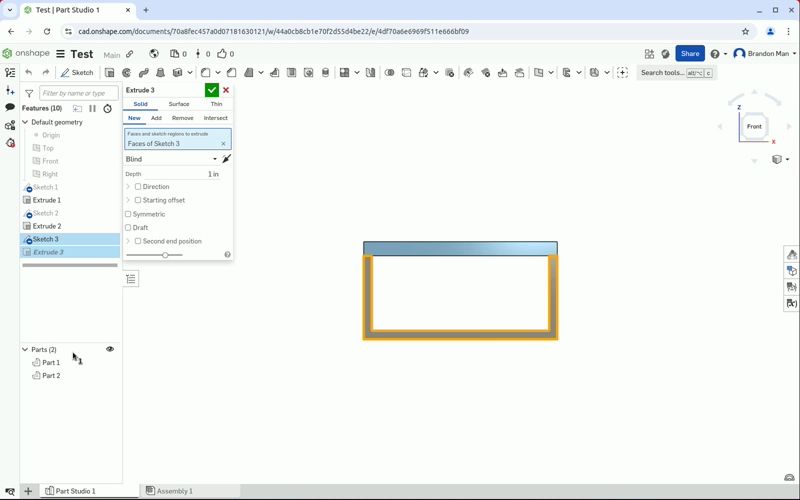
mouse_move(143, 106)
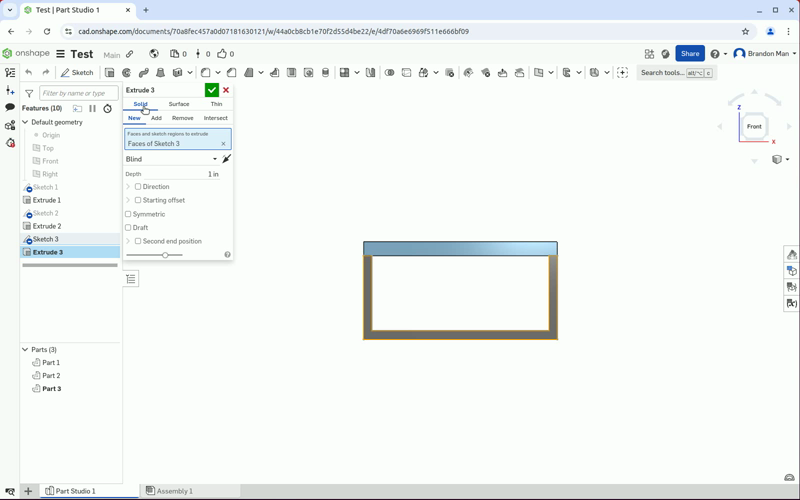
click(143, 106)
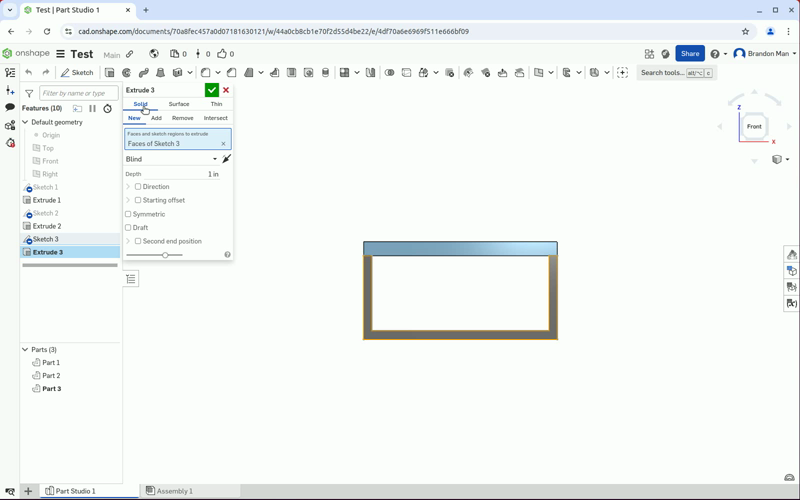
mouse_move(137, 120)
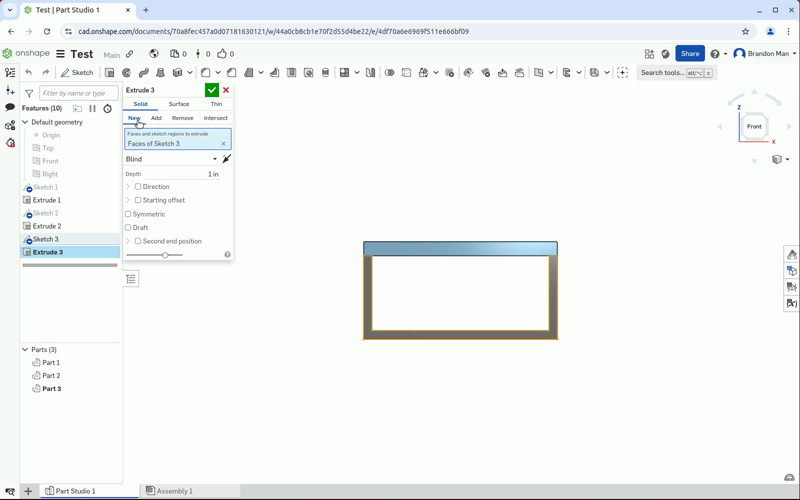
click(137, 120)
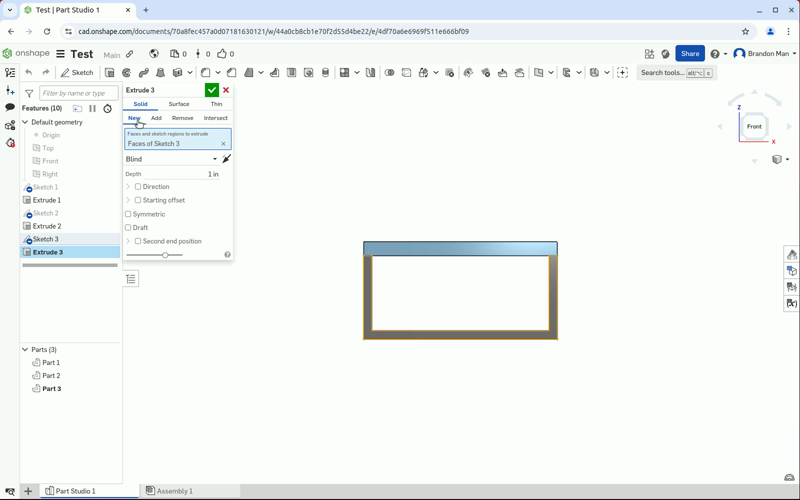
key(tab, 4)
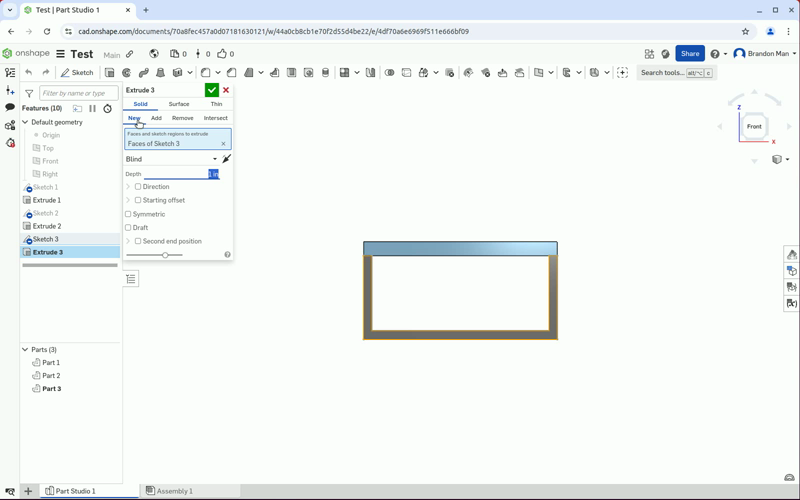
text(1.685)
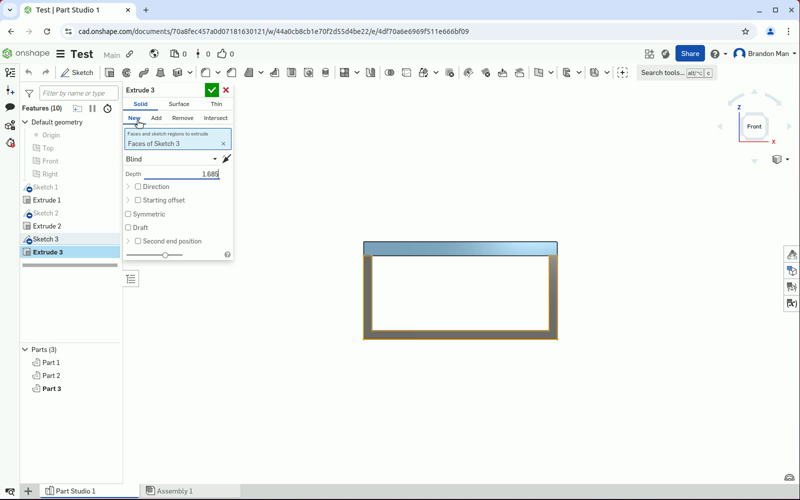
key(enter)
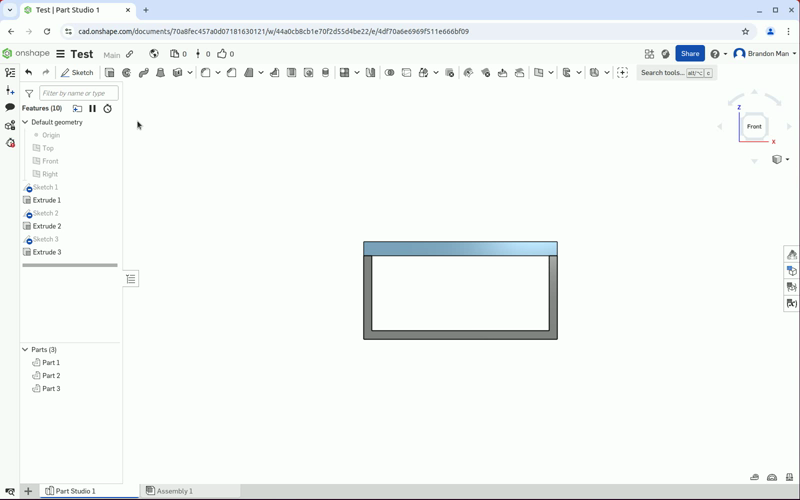
key(shift+h)
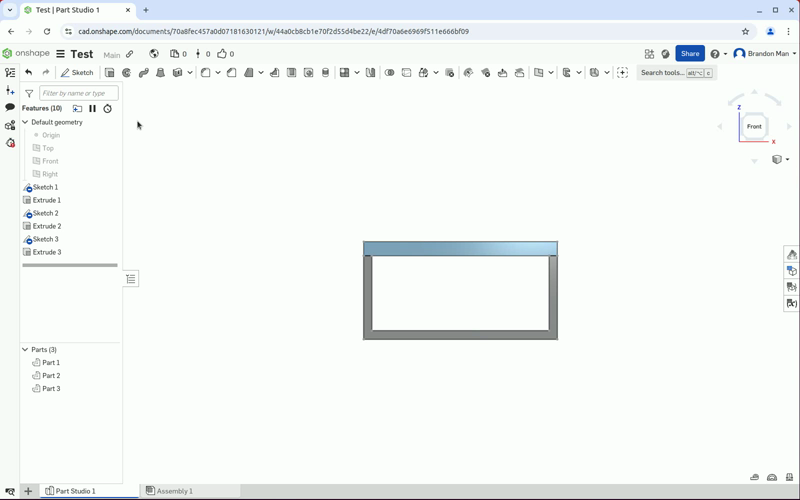
key(shift+h)
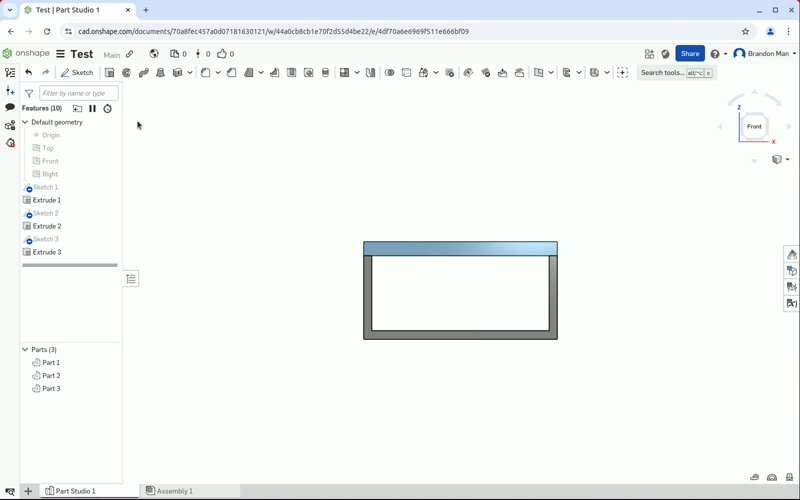
mouse_move(73, 189)
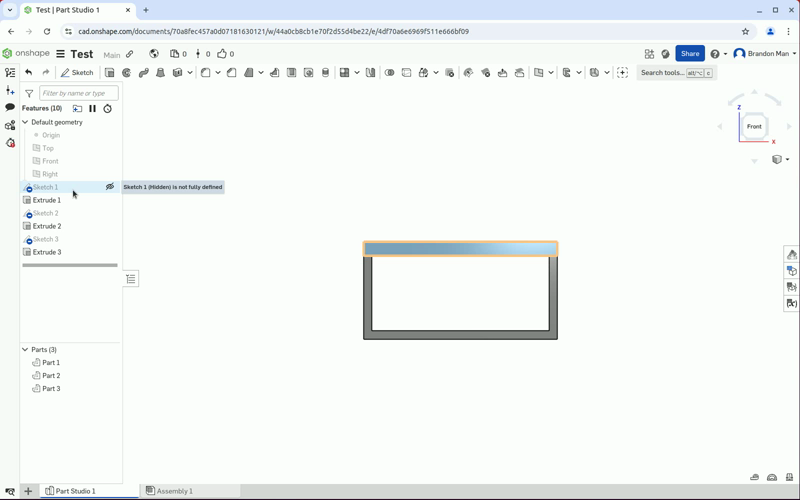
click(73, 189)
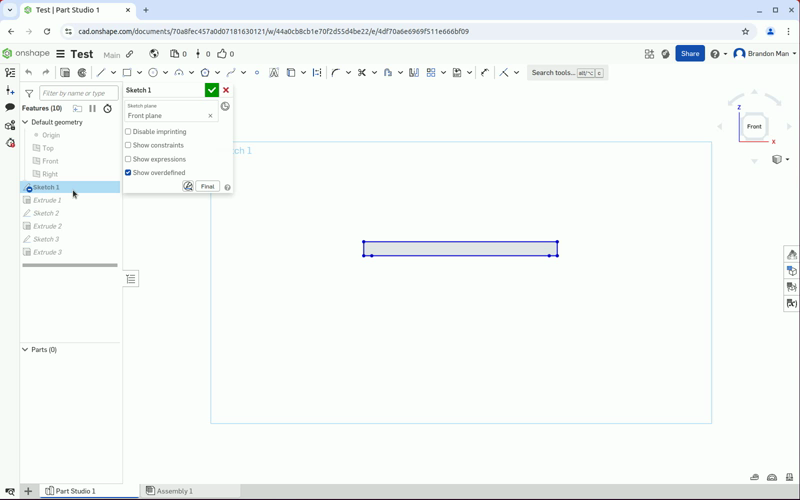
mouse_move(229, 92)
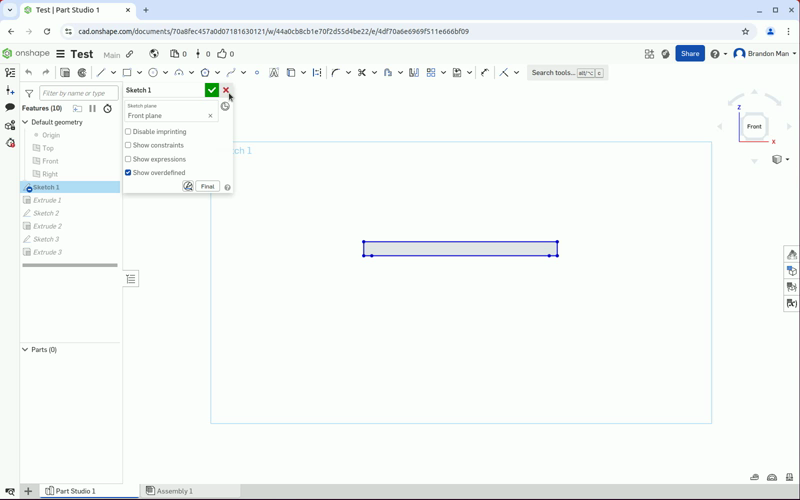
click(229, 92)
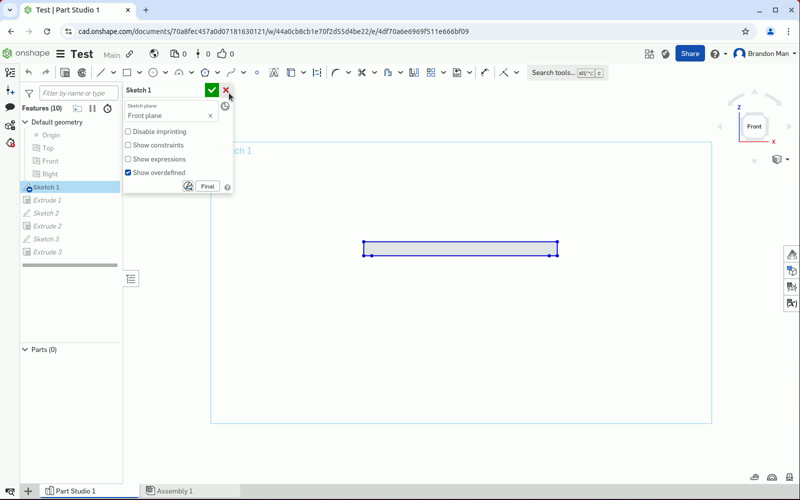
key(shift+s)
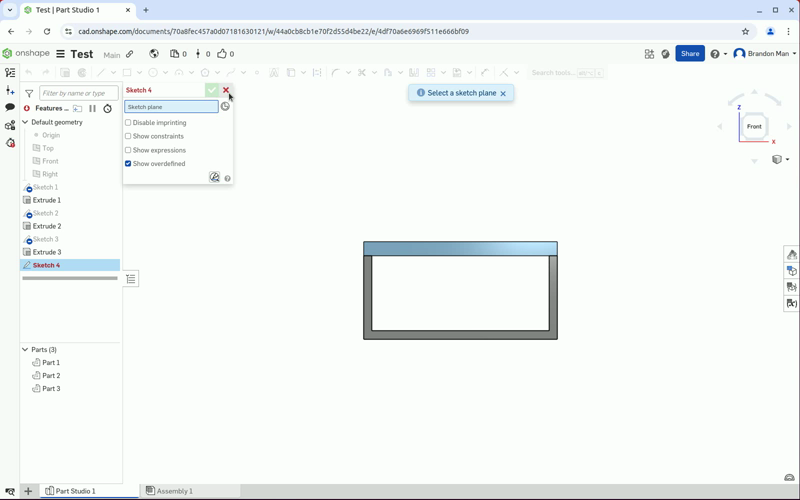
mouse_move(73, 163)
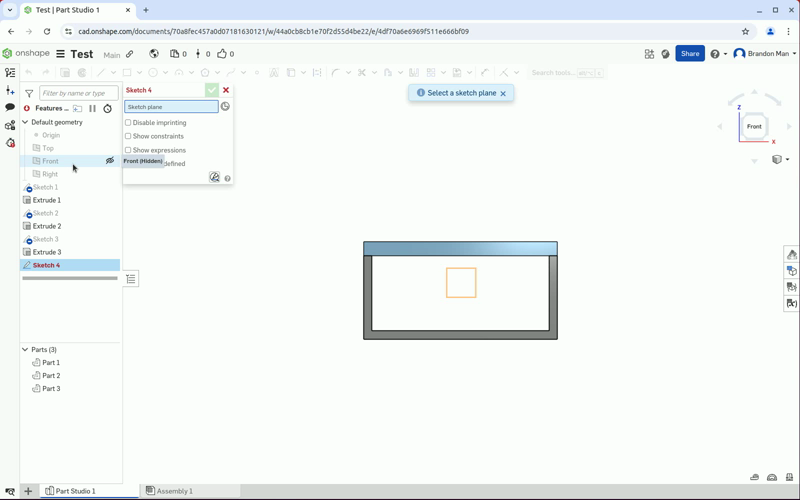
click(73, 163)
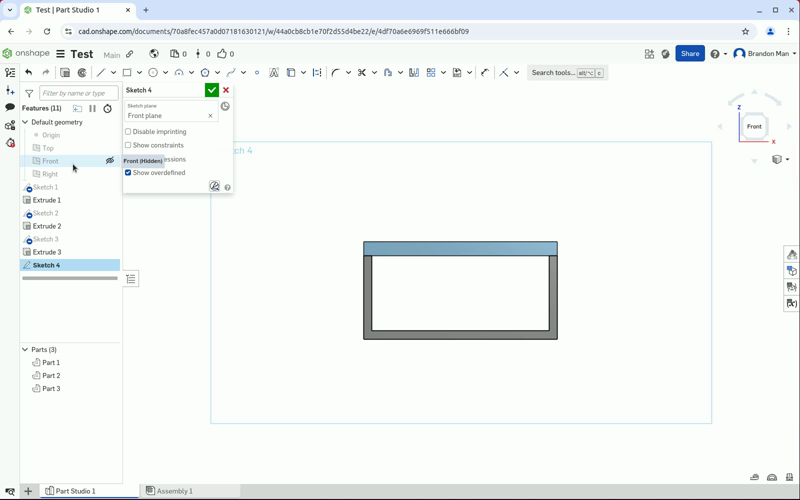
mouse_move(73, 352)
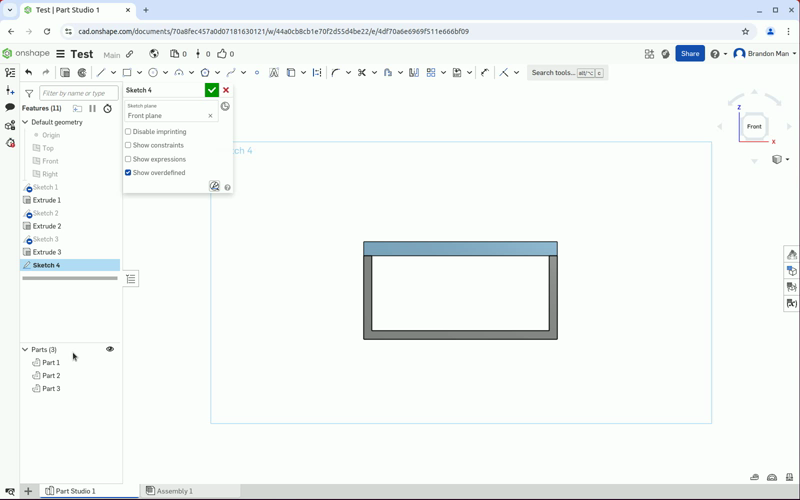
key(y)
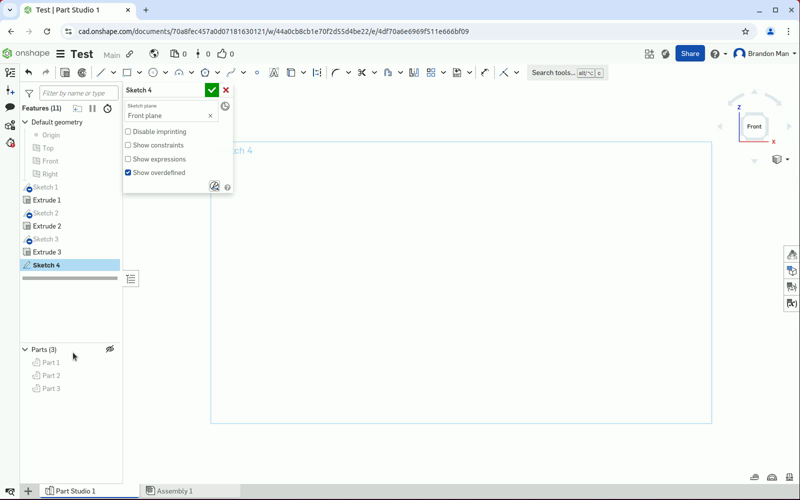
key(l)
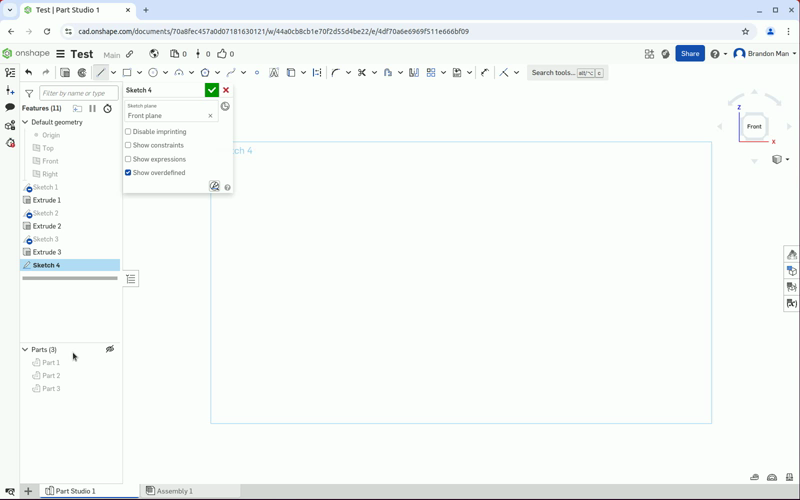
key_down(shift)
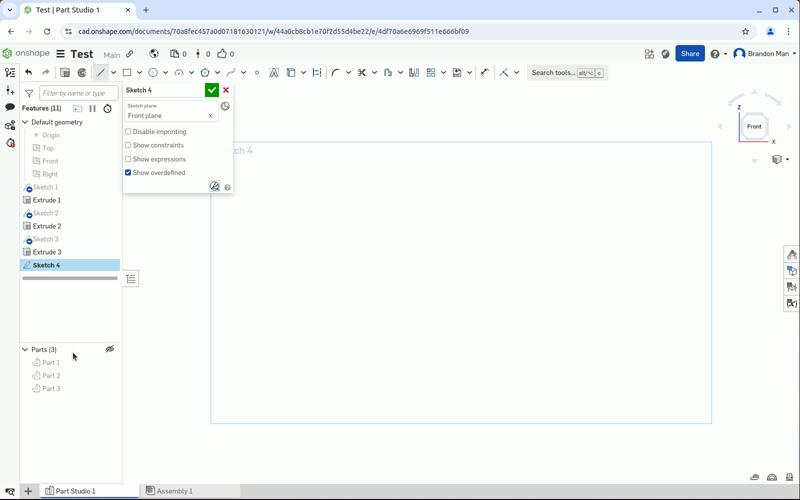
mouse_move(363, 255)
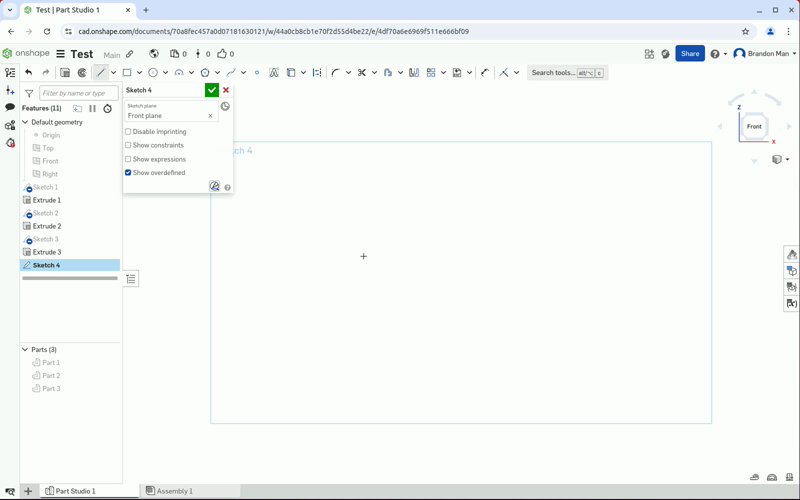
click(363, 255)
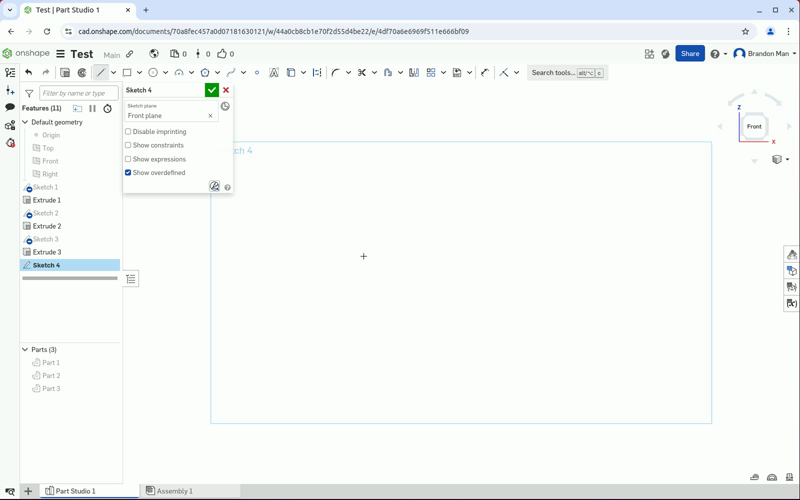
key_up(shift)
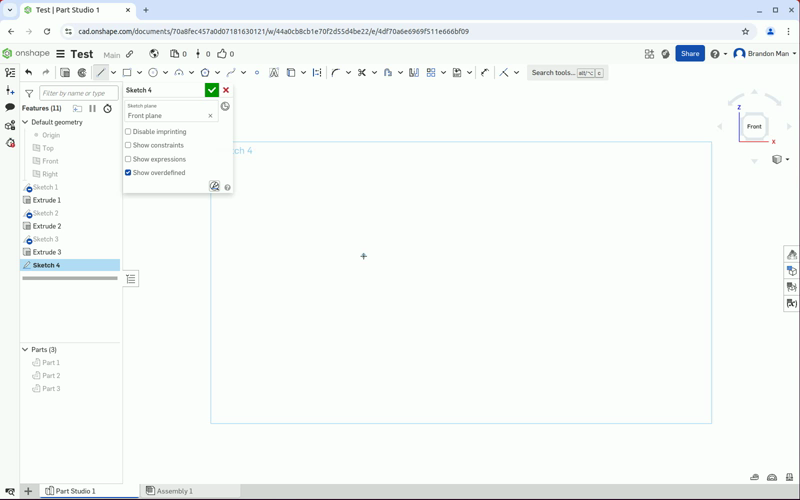
key_down(shift)
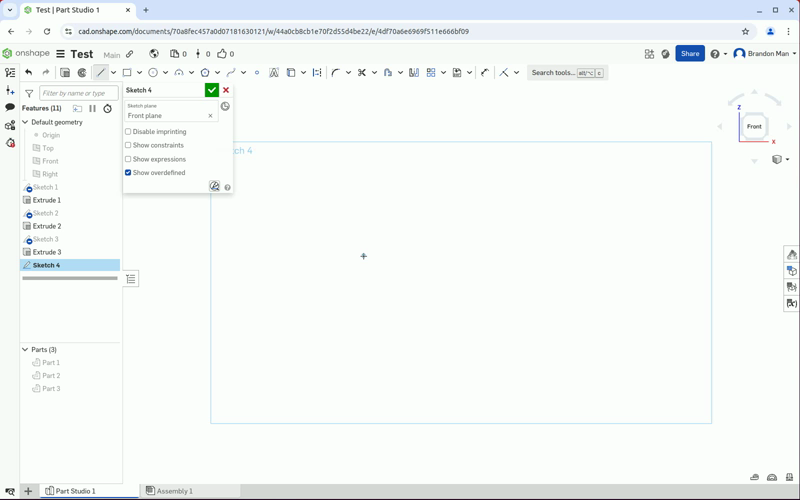
mouse_move(393, 255)
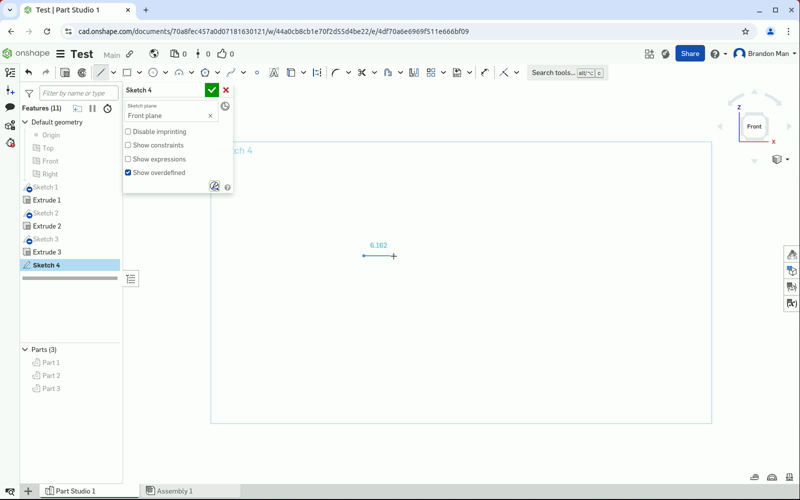
mouse_move(371, 255)
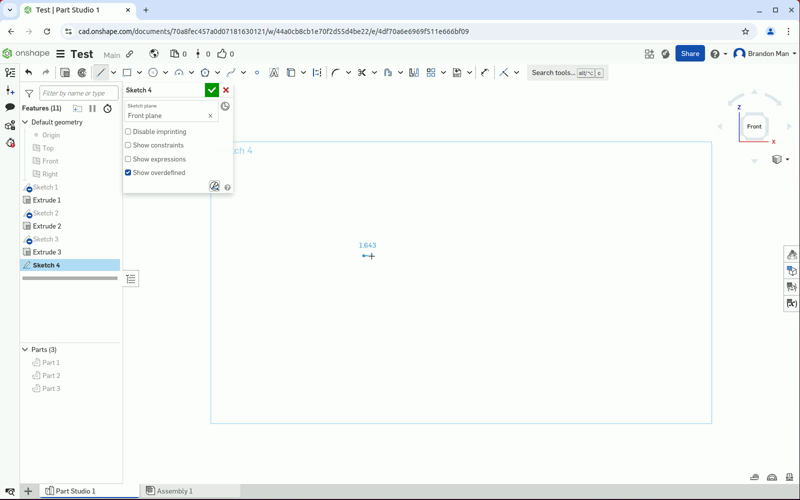
click(371, 255)
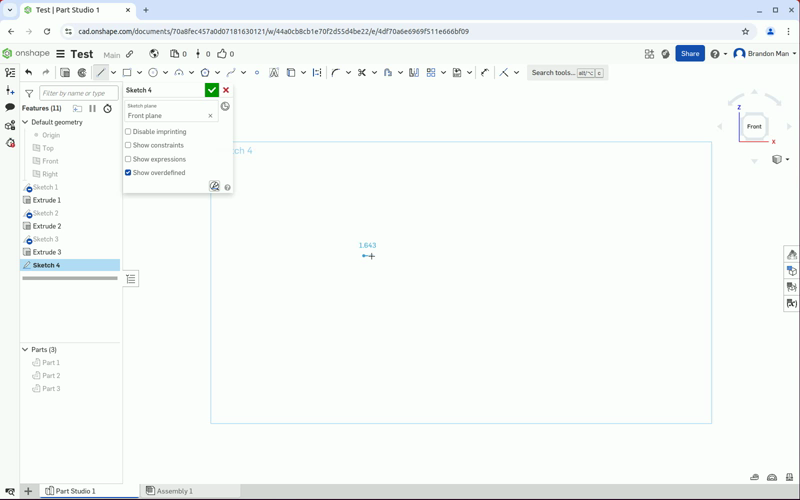
key_up(shift)
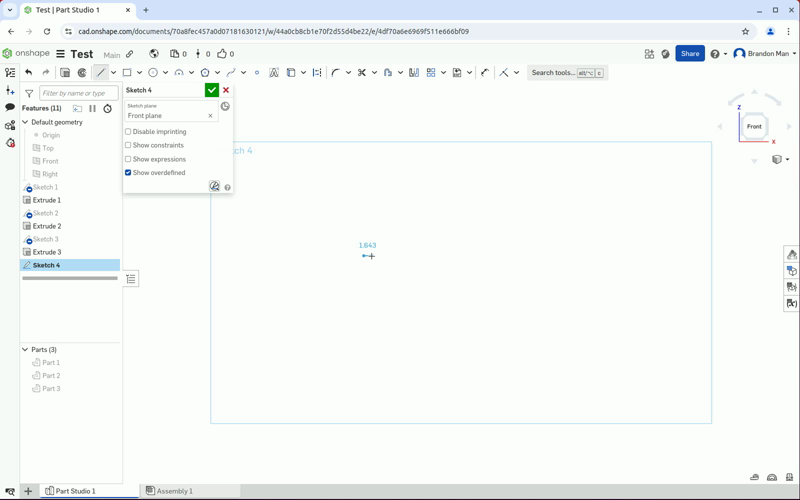
key_down(shift)
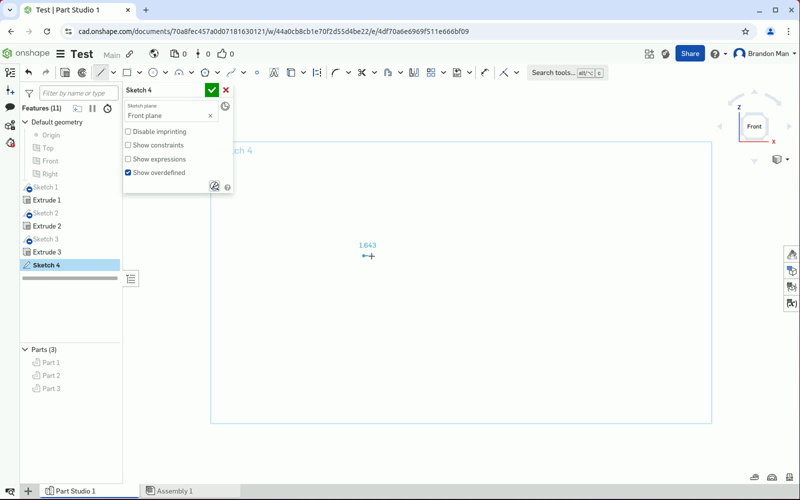
mouse_move(549, 255)
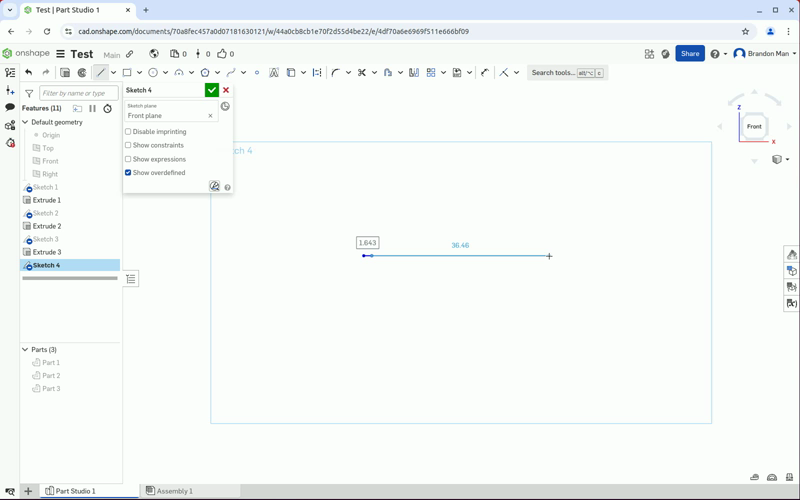
click(549, 255)
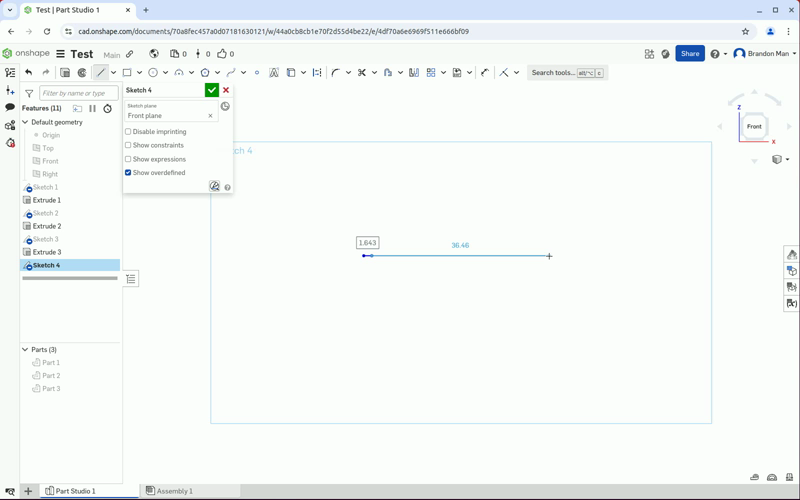
key_up(shift)
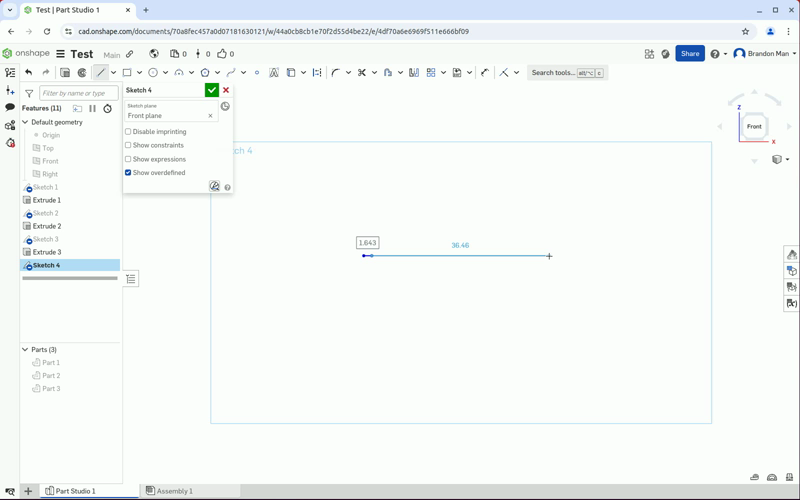
key_down(shift)
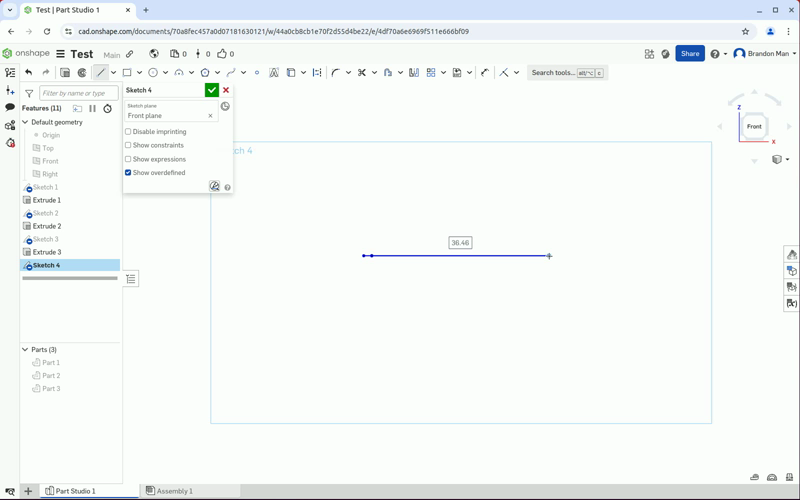
mouse_move(579, 255)
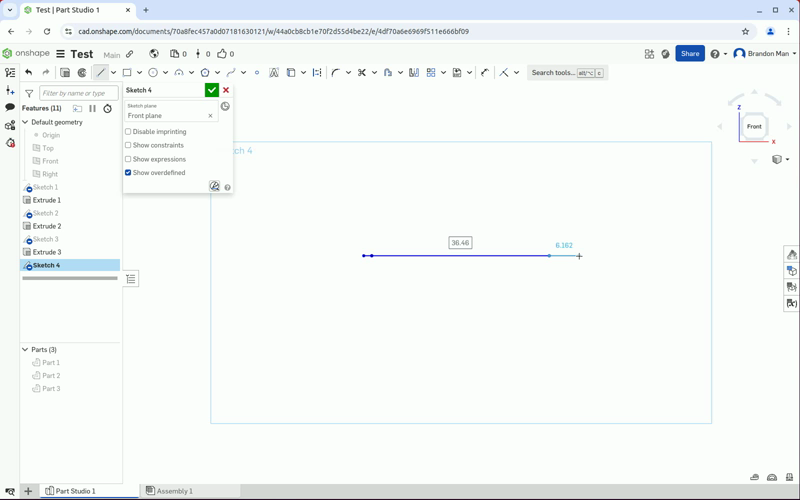
mouse_move(557, 255)
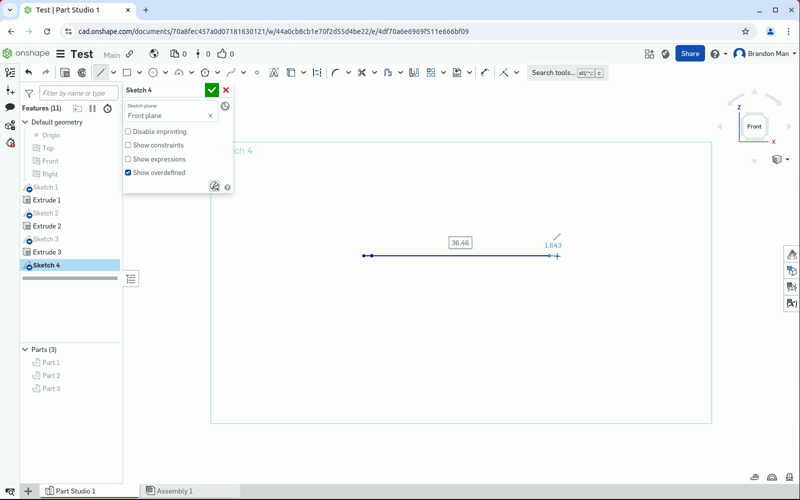
click(557, 255)
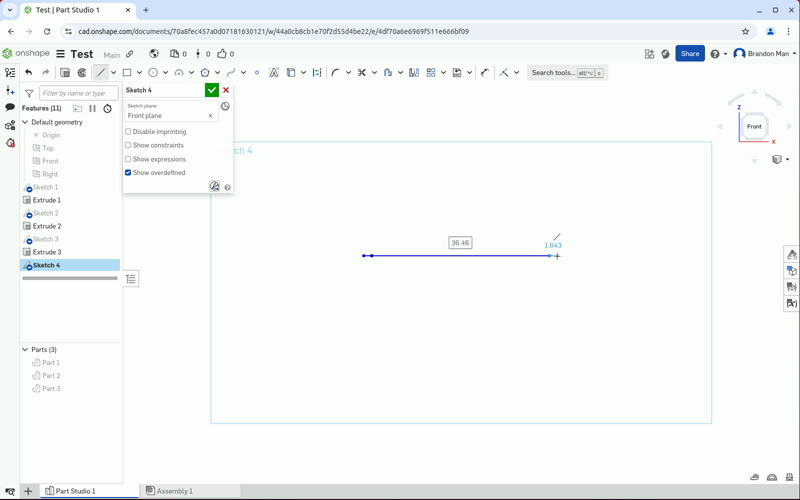
key_up(shift)
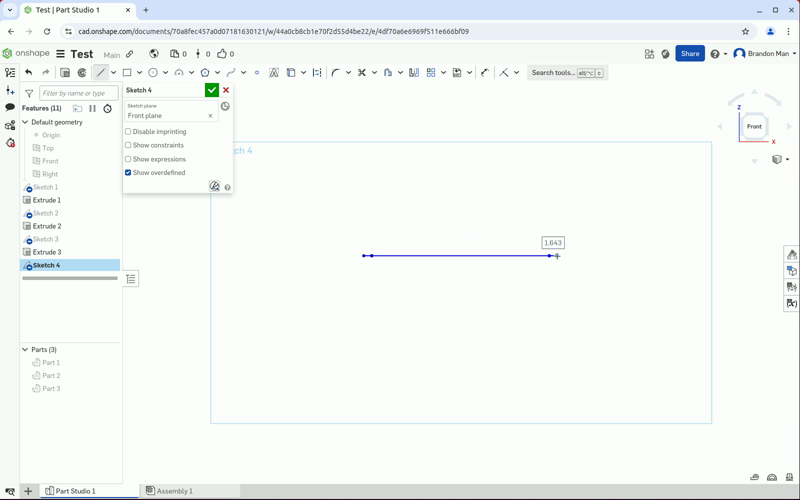
key_down(shift)
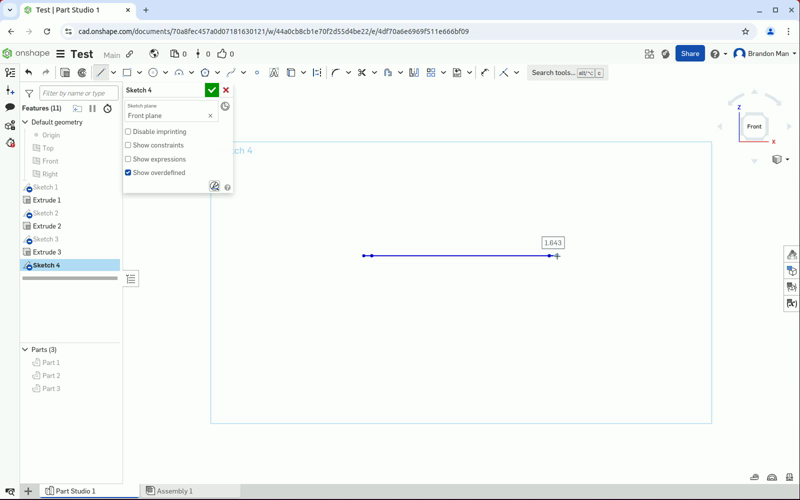
mouse_move(587, 255)
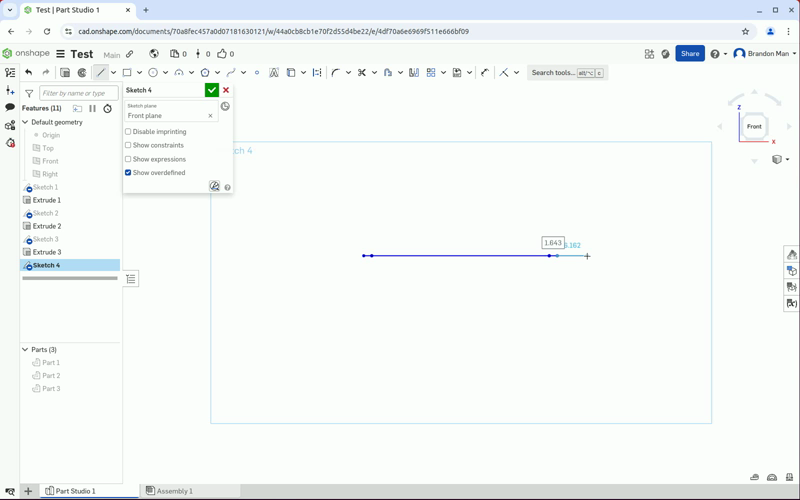
mouse_move(557, 241)
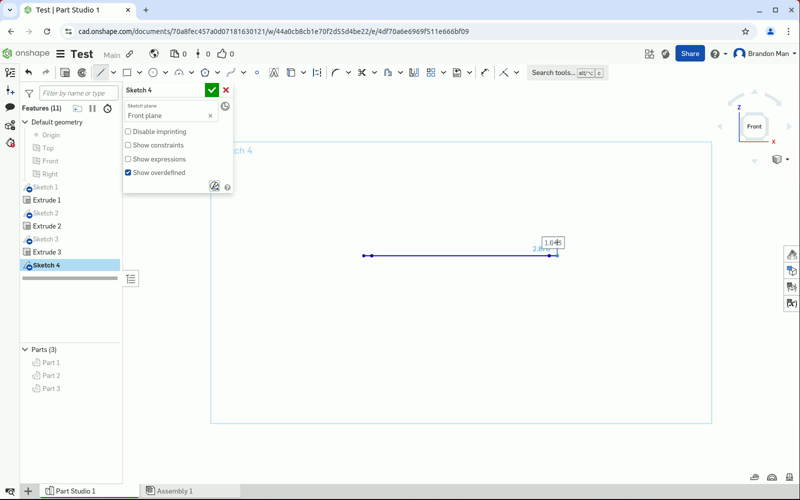
click(557, 241)
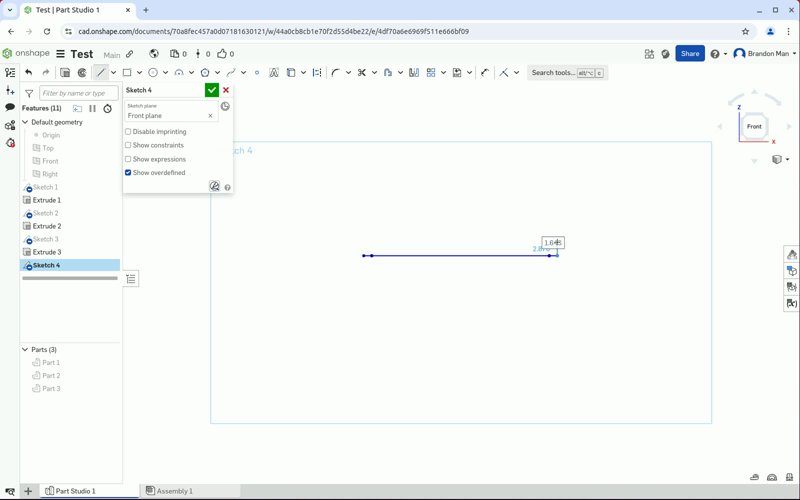
key_up(shift)
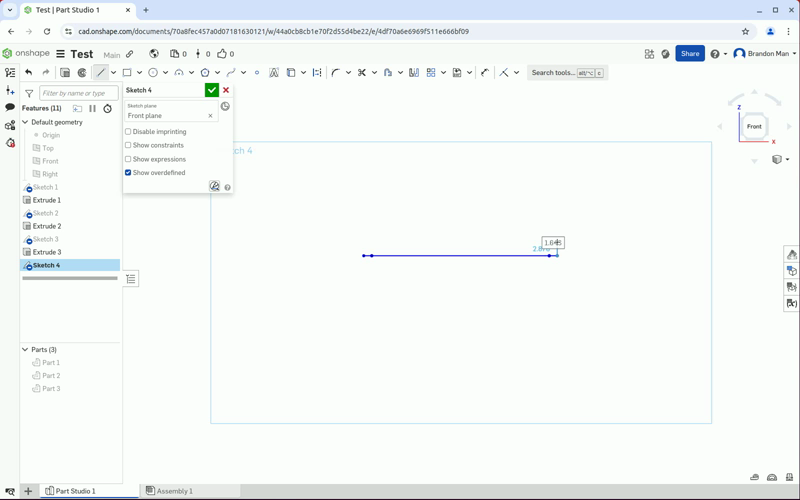
key_down(shift)
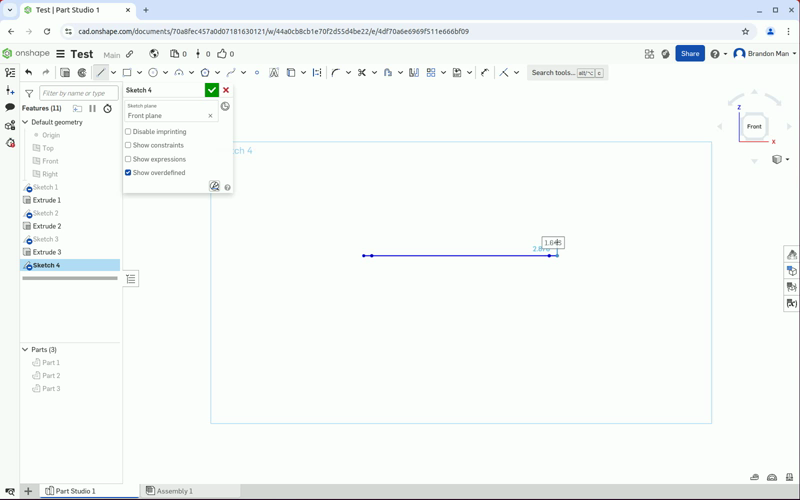
mouse_move(363, 241)
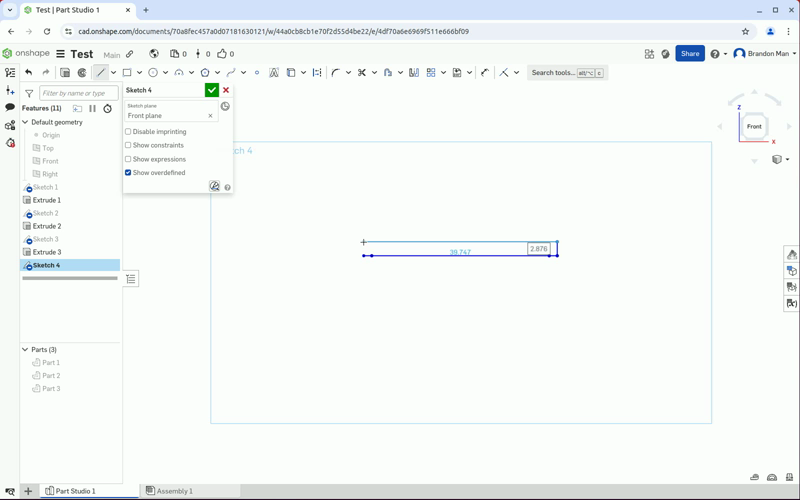
click(363, 241)
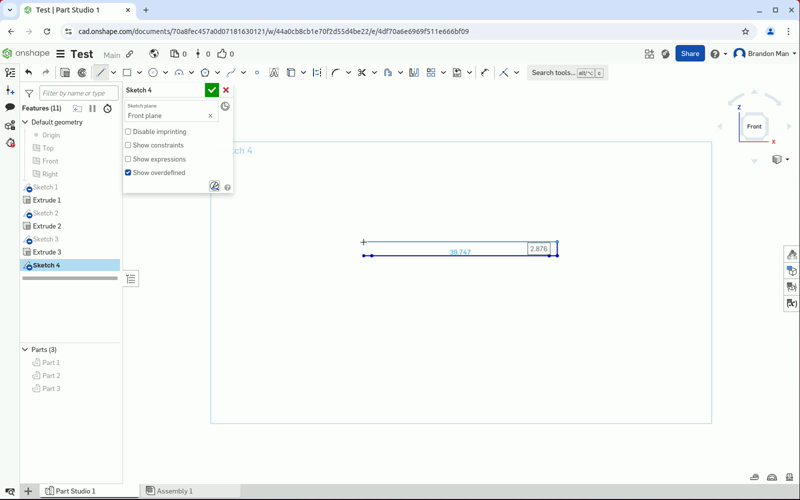
key_up(shift)
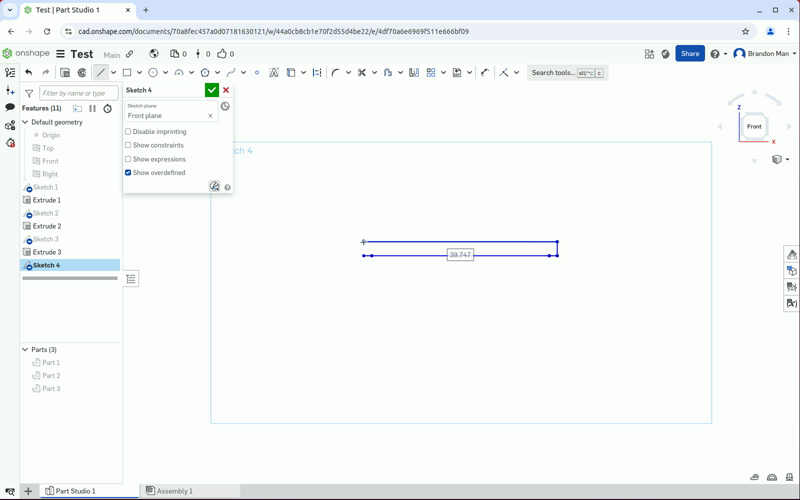
mouse_move(393, 241)
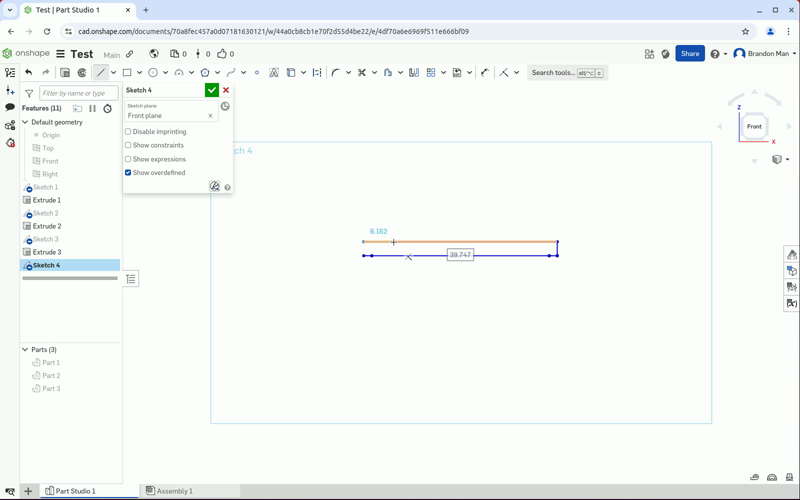
key_down(shift)
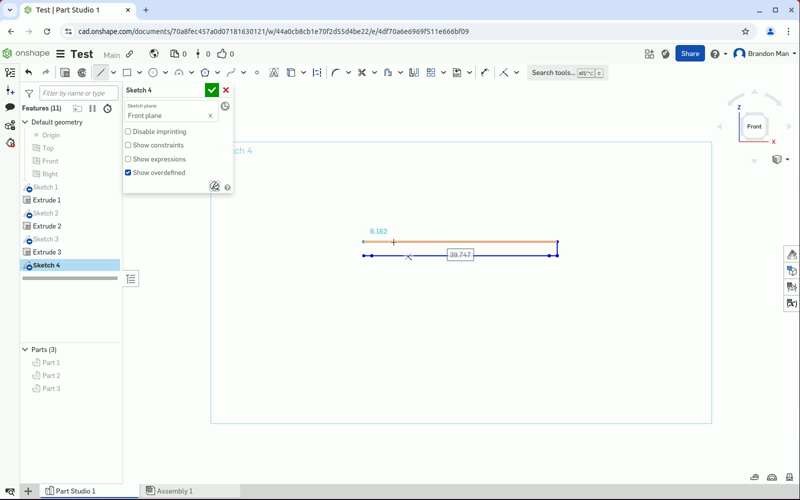
mouse_move(363, 255)
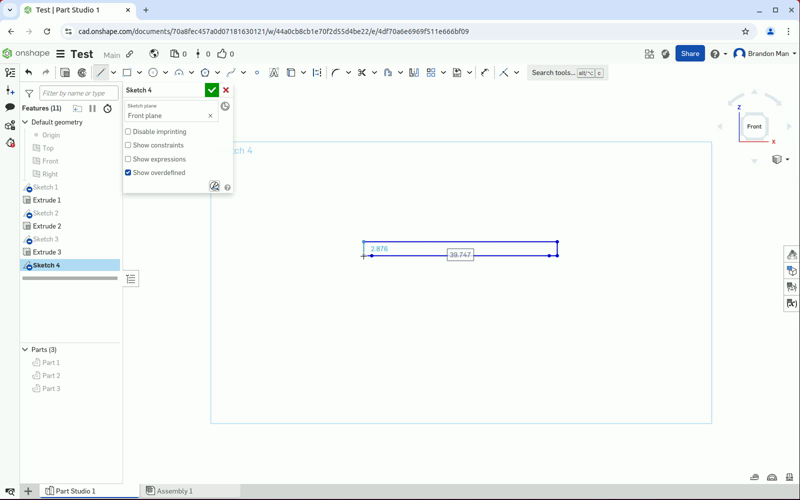
key_up(shift)
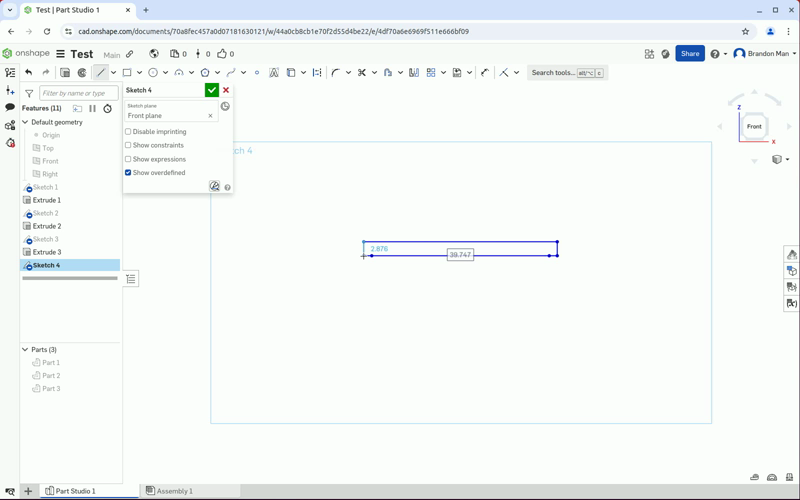
click(363, 255)
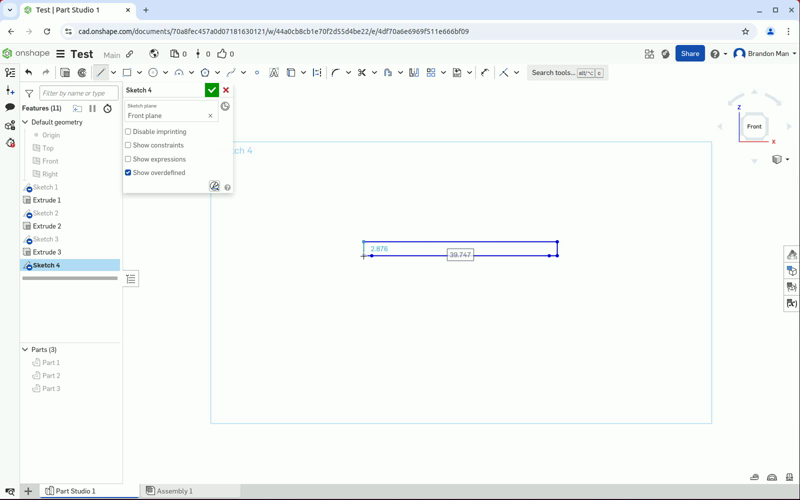
key(esc)
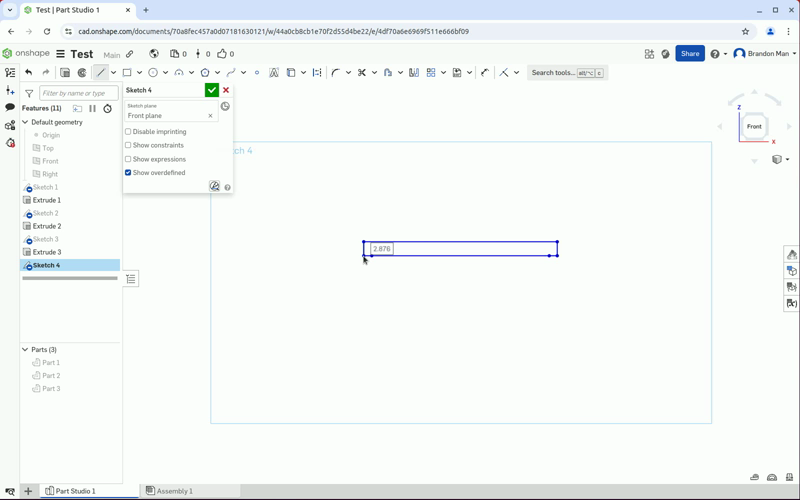
mouse_move(378, 251)
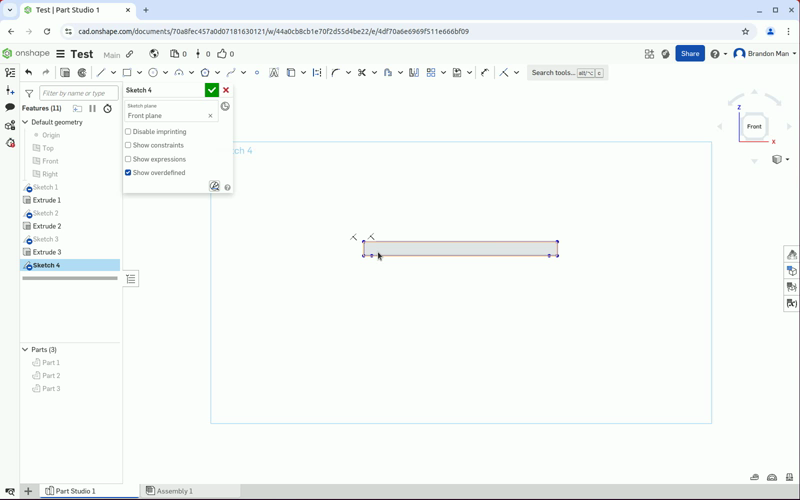
click(378, 251)
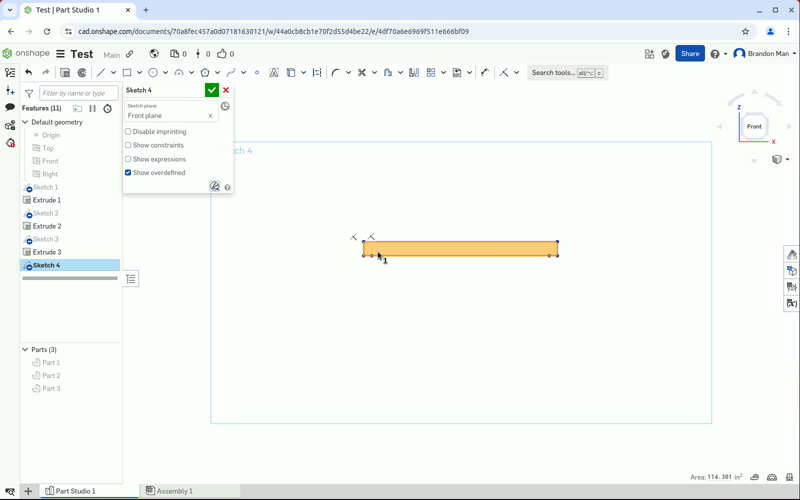
mouse_move(73, 352)
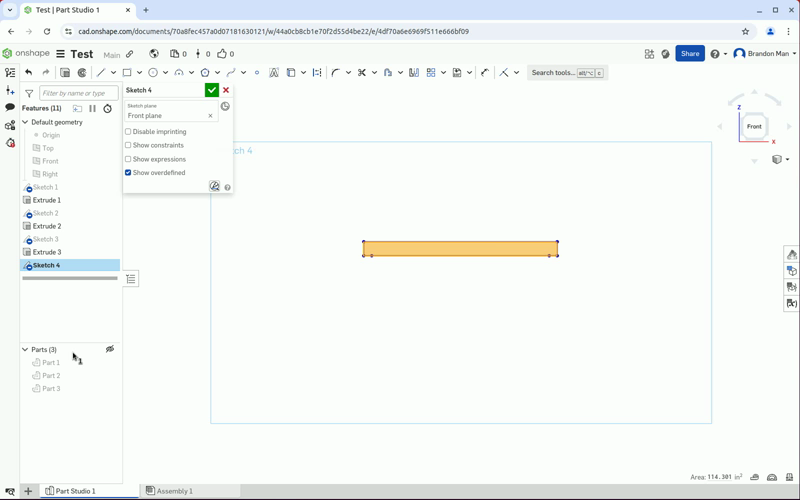
key(shift+y)
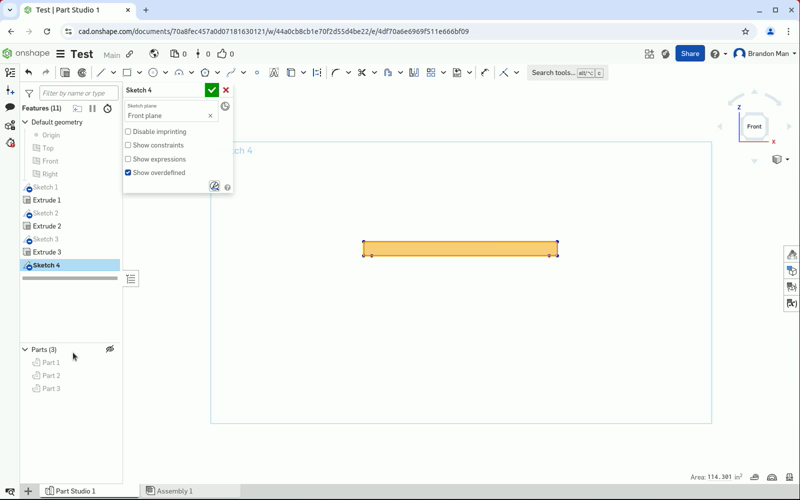
key(shift+e)
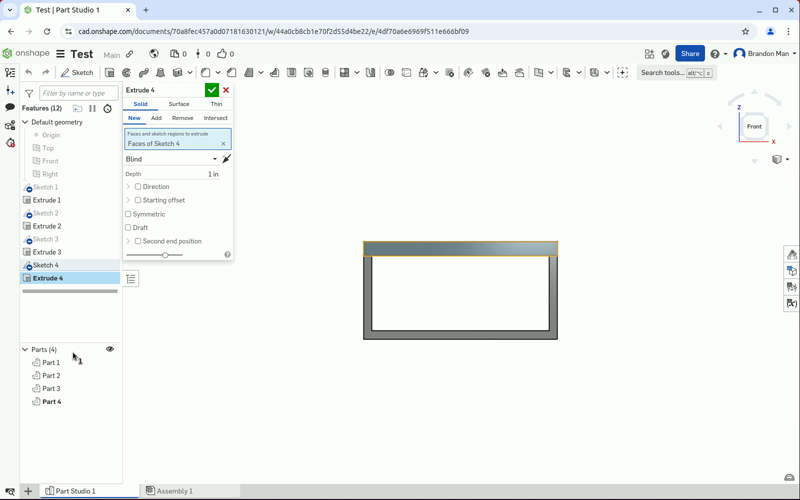
mouse_move(143, 106)
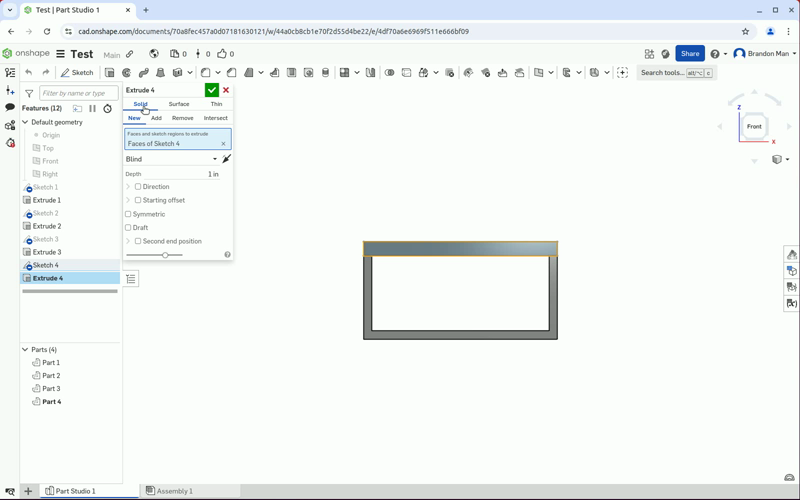
click(143, 106)
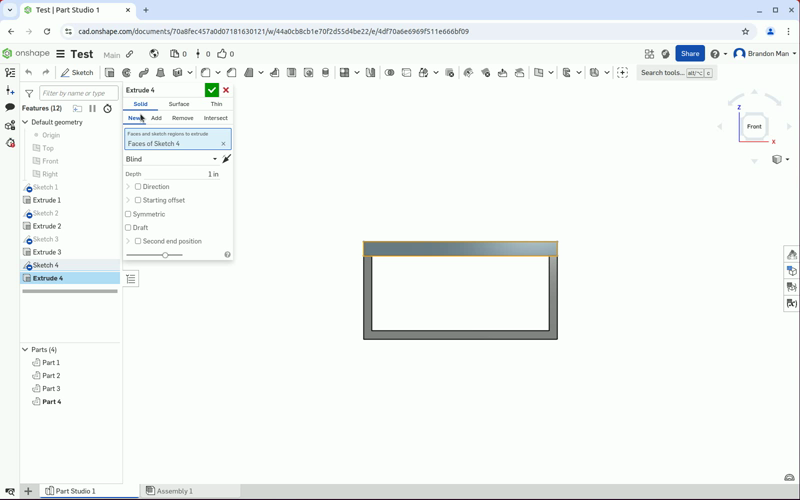
mouse_move(137, 120)
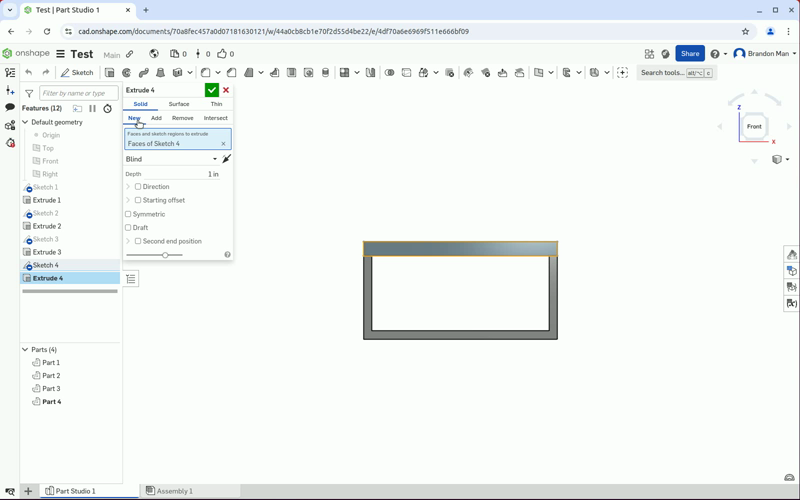
click(137, 120)
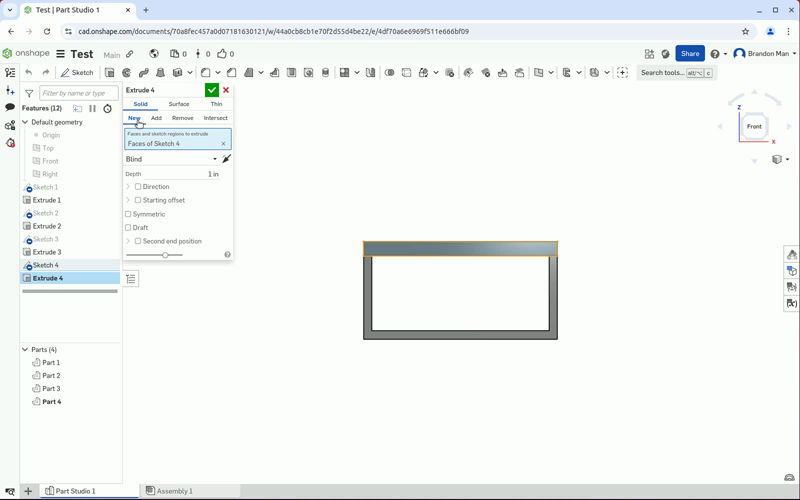
key(tab, 4)
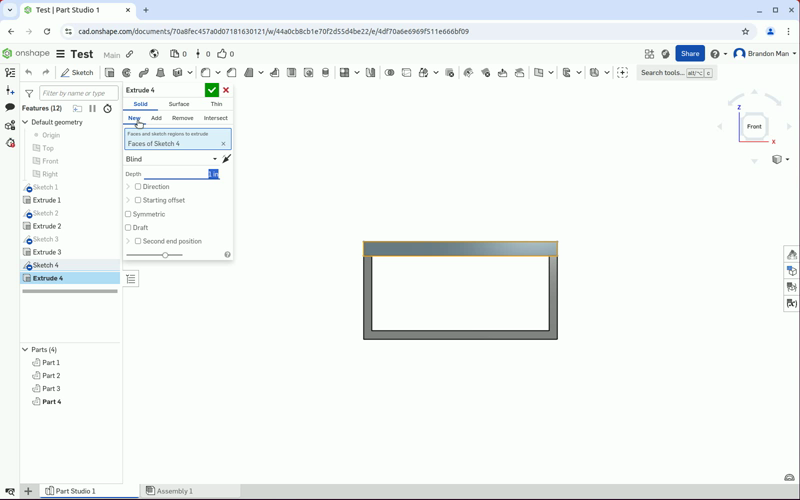
text(1.685)
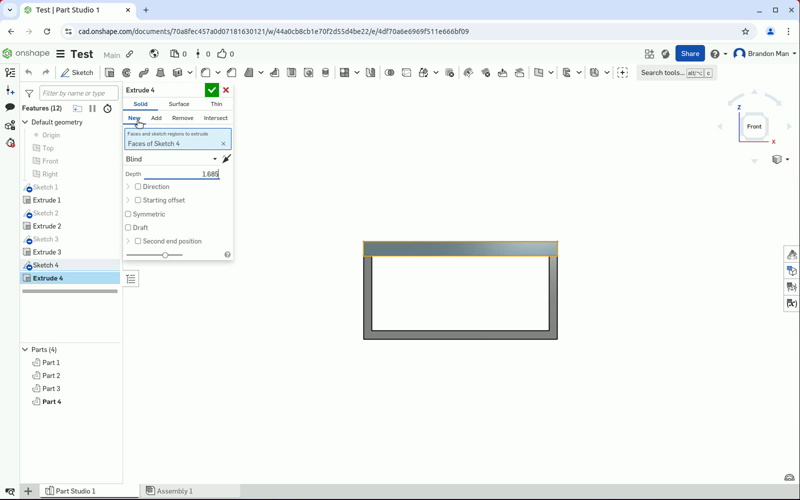
key(enter)
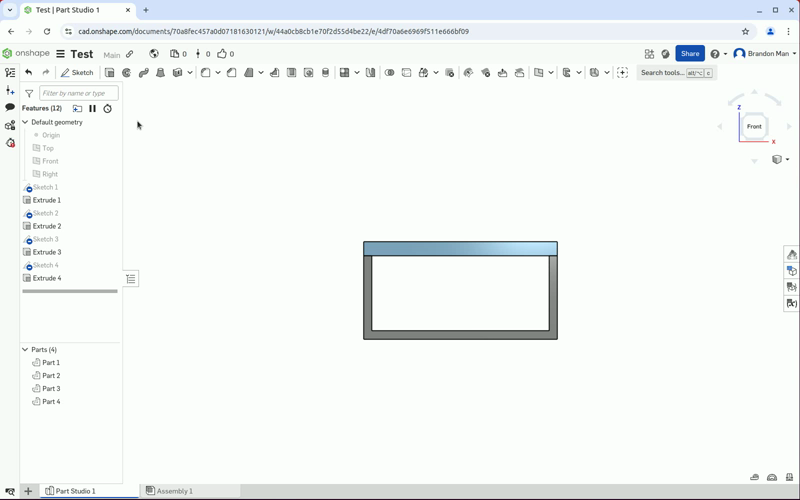
key(shift+h)
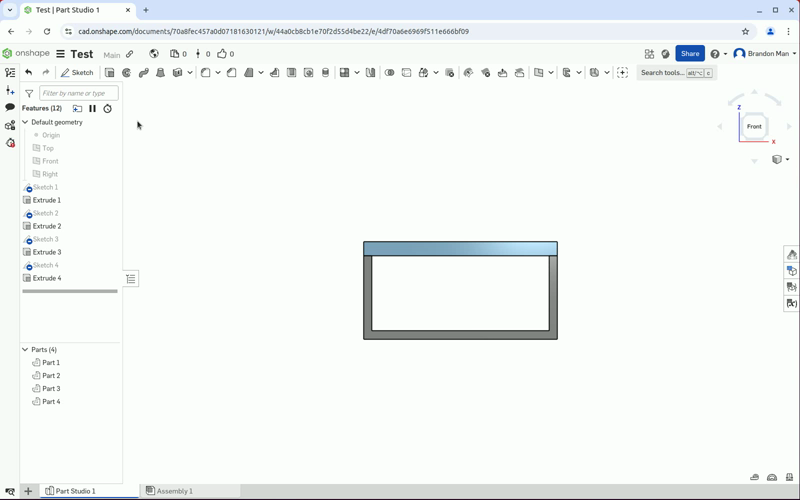
key(shift+h)
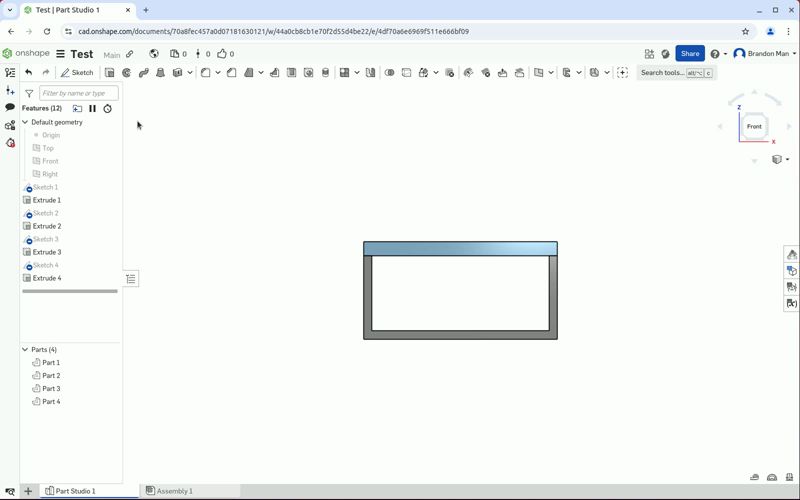
mouse_move(73, 189)
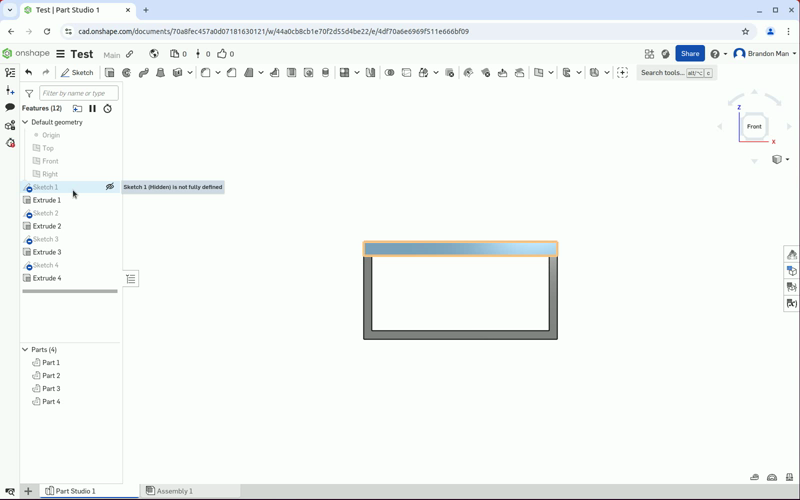
click(73, 189)
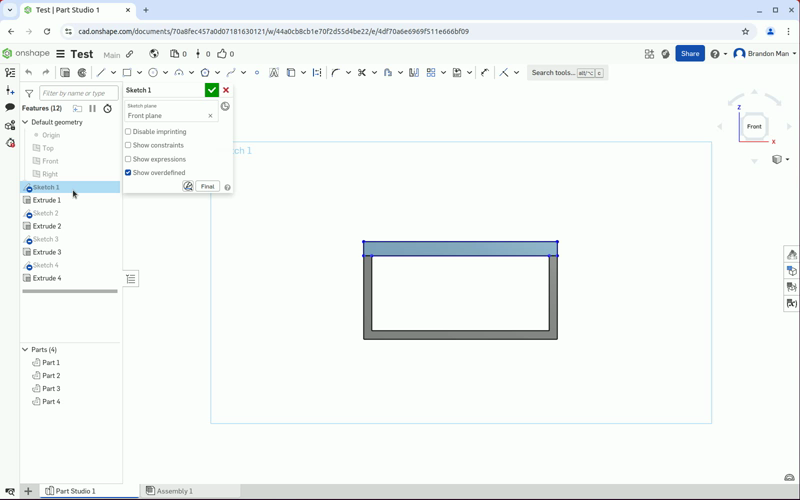
mouse_move(229, 92)
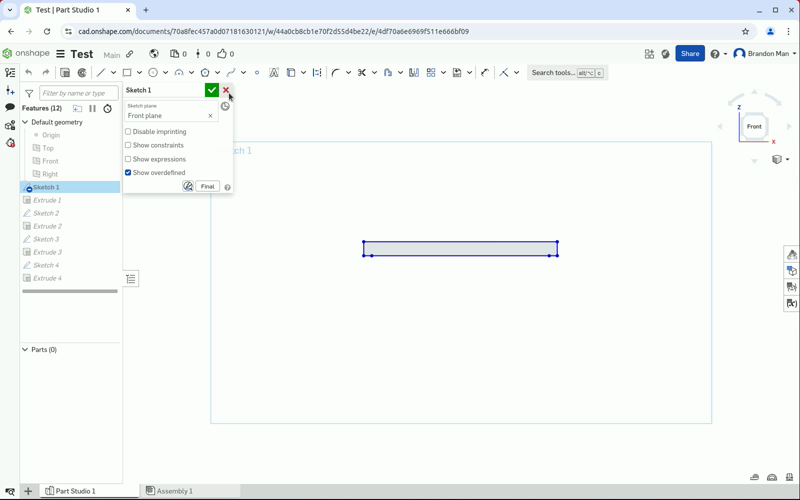
click(229, 92)
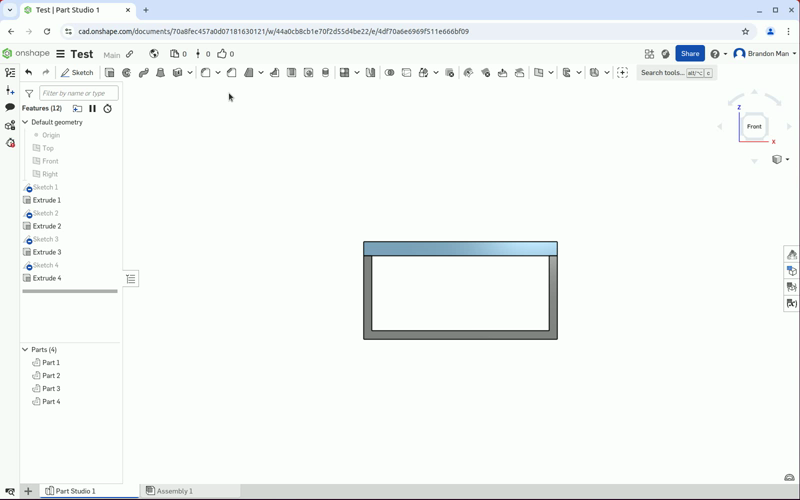
mouse_move(73, 352)
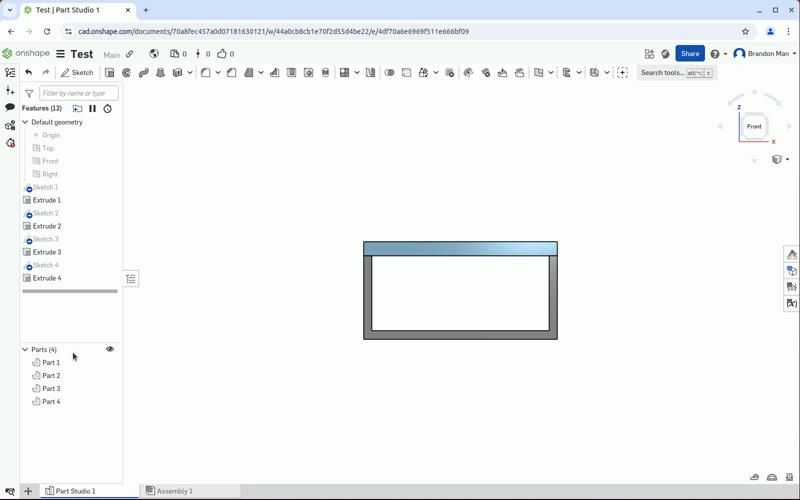
key(y)
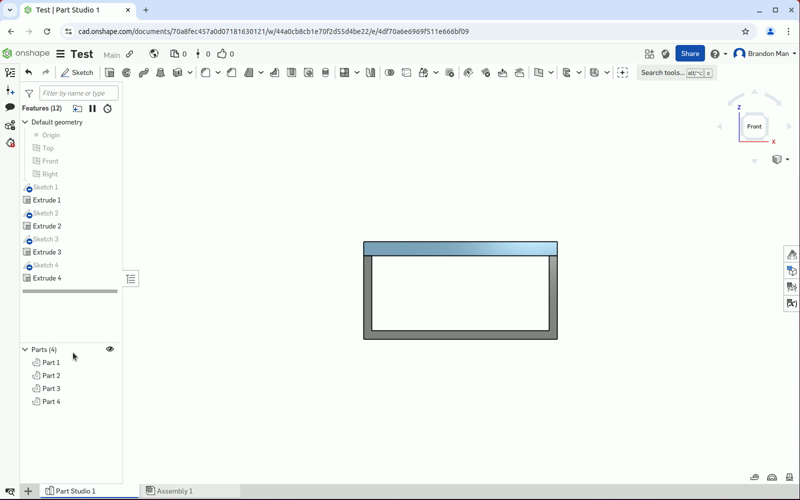
key(shift+p)
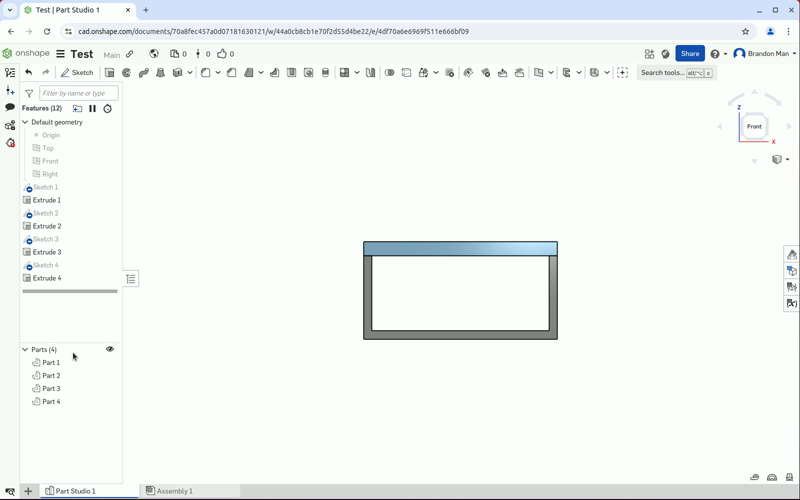
key(space)
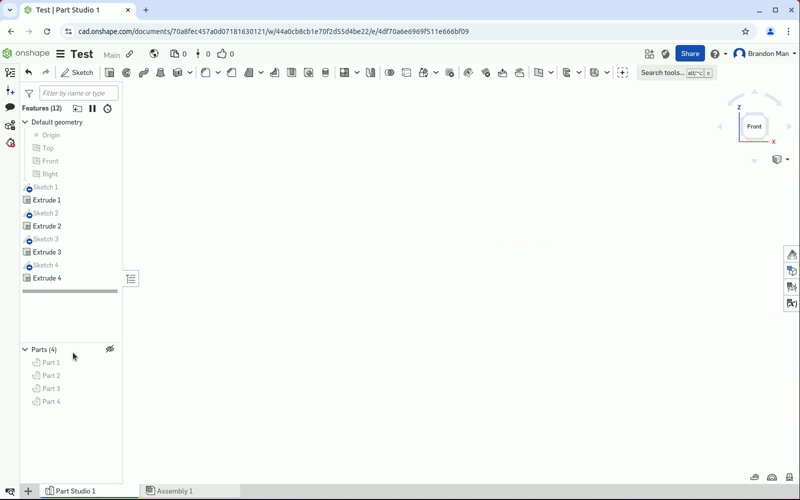
key_down(shift)
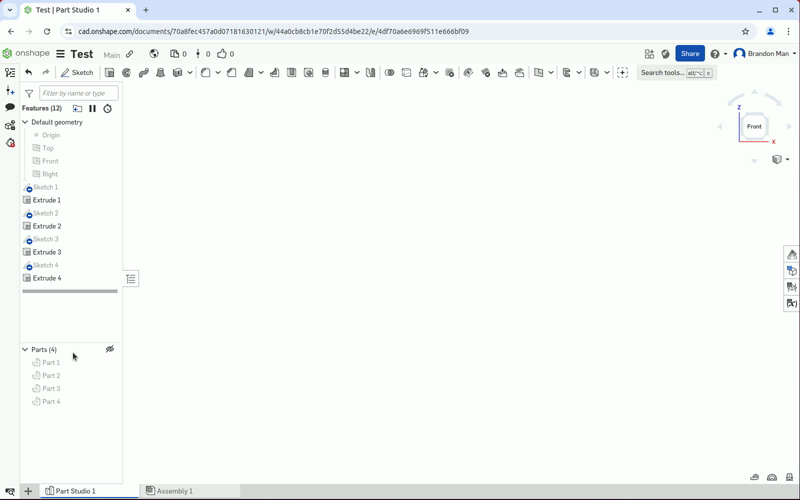
key(left)
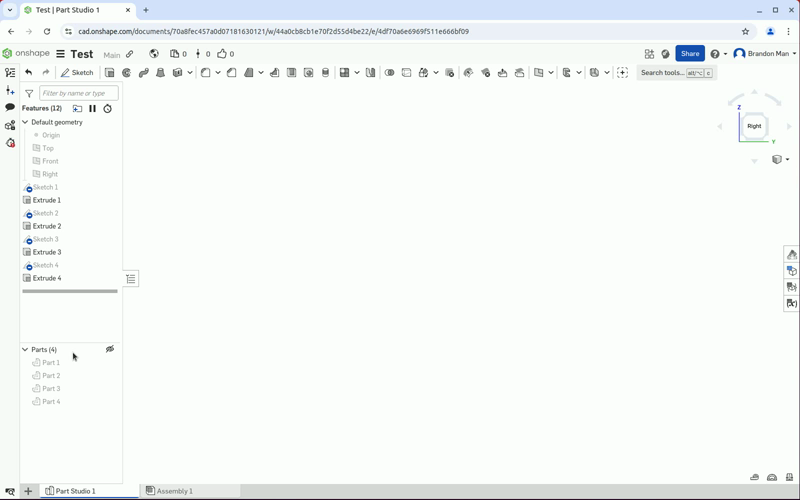
key_up(shift)
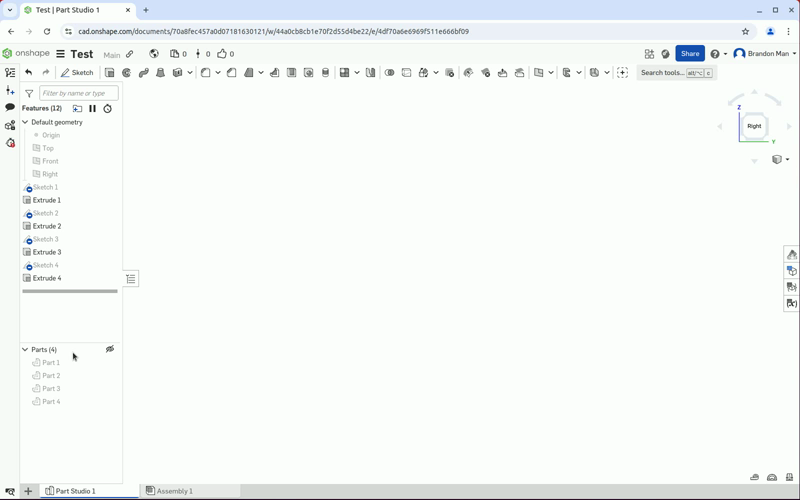
mouse_move(73, 352)
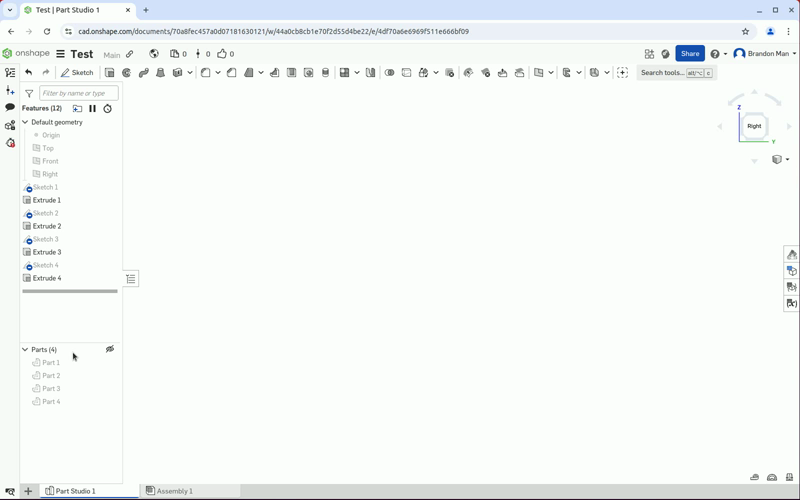
key(shift+y)
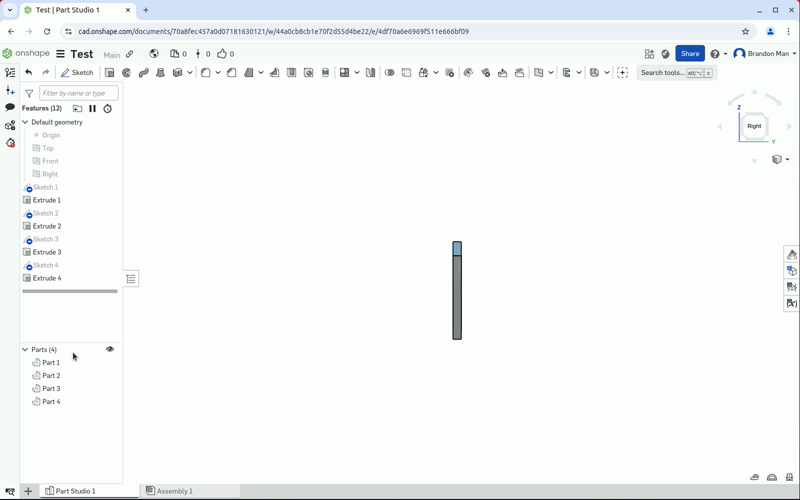
mouse_move(541, 75)
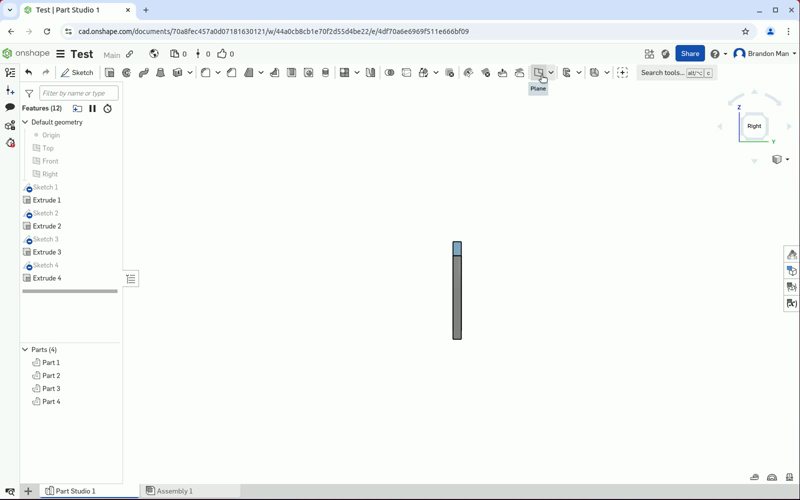
click(541, 75)
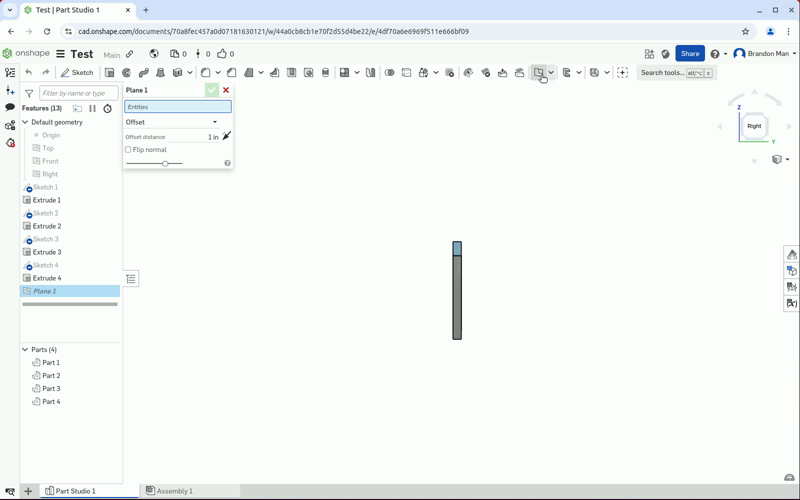
mouse_move(73, 176)
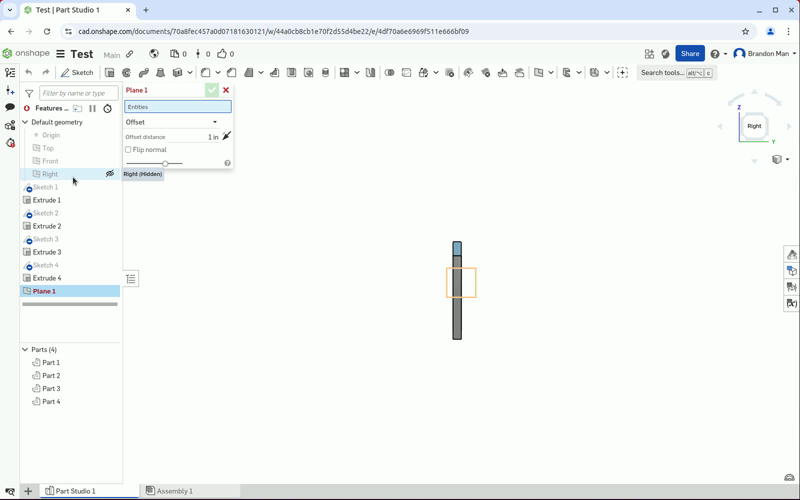
click(73, 176)
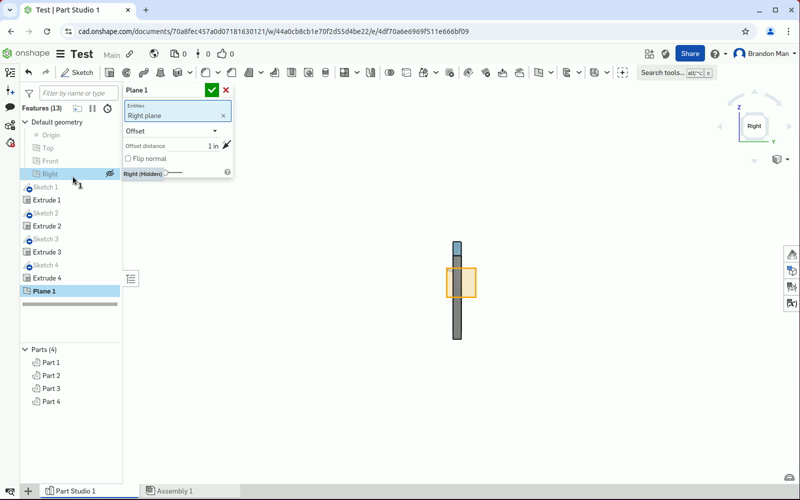
key(tab, 2)
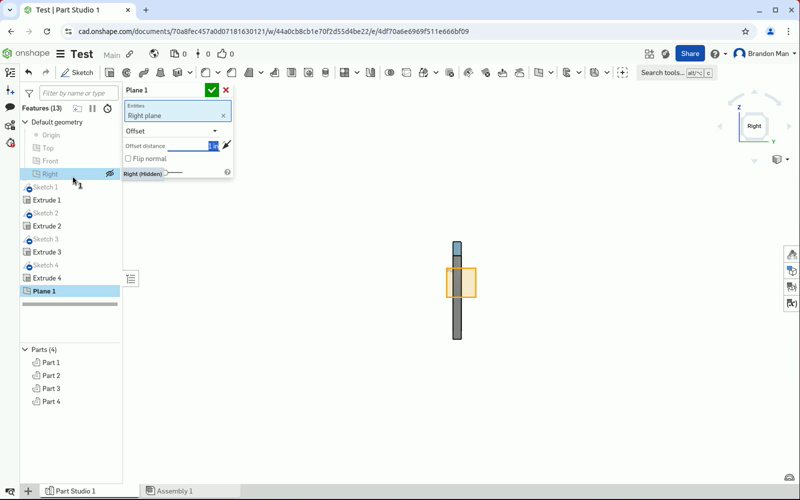
text(19.966)
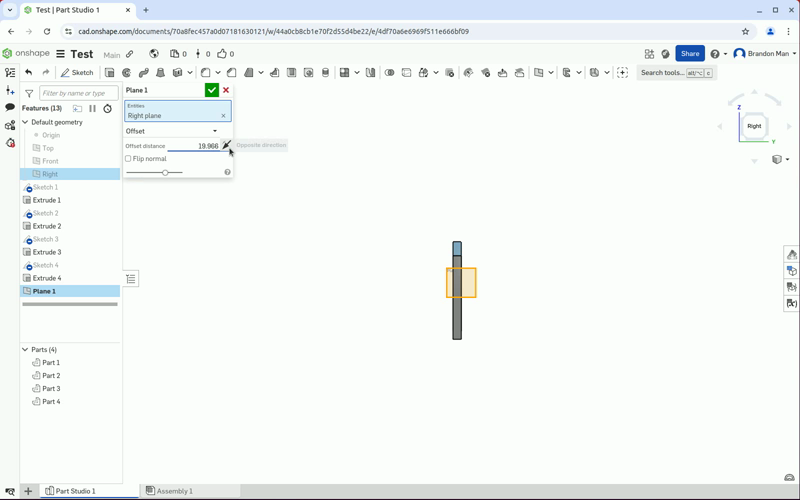
mouse_move(229, 147)
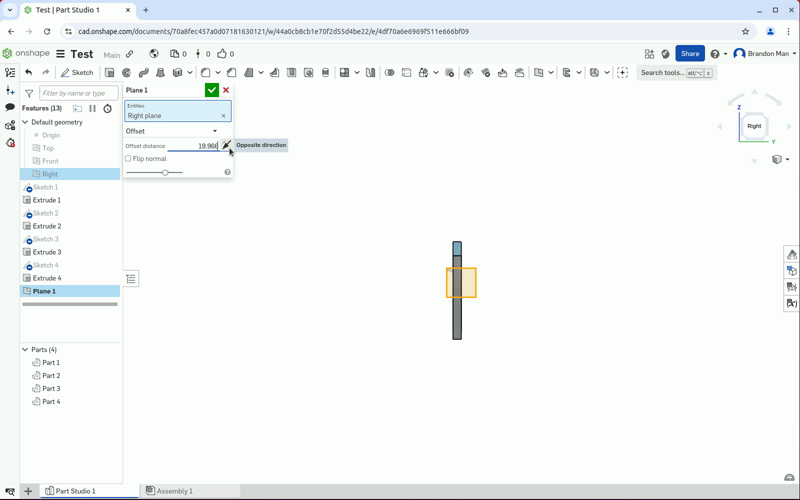
click(229, 147)
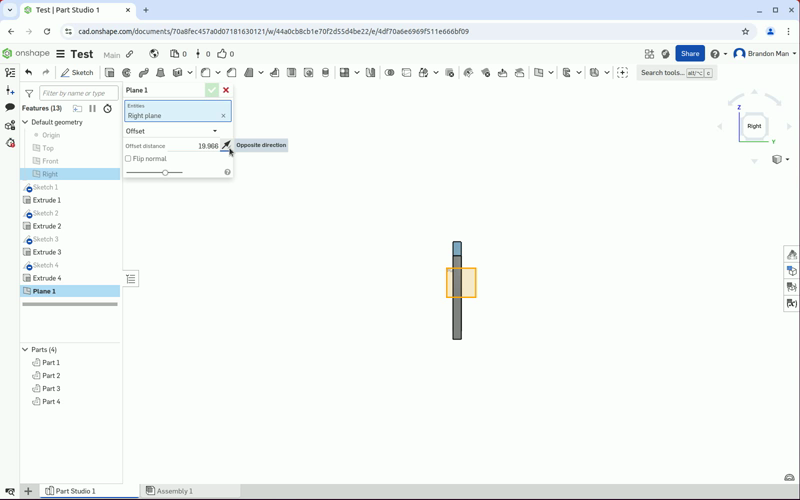
key(enter, 2)
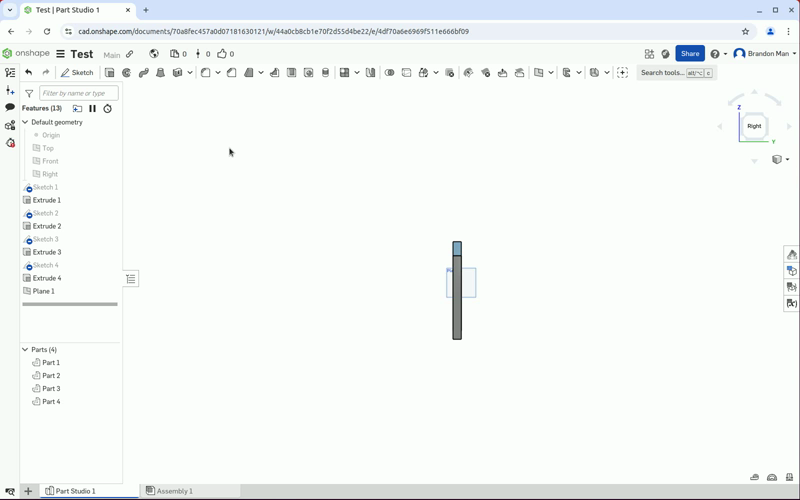
key(shift+s)
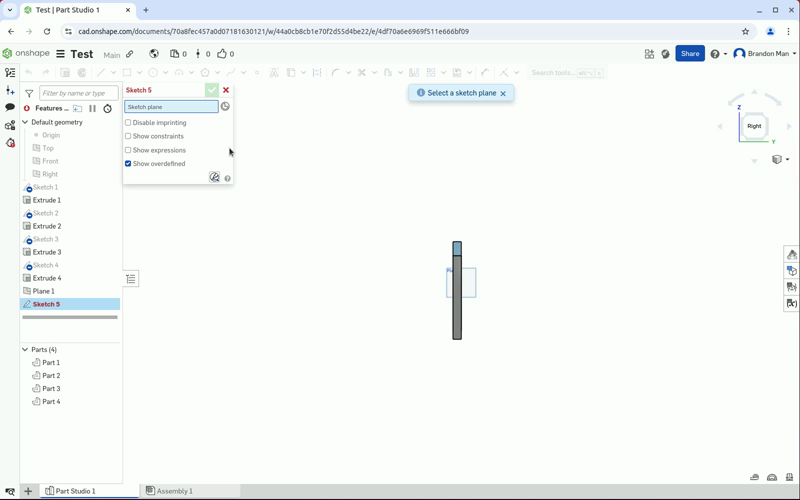
mouse_move(73, 293)
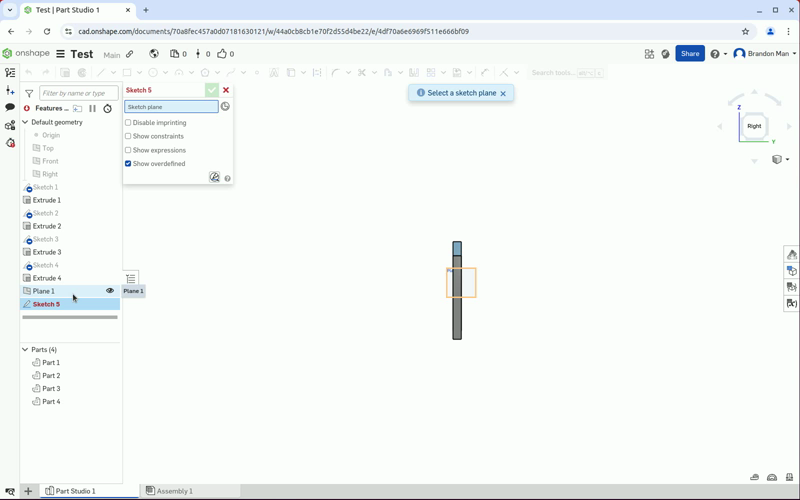
click(73, 293)
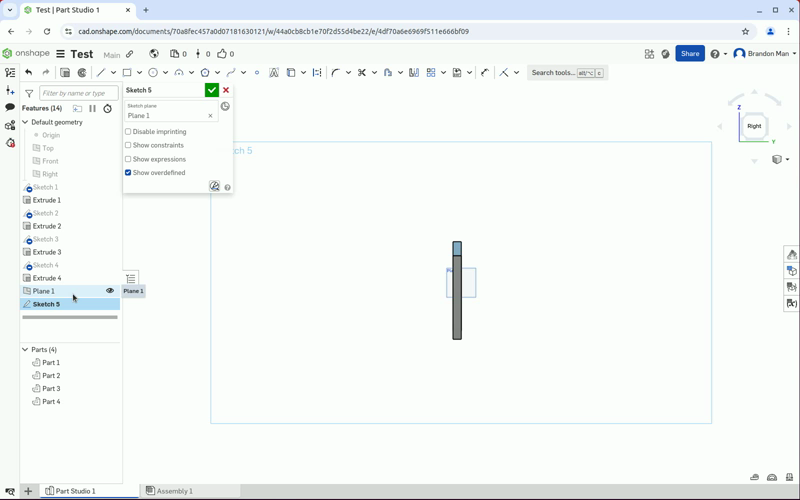
mouse_move(73, 352)
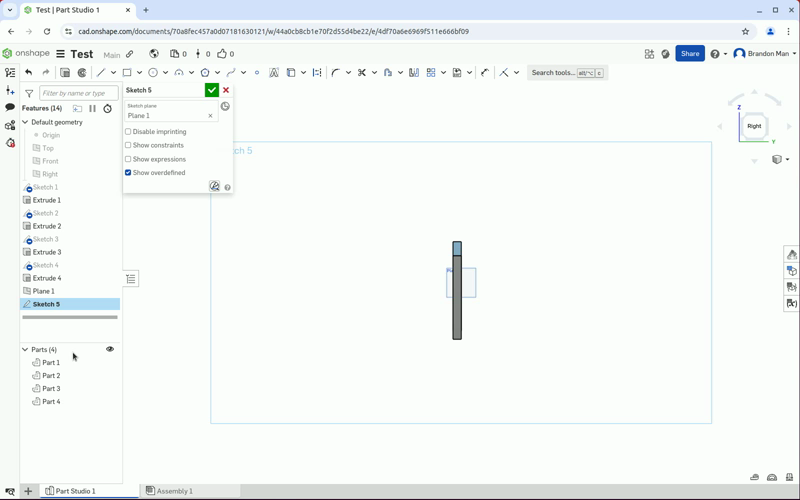
key(y)
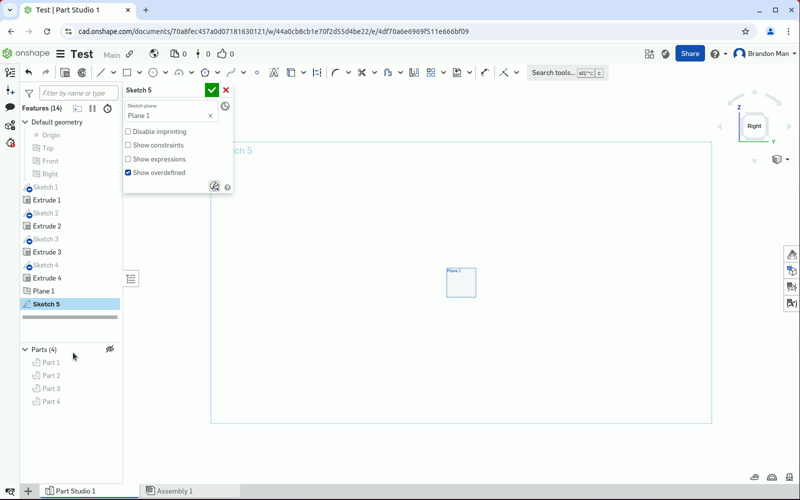
key(l)
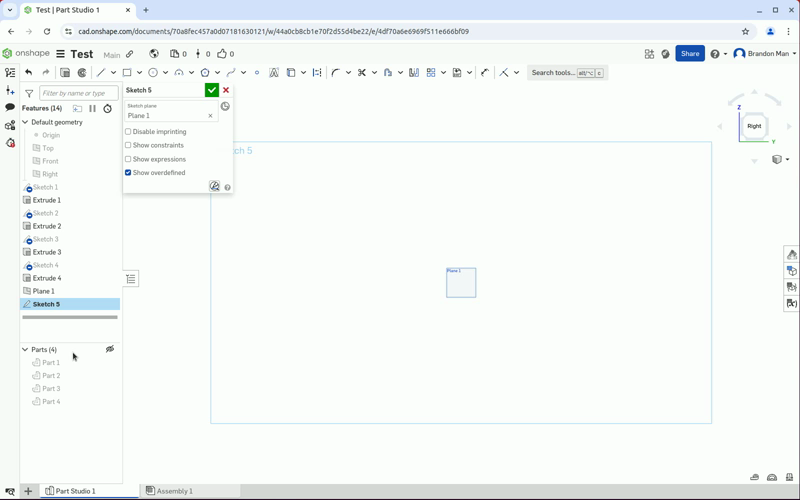
key_down(shift)
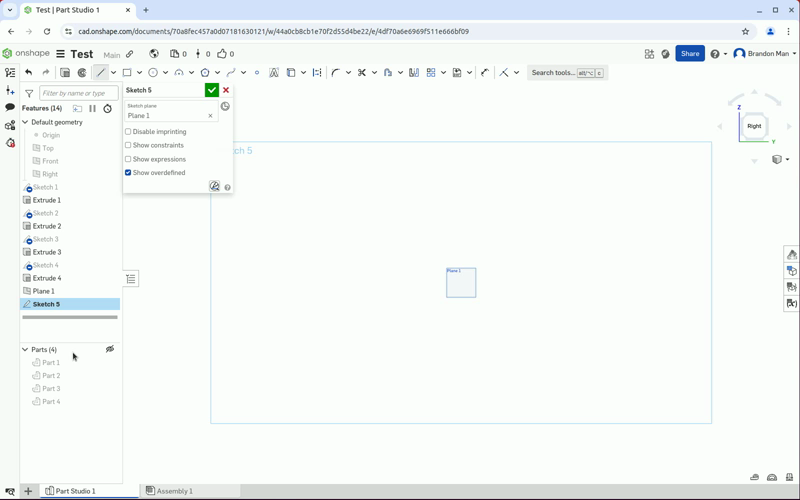
mouse_move(460, 254)
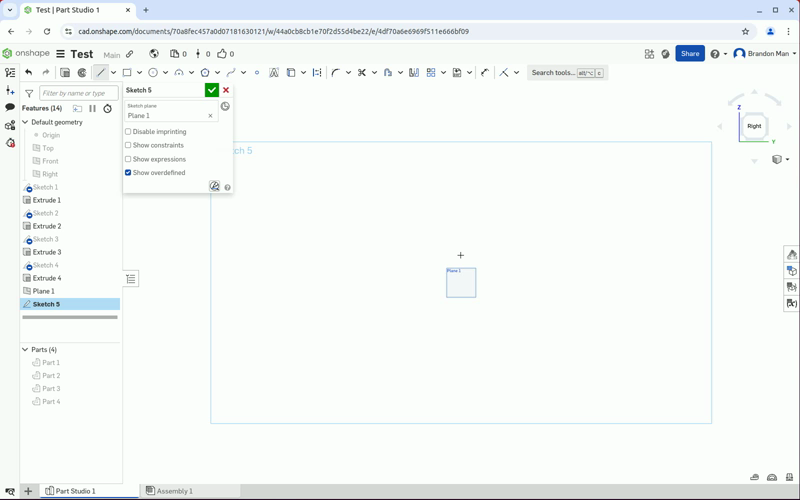
click(460, 254)
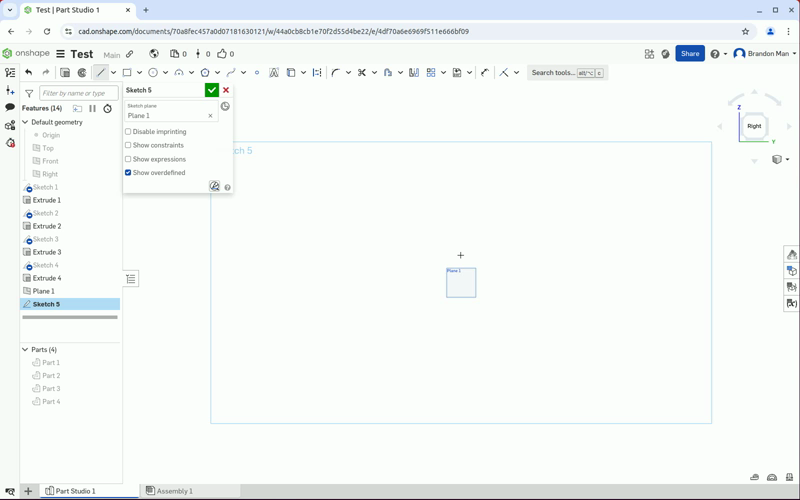
key_up(shift)
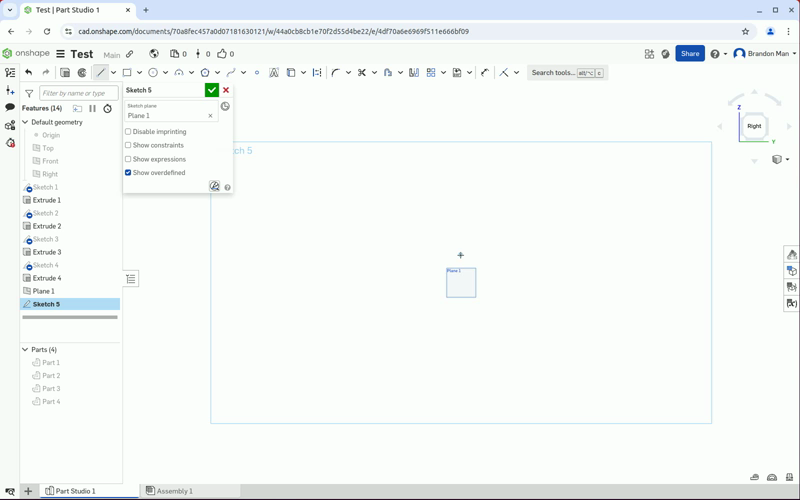
key_down(shift)
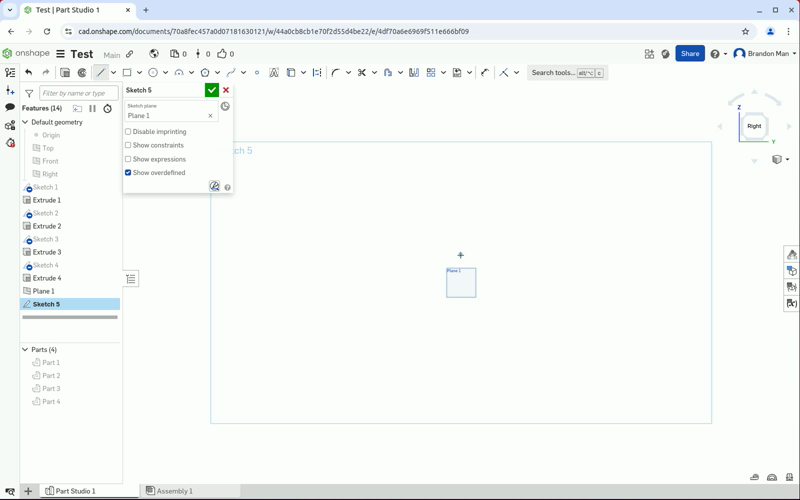
mouse_move(490, 254)
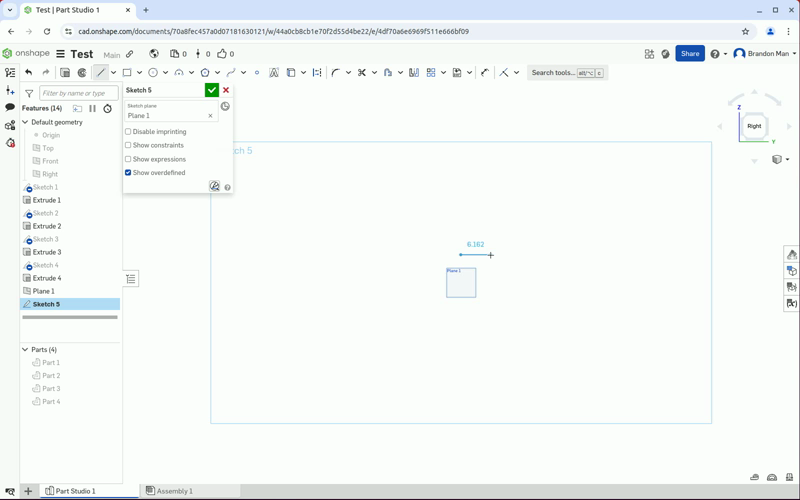
mouse_move(468, 254)
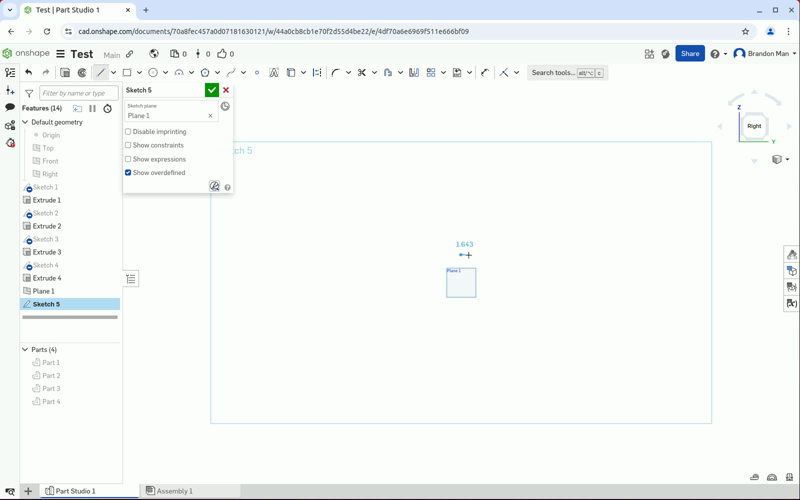
click(468, 254)
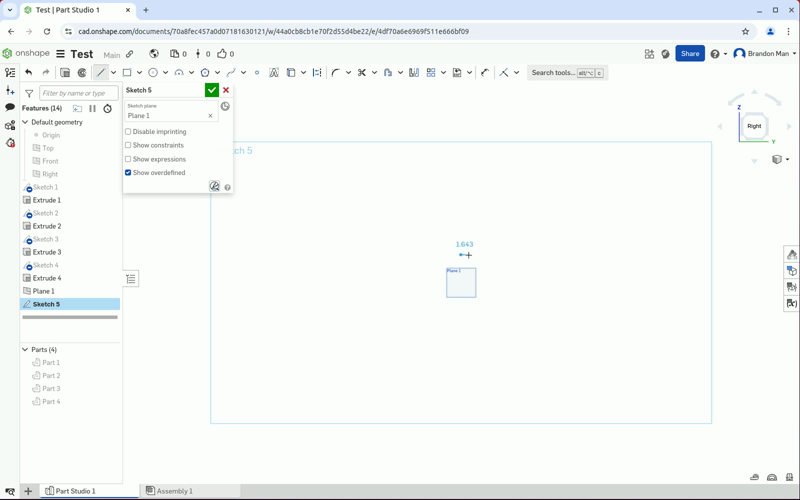
key_up(shift)
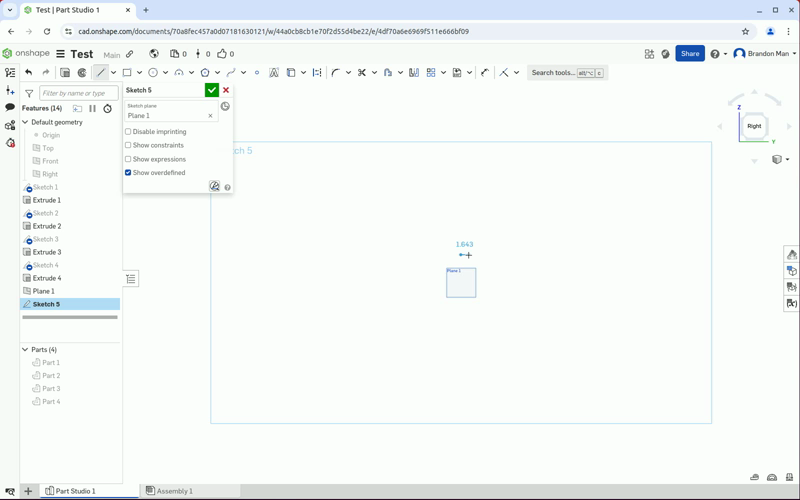
key_down(shift)
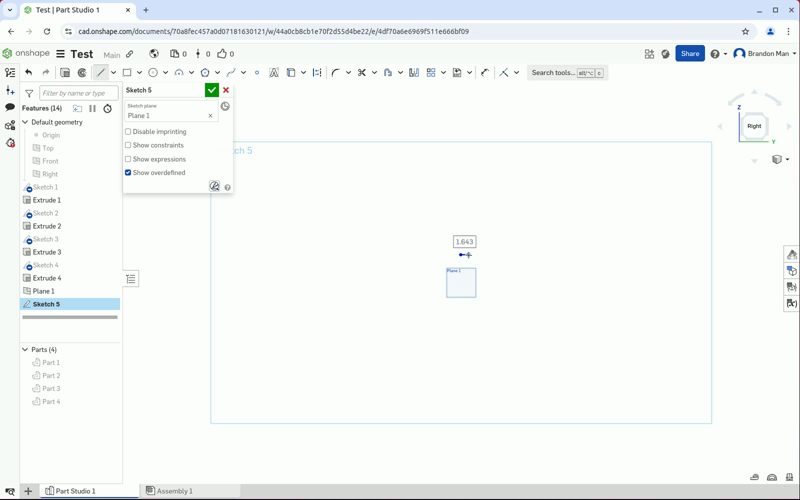
mouse_move(549, 254)
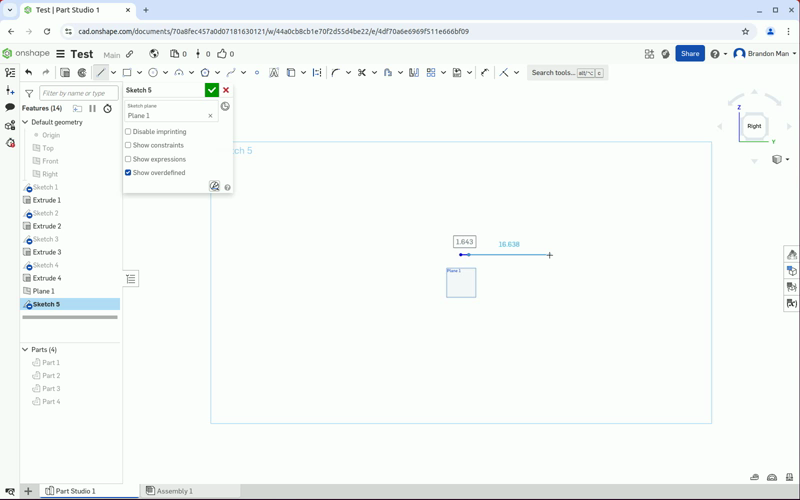
click(549, 254)
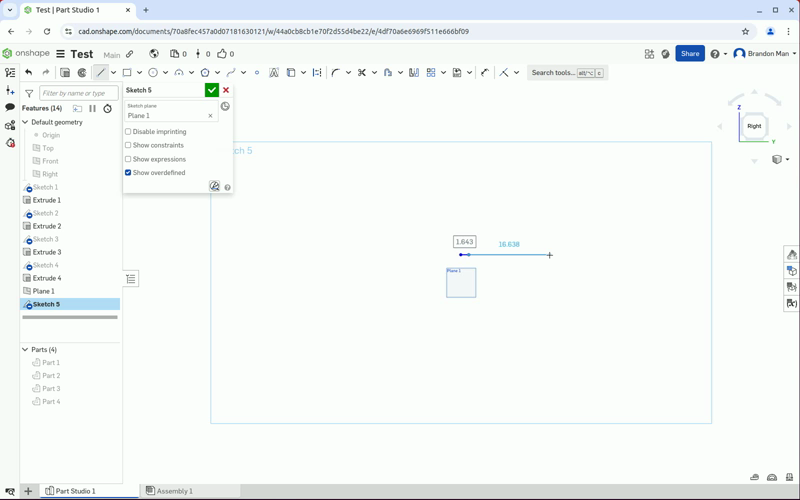
key_up(shift)
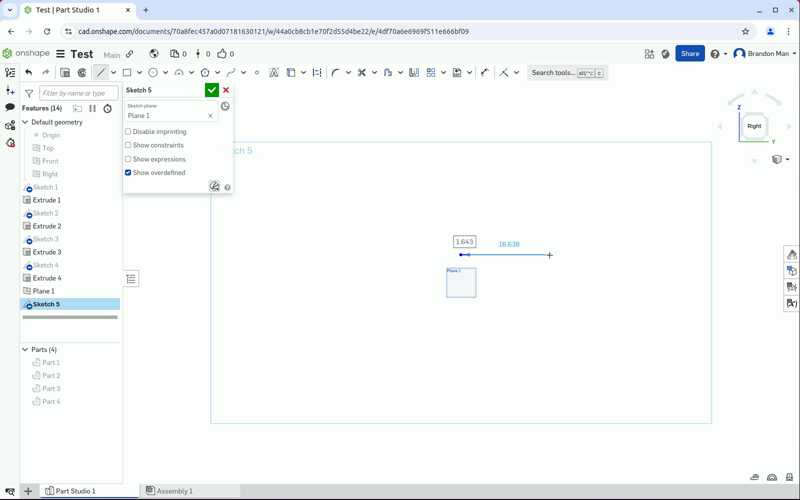
key_down(shift)
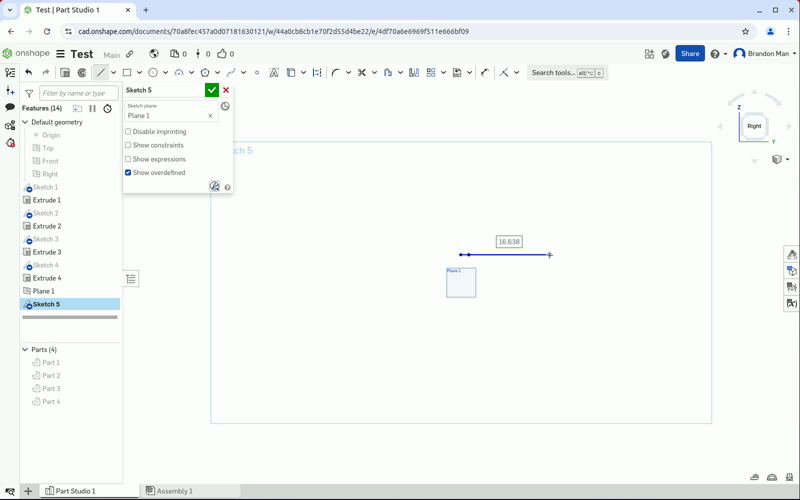
mouse_move(579, 254)
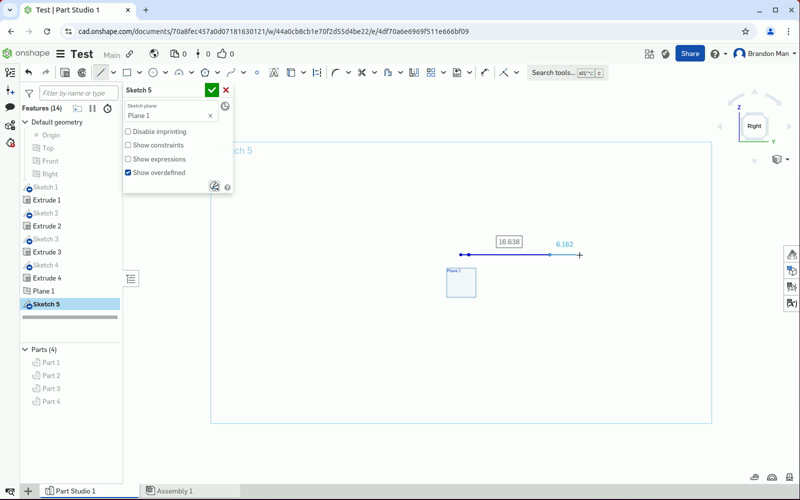
mouse_move(558, 254)
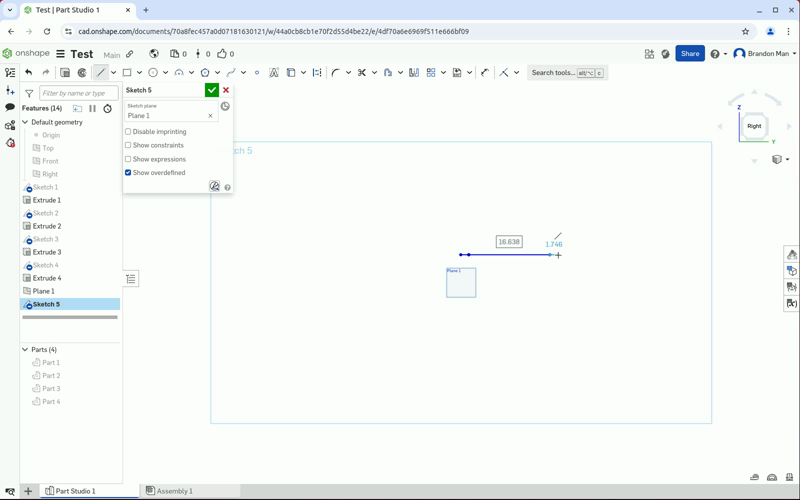
click(558, 254)
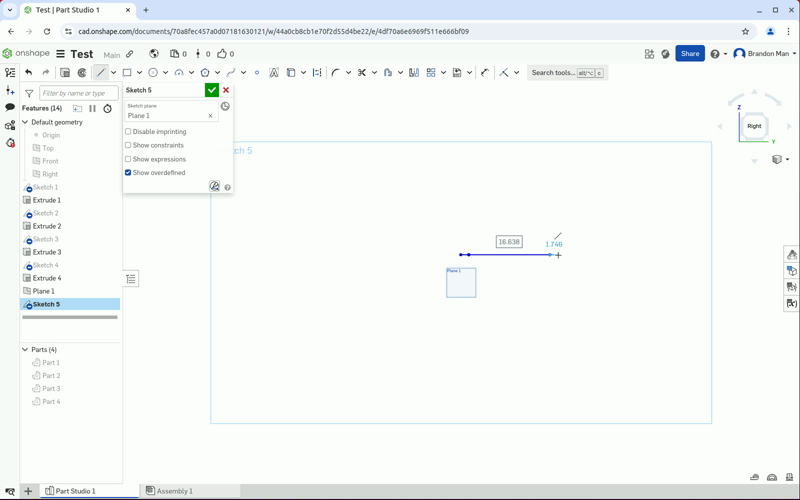
key_up(shift)
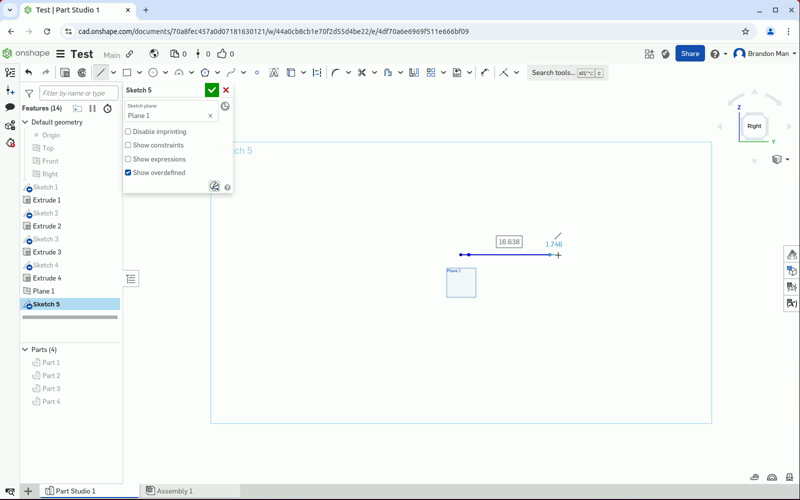
key_down(shift)
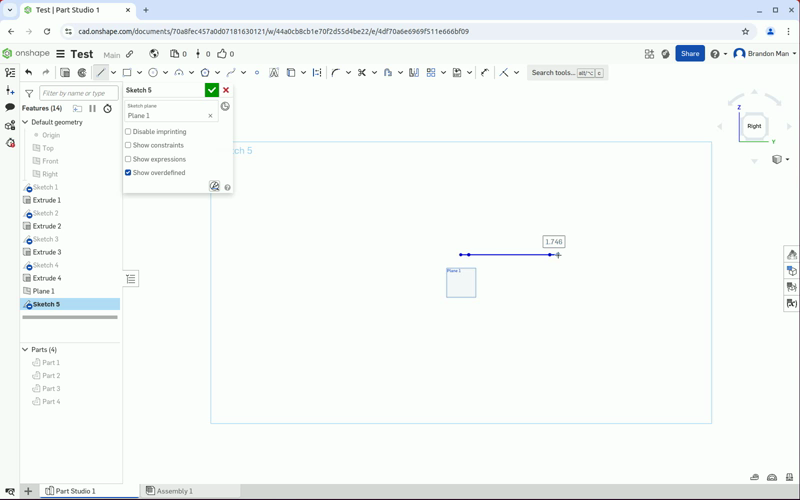
mouse_move(588, 254)
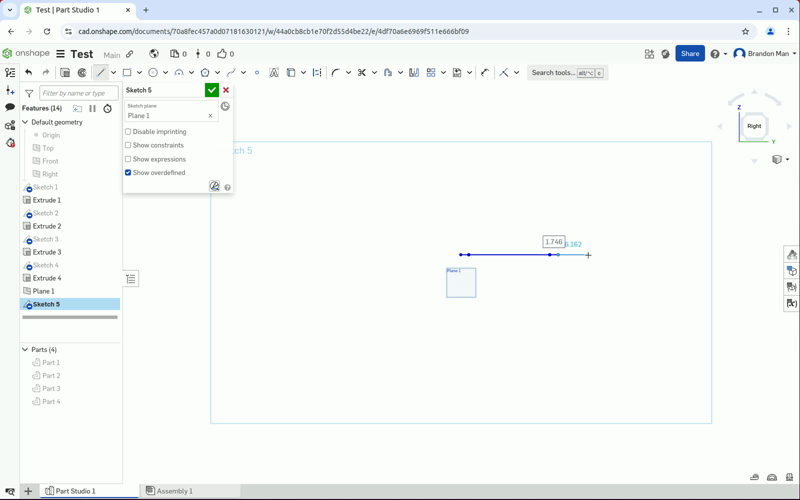
mouse_move(558, 242)
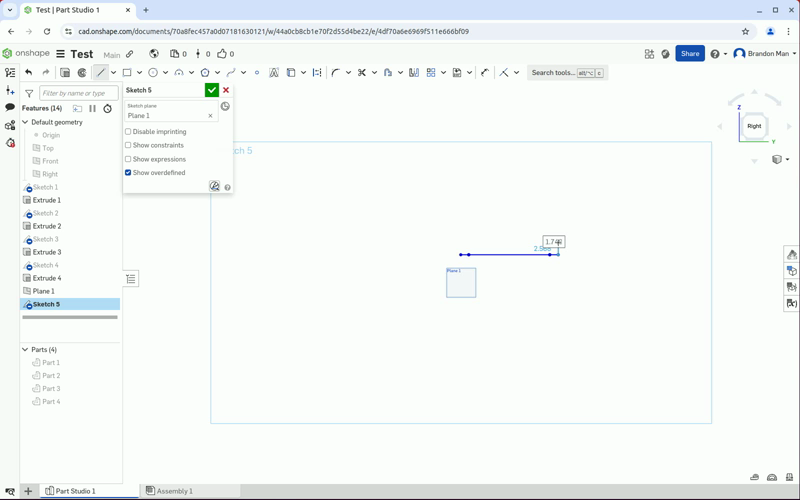
click(558, 242)
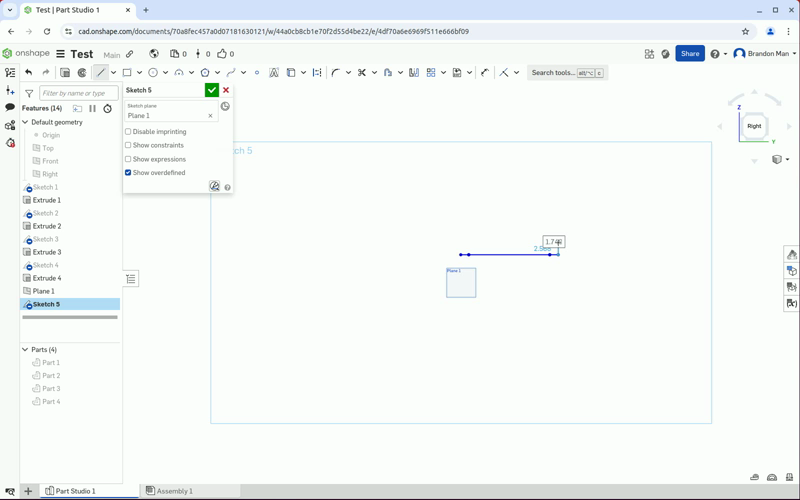
key_up(shift)
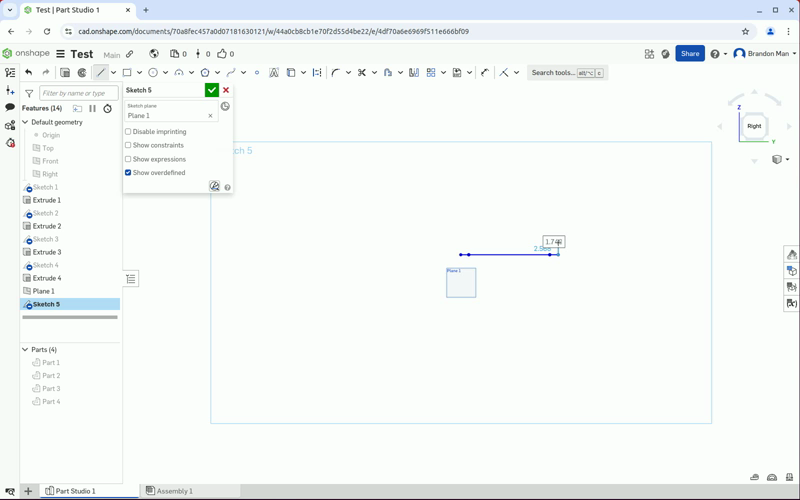
key_down(shift)
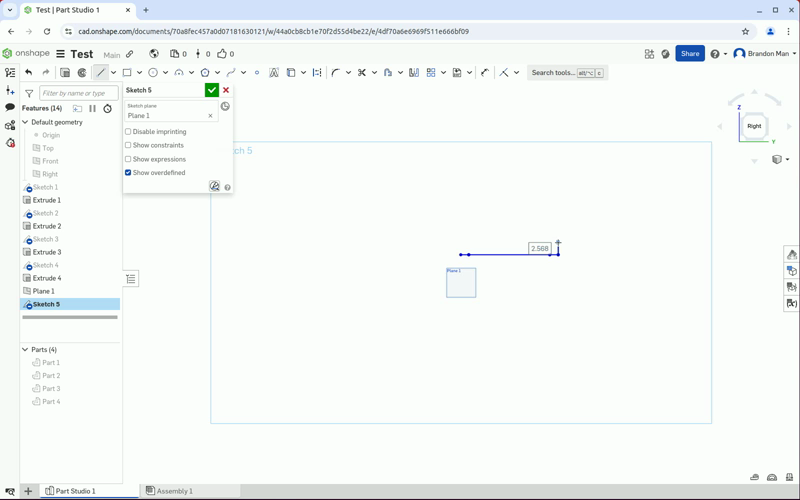
mouse_move(460, 242)
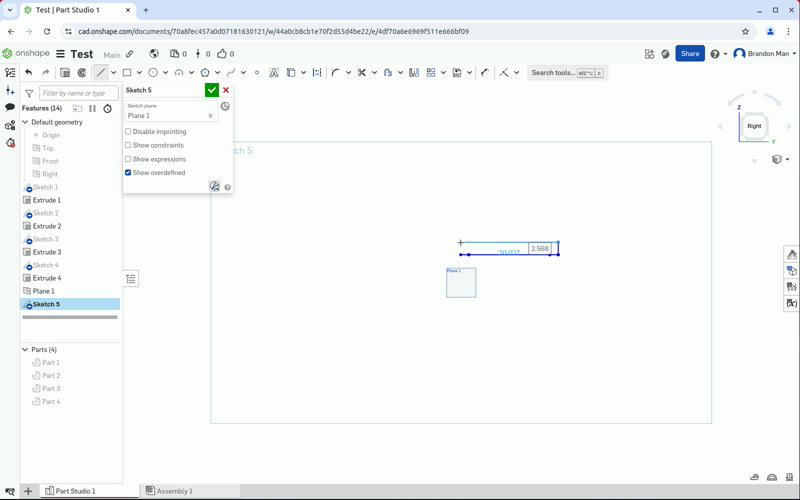
click(460, 242)
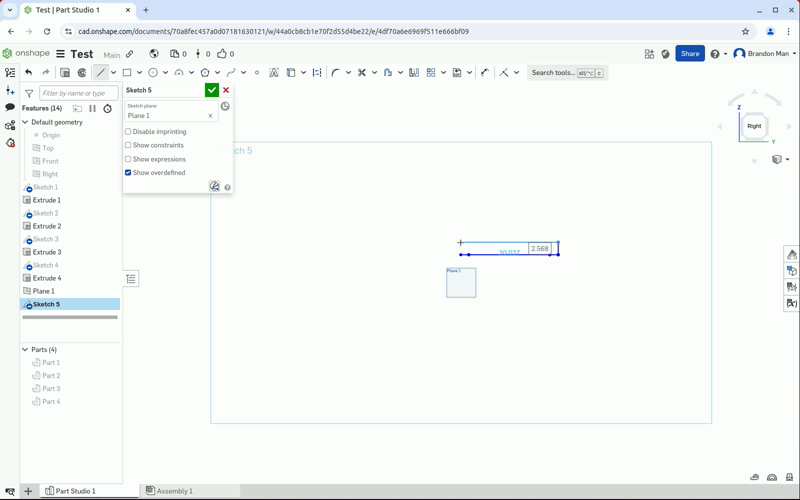
key_up(shift)
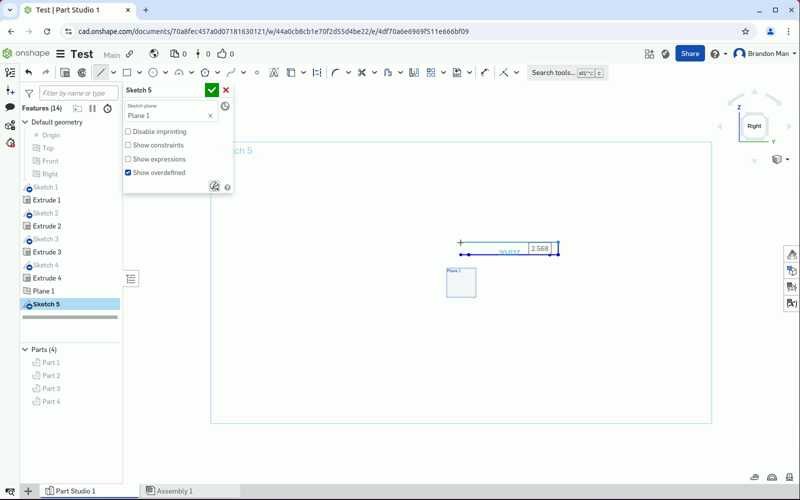
mouse_move(490, 242)
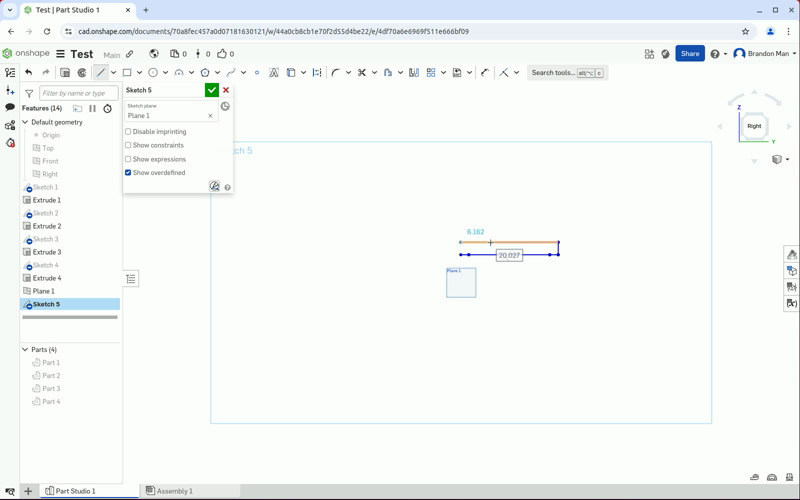
key_down(shift)
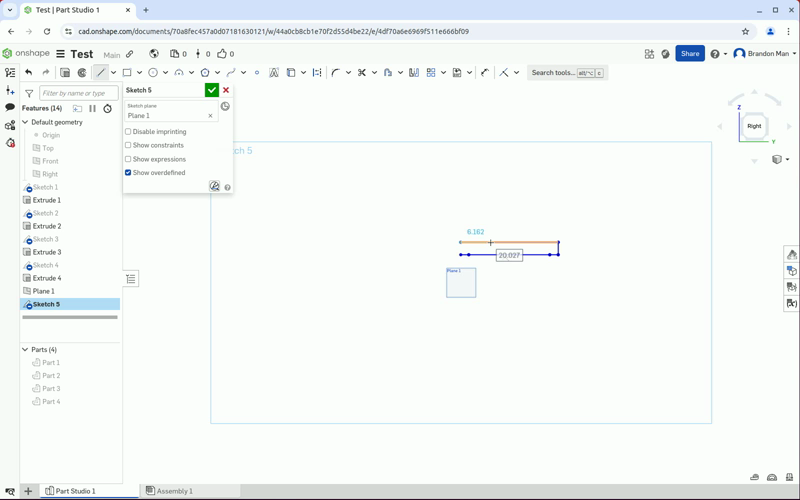
mouse_move(460, 254)
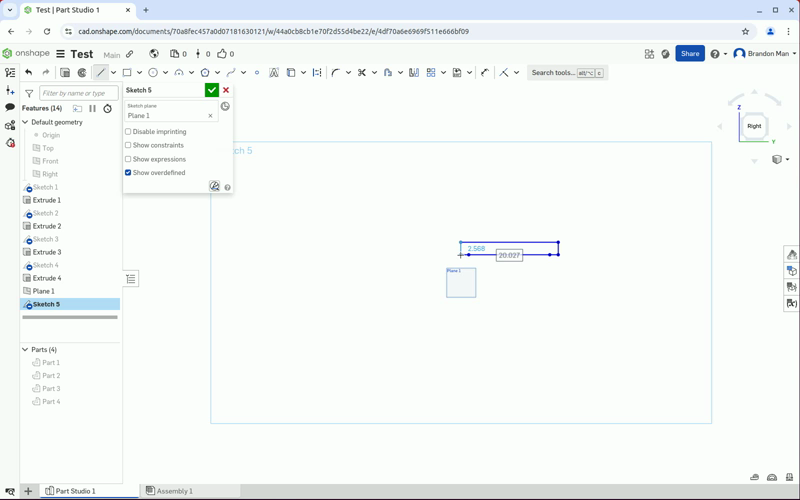
key_up(shift)
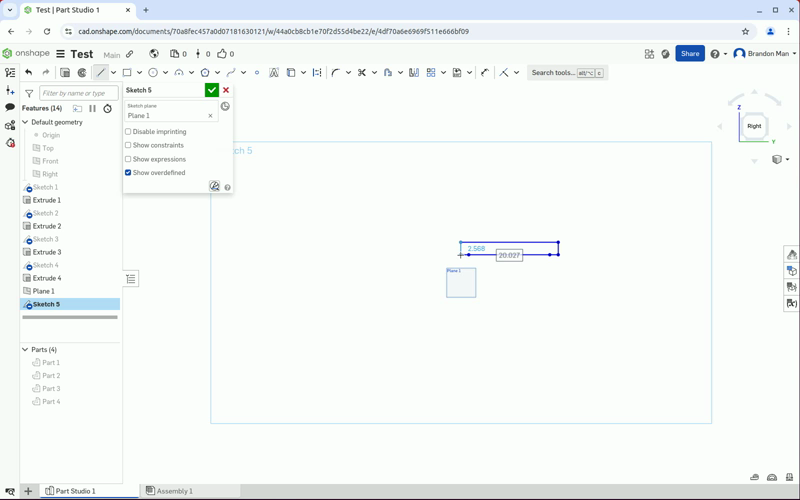
click(460, 254)
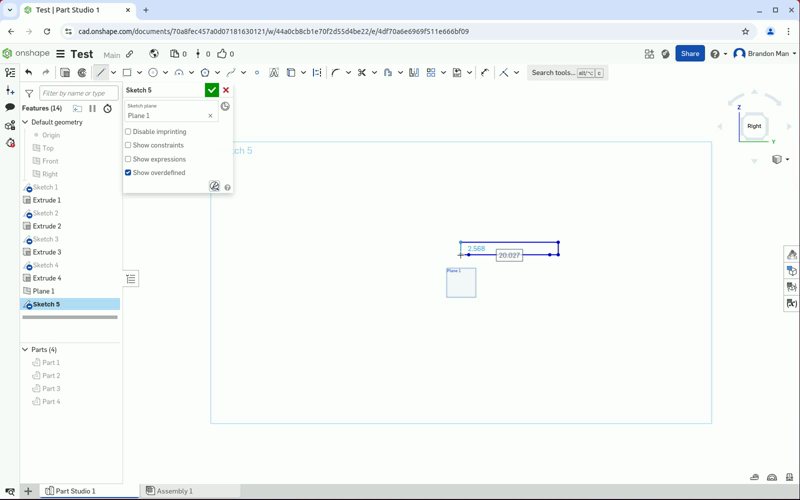
key(esc)
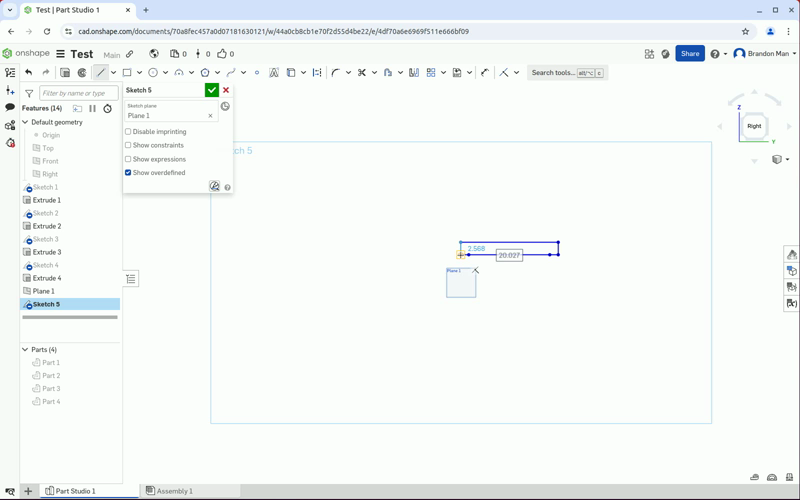
mouse_move(492, 251)
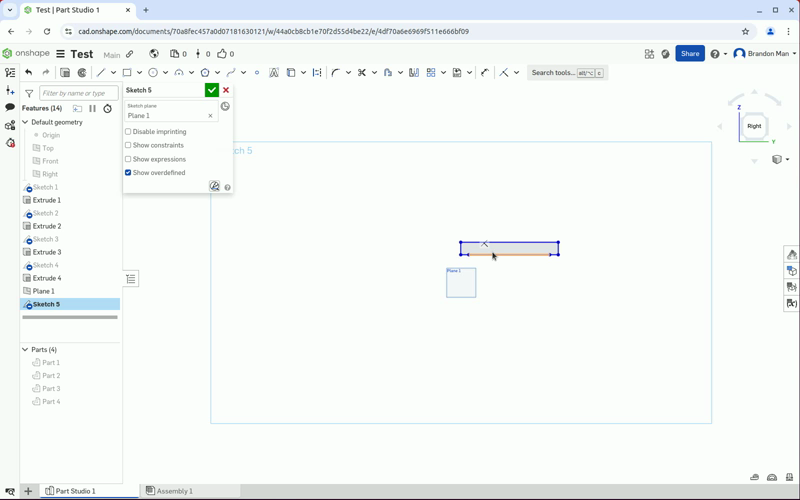
scroll(6)
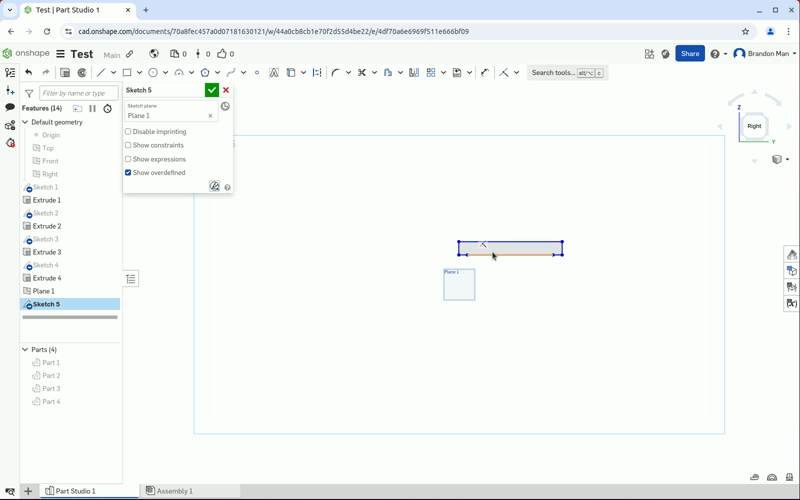
scroll(6)
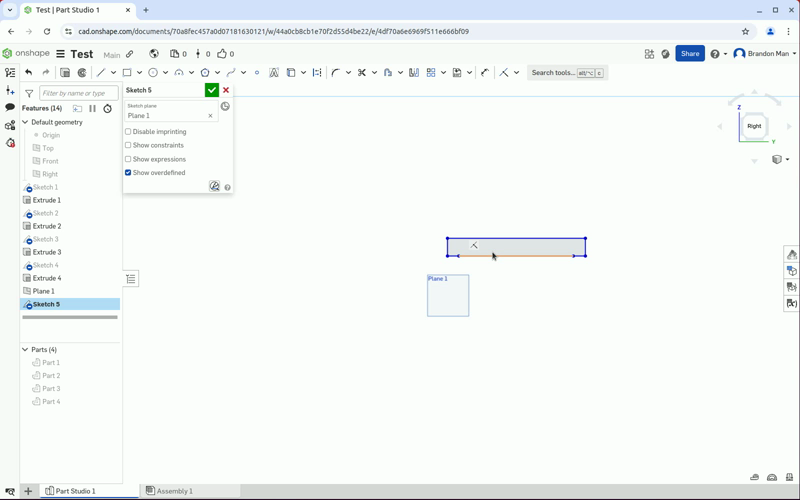
scroll(6)
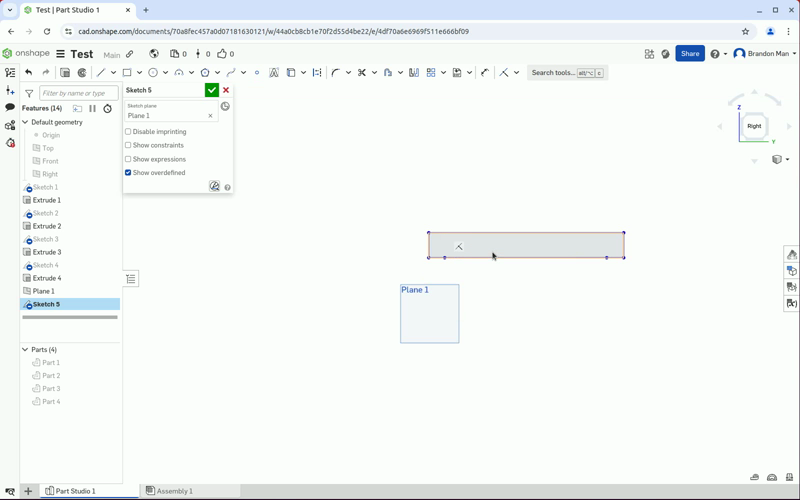
scroll(6)
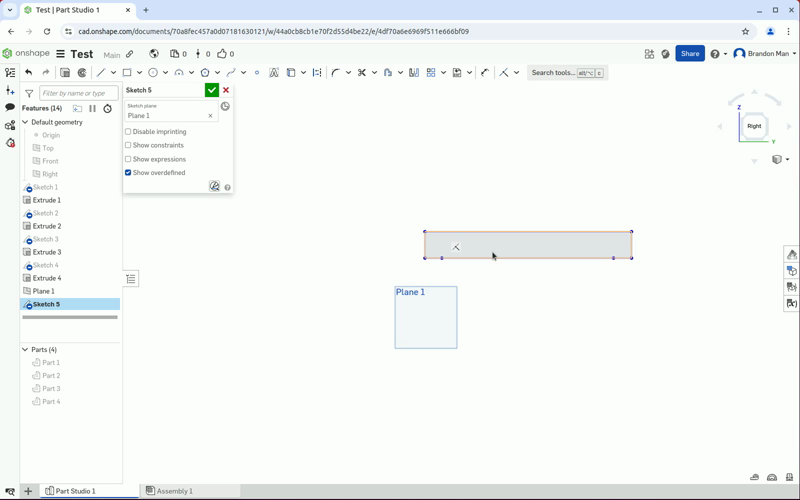
scroll(6)
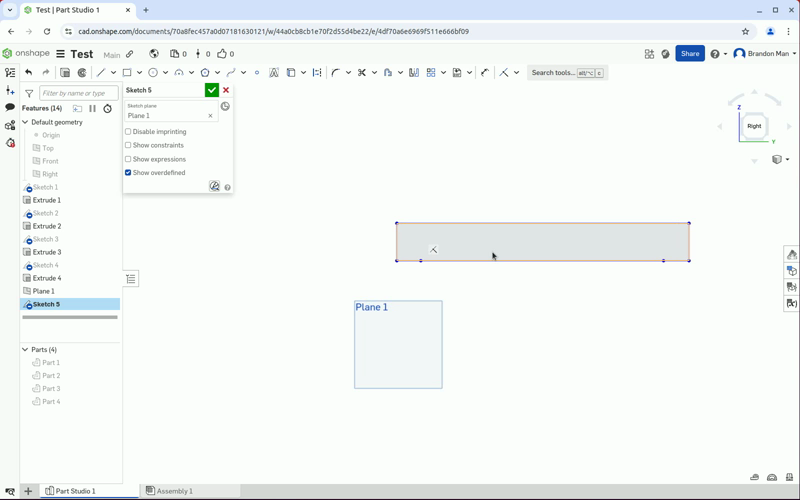
scroll(6)
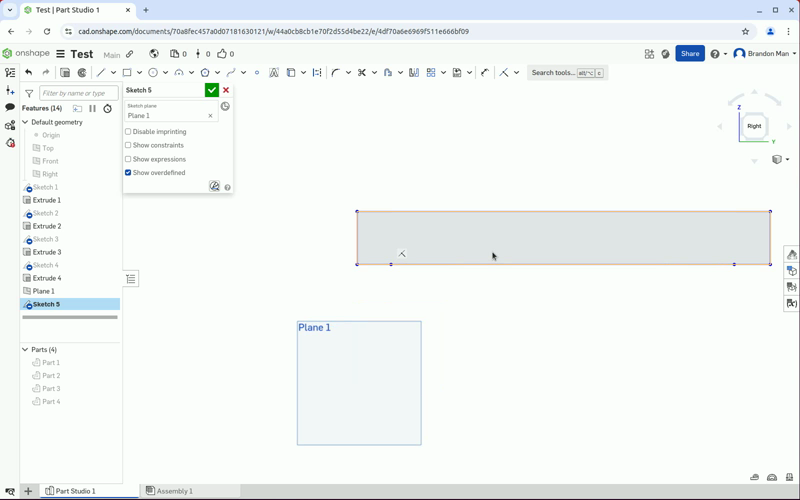
scroll(6)
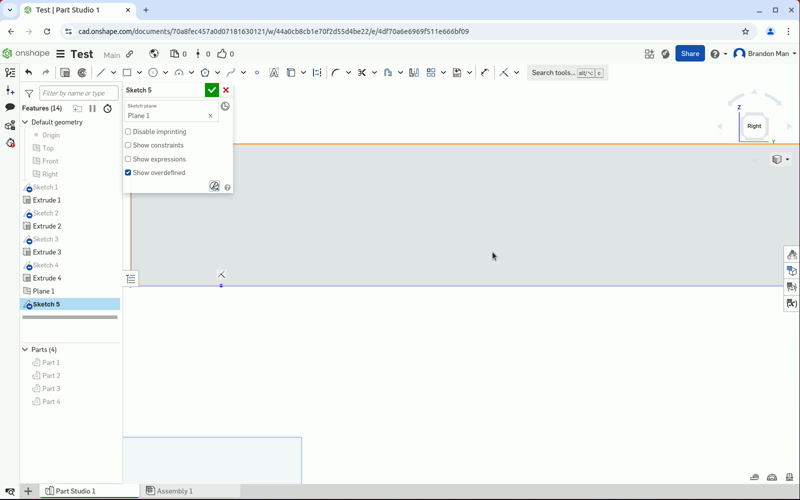
click(492, 251)
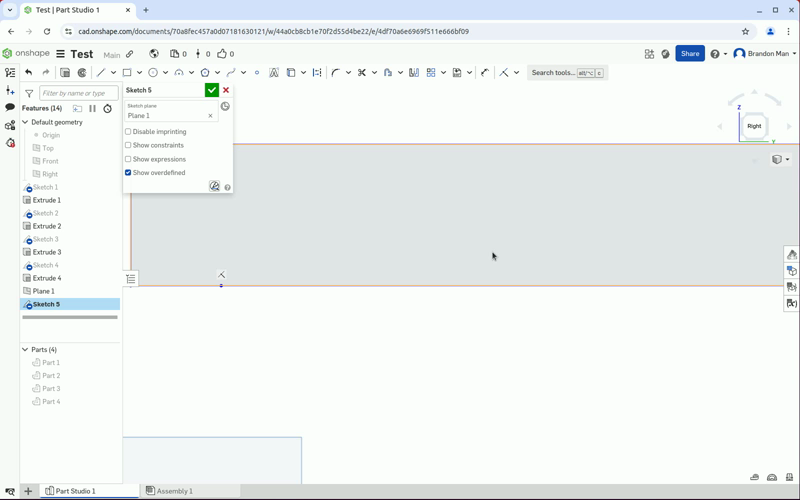
scroll(-6)
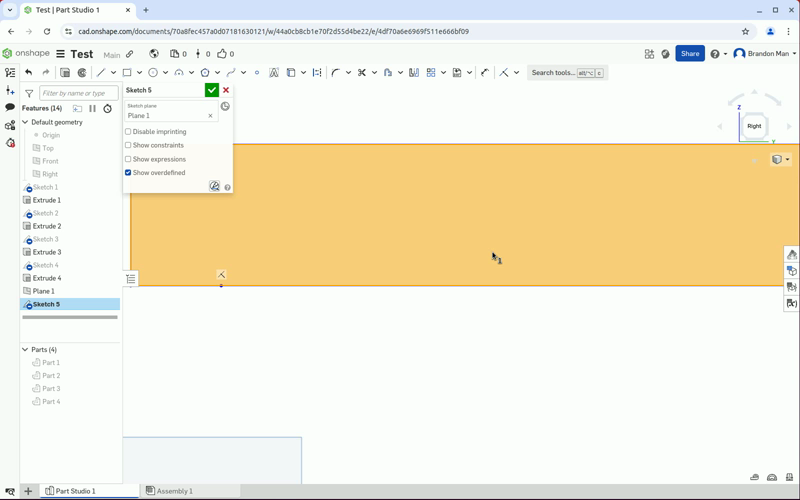
scroll(-6)
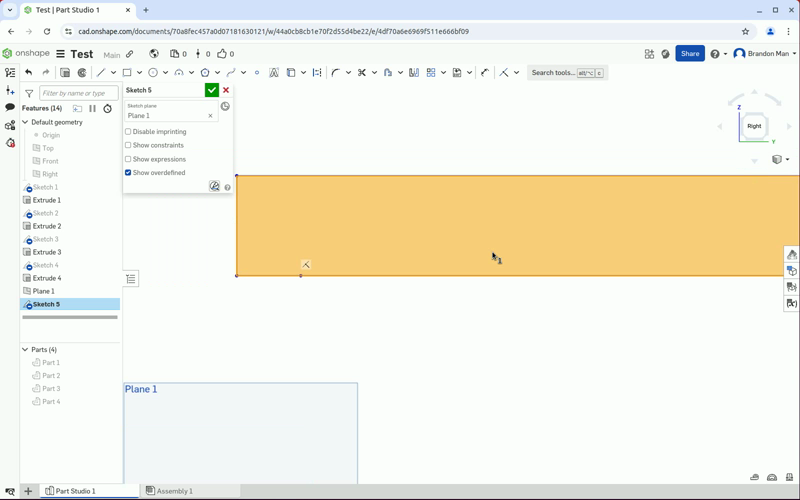
scroll(-6)
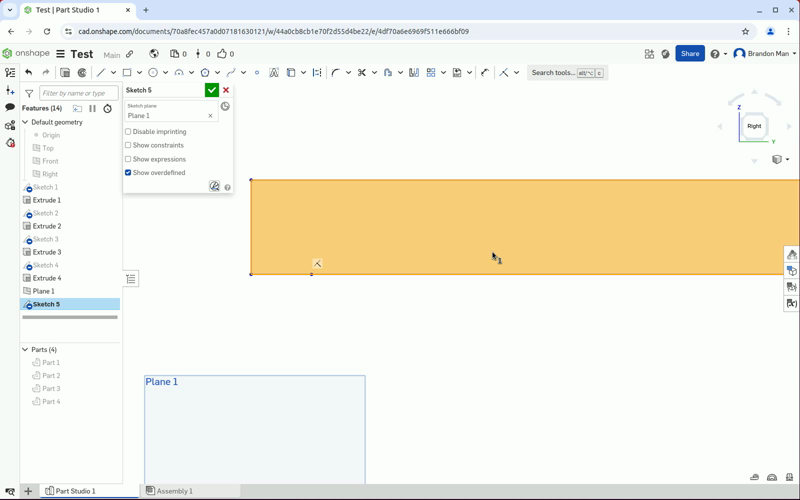
scroll(-6)
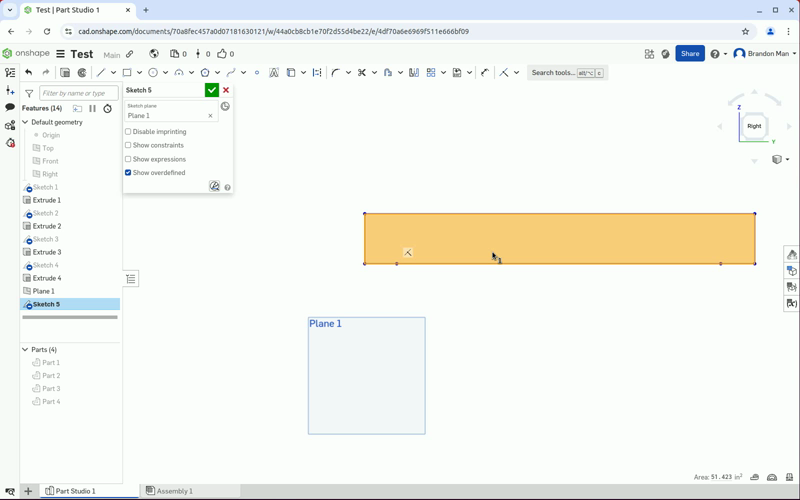
scroll(-6)
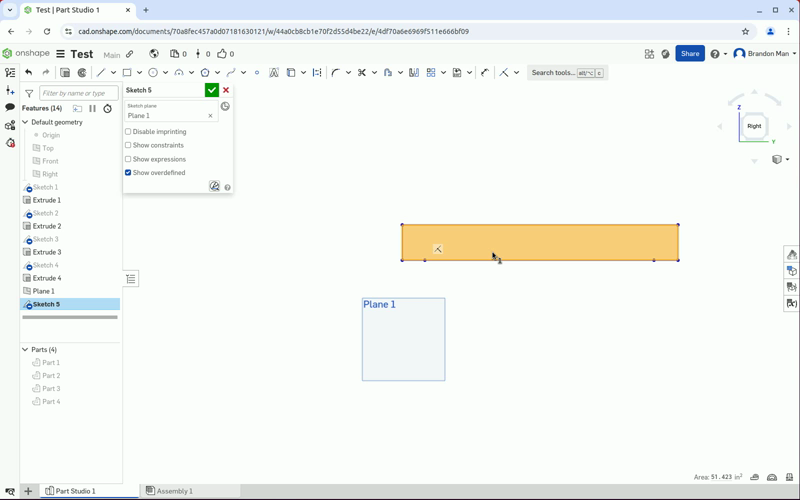
scroll(-6)
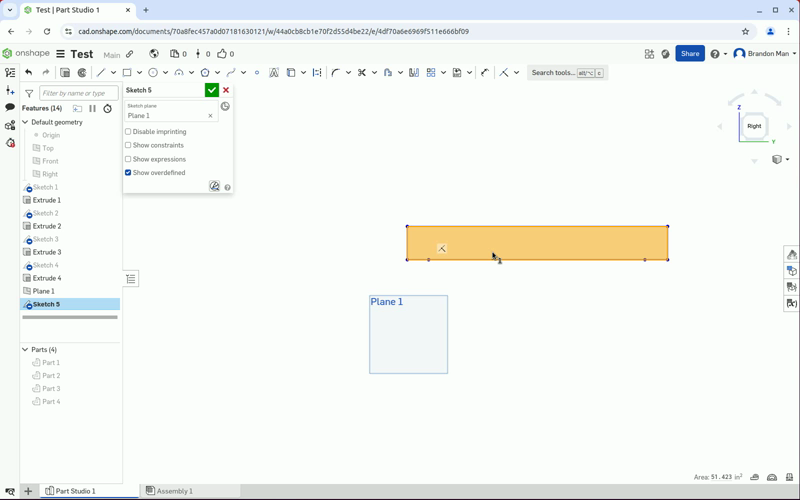
scroll(-6)
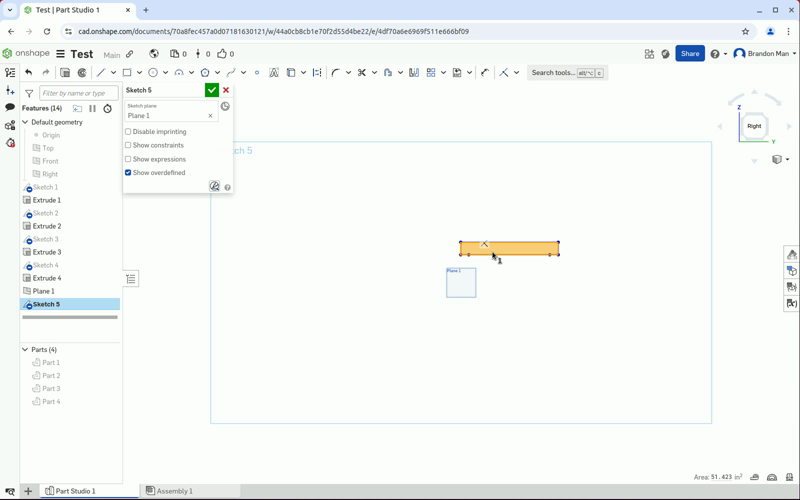
mouse_move(73, 352)
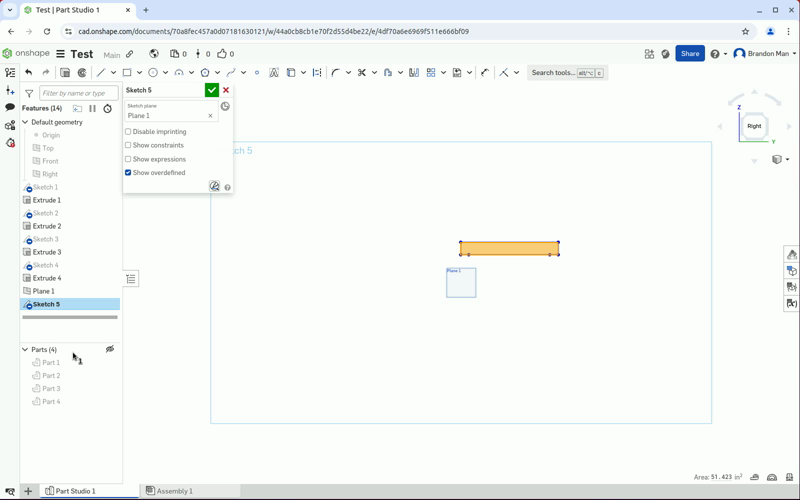
key(shift+y)
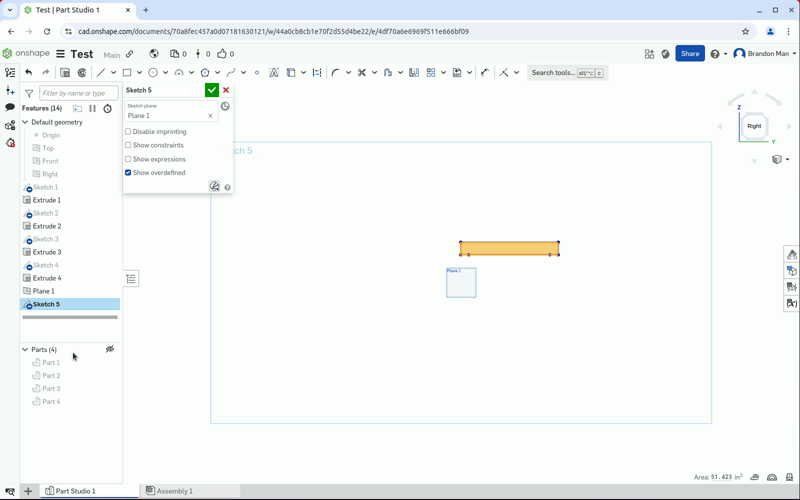
key(shift+e)
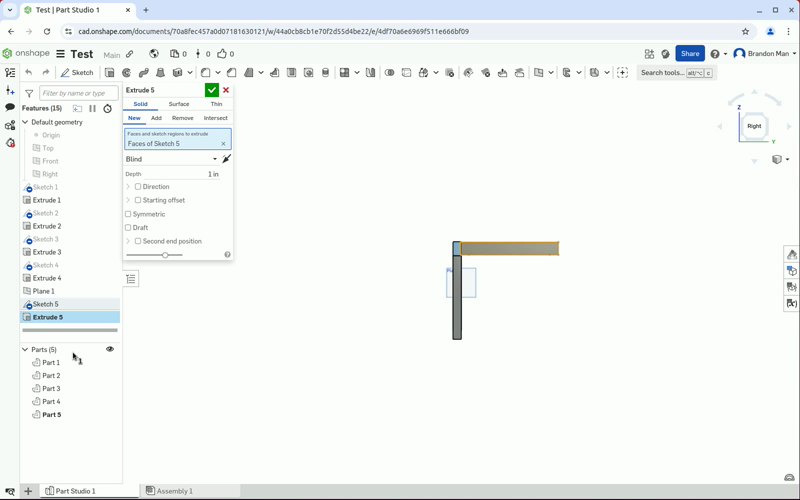
mouse_move(143, 106)
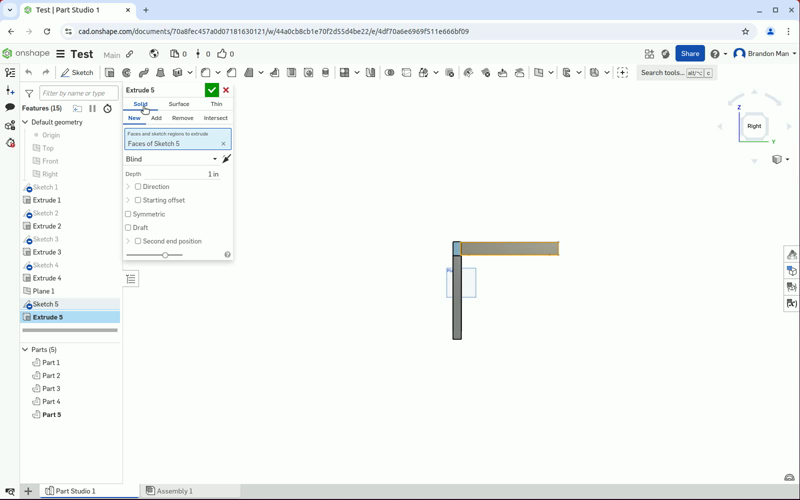
click(143, 106)
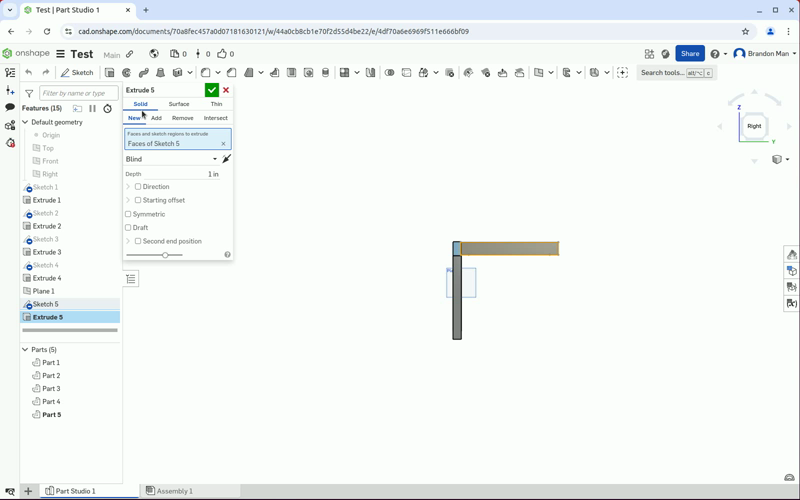
mouse_move(137, 120)
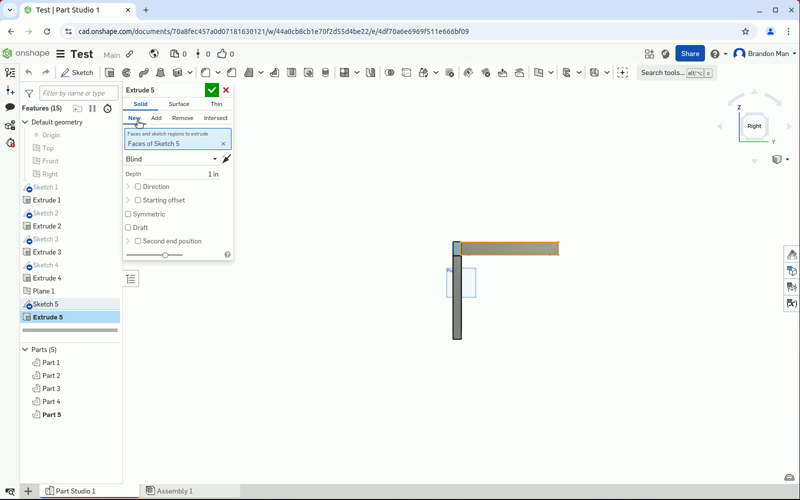
click(137, 120)
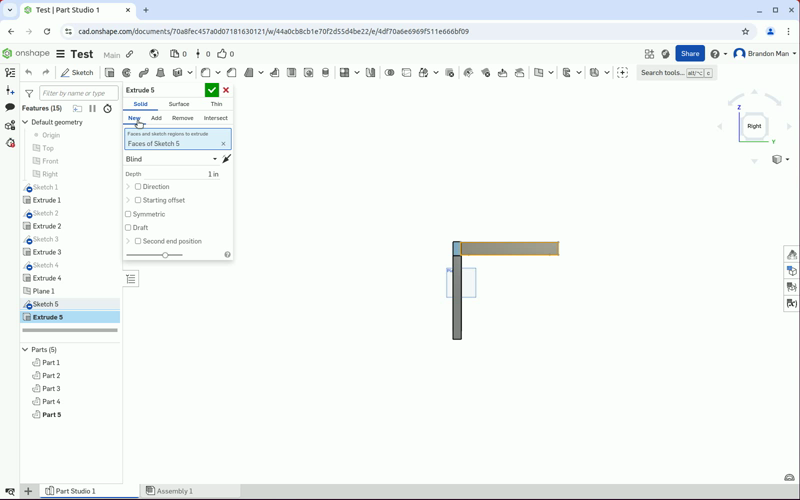
key(tab, 4)
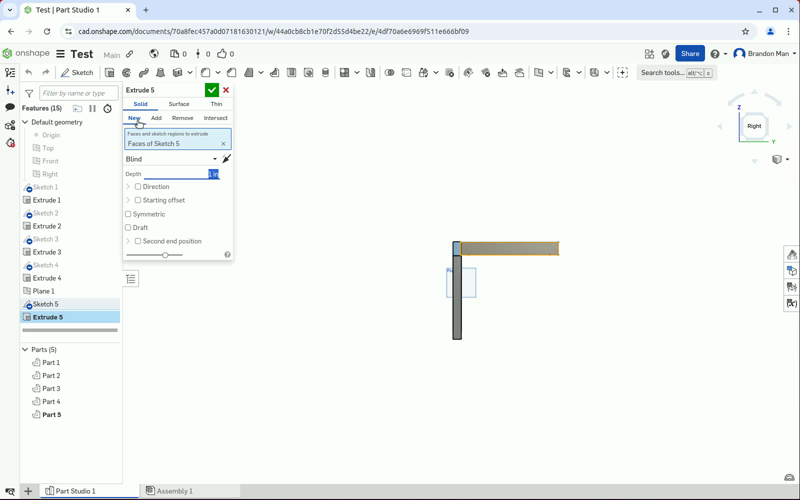
text(-1.685)
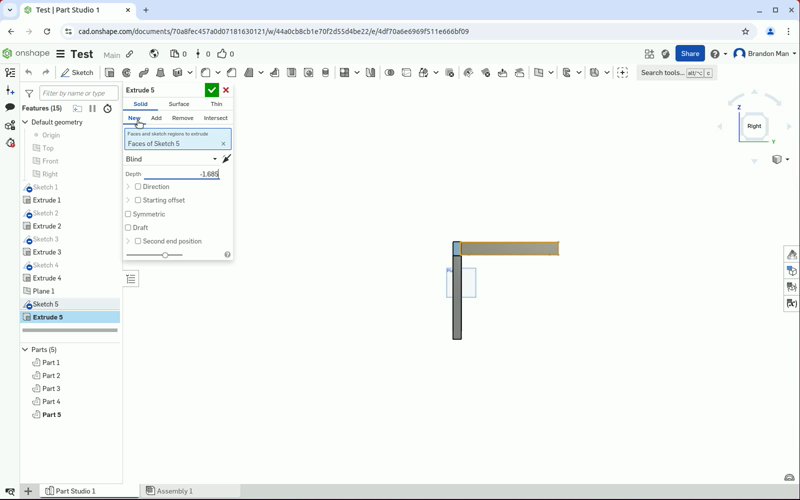
key(enter)
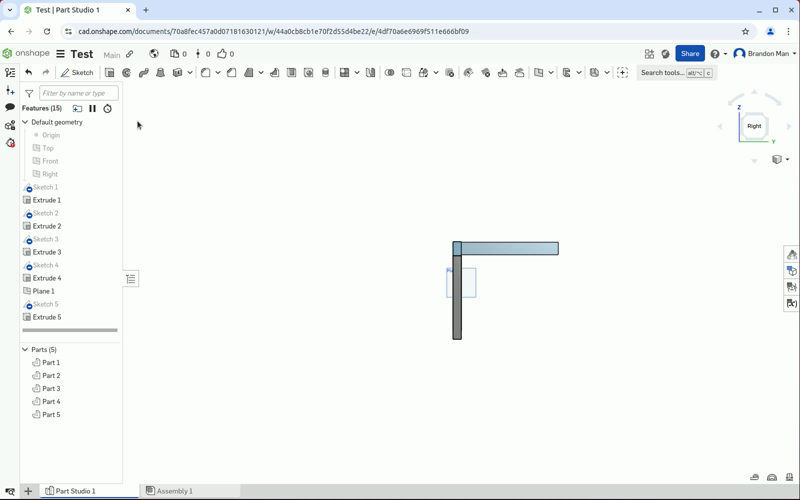
key(shift+h)
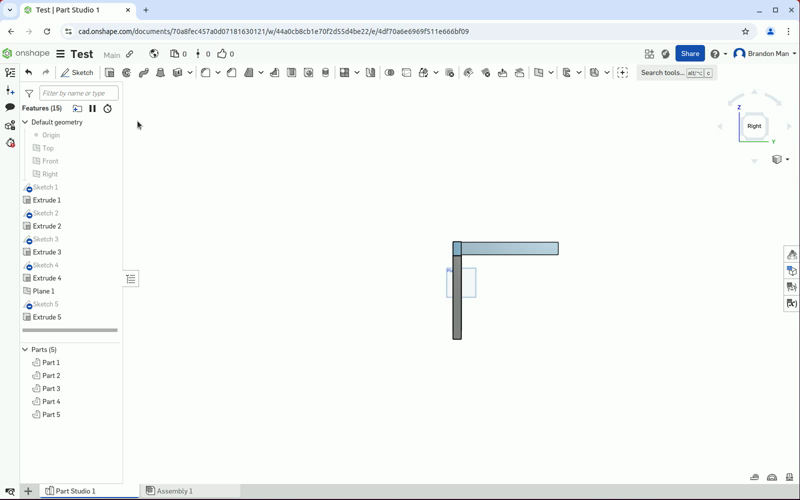
key(shift+h)
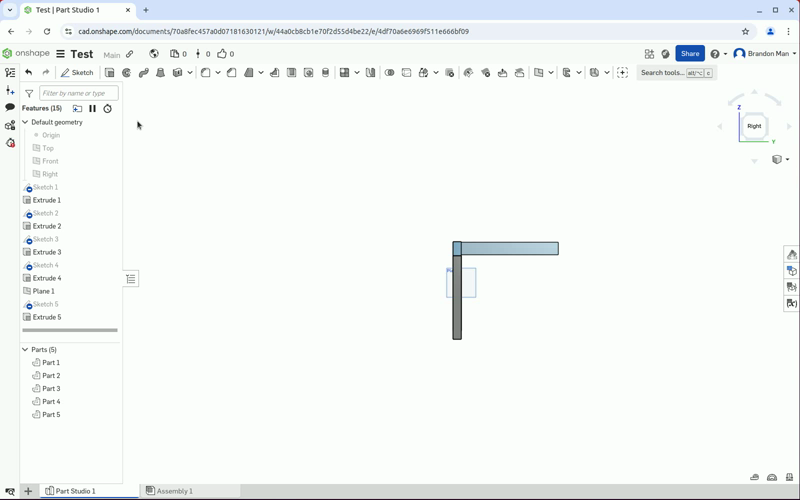
mouse_move(73, 189)
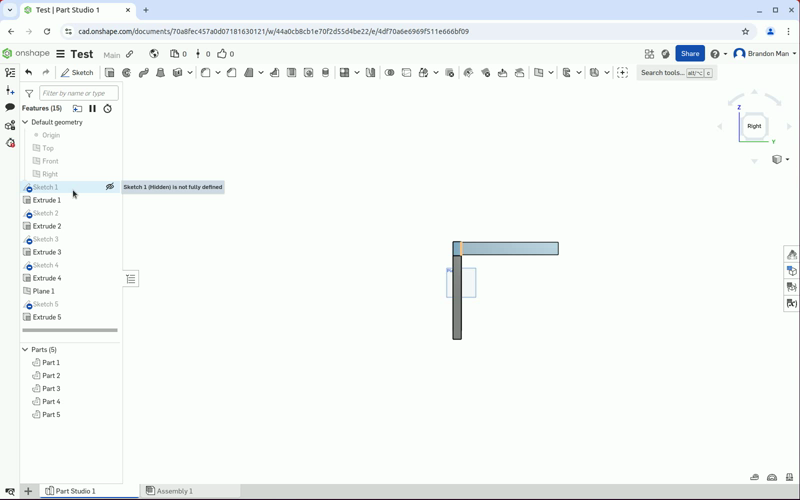
click(73, 189)
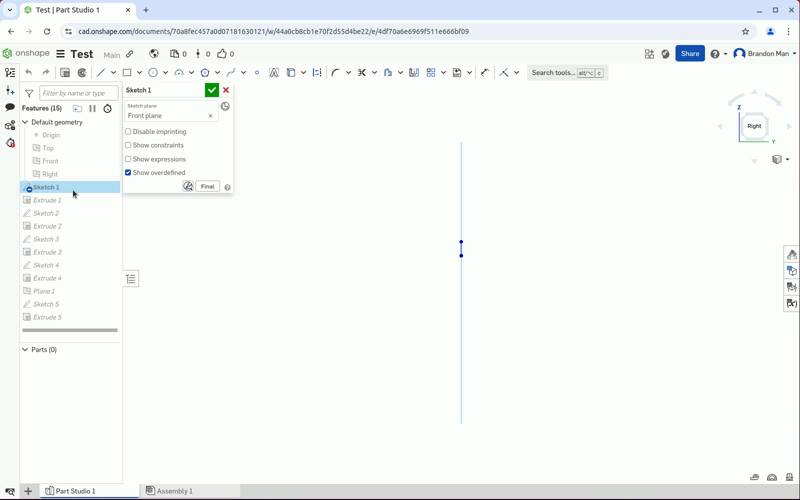
mouse_move(229, 92)
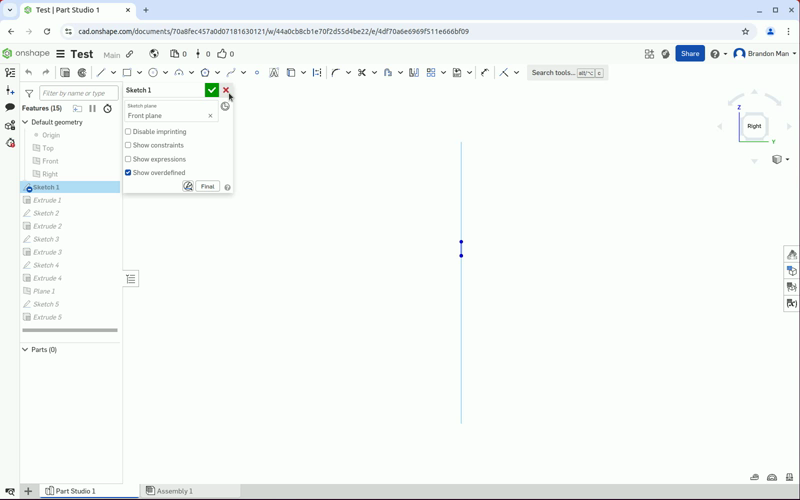
click(229, 92)
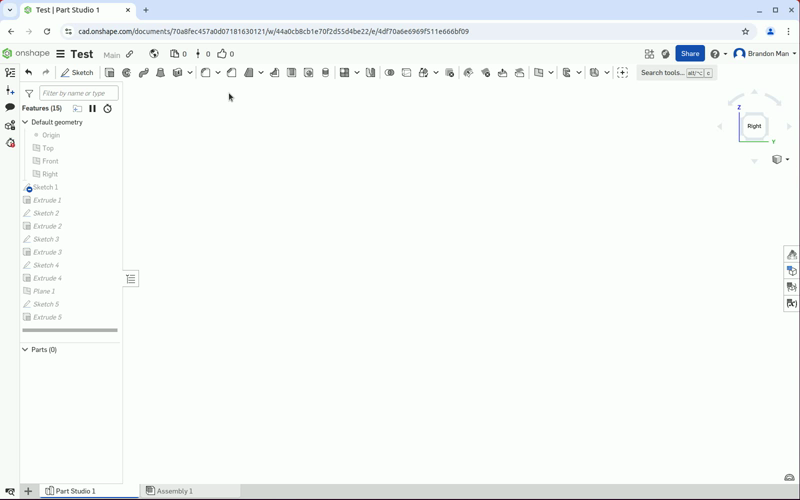
key(shift+s)
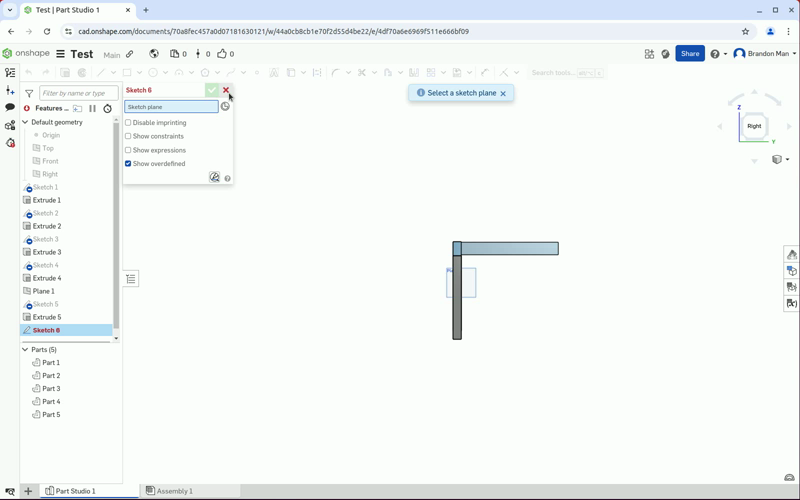
mouse_move(69, 293)
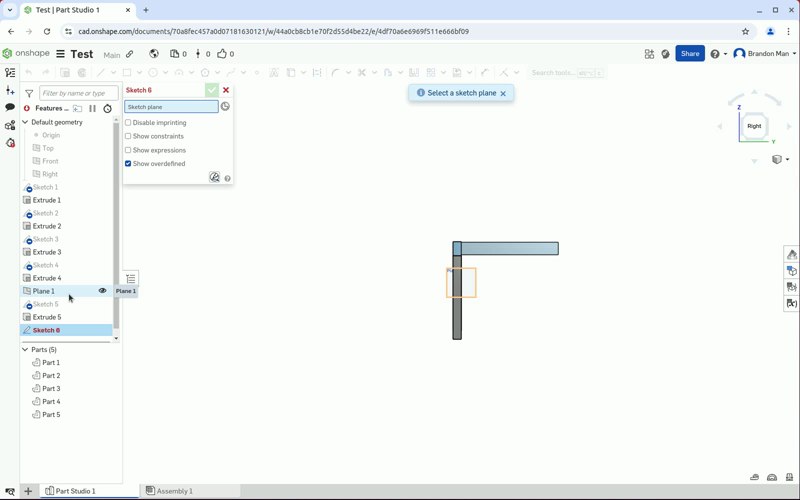
click(69, 293)
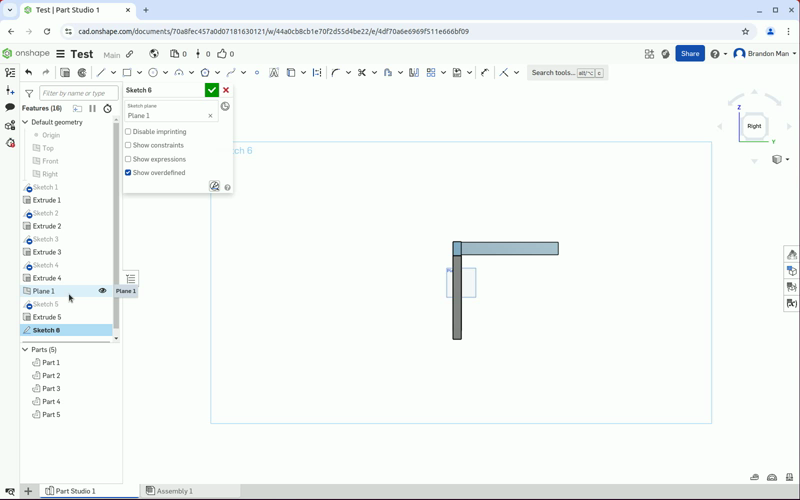
mouse_move(73, 352)
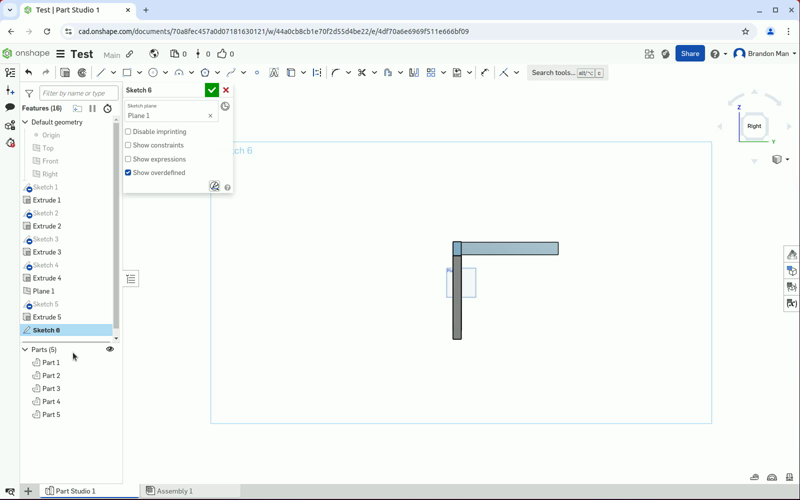
key(y)
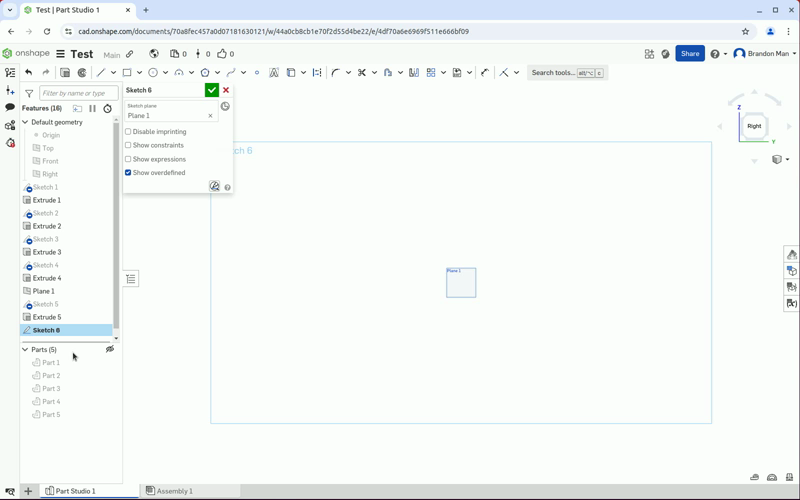
key(l)
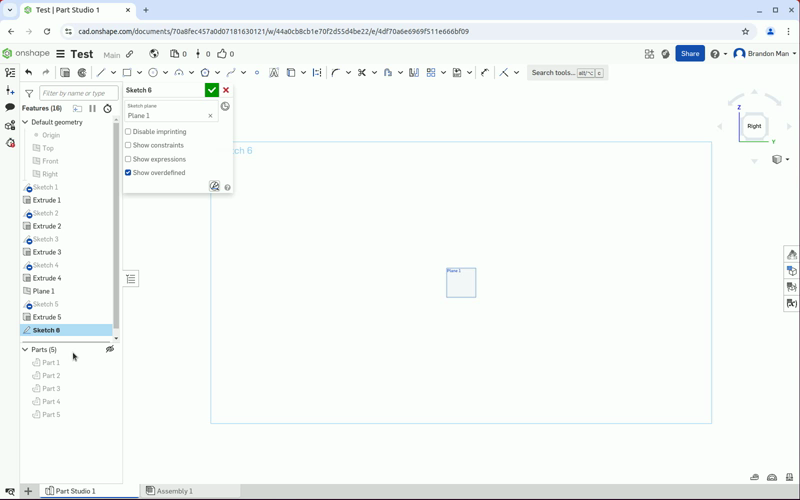
key_down(shift)
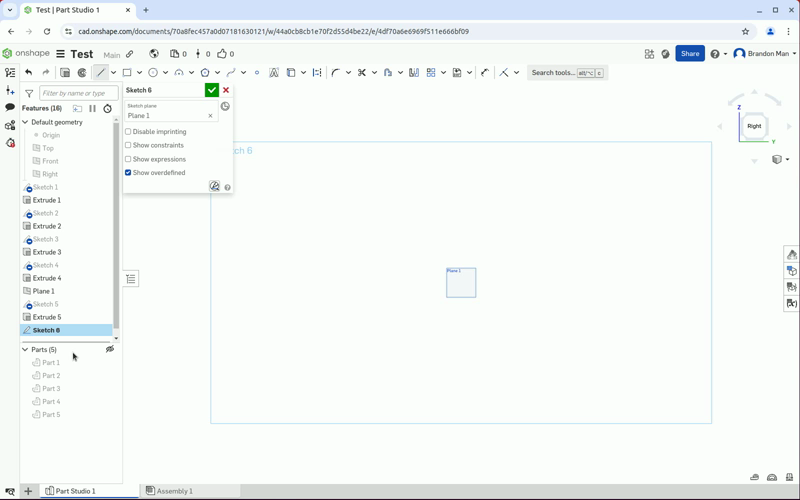
mouse_move(460, 339)
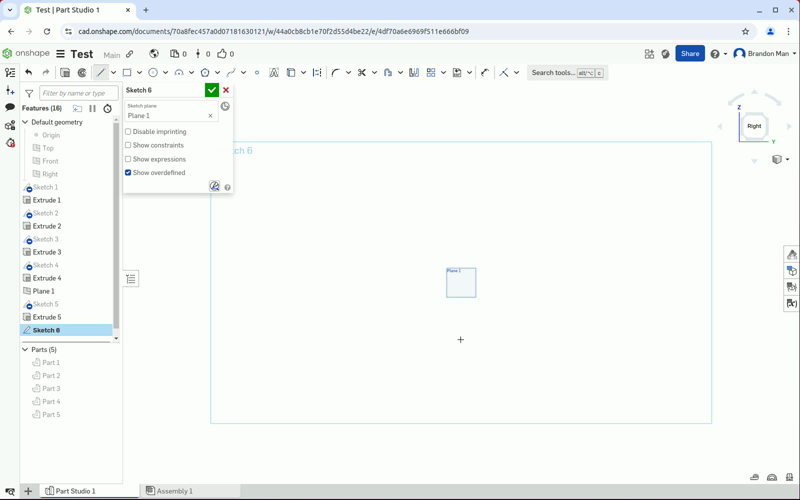
click(460, 339)
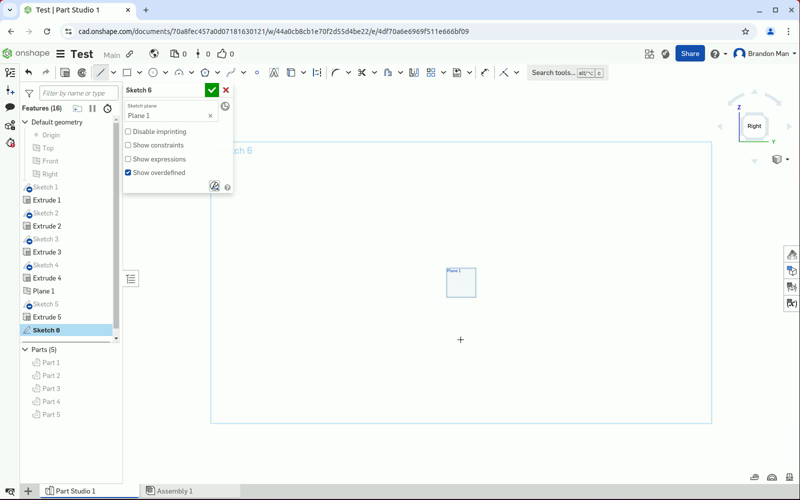
key_up(shift)
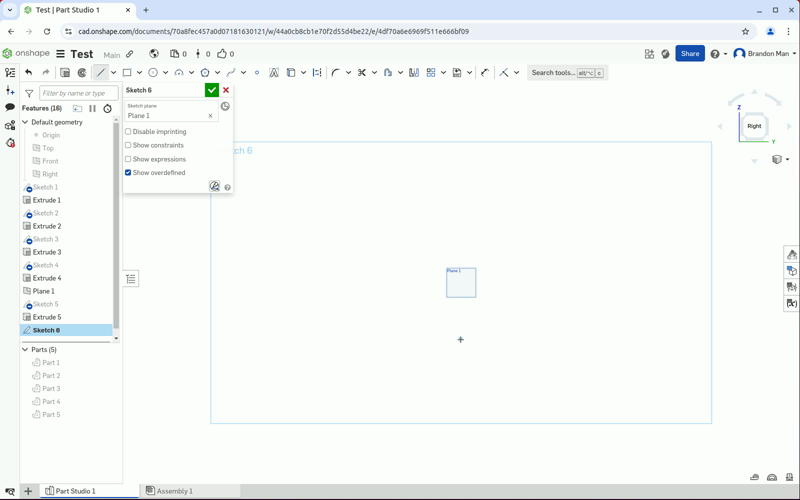
key_down(shift)
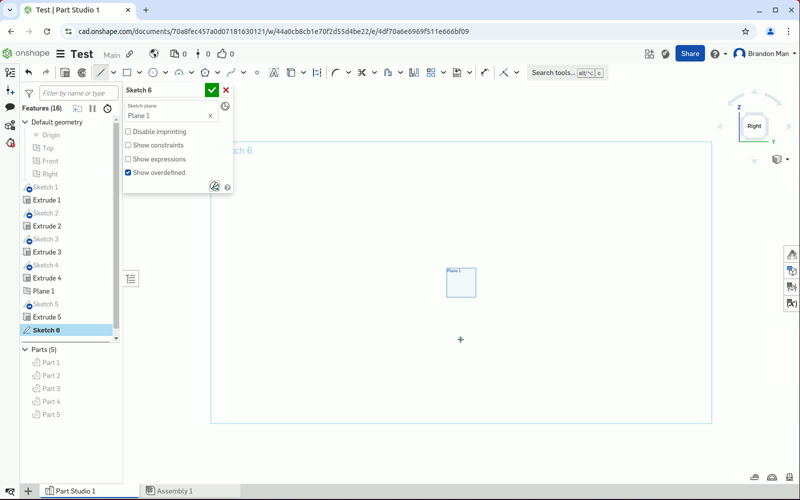
mouse_move(558, 339)
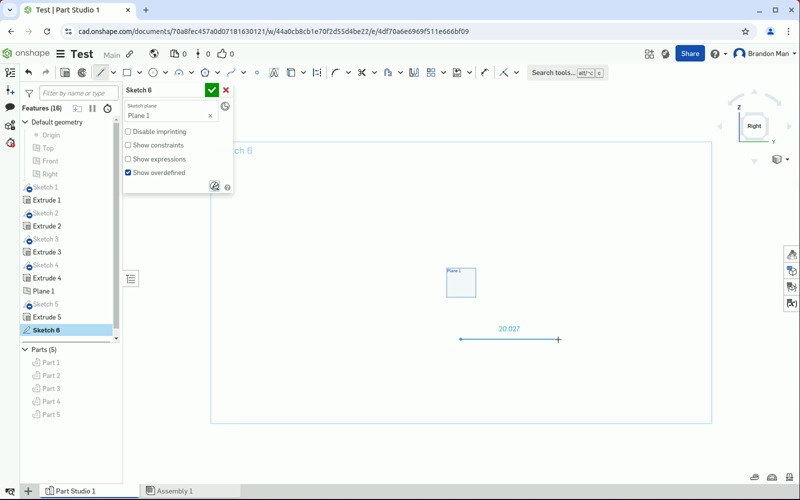
click(558, 339)
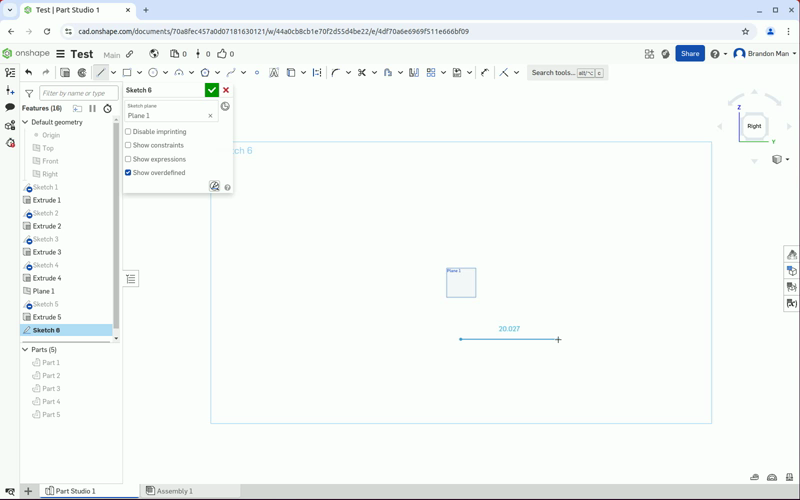
key_up(shift)
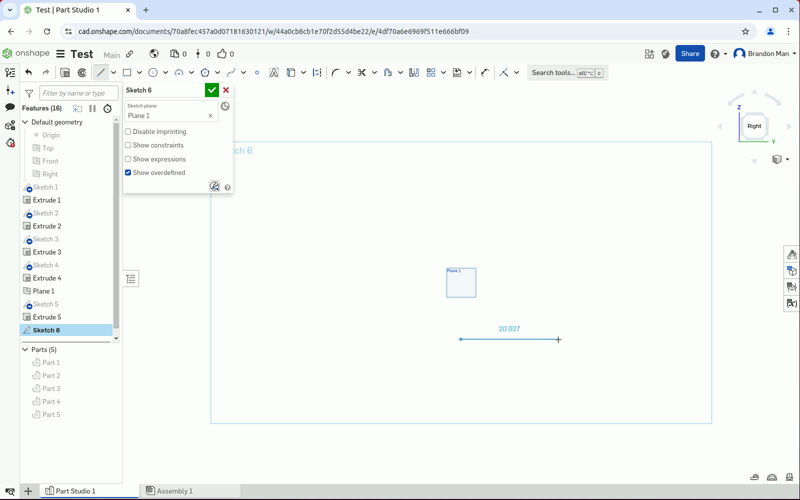
key_down(shift)
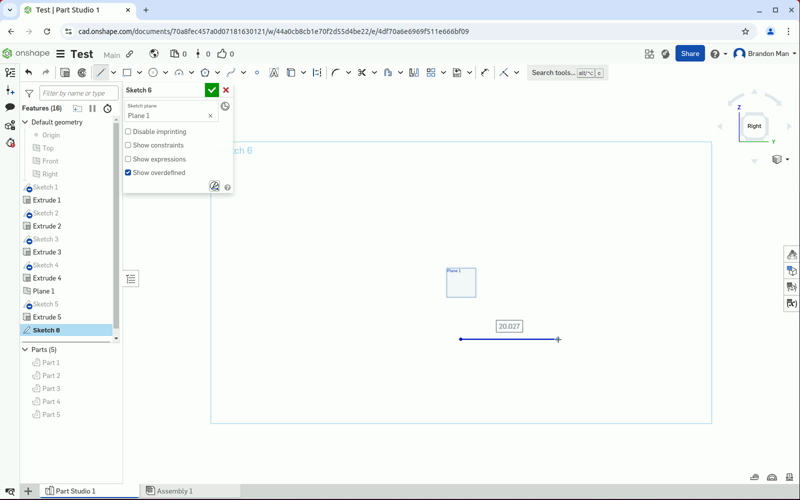
mouse_move(558, 254)
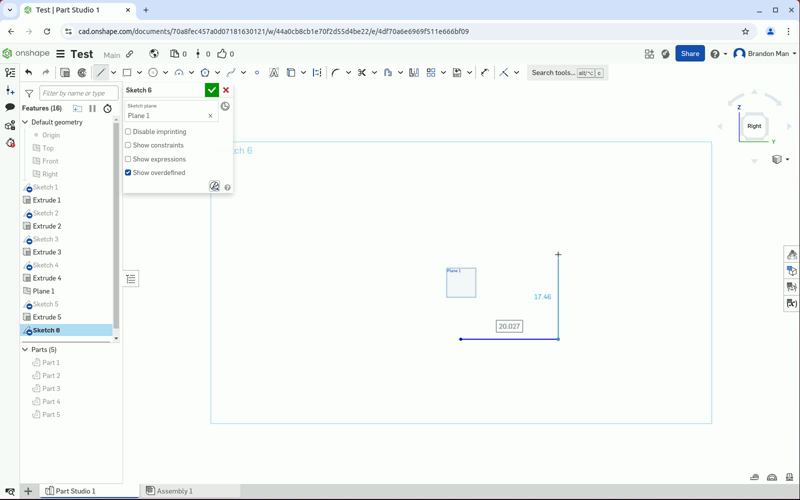
click(558, 254)
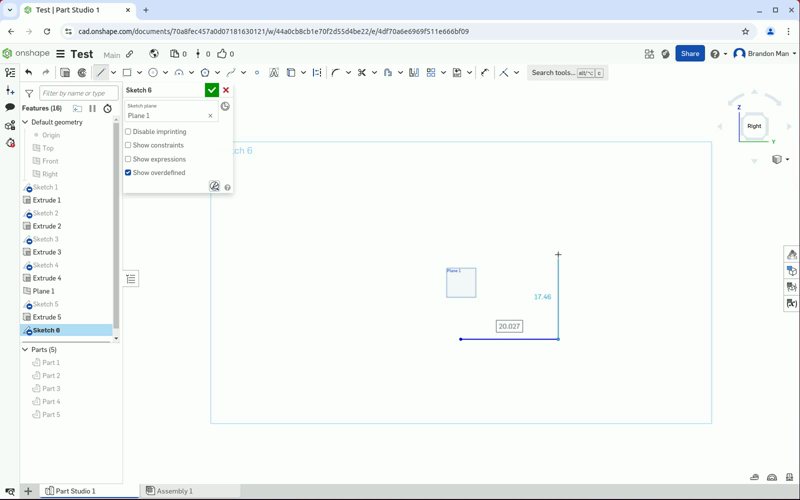
key_up(shift)
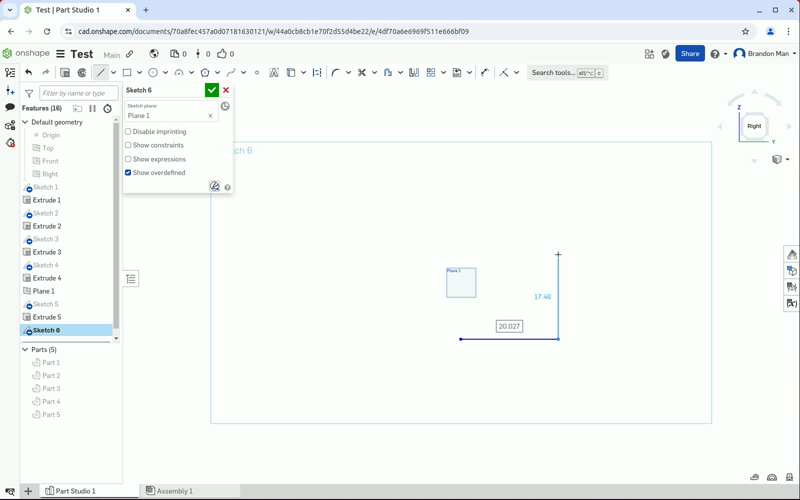
key_down(shift)
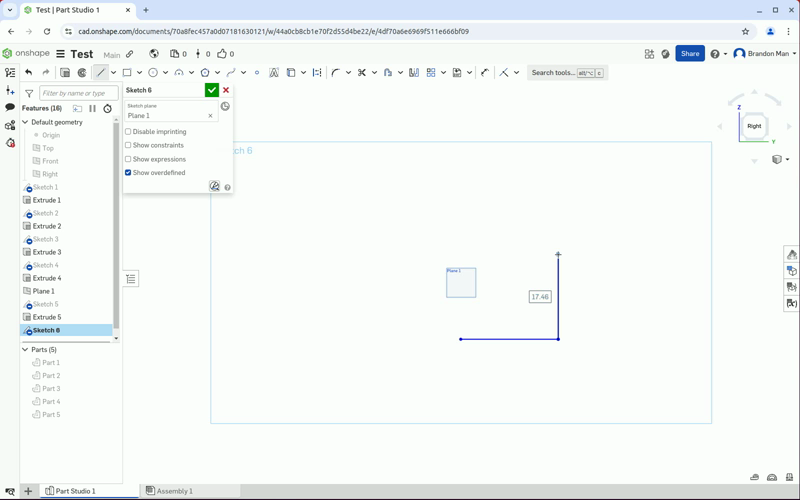
mouse_move(588, 254)
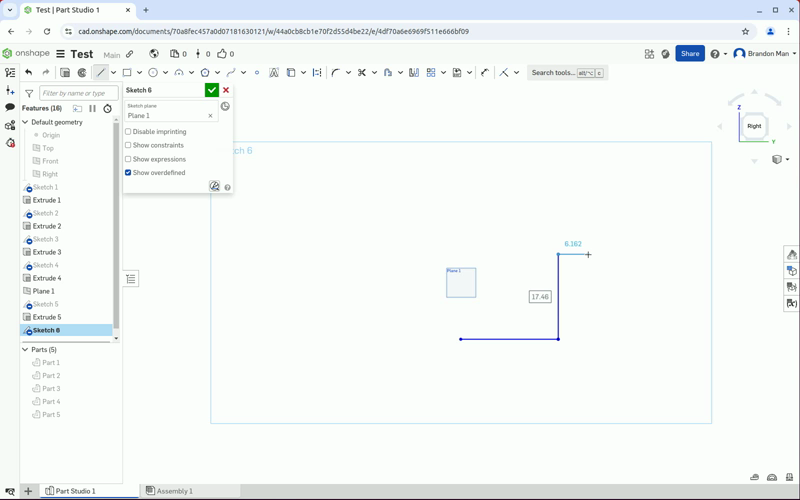
mouse_move(549, 254)
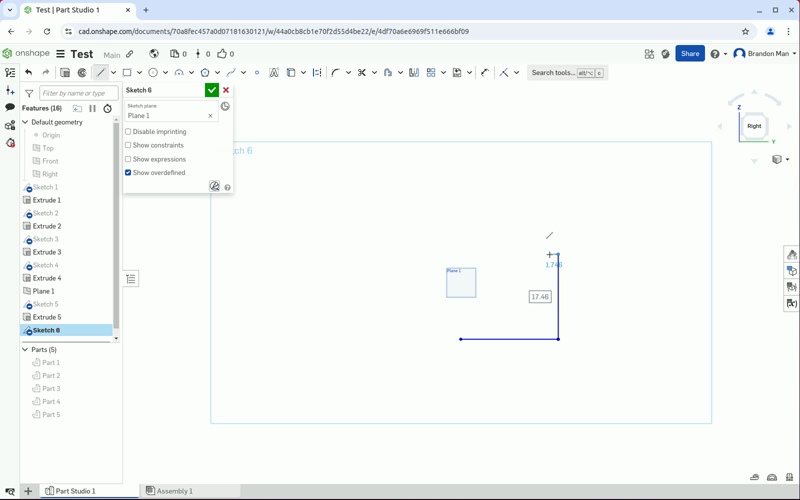
click(549, 254)
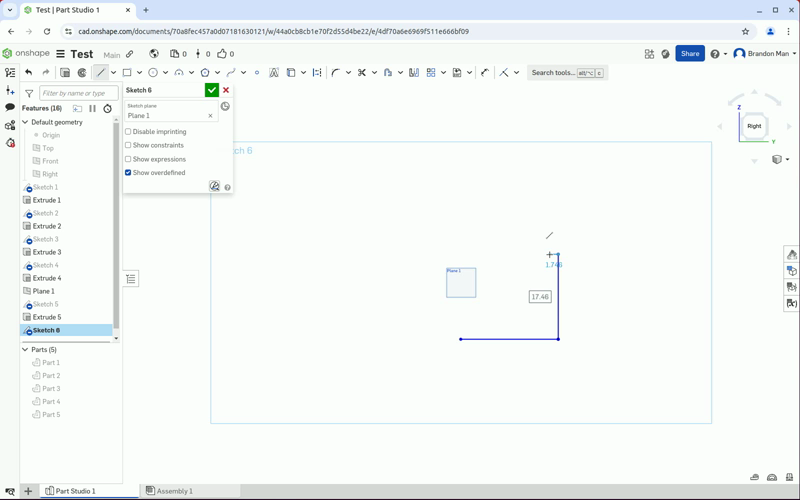
key_up(shift)
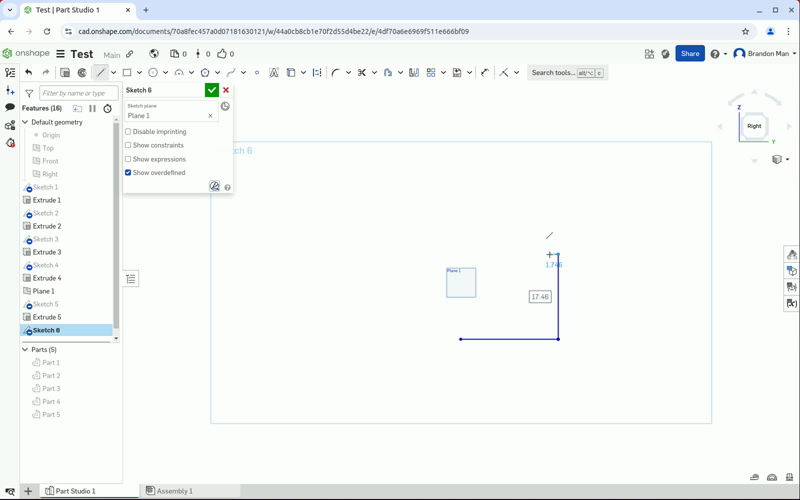
key_down(shift)
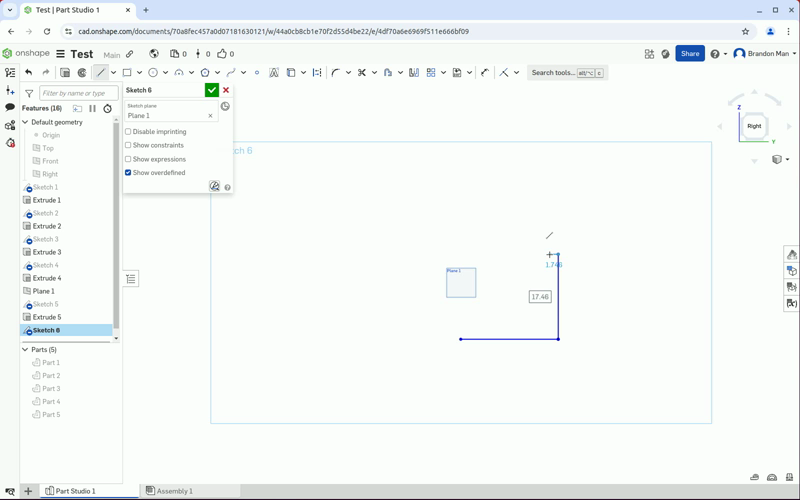
mouse_move(549, 330)
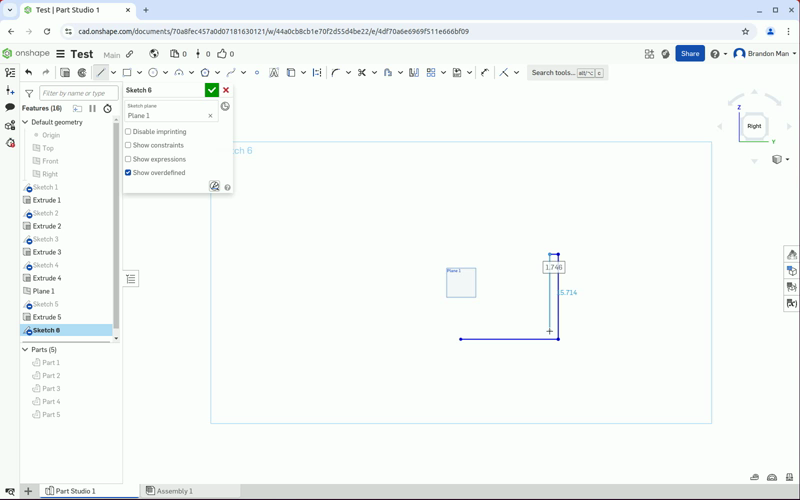
click(549, 330)
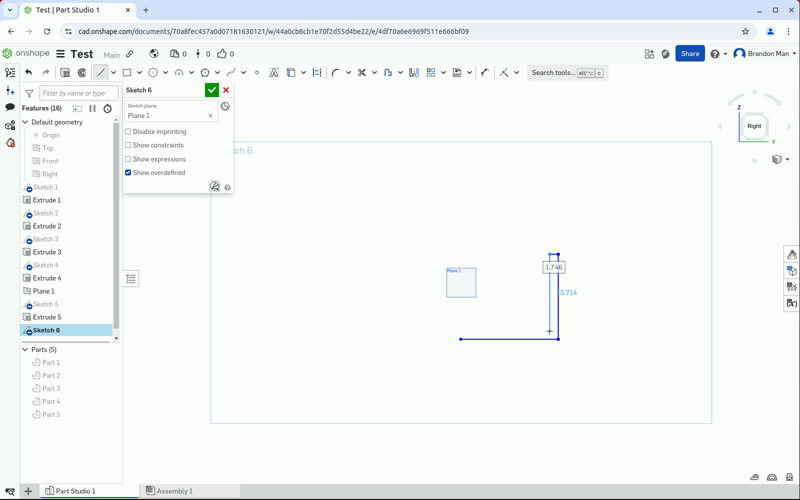
key_up(shift)
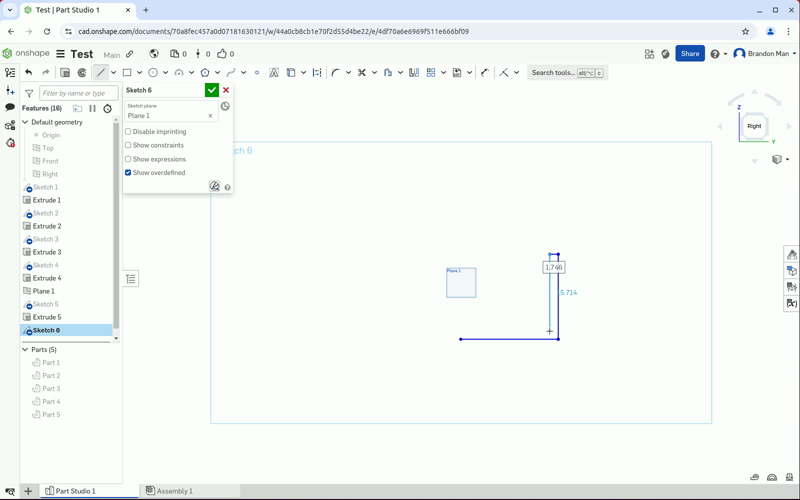
key_down(shift)
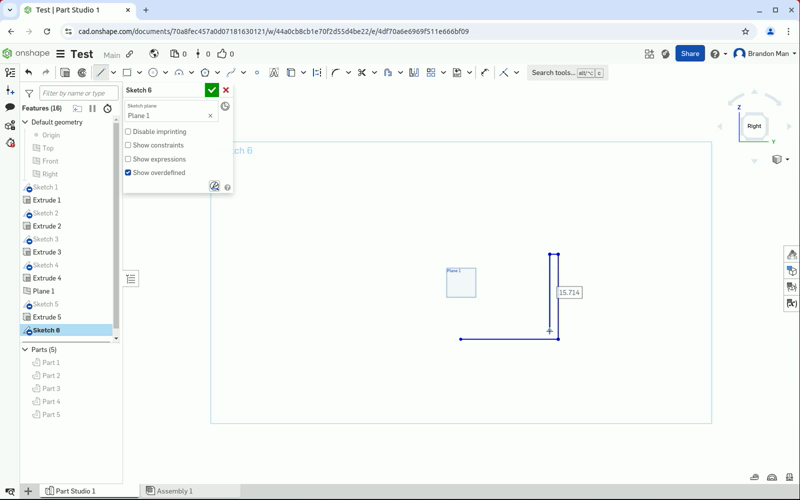
mouse_move(468, 330)
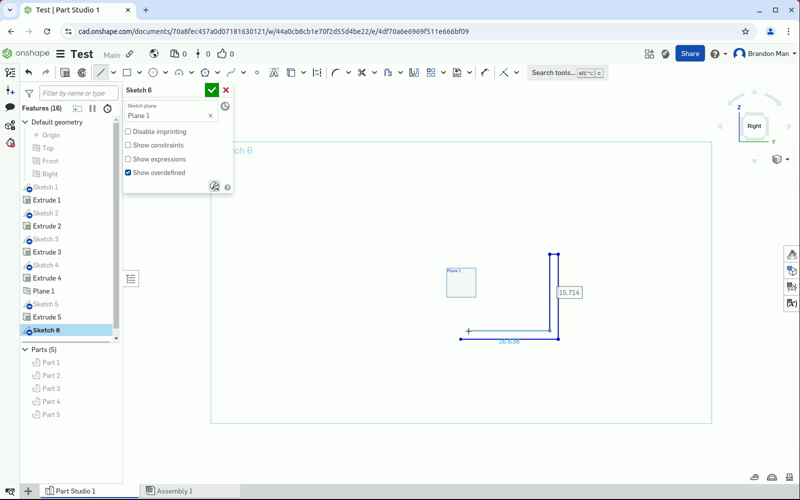
click(468, 330)
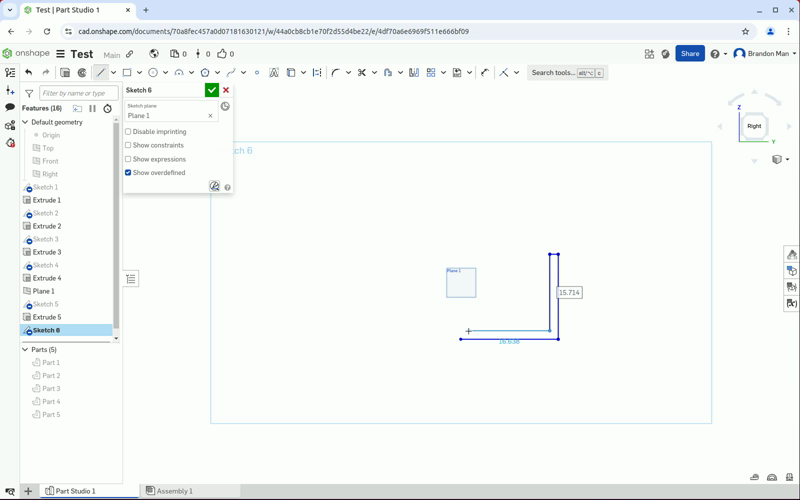
key_up(shift)
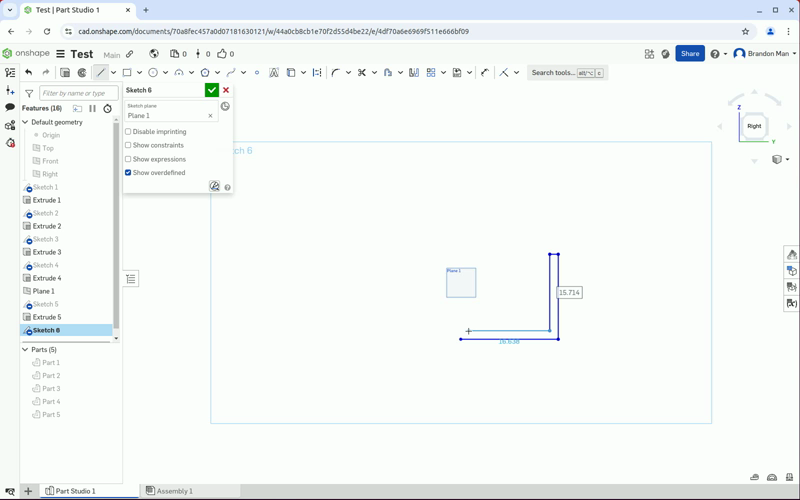
key_down(shift)
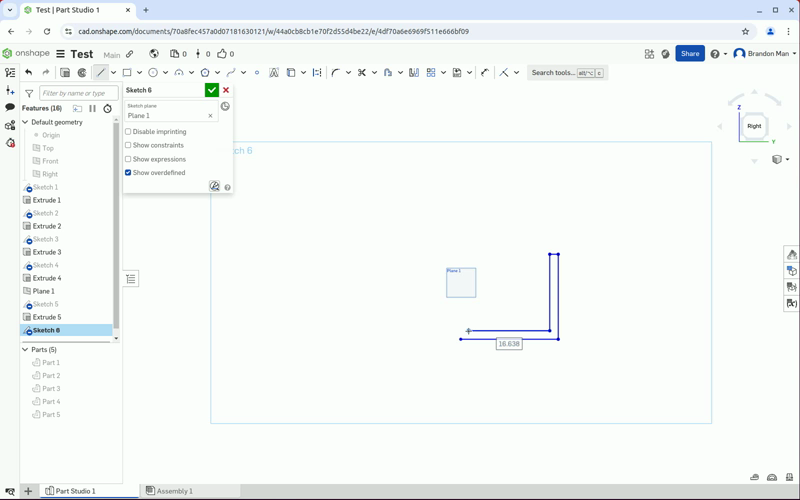
mouse_move(468, 254)
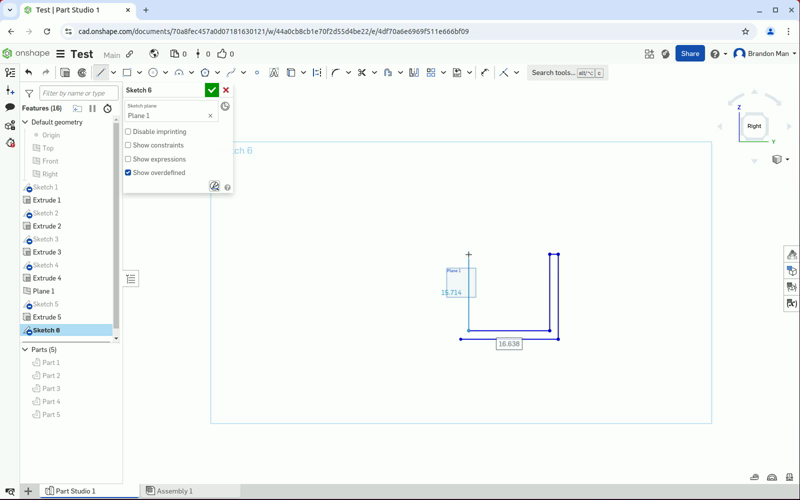
click(468, 254)
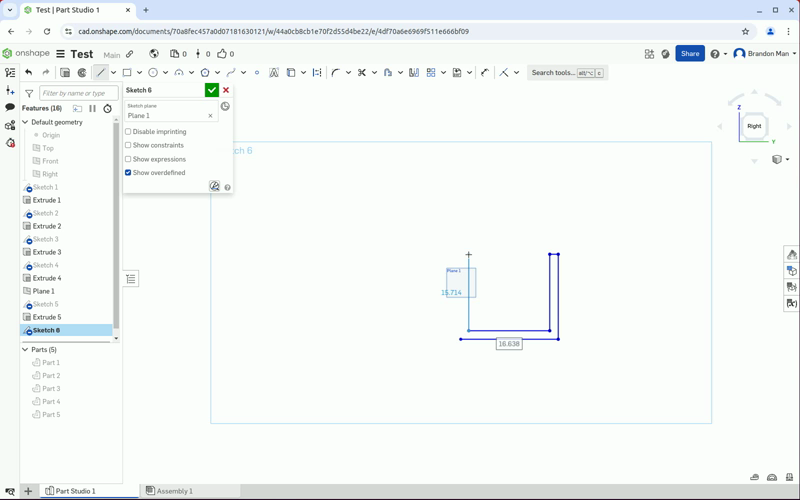
key_up(shift)
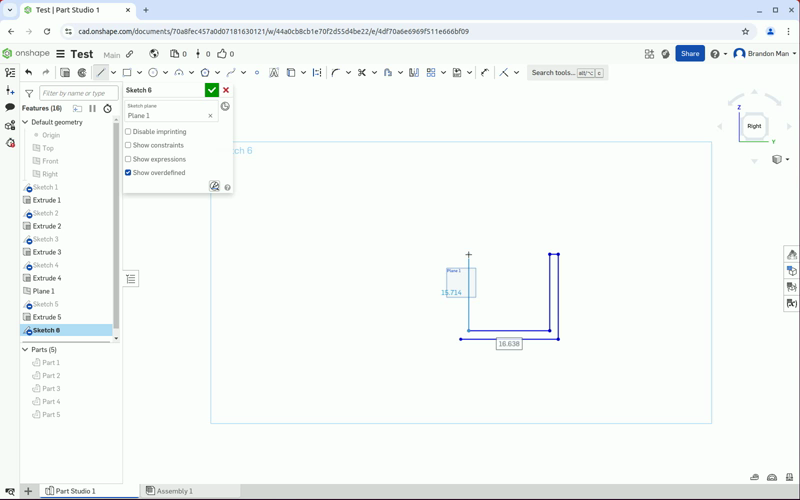
key_down(shift)
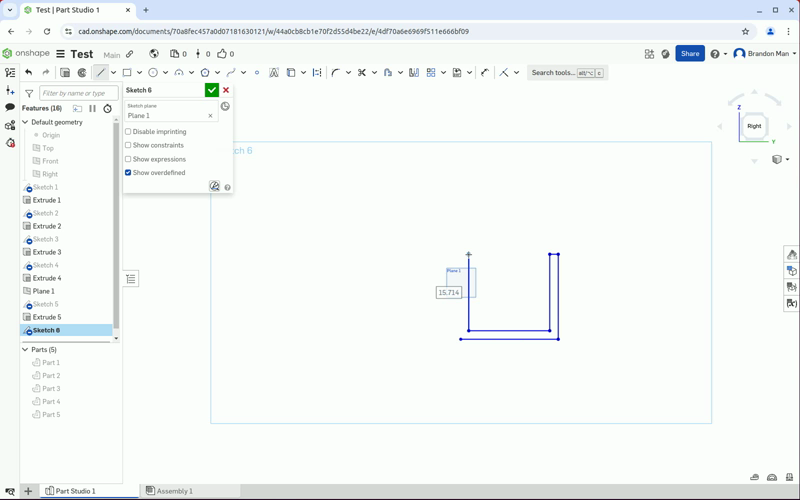
mouse_move(498, 254)
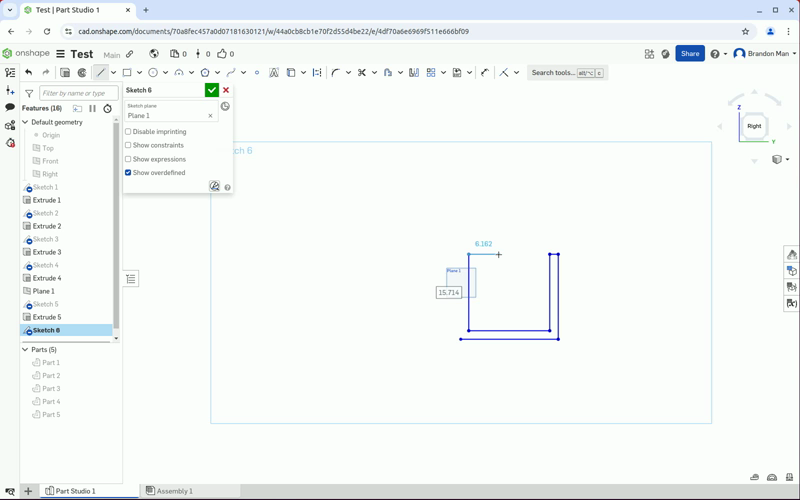
mouse_move(460, 254)
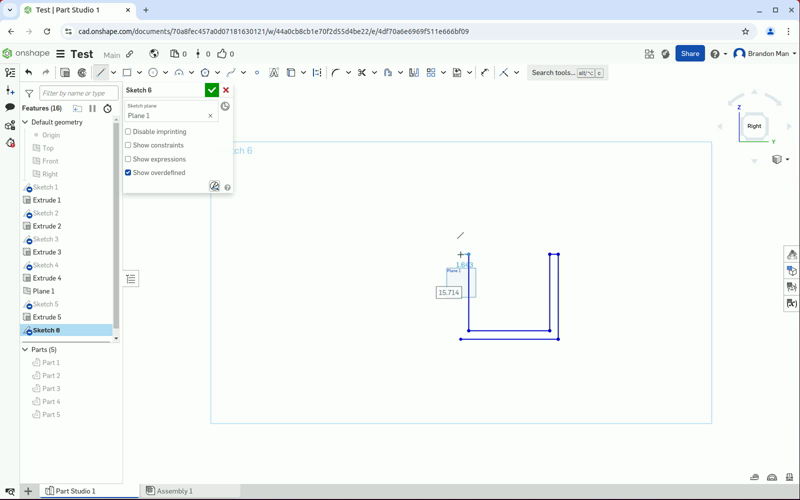
click(460, 254)
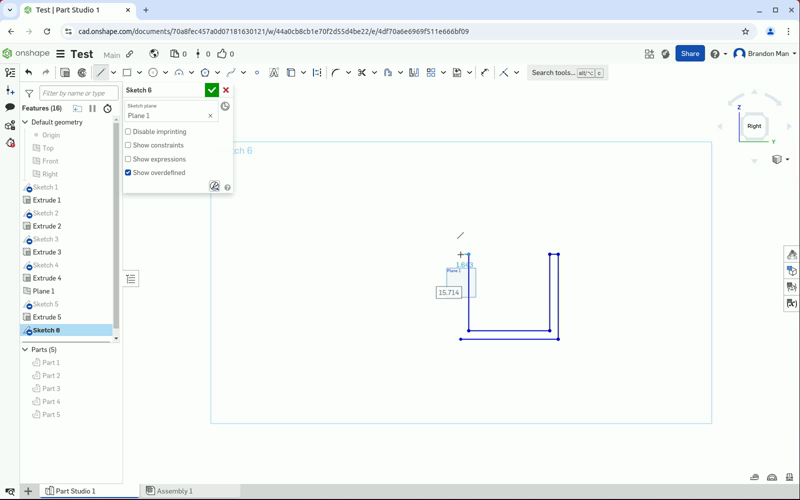
key_up(shift)
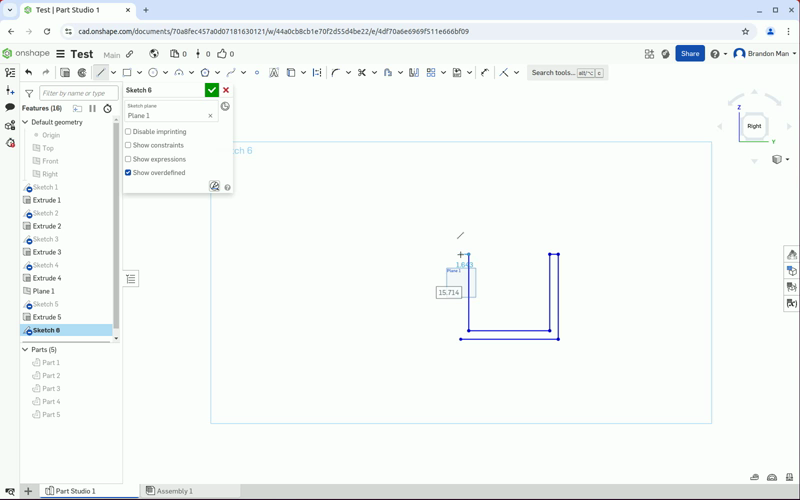
key_down(shift)
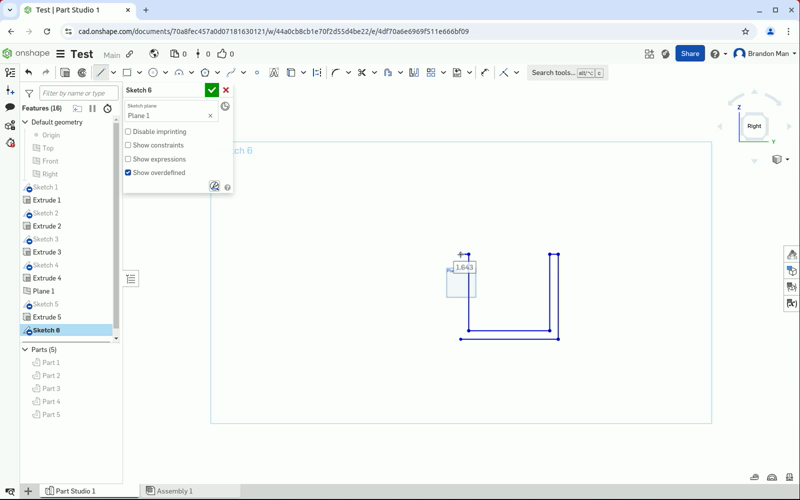
mouse_move(460, 339)
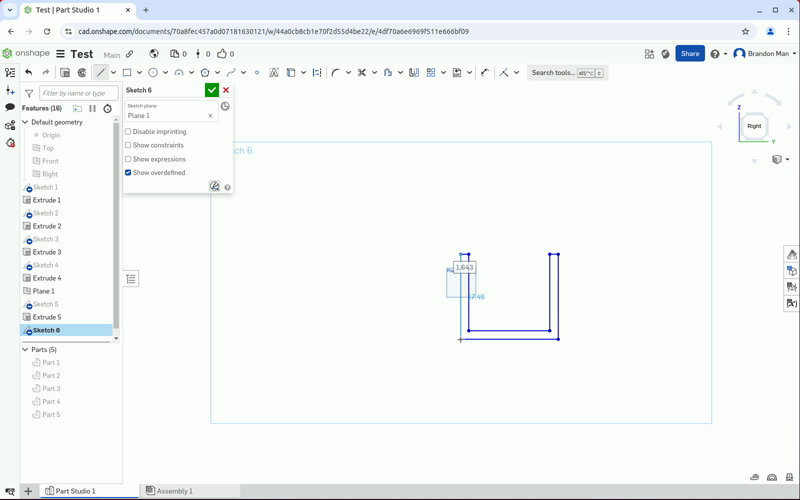
key_up(shift)
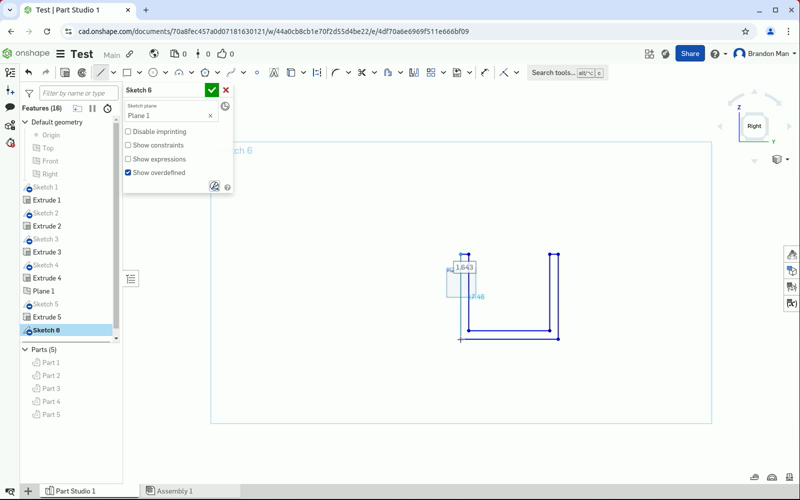
click(460, 339)
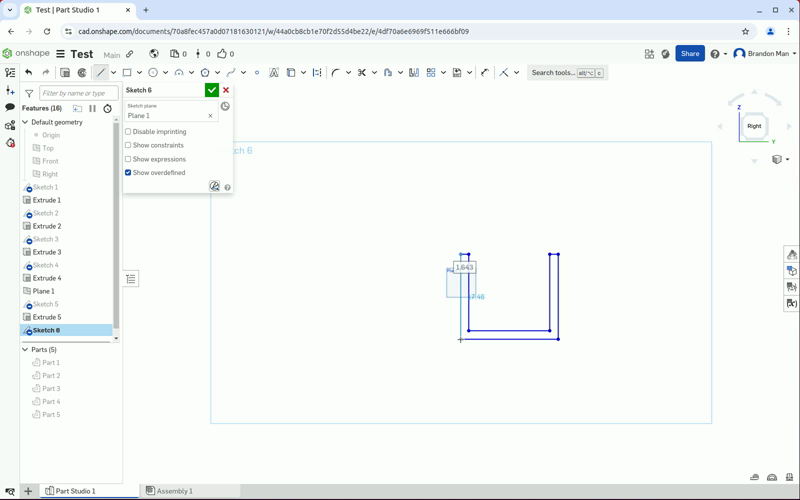
key(esc)
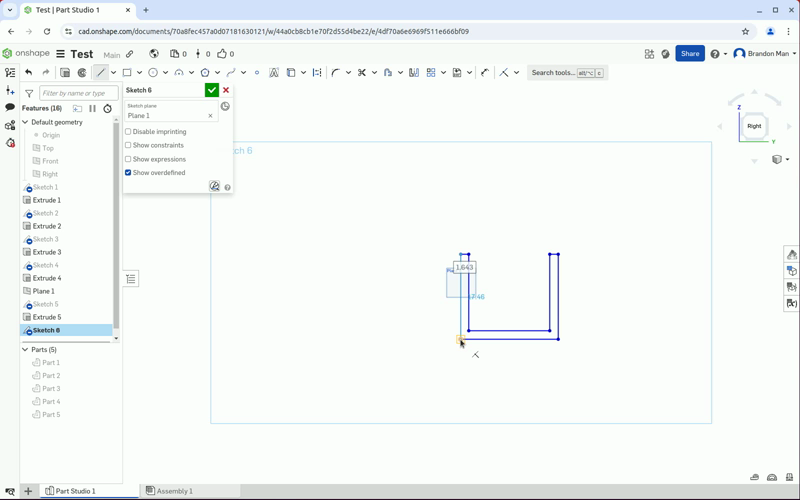
mouse_move(467, 305)
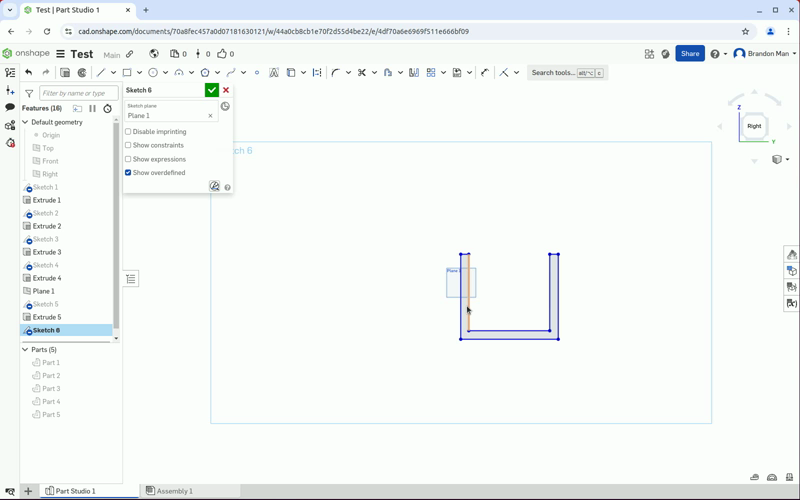
click(467, 305)
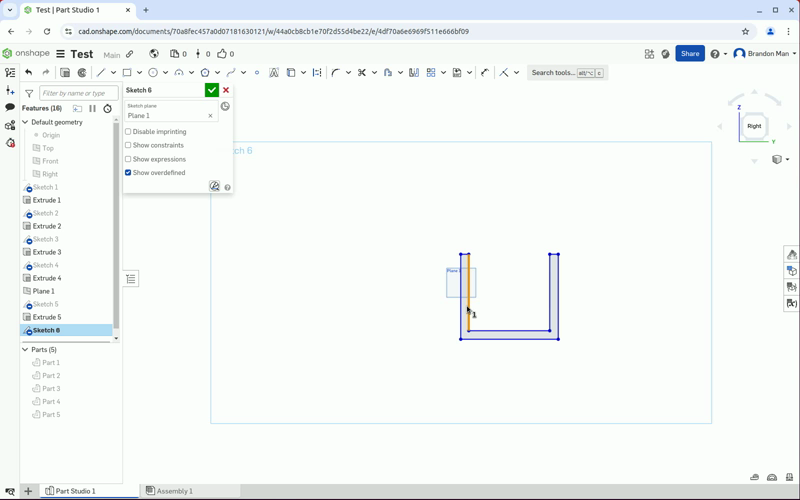
mouse_move(73, 352)
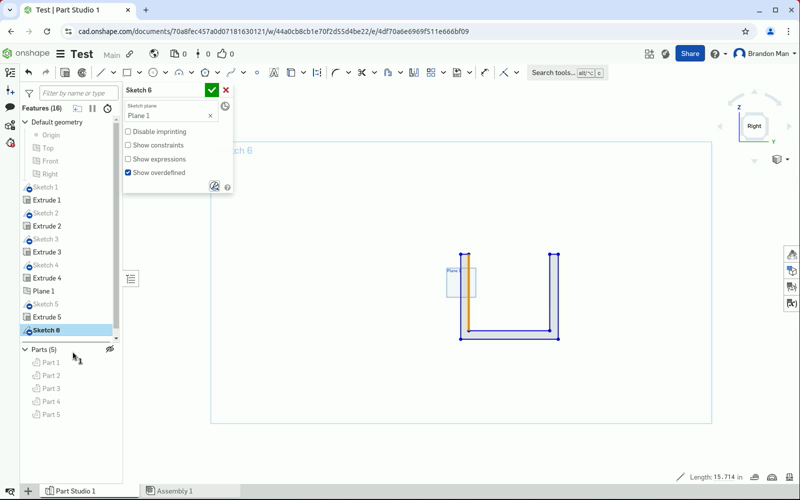
key(shift+y)
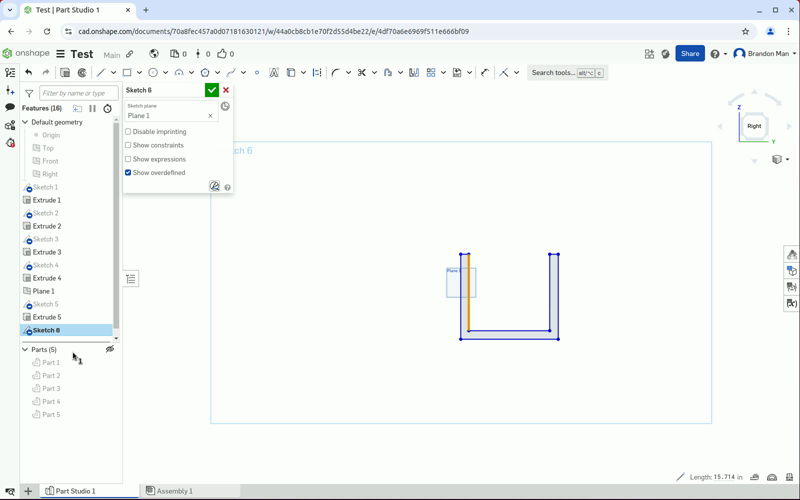
key(shift+e)
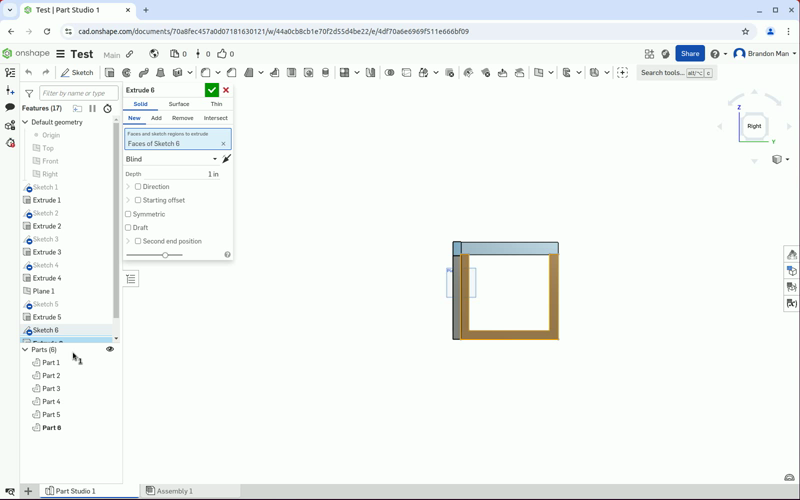
mouse_move(143, 106)
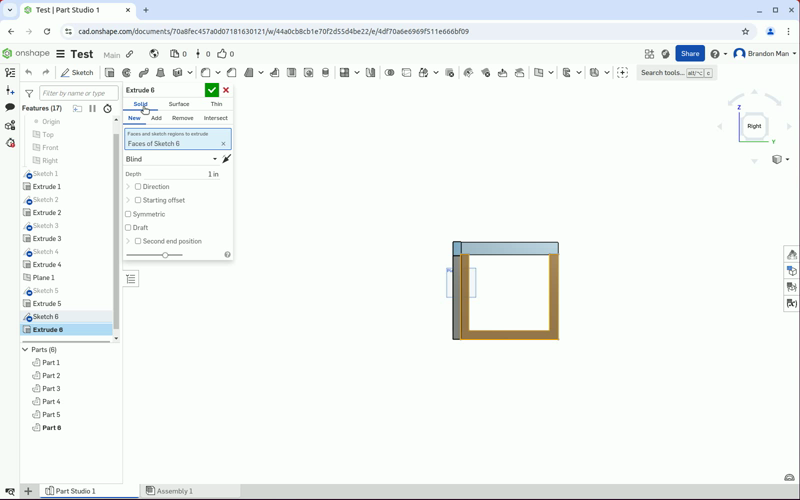
click(143, 106)
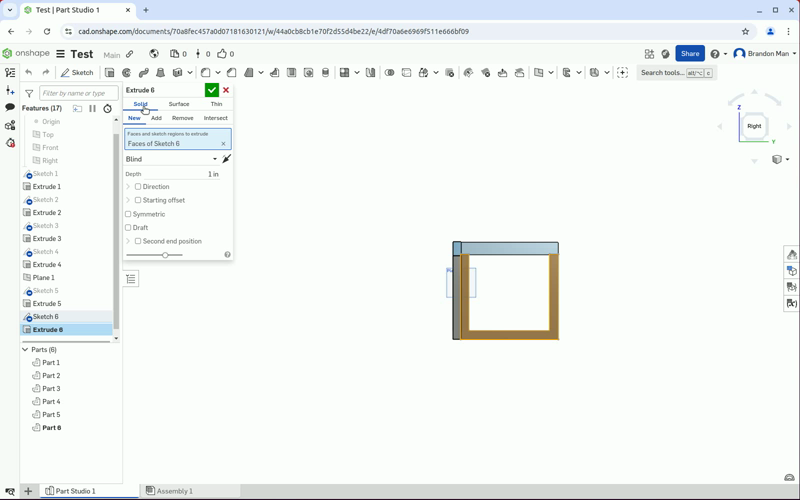
mouse_move(137, 120)
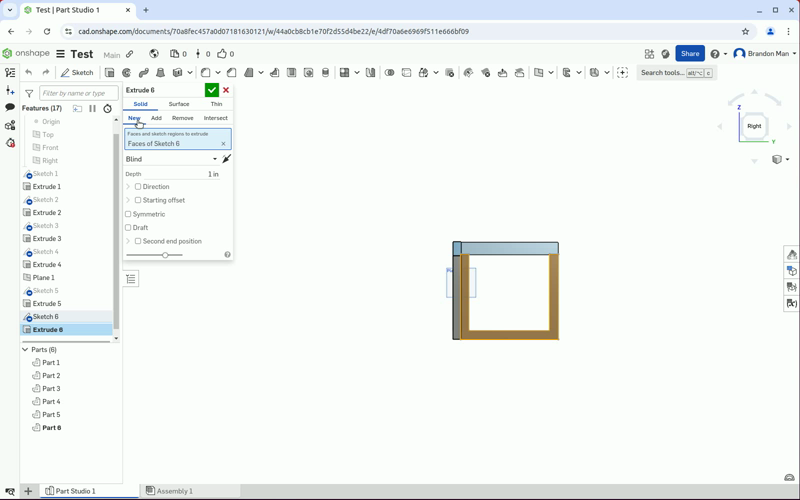
click(137, 120)
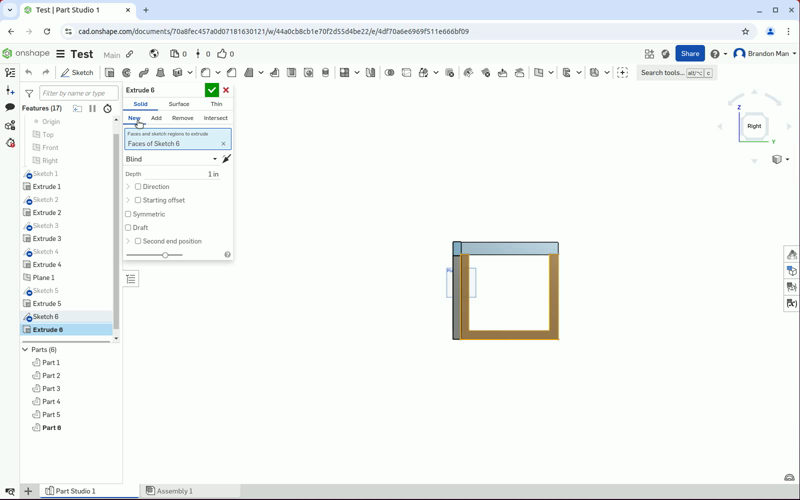
key(tab, 4)
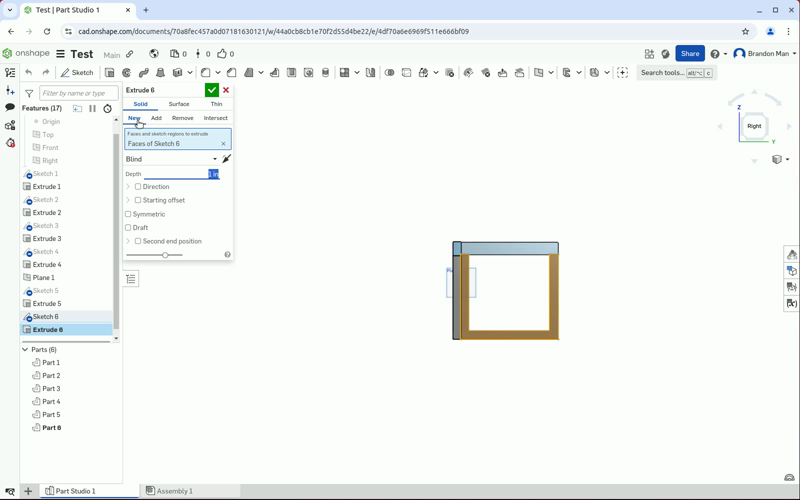
text(-1.685)
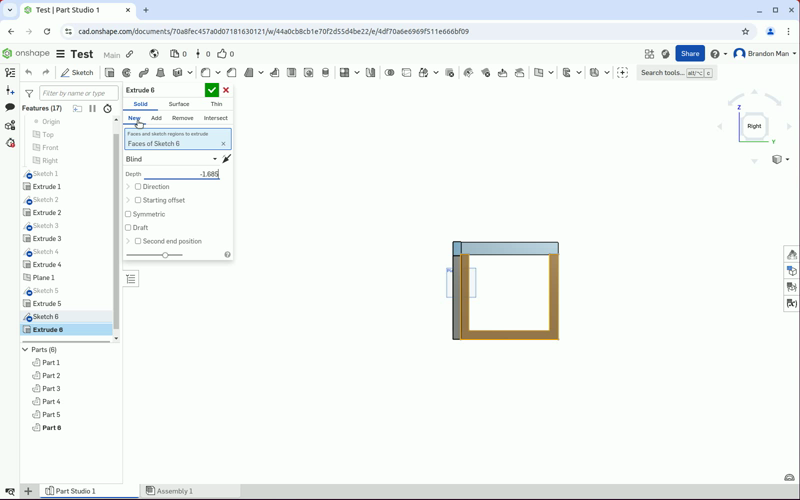
key(enter)
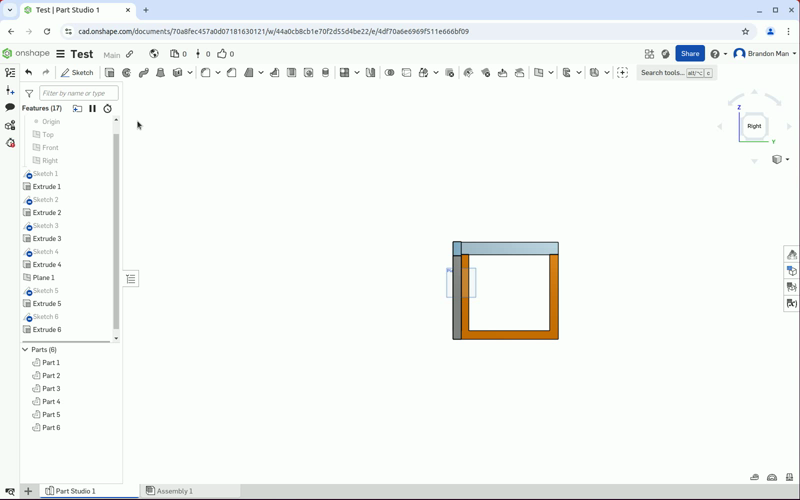
key(shift+h)
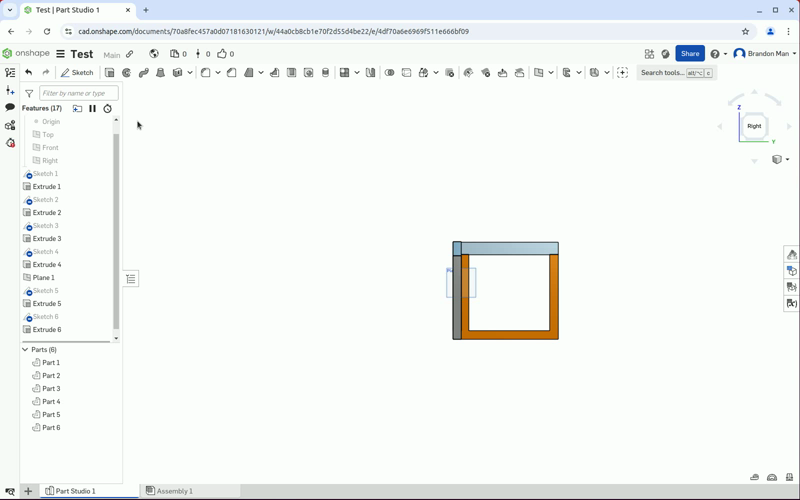
key(shift+h)
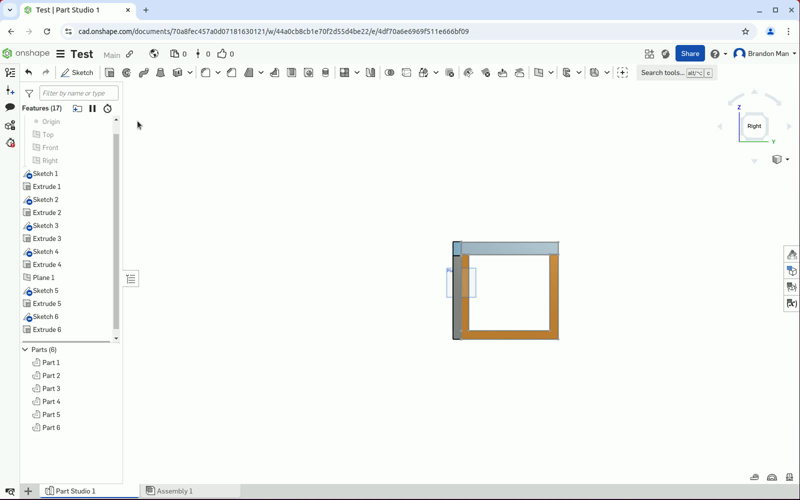
key(shift+7)
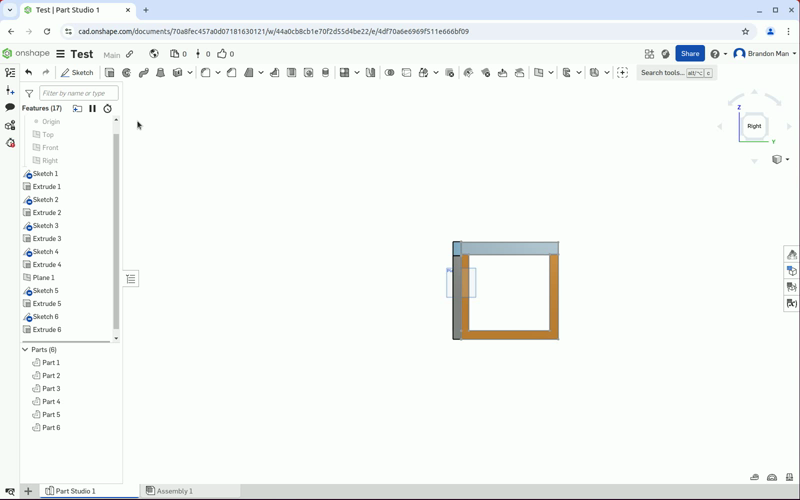
key(right, 2)
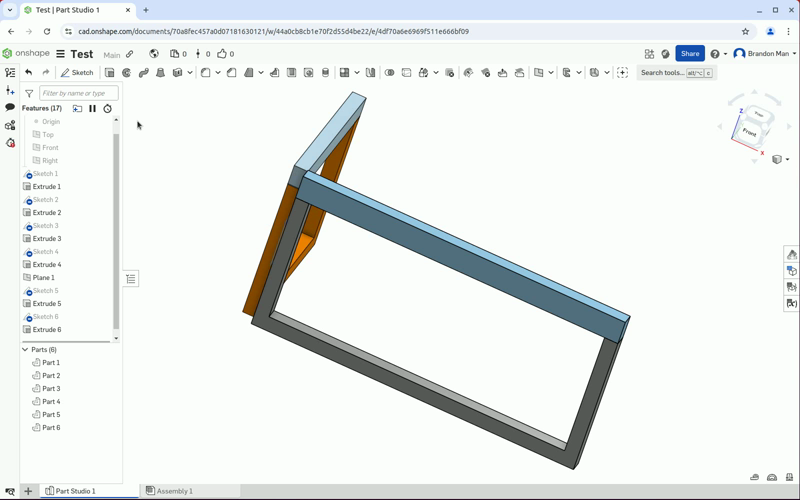
key(down, 2)
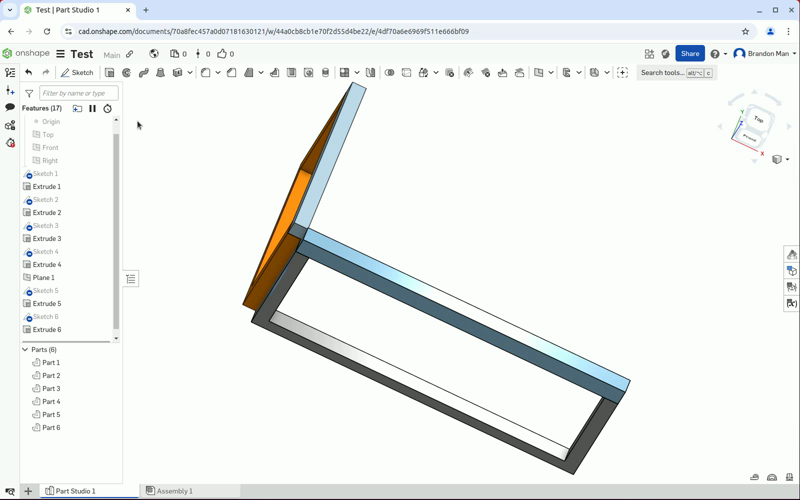
key(up, 2)
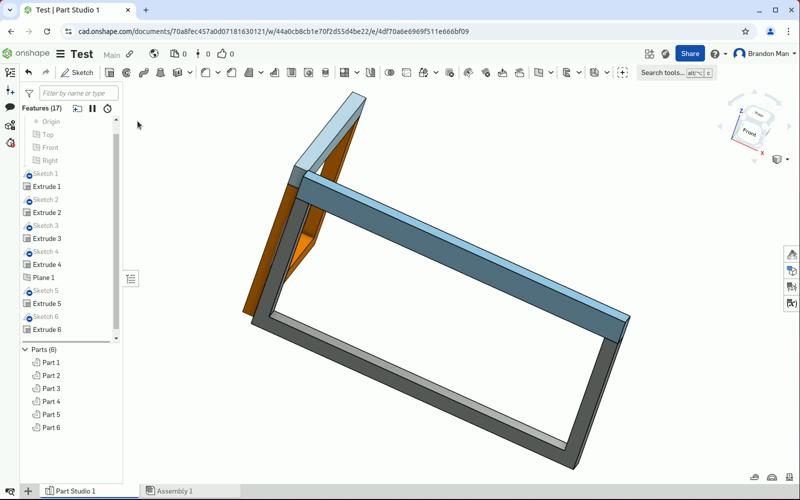
key(left, 2)
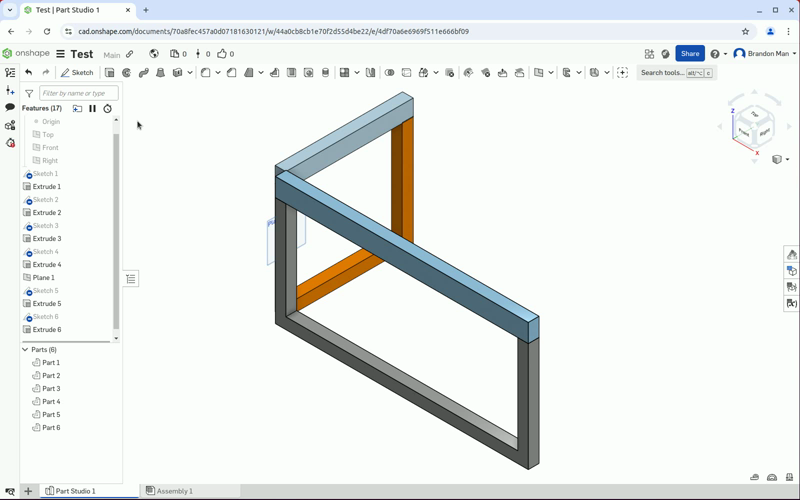
mouse_move(69, 176)
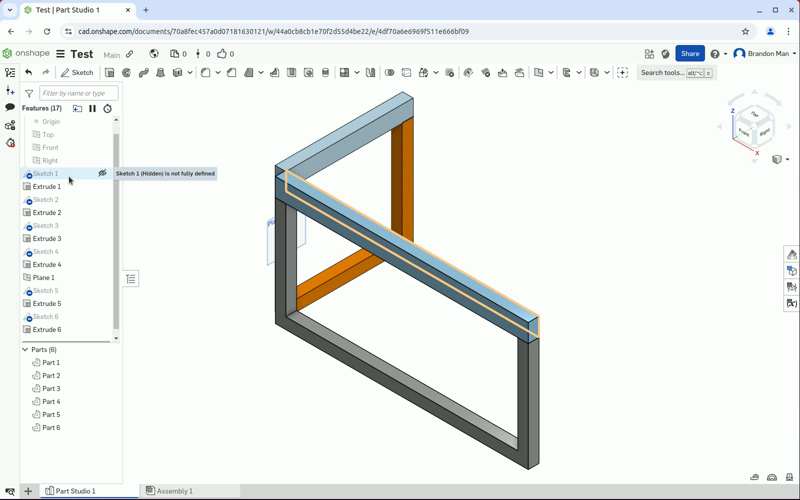
click(69, 176)